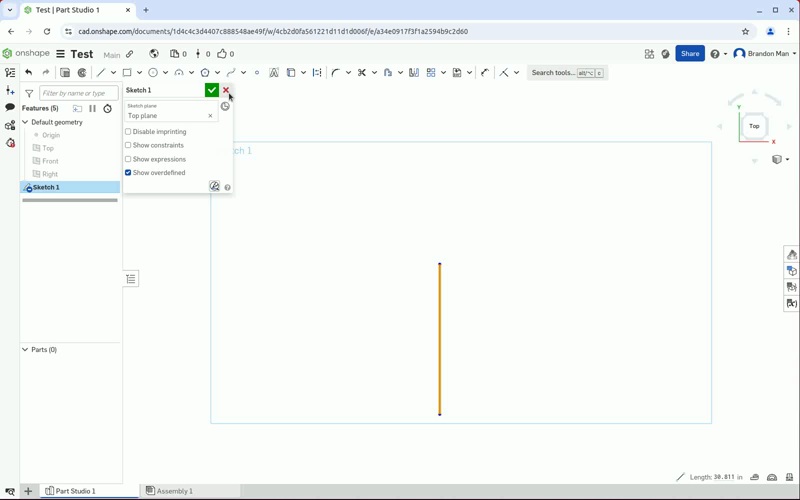
key(shift+h)
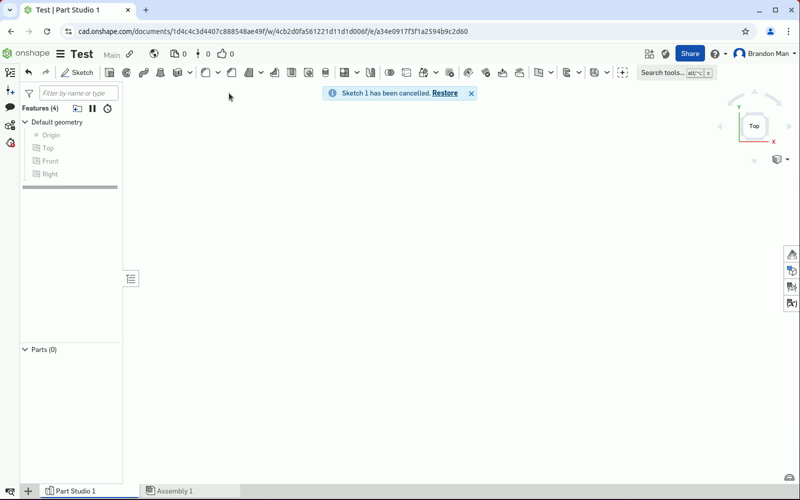
mouse_move(73, 352)
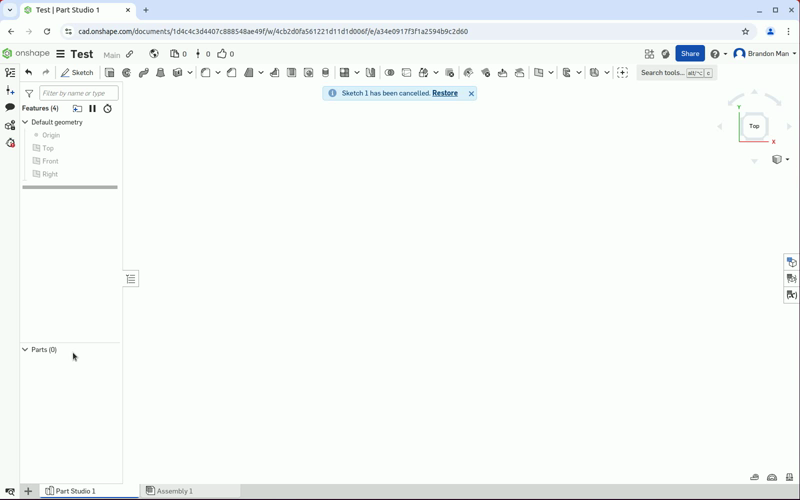
key(y)
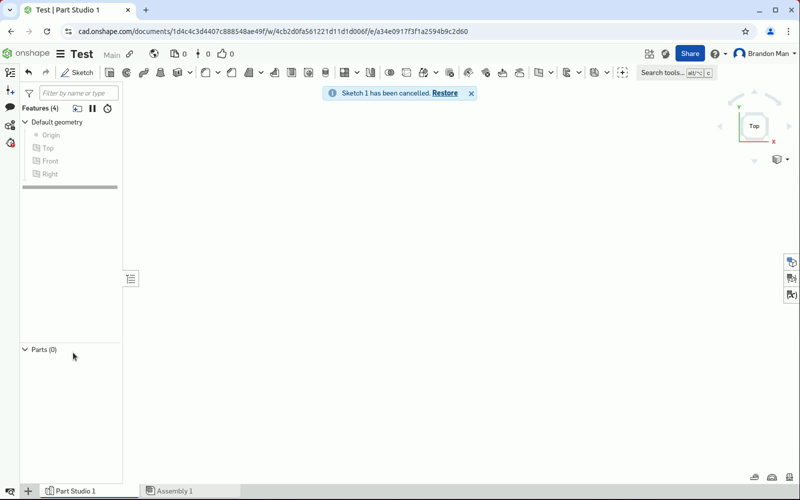
key(shift+p)
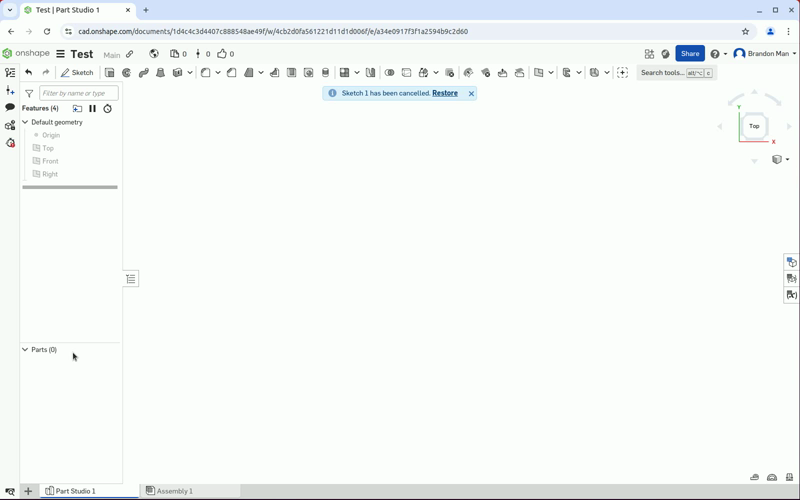
key(space)
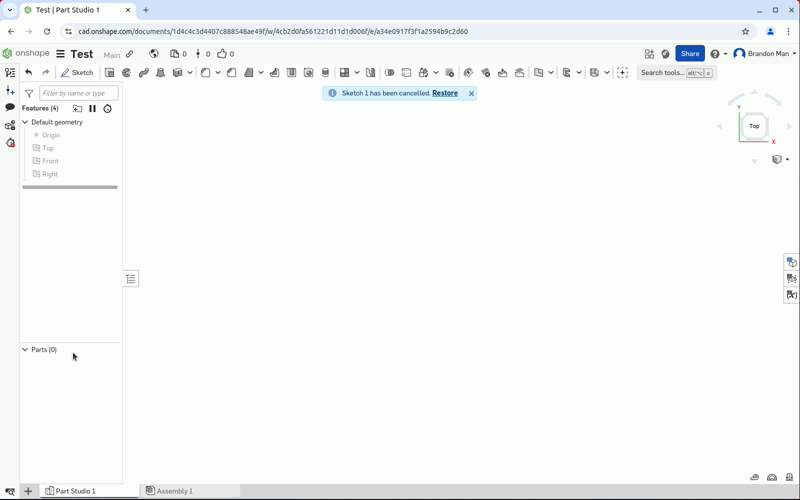
key_down(shift)
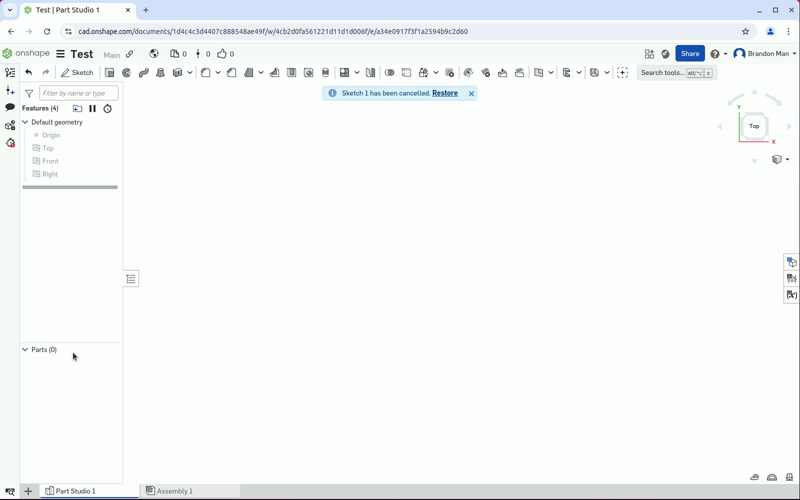
key(up)
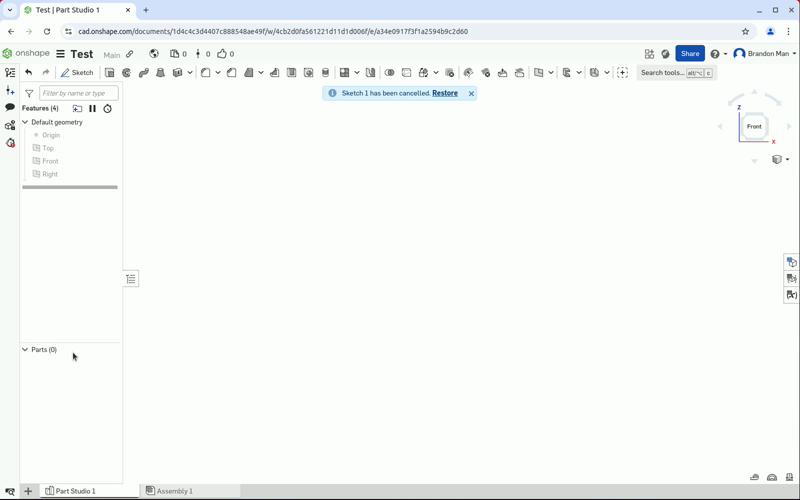
key_up(shift)
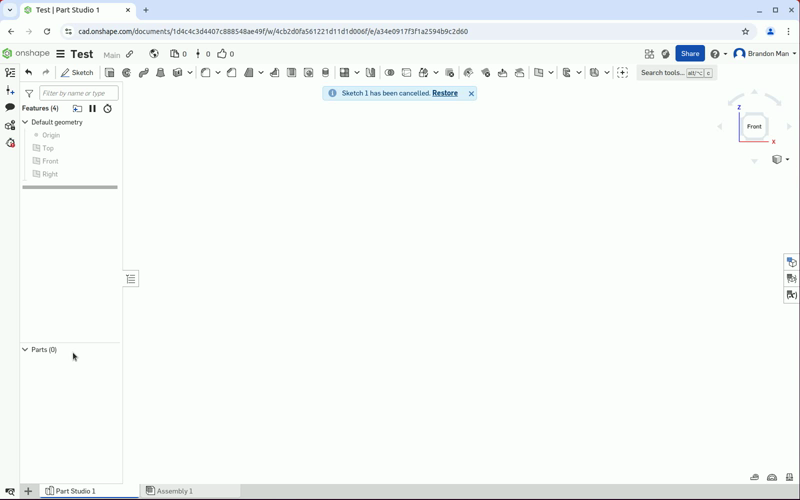
mouse_move(73, 352)
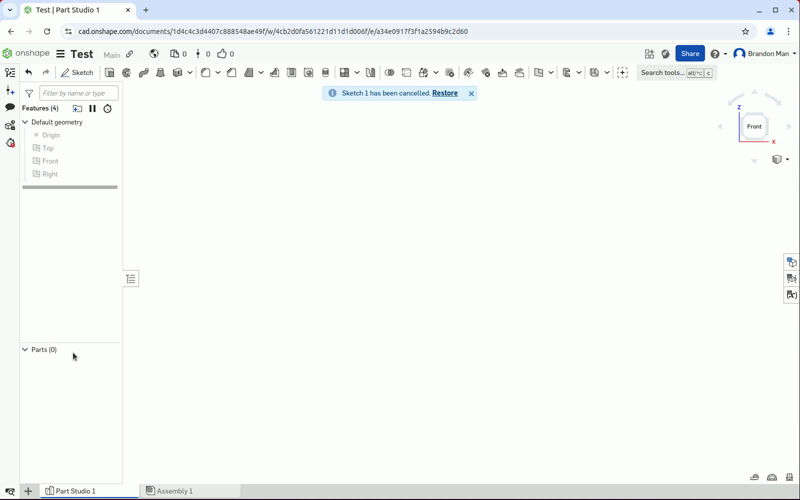
key(shift+y)
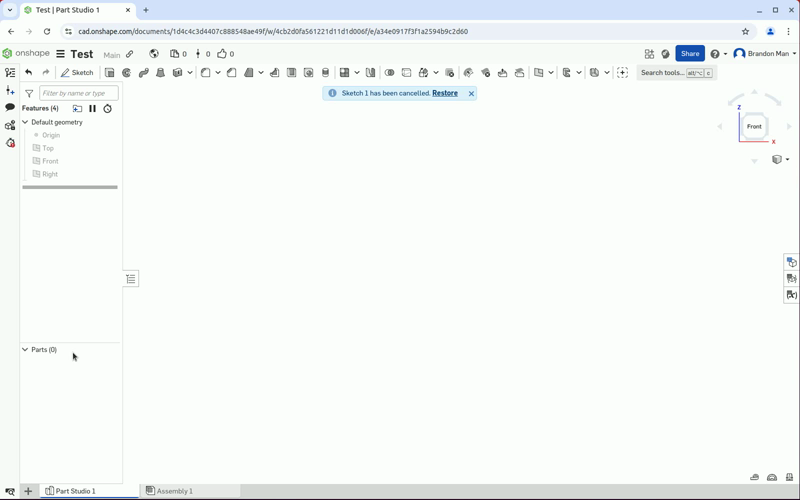
key(shift+s)
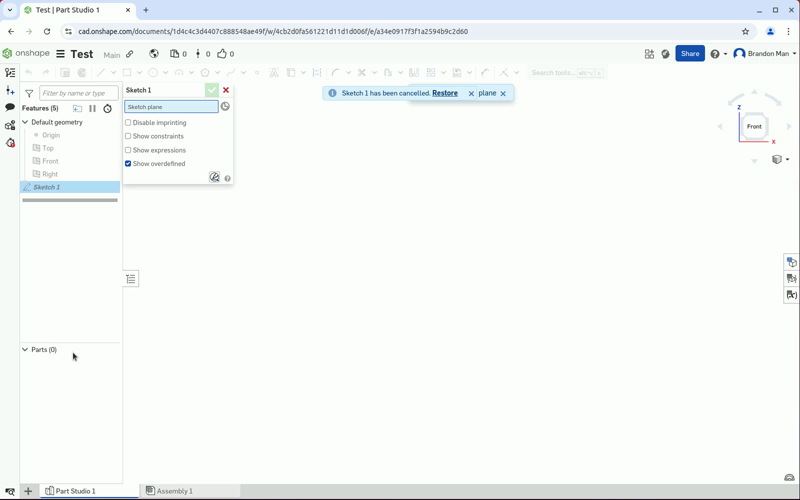
mouse_move(73, 163)
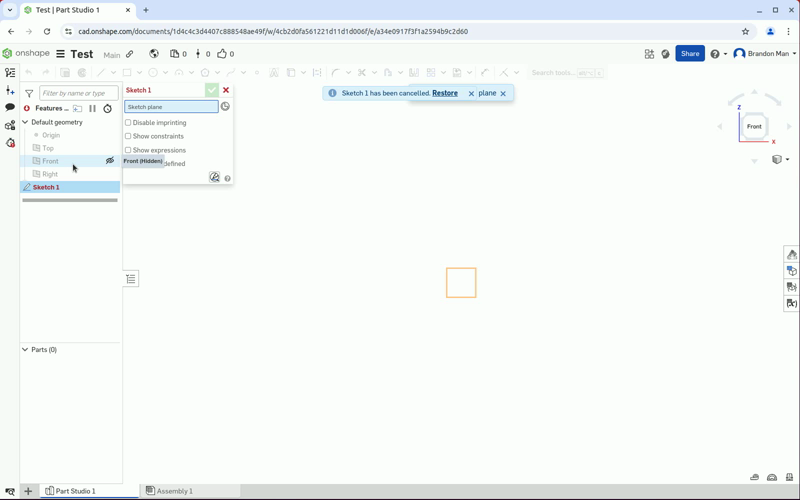
click(73, 163)
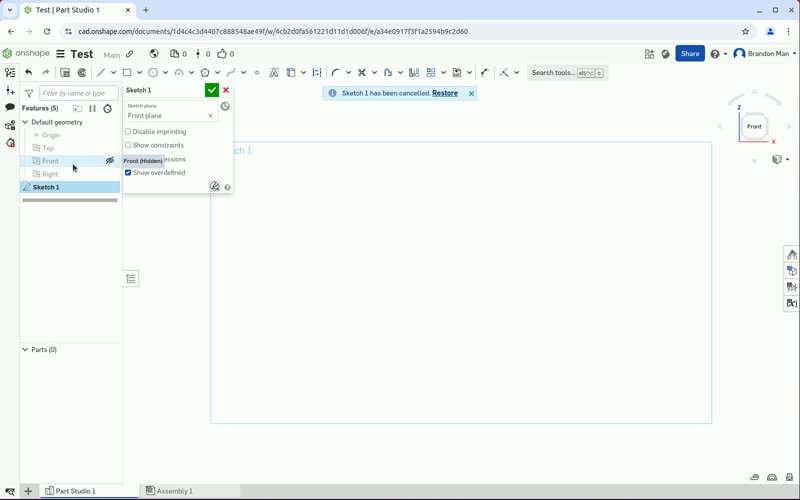
mouse_move(73, 352)
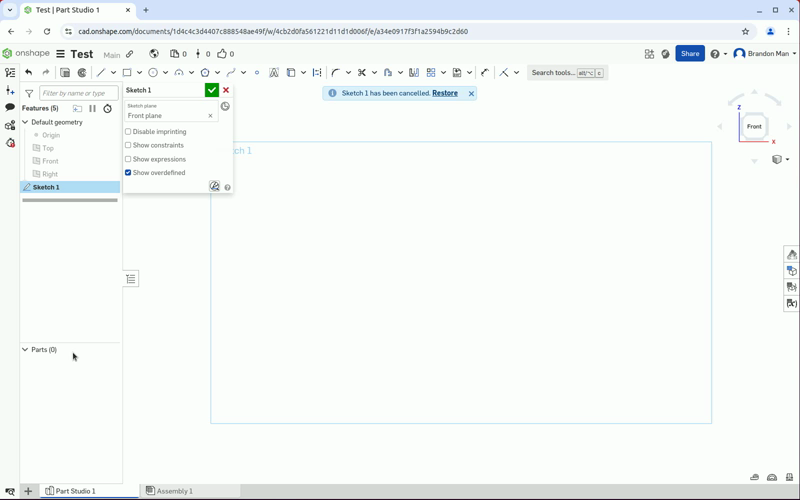
key(y)
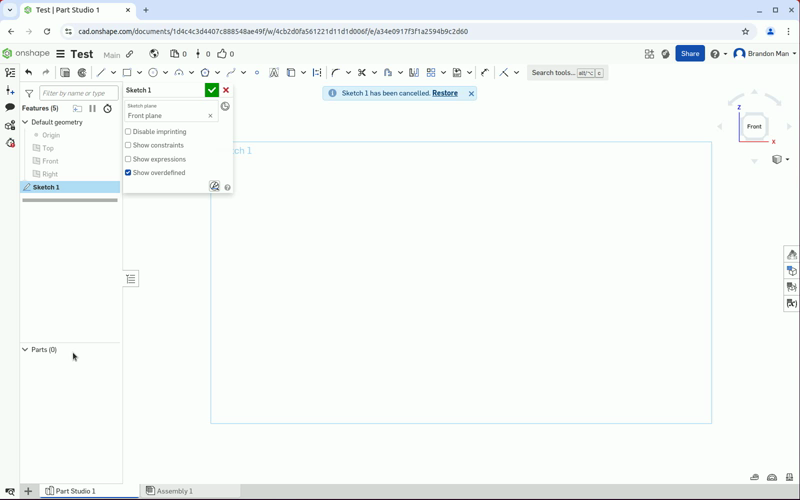
key(l)
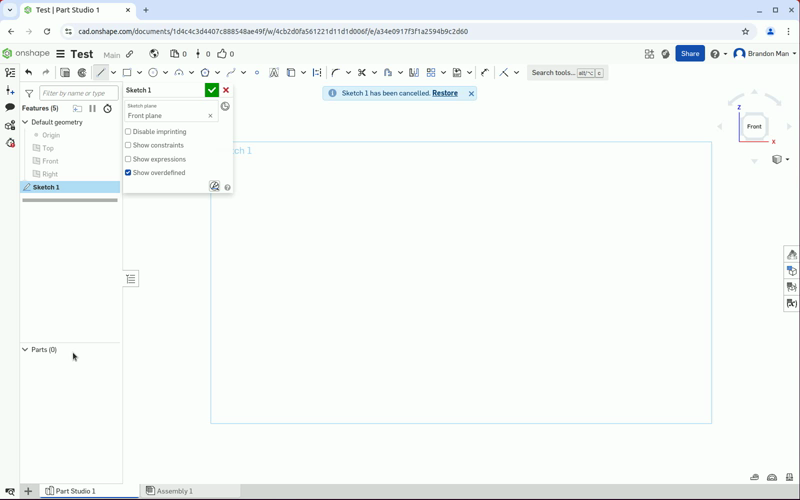
key_down(shift)
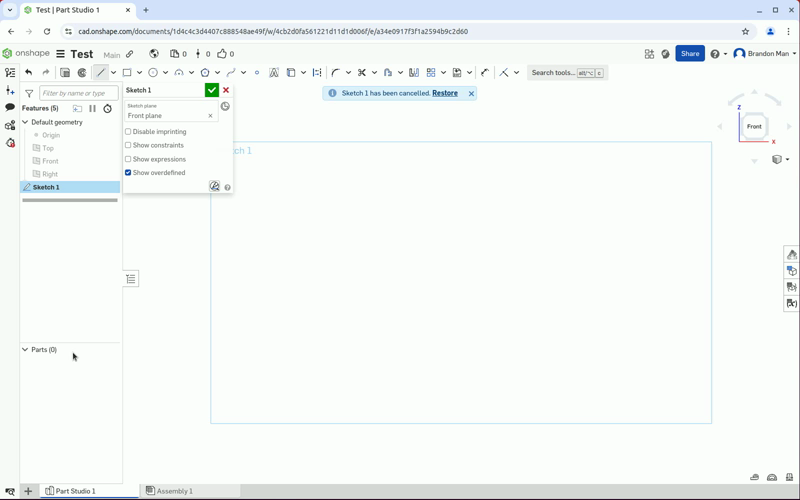
mouse_move(424, 291)
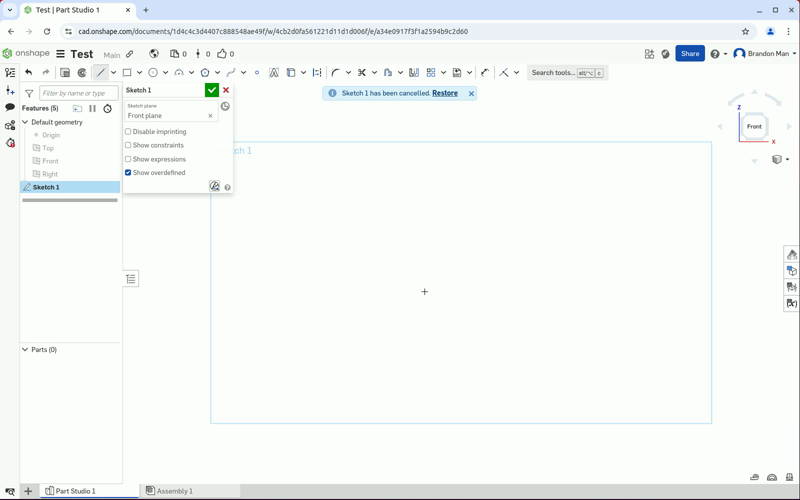
click(424, 291)
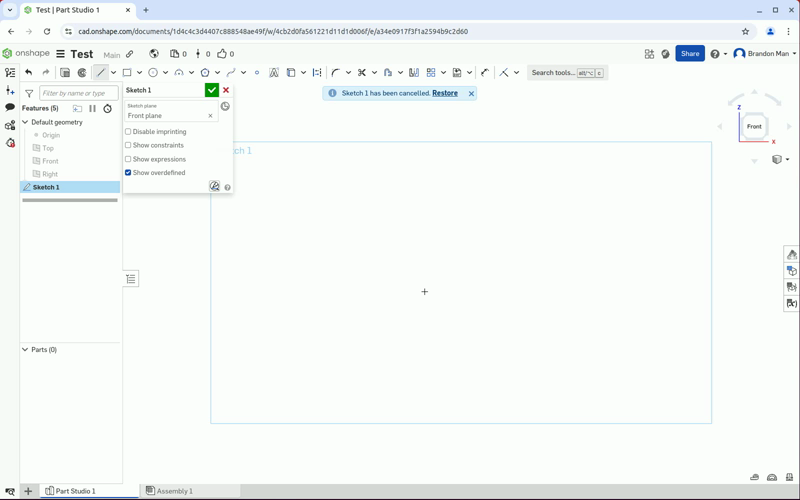
key_up(shift)
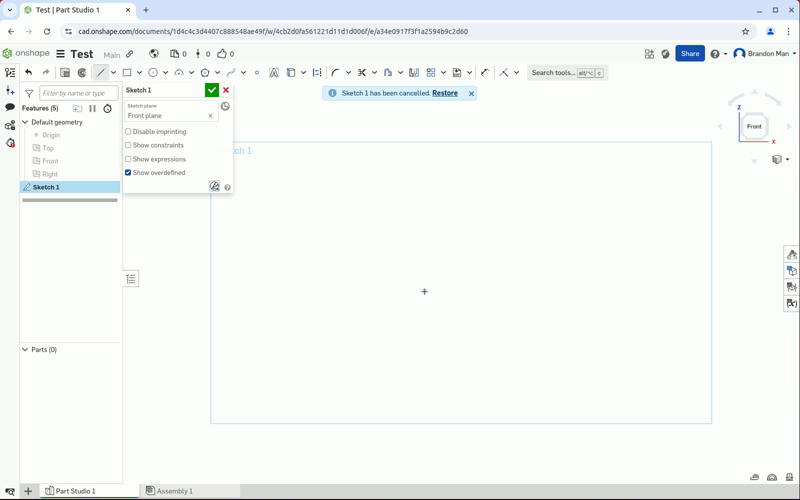
key_down(shift)
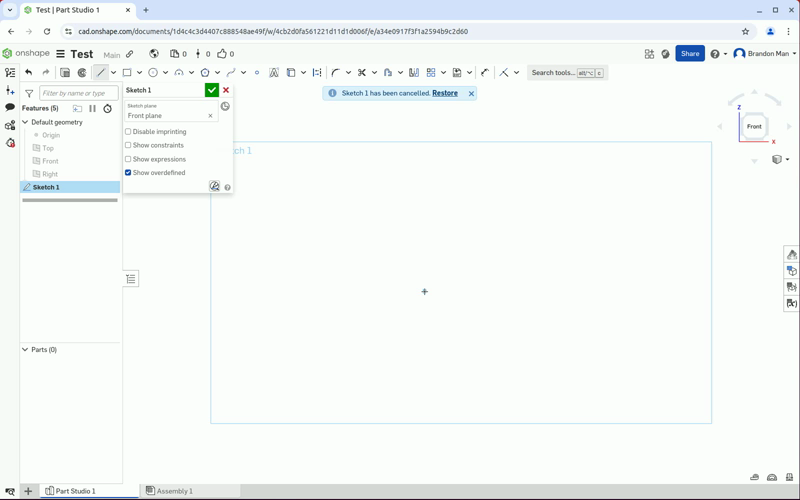
mouse_move(497, 291)
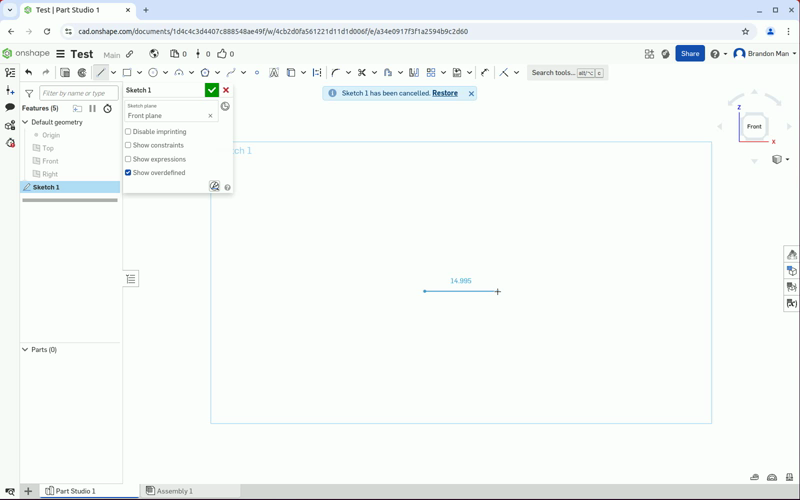
click(497, 291)
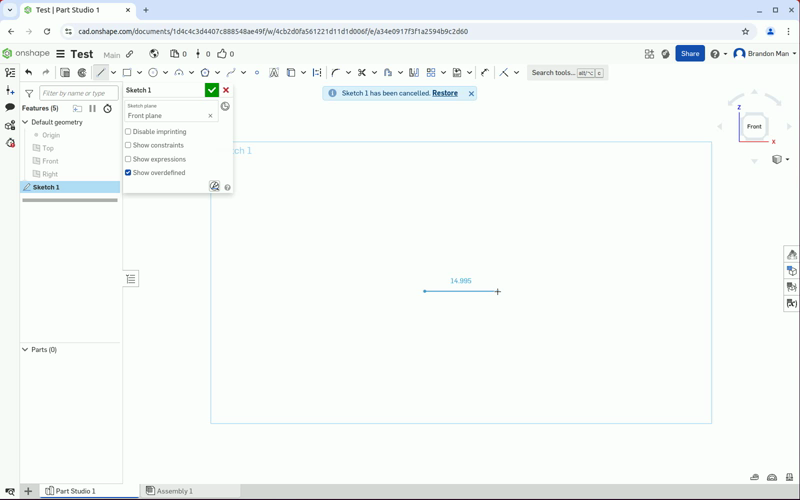
key_up(shift)
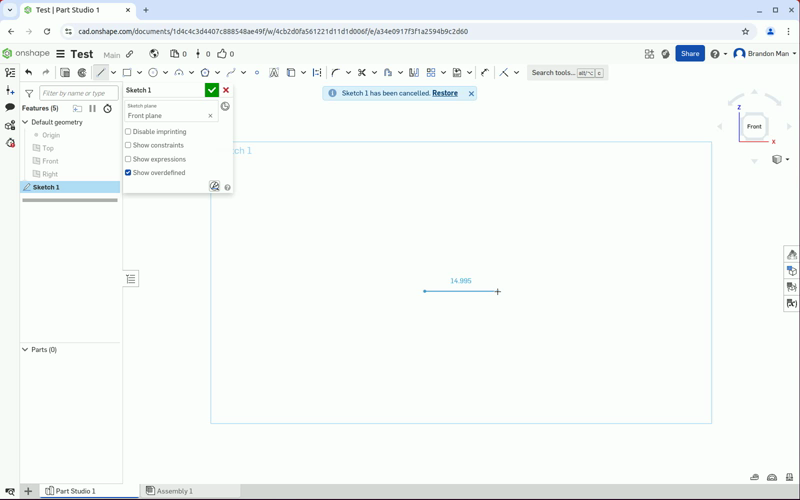
key_down(shift)
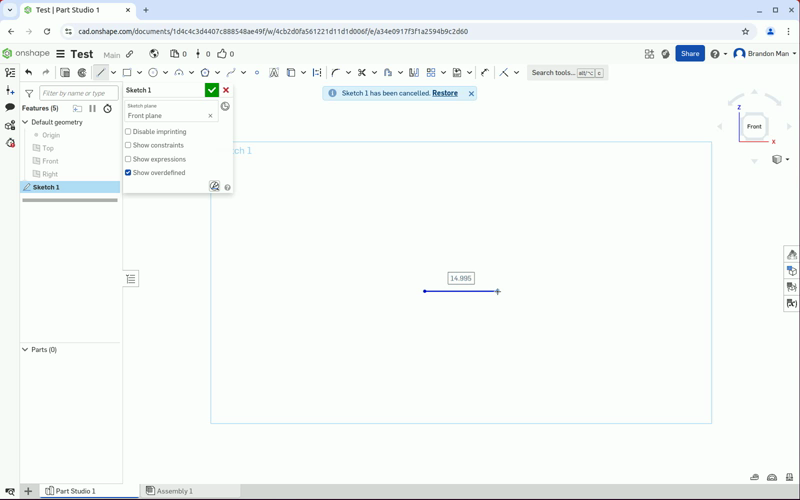
mouse_move(527, 291)
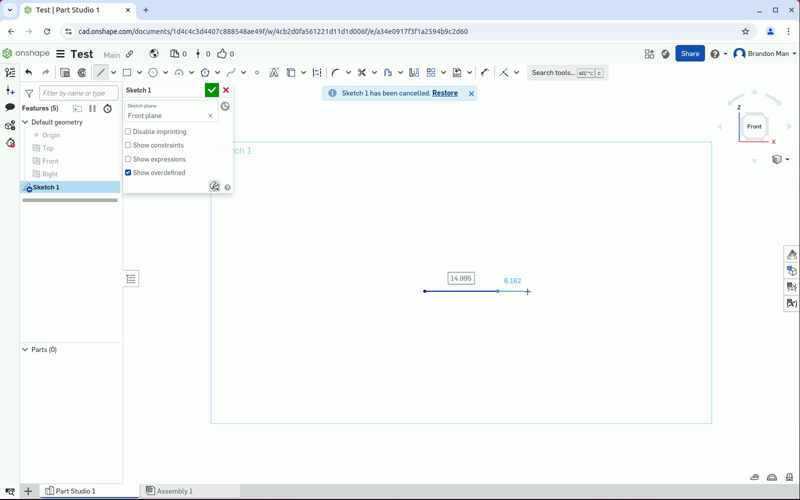
mouse_move(497, 274)
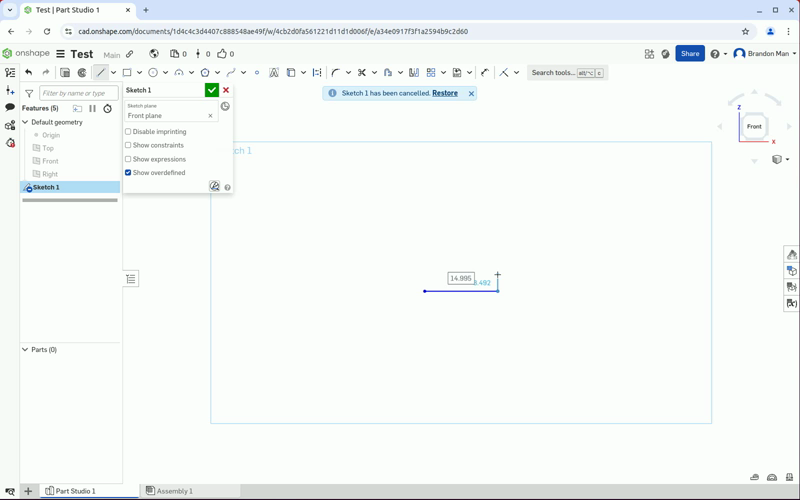
click(497, 274)
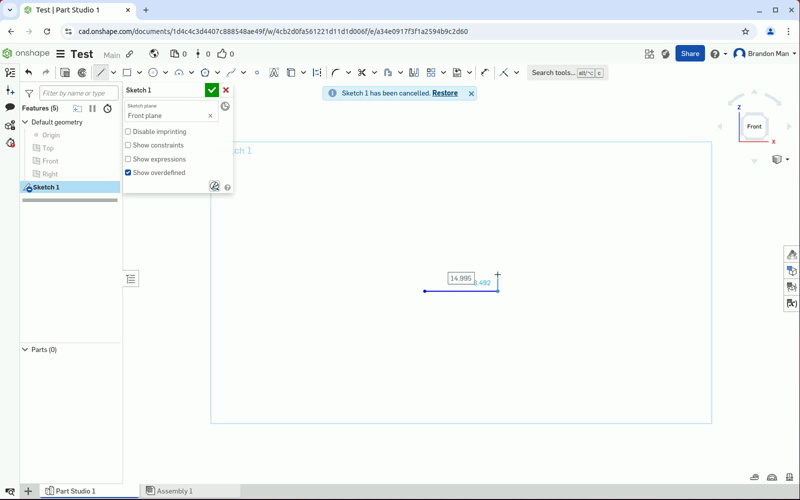
key_up(shift)
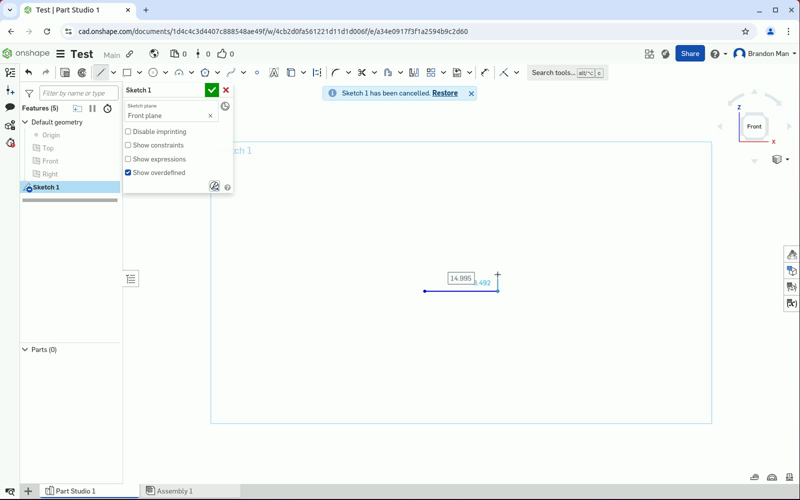
key_down(shift)
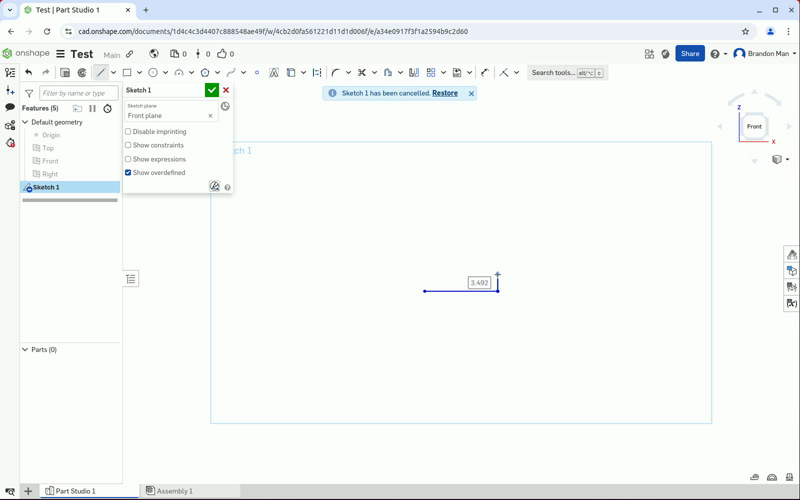
mouse_move(527, 274)
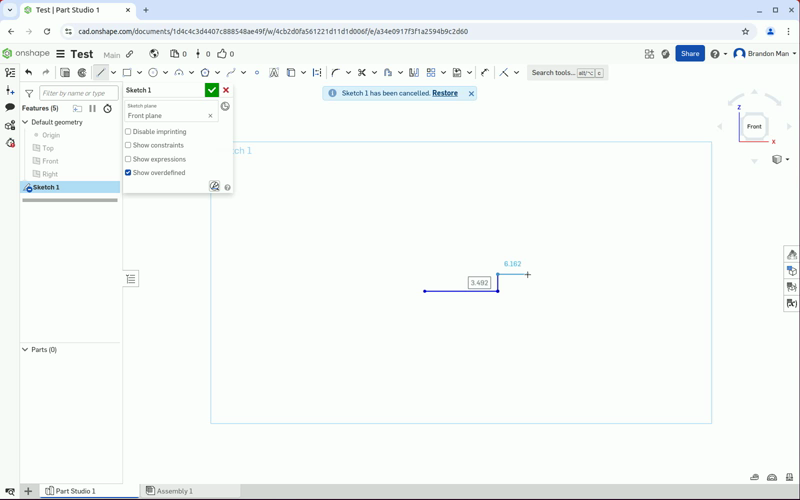
mouse_move(480, 274)
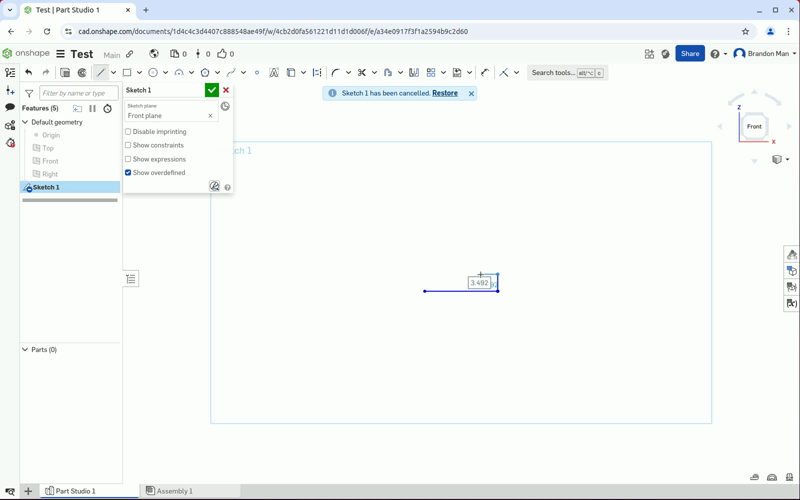
click(480, 274)
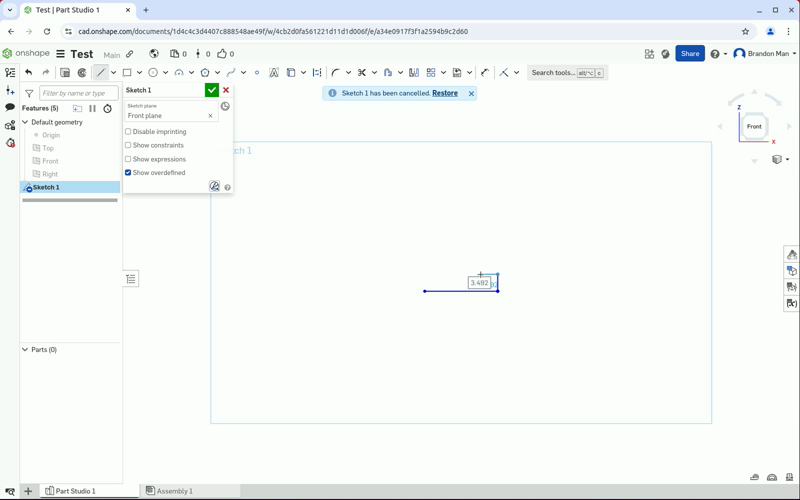
key_up(shift)
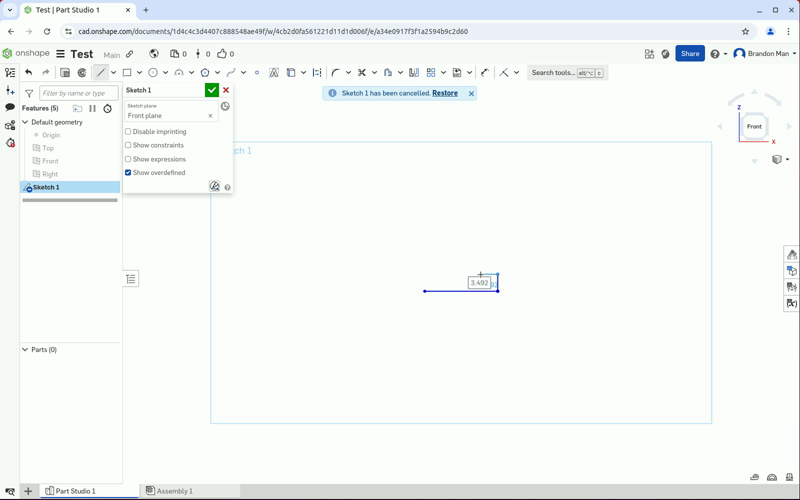
key_down(shift)
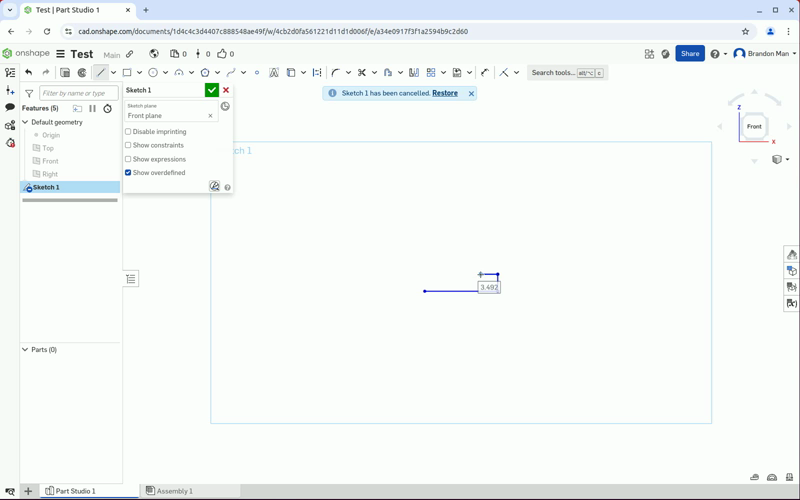
mouse_move(510, 274)
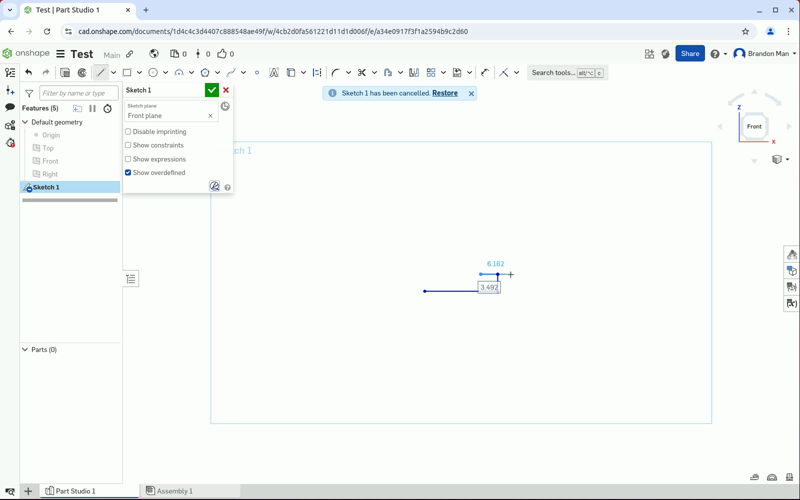
mouse_move(424, 274)
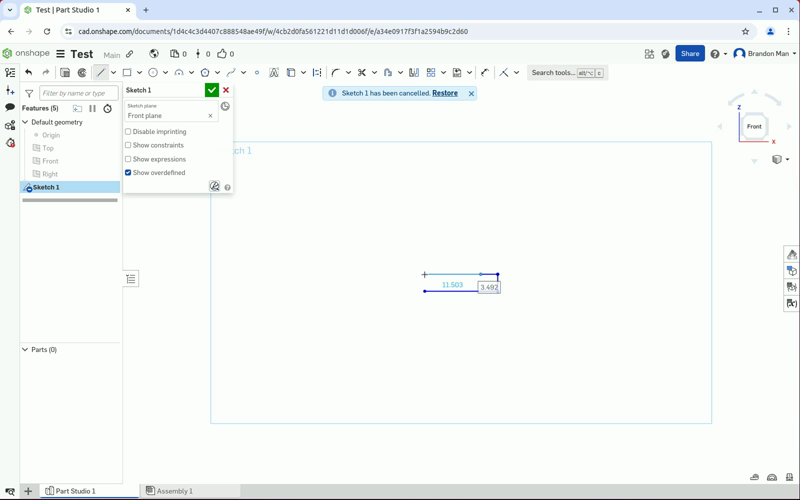
click(424, 274)
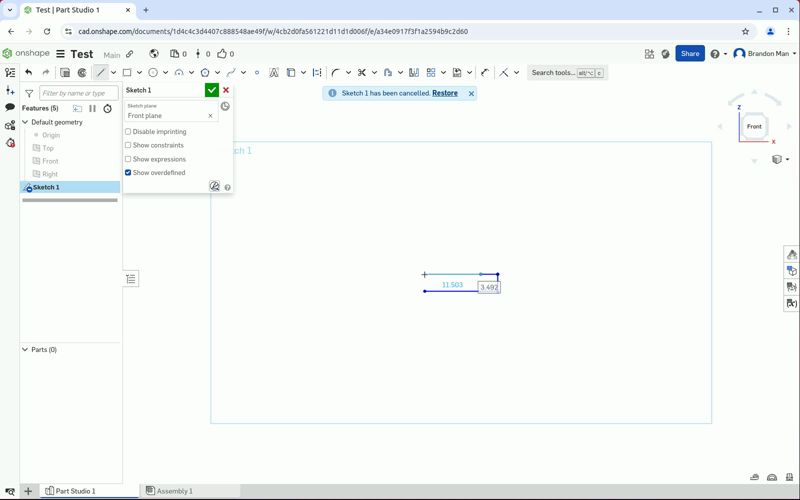
key_up(shift)
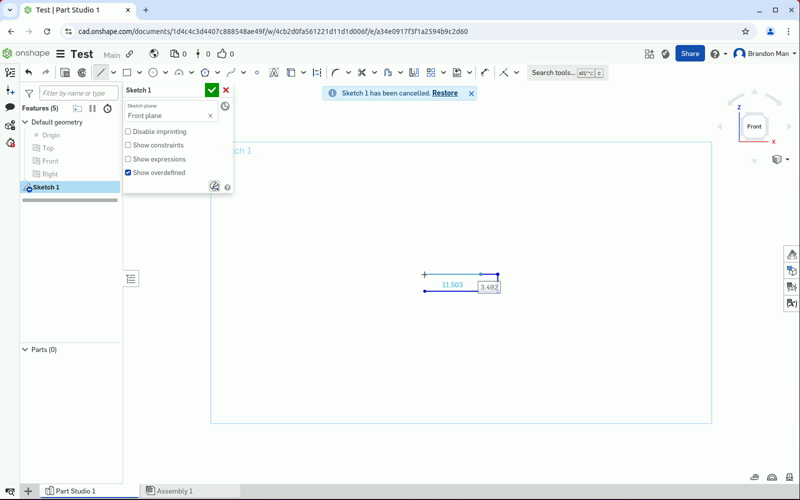
mouse_move(454, 274)
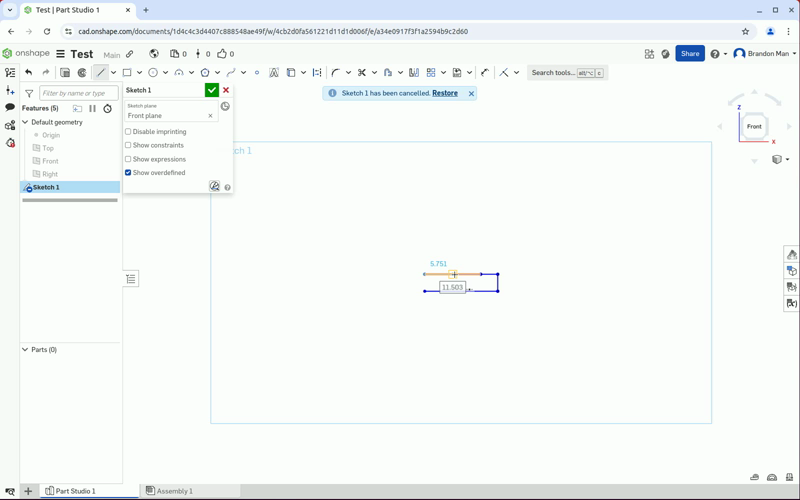
key_down(shift)
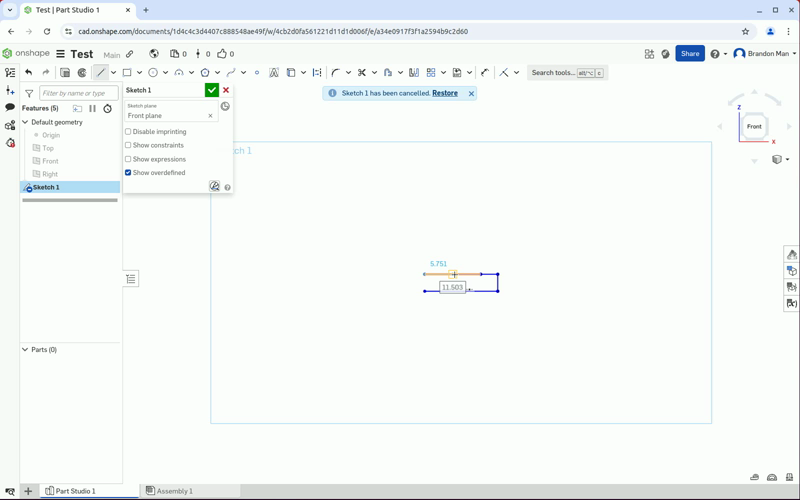
mouse_move(424, 291)
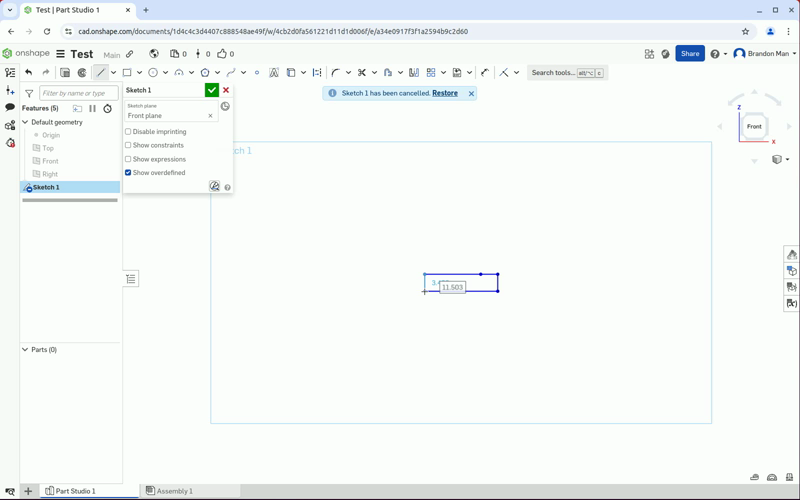
key_up(shift)
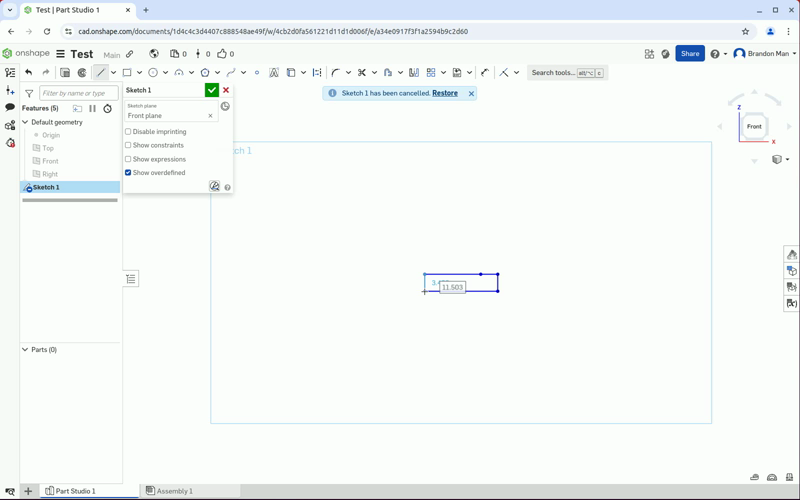
click(424, 291)
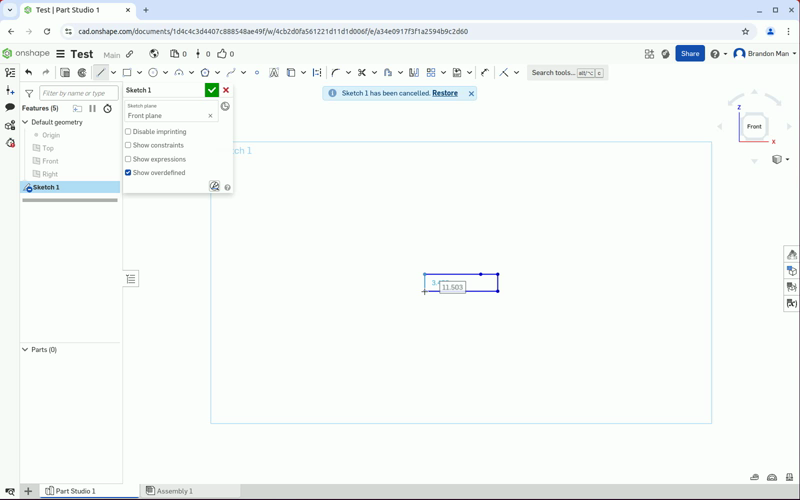
key(esc)
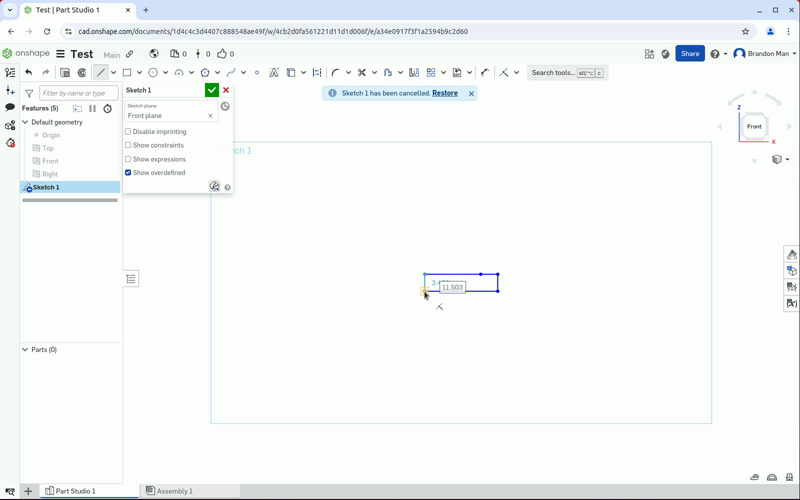
mouse_move(474, 287)
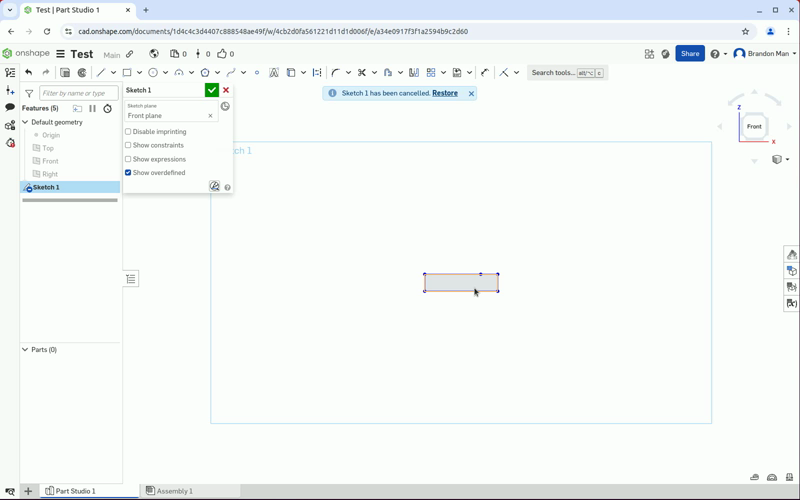
scroll(6)
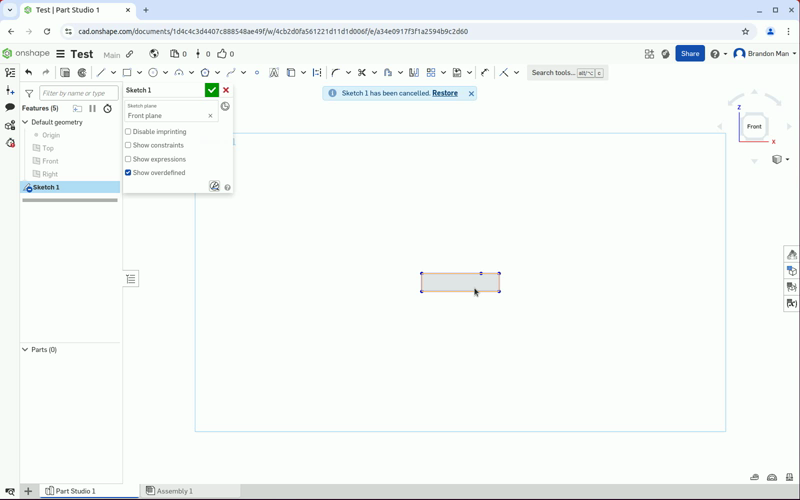
scroll(6)
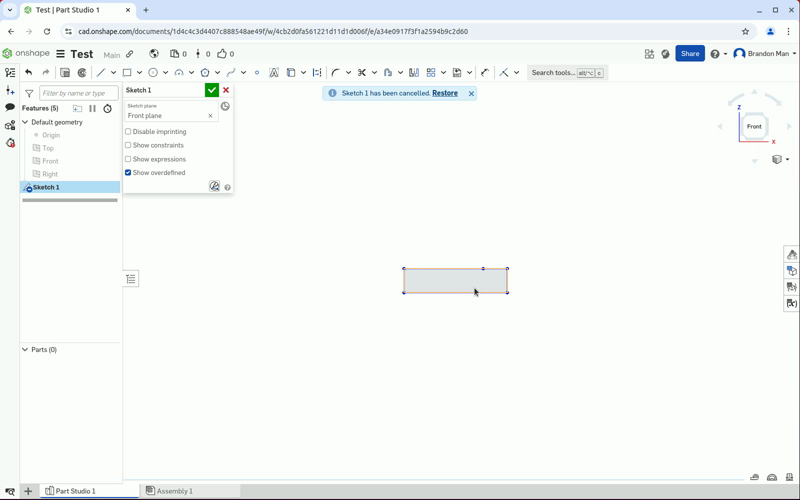
scroll(6)
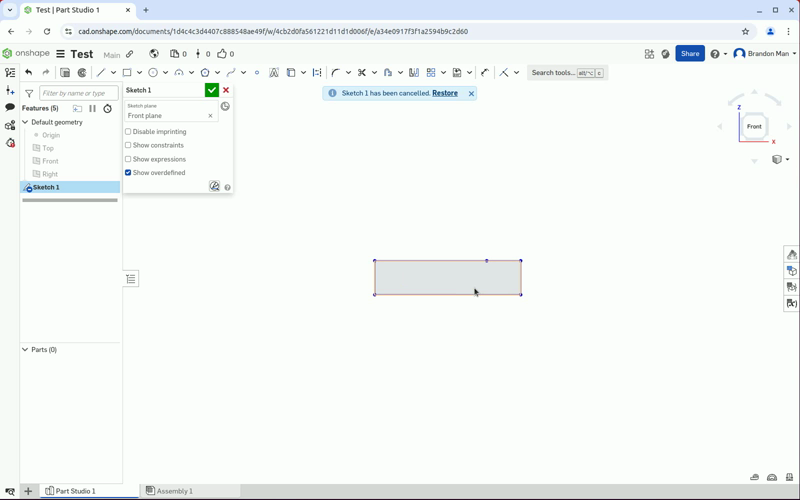
scroll(6)
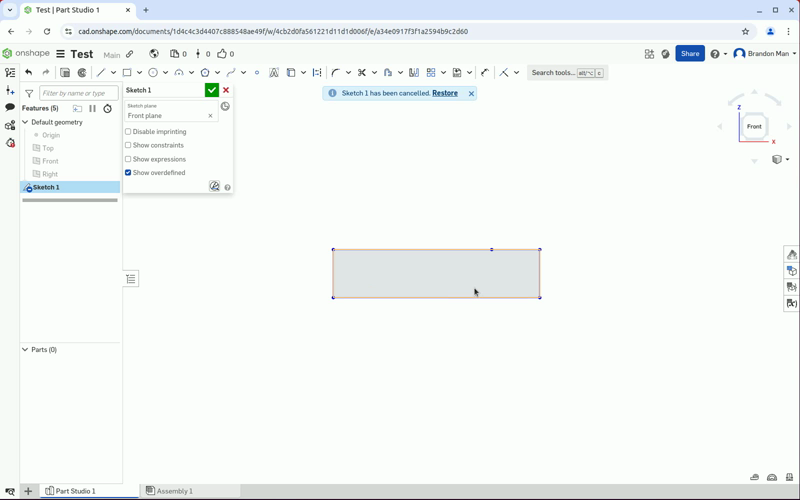
scroll(6)
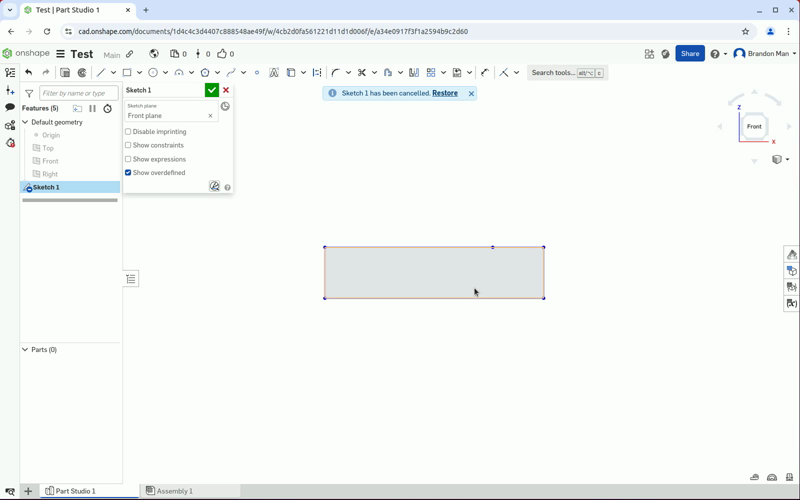
scroll(6)
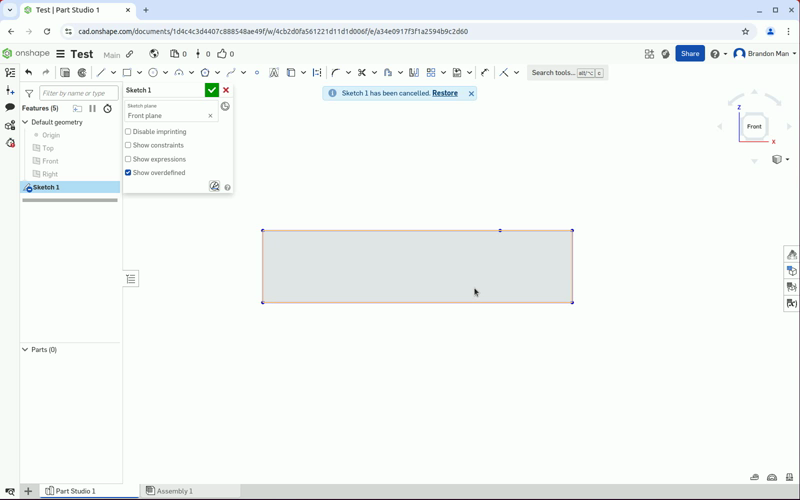
scroll(6)
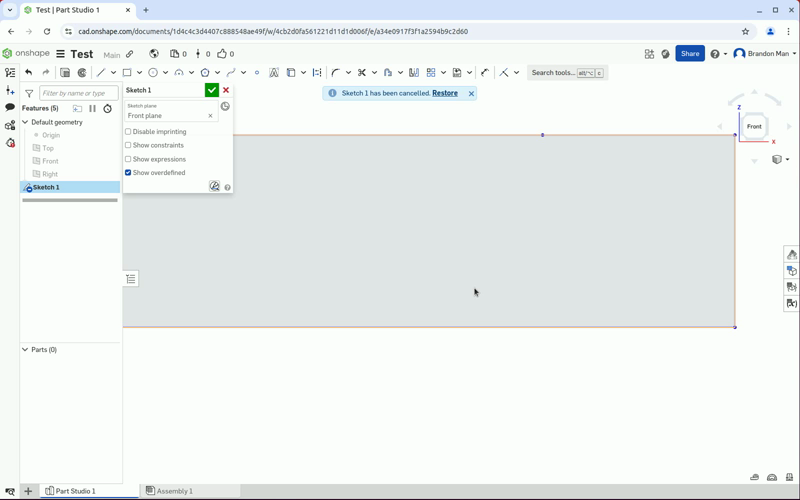
click(474, 287)
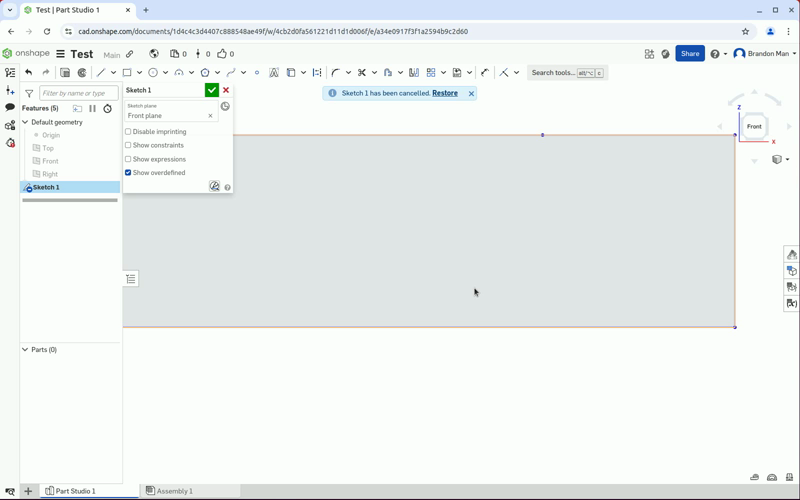
scroll(-6)
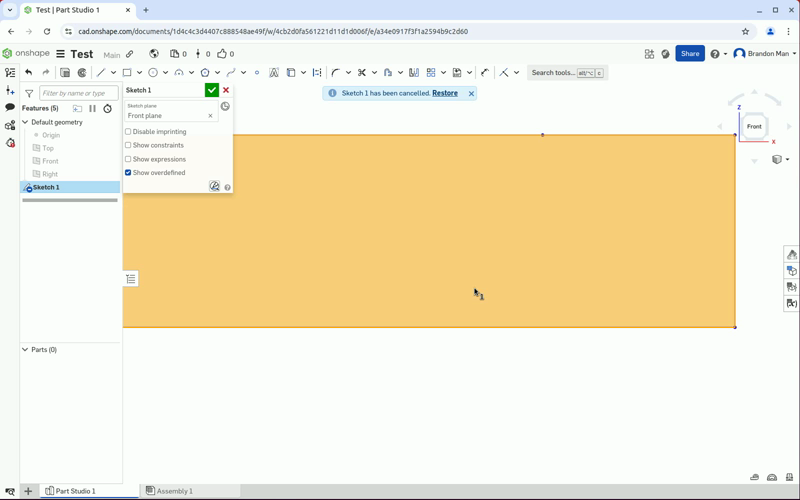
scroll(-6)
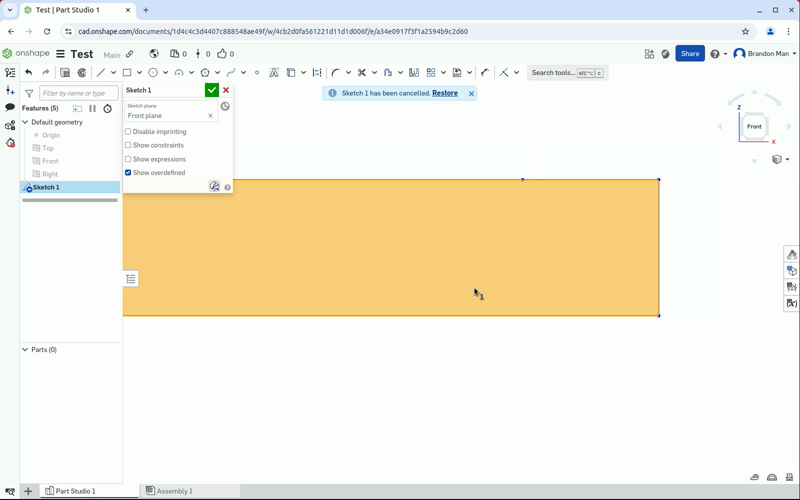
scroll(-6)
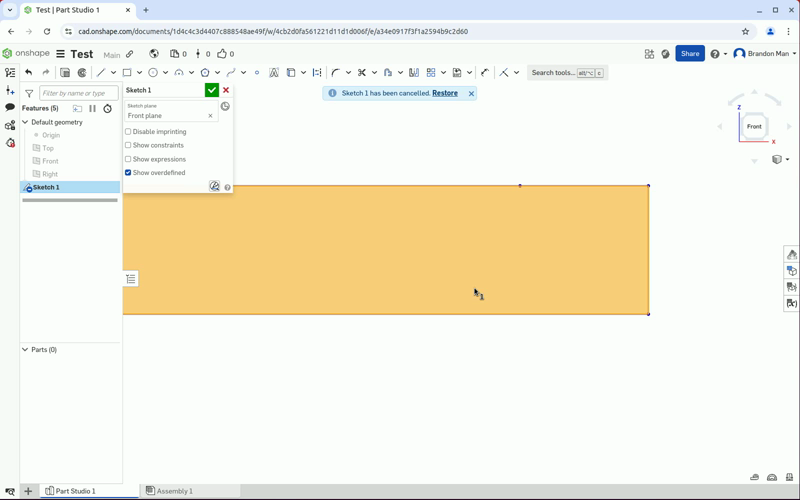
scroll(-6)
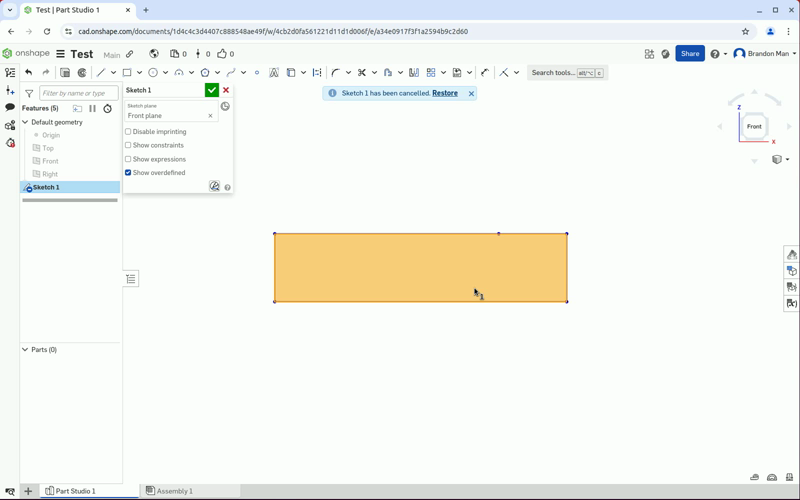
scroll(-6)
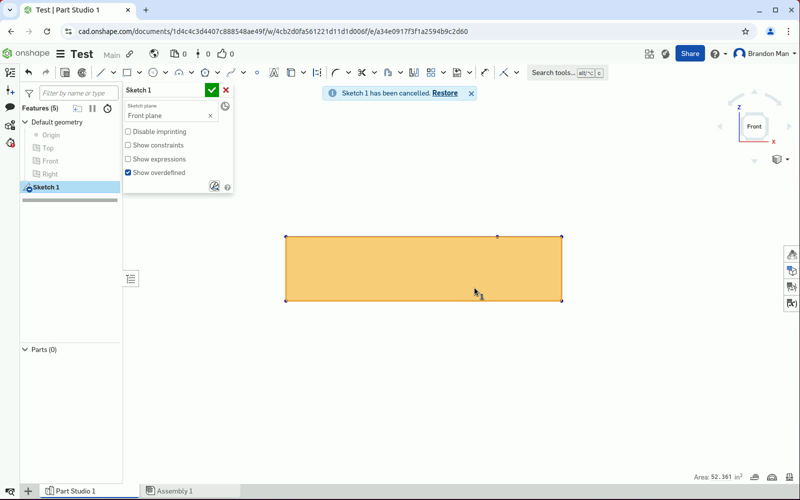
scroll(-6)
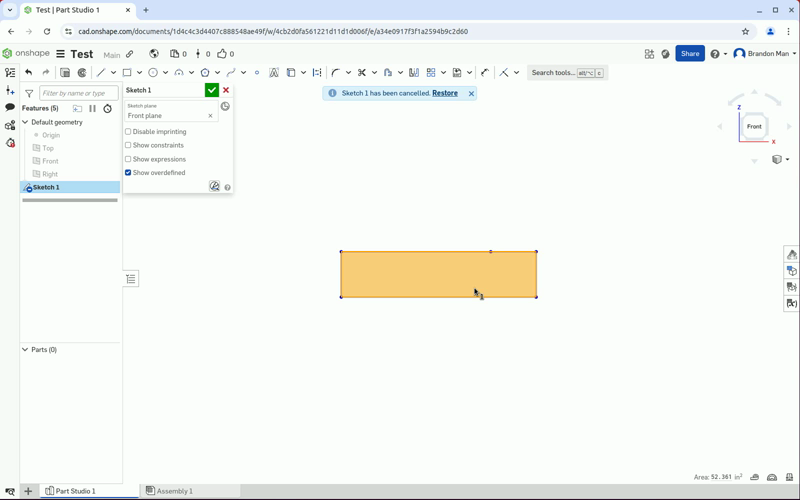
scroll(-6)
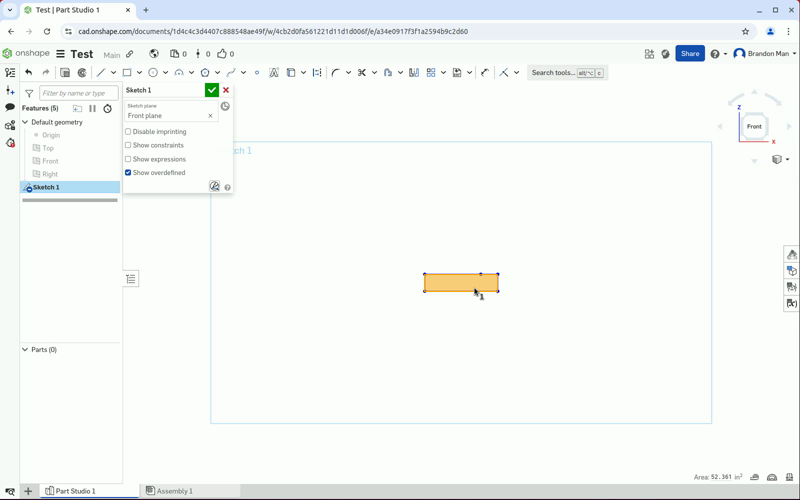
mouse_move(73, 352)
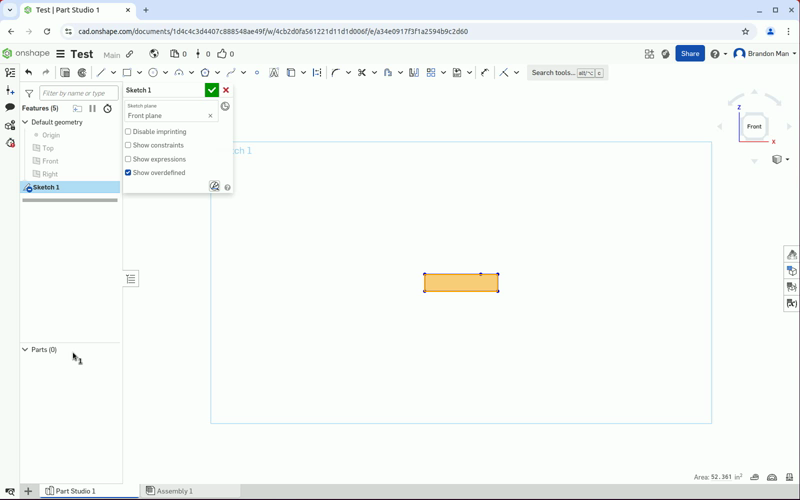
key(shift+y)
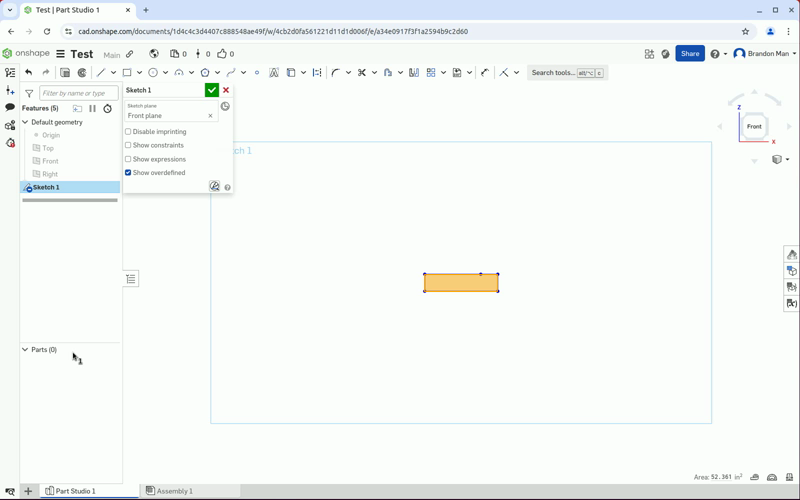
key(shift+e)
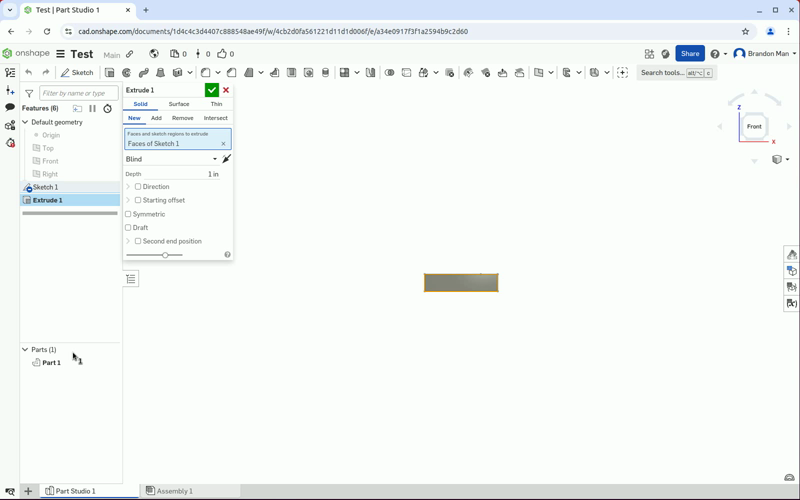
mouse_move(143, 106)
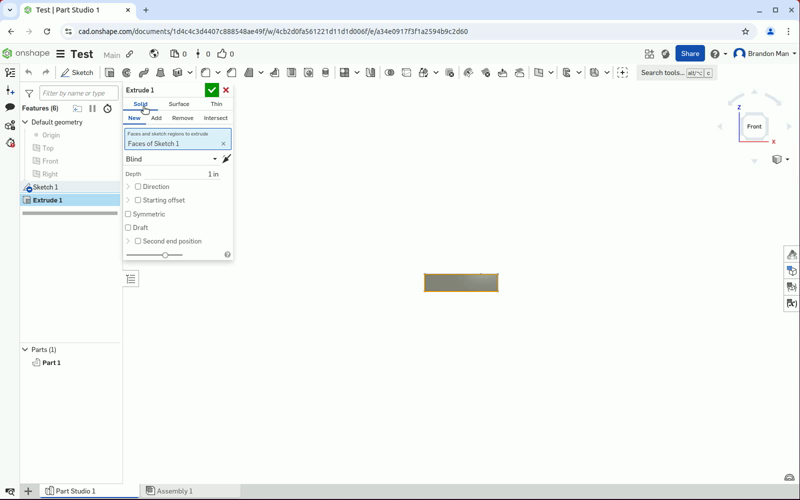
click(143, 106)
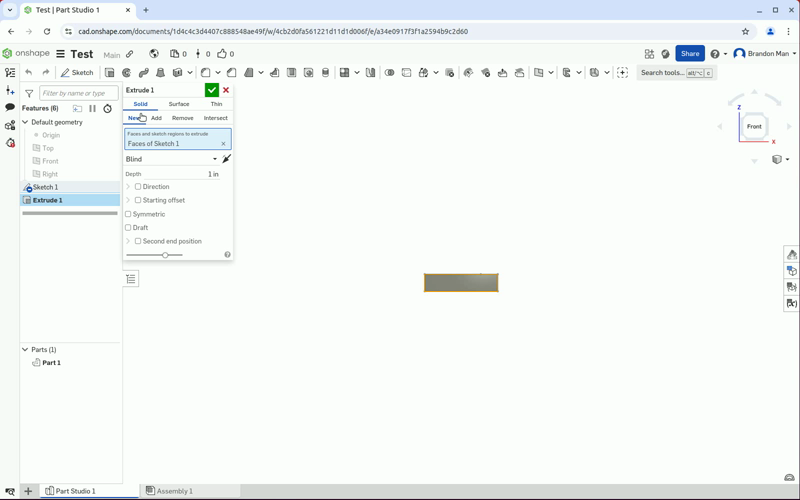
mouse_move(137, 120)
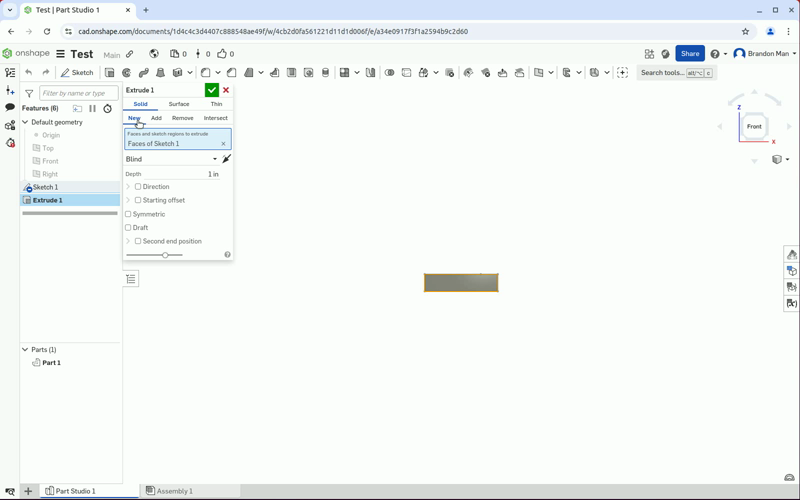
click(137, 120)
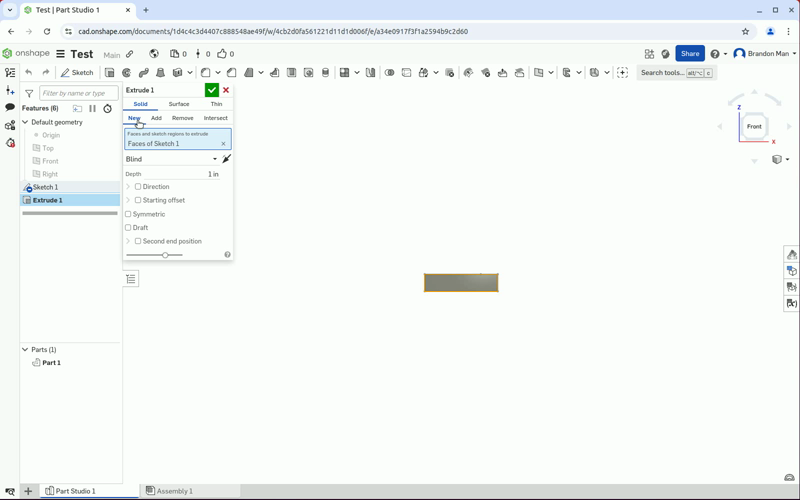
key(tab, 4)
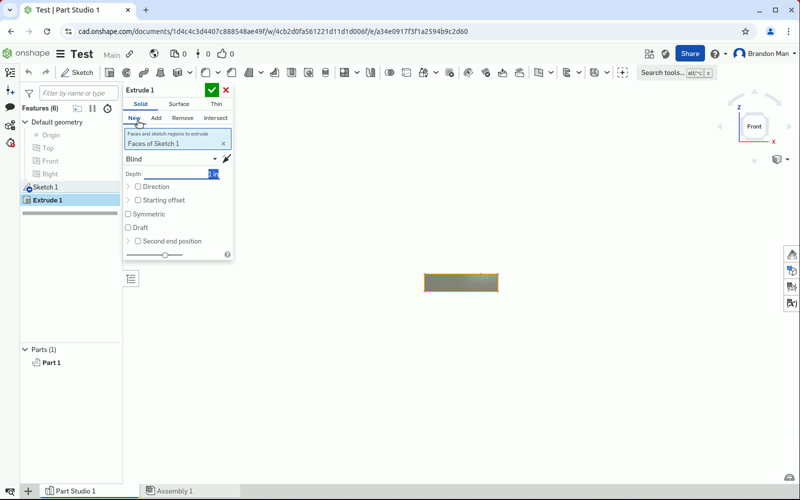
text(23.108)
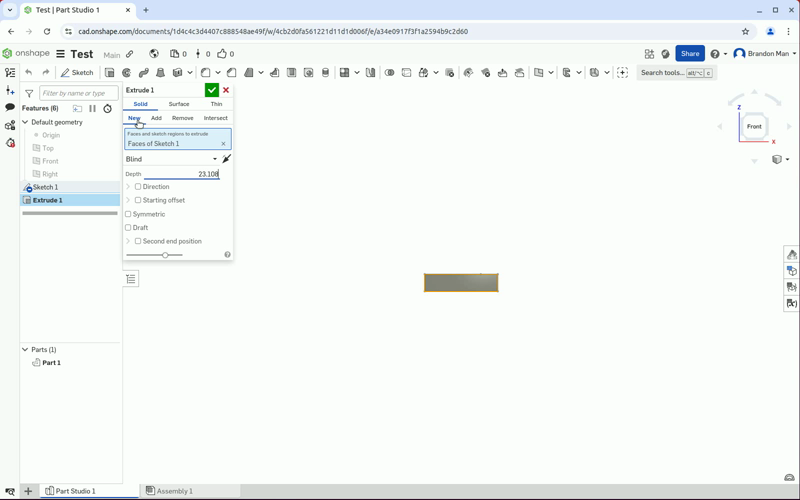
key(tab, 3)
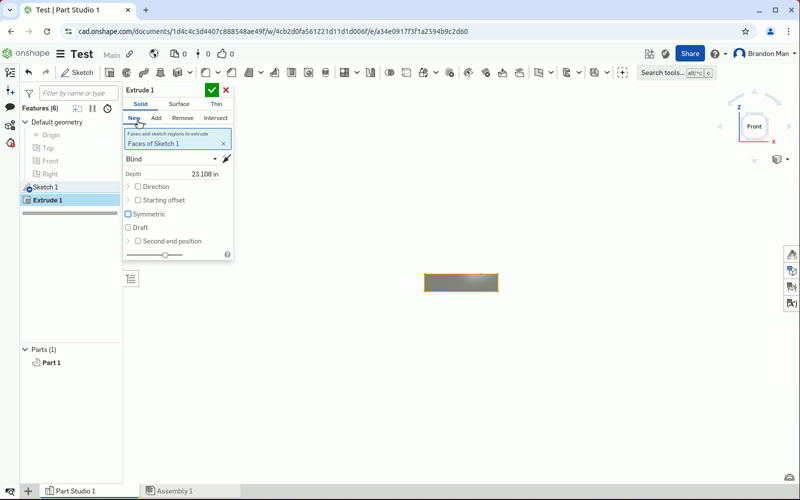
key(space)
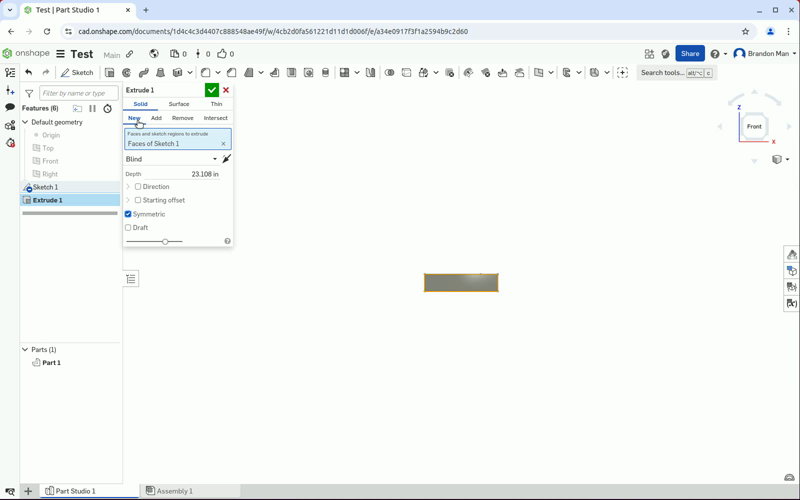
key(enter)
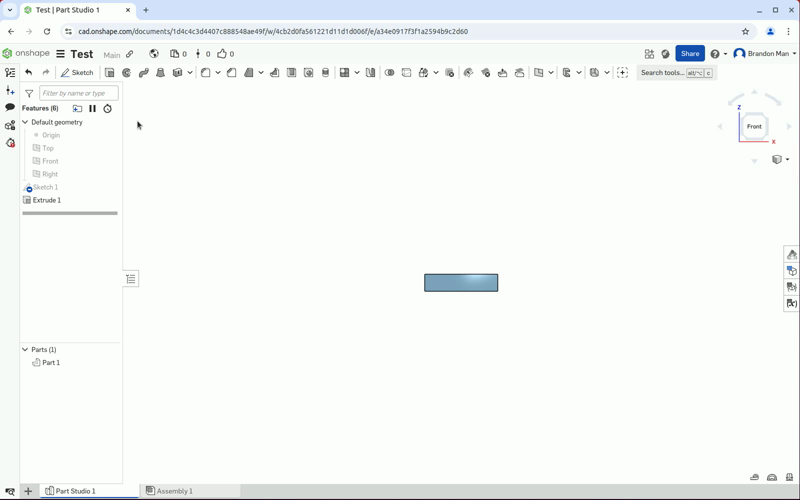
key(shift+h)
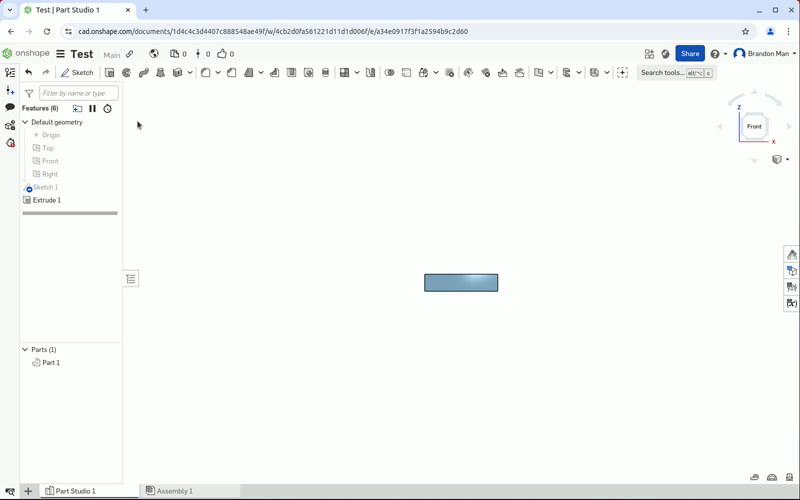
key(shift+h)
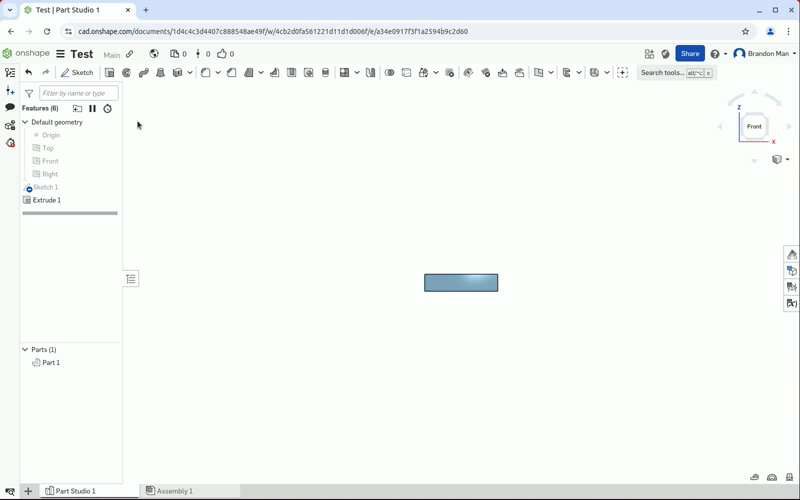
mouse_move(73, 189)
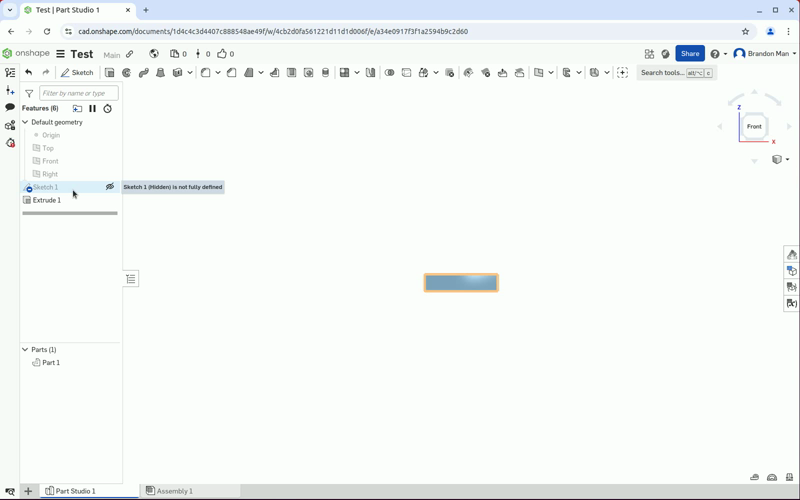
click(73, 189)
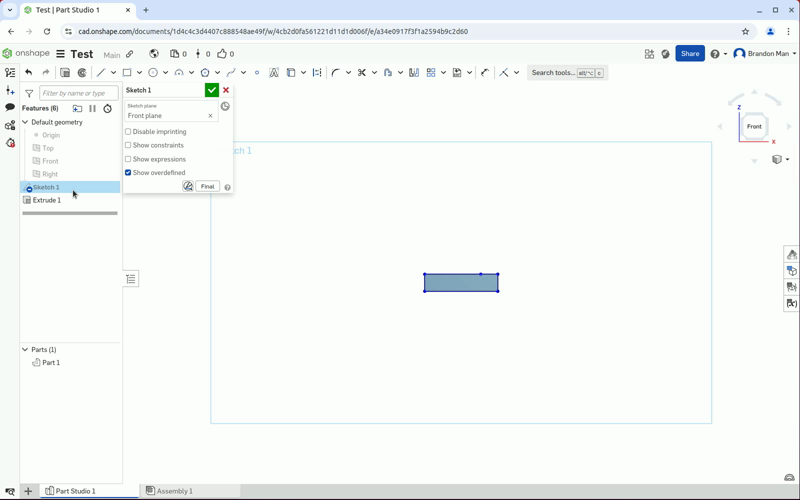
mouse_move(229, 92)
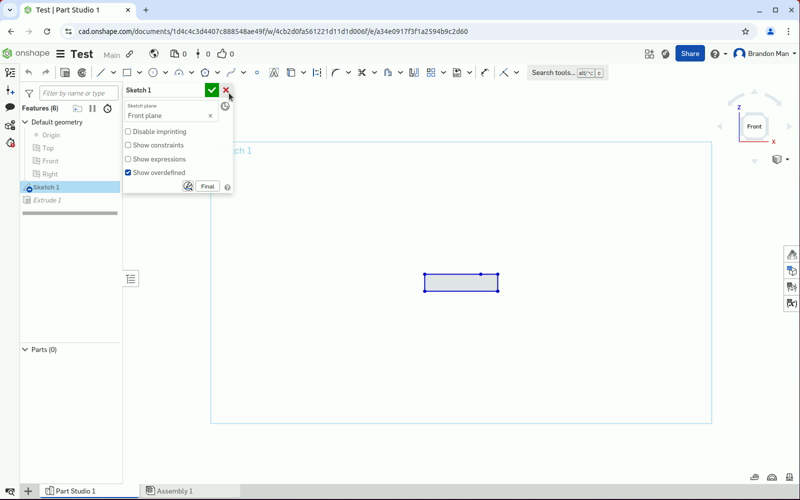
click(229, 92)
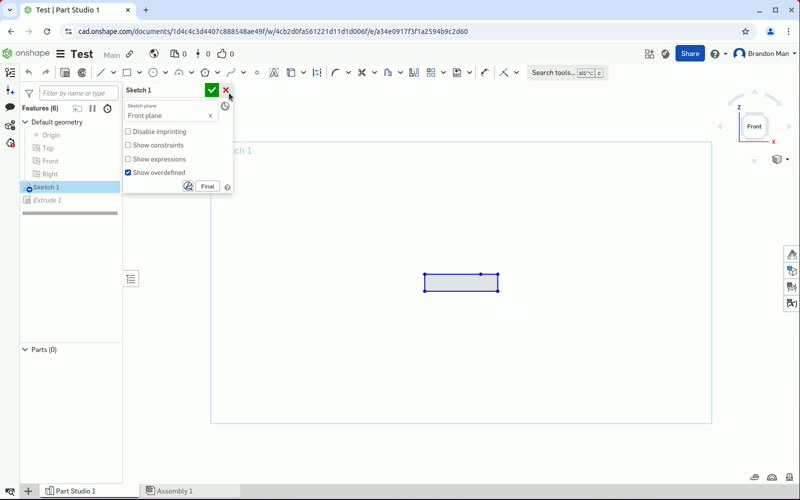
key(shift+s)
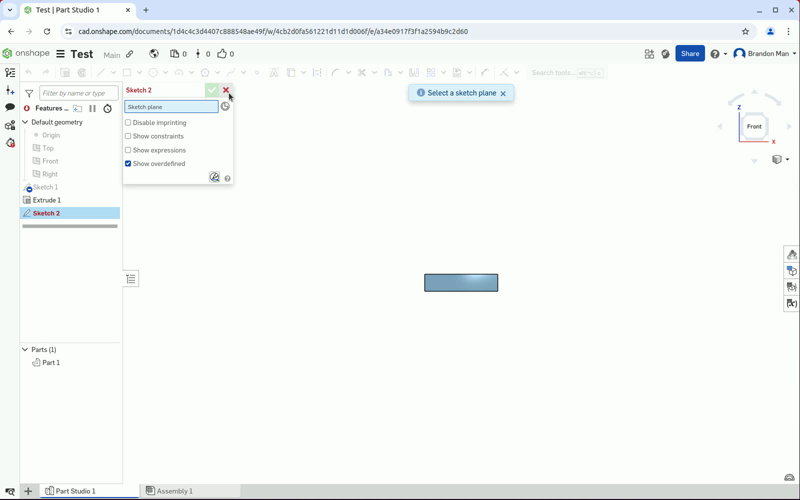
mouse_move(73, 163)
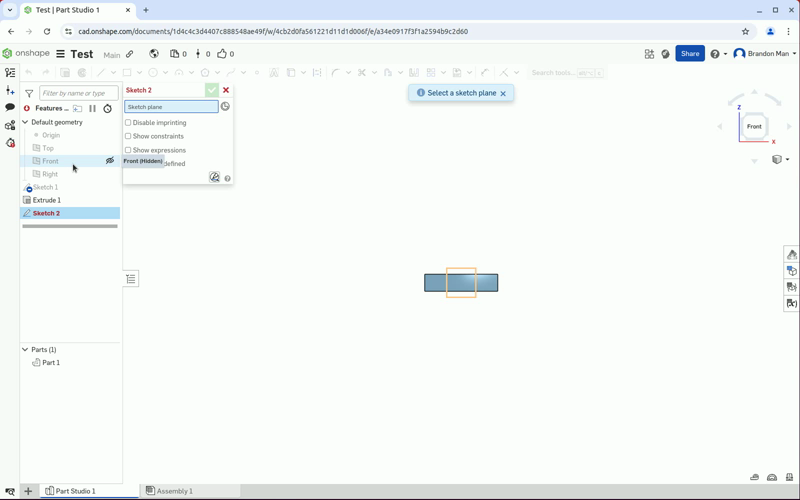
click(73, 163)
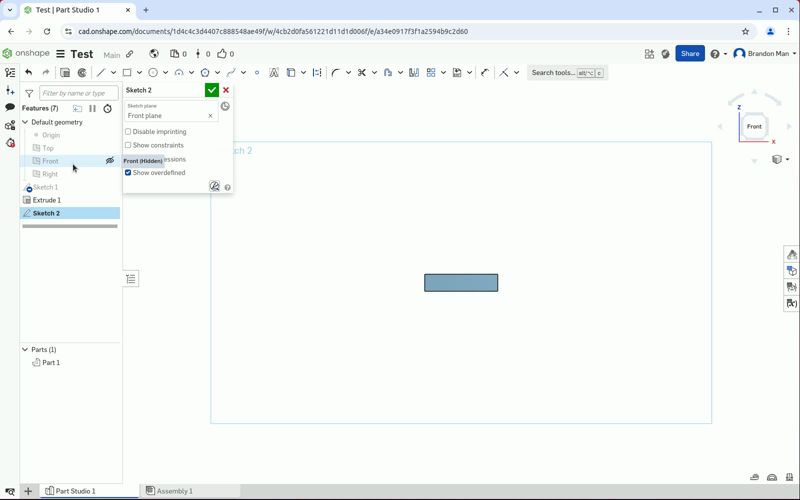
mouse_move(73, 352)
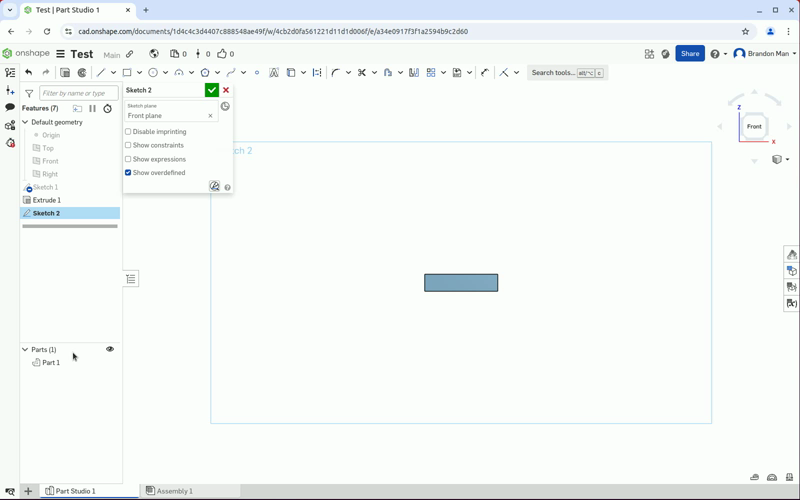
key(y)
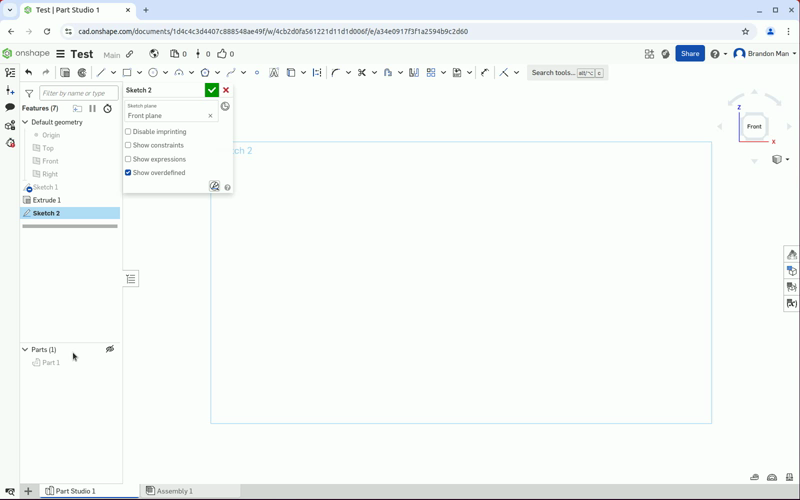
key(l)
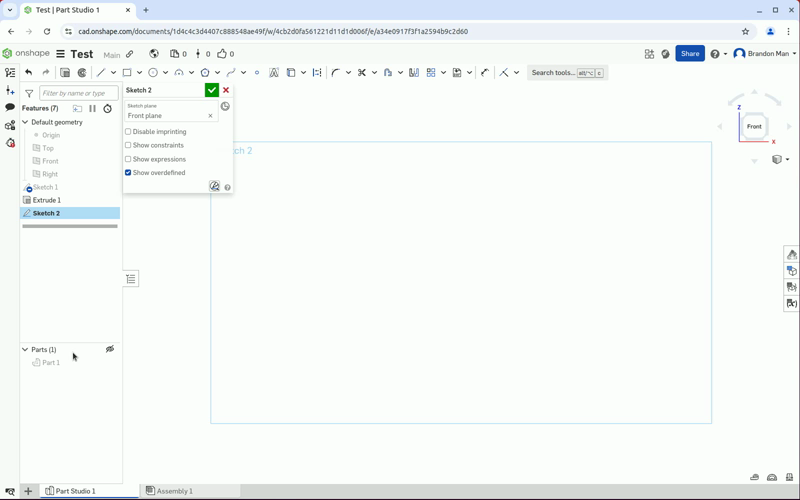
key_down(shift)
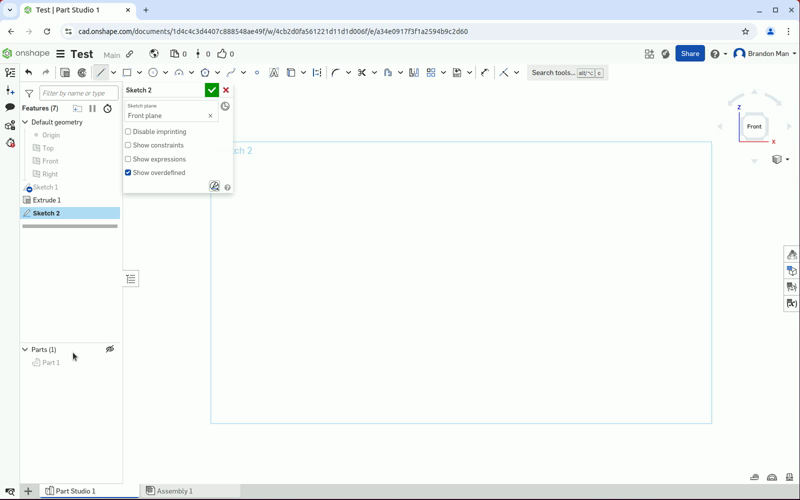
mouse_move(424, 291)
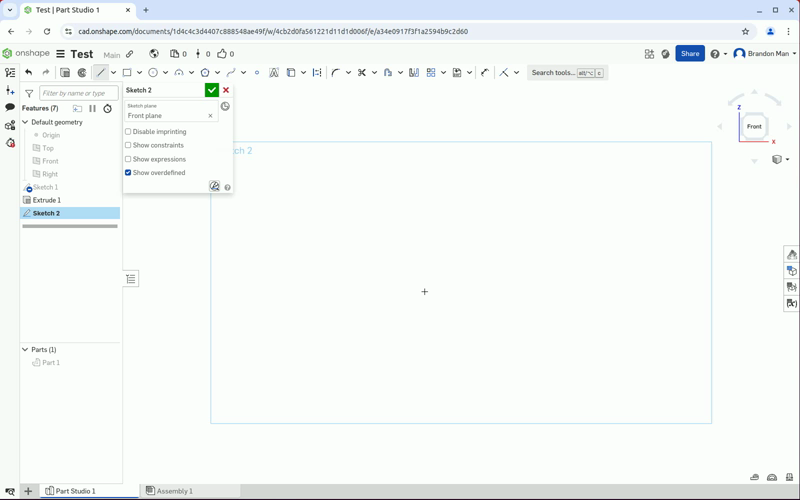
click(424, 291)
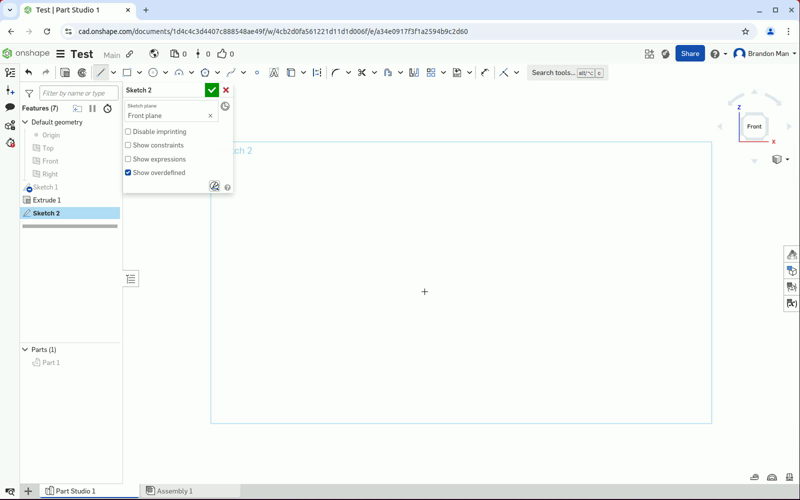
key_up(shift)
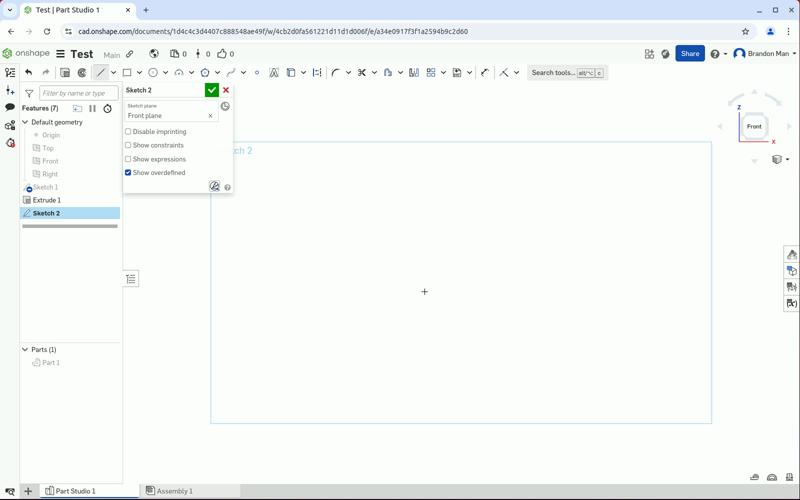
key_down(shift)
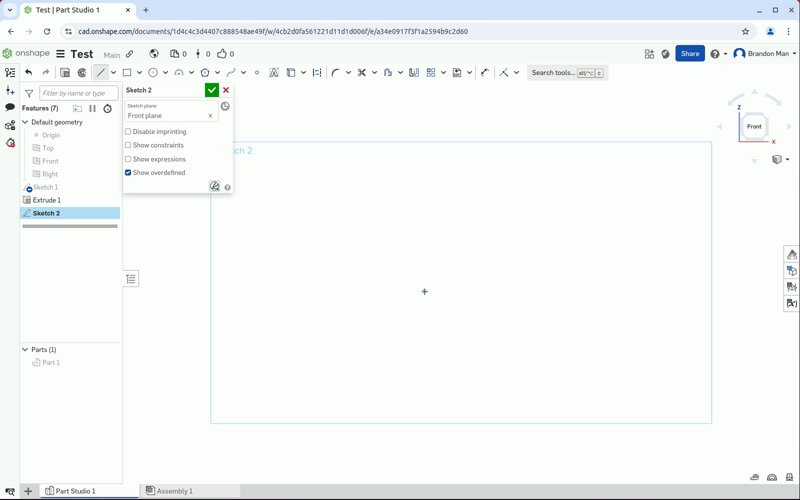
mouse_move(497, 291)
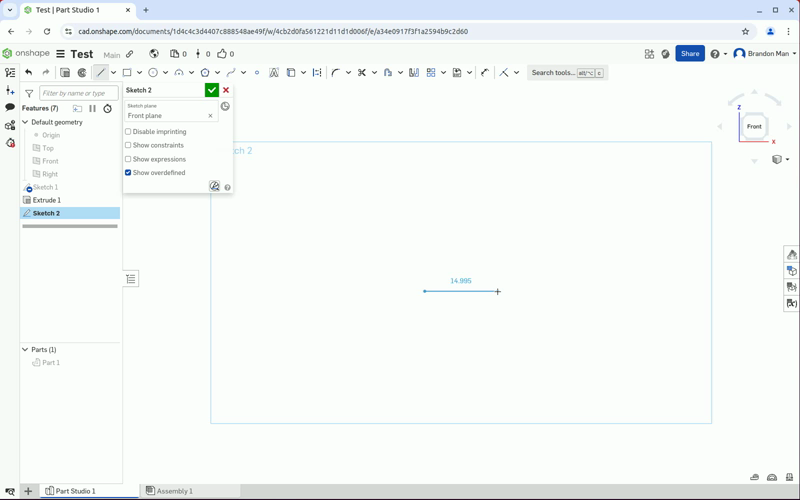
click(497, 291)
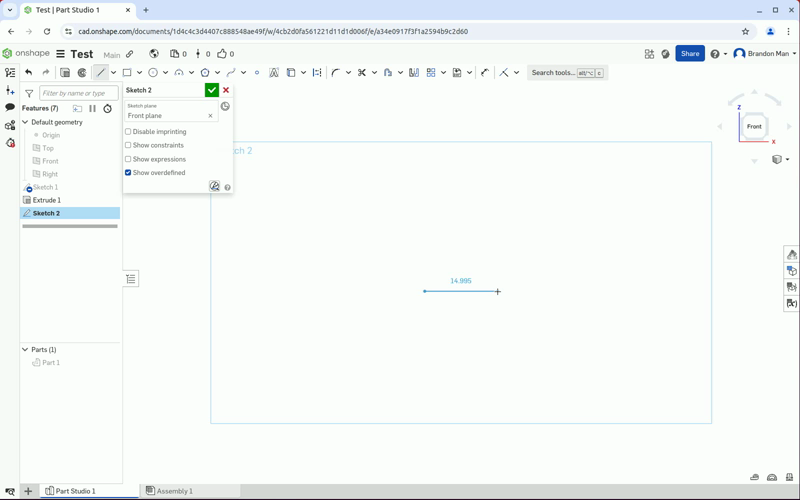
key_up(shift)
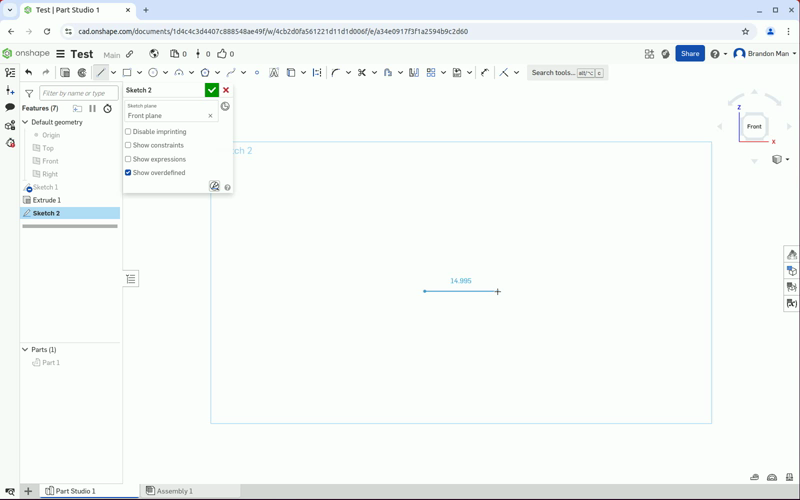
key_down(shift)
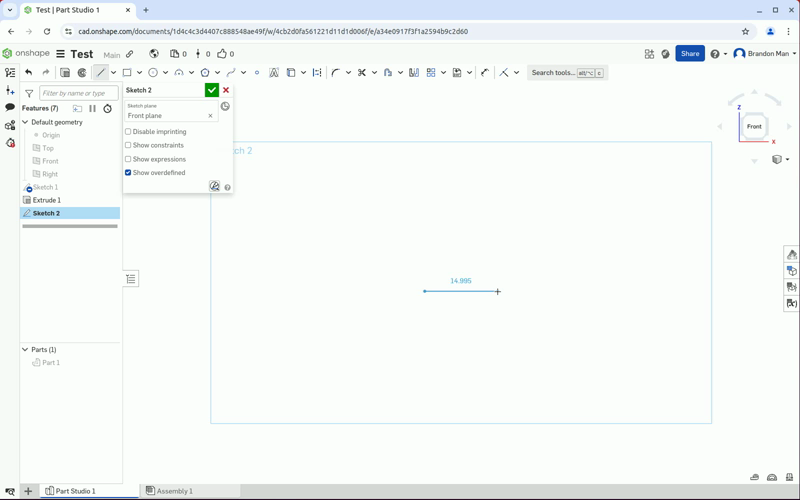
mouse_move(527, 291)
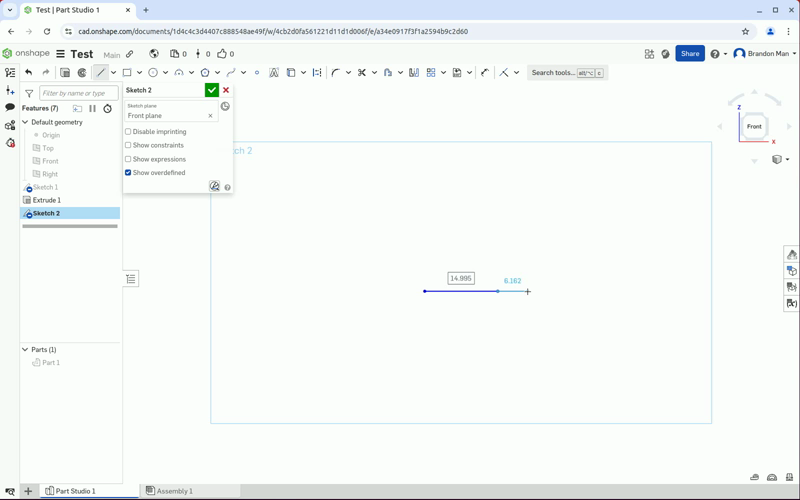
mouse_move(497, 274)
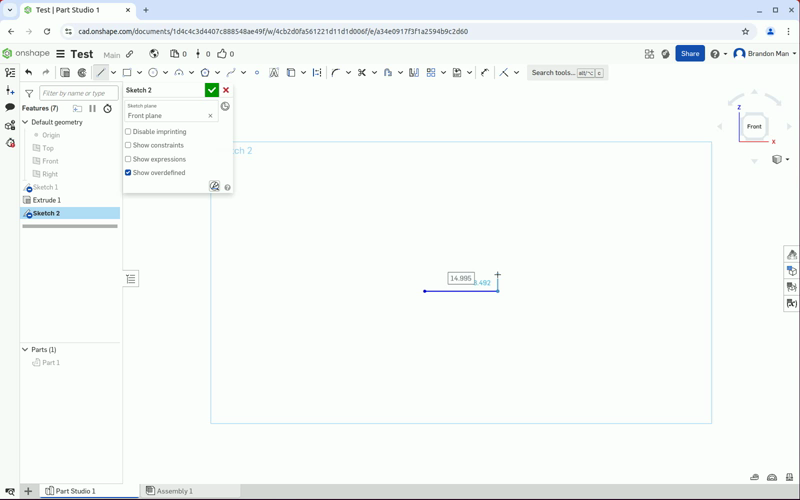
click(497, 274)
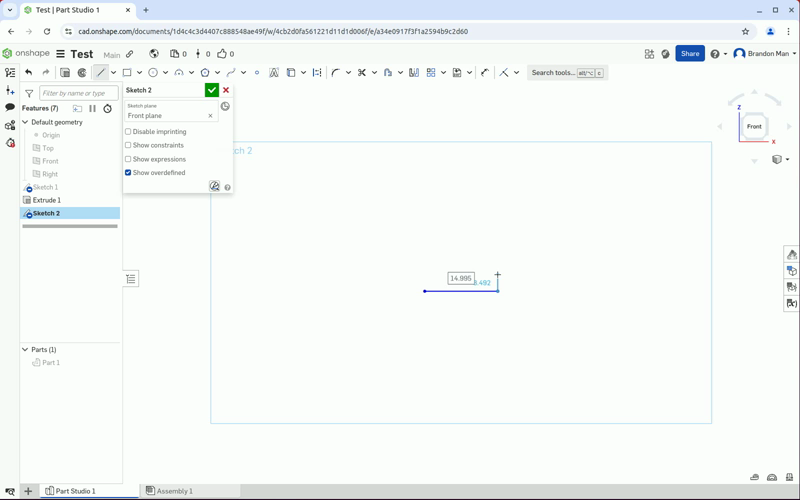
key_up(shift)
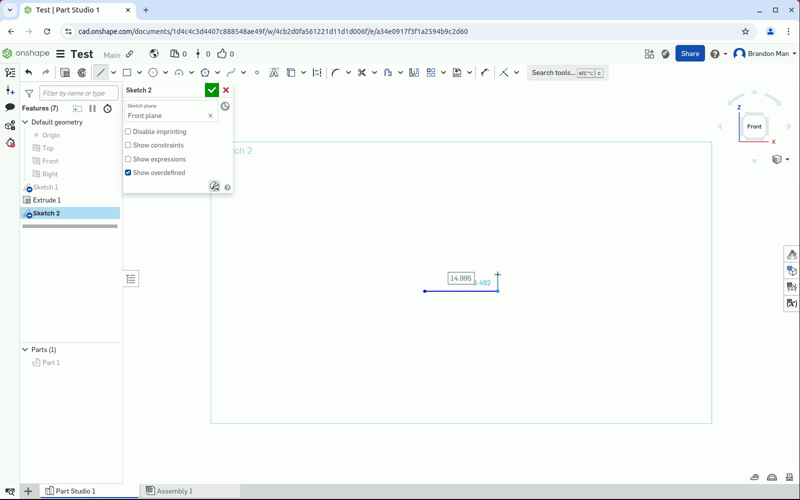
key_down(shift)
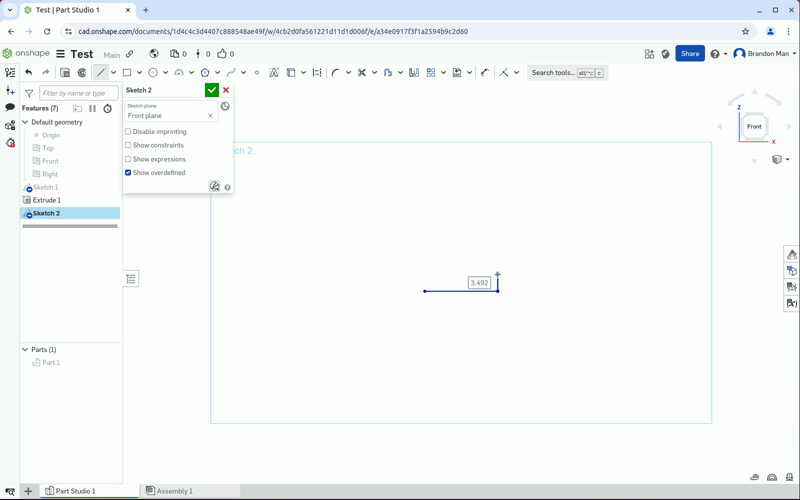
mouse_move(527, 274)
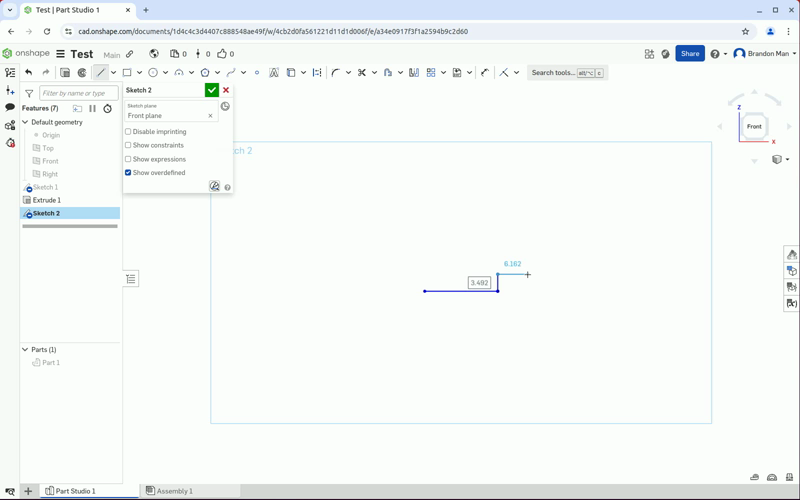
mouse_move(480, 274)
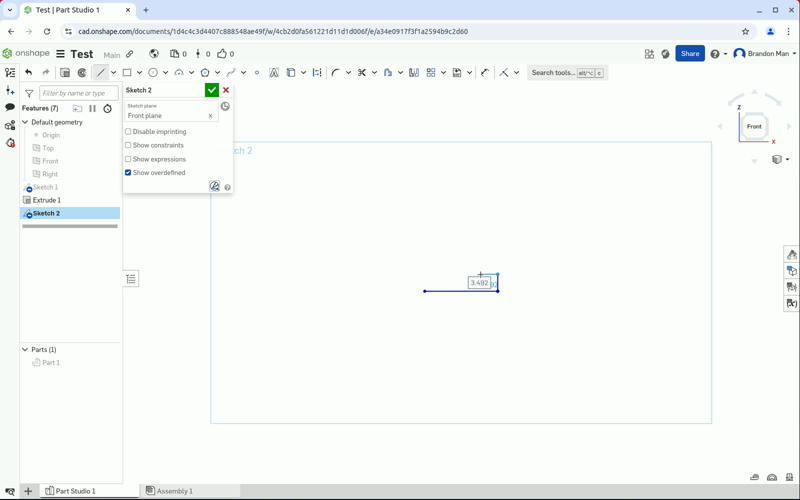
click(480, 274)
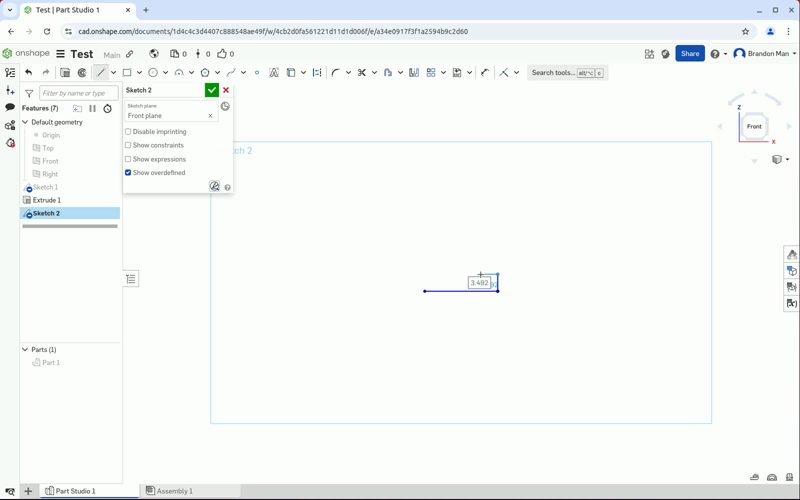
key_up(shift)
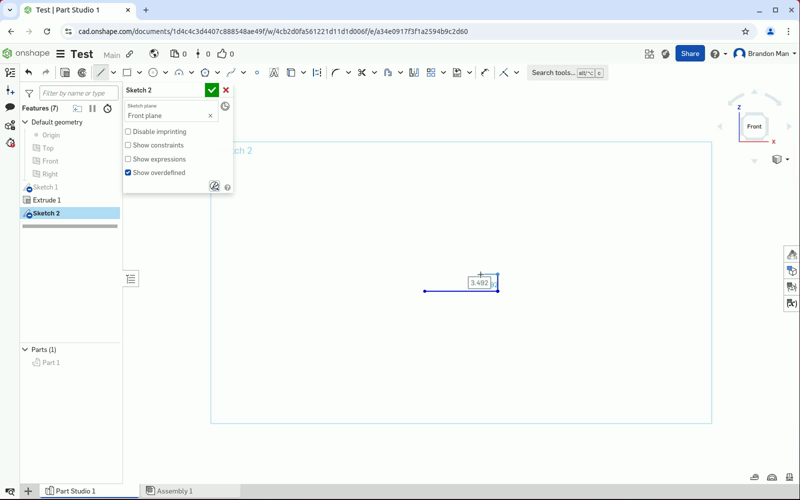
key_down(shift)
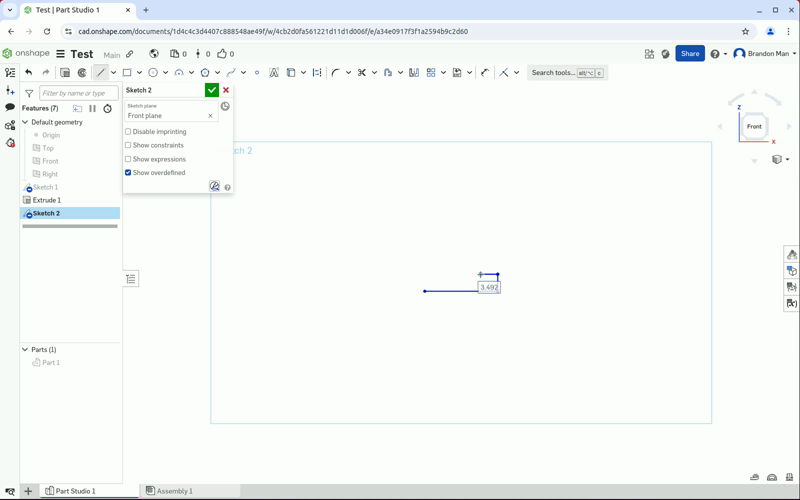
mouse_move(510, 274)
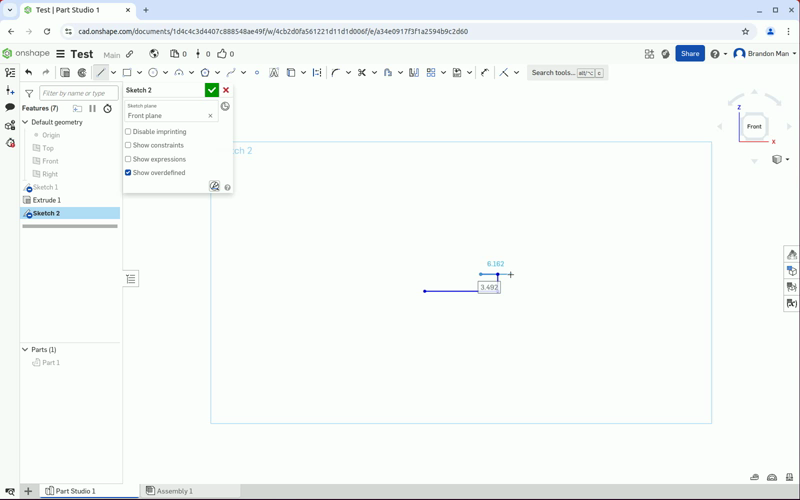
mouse_move(424, 274)
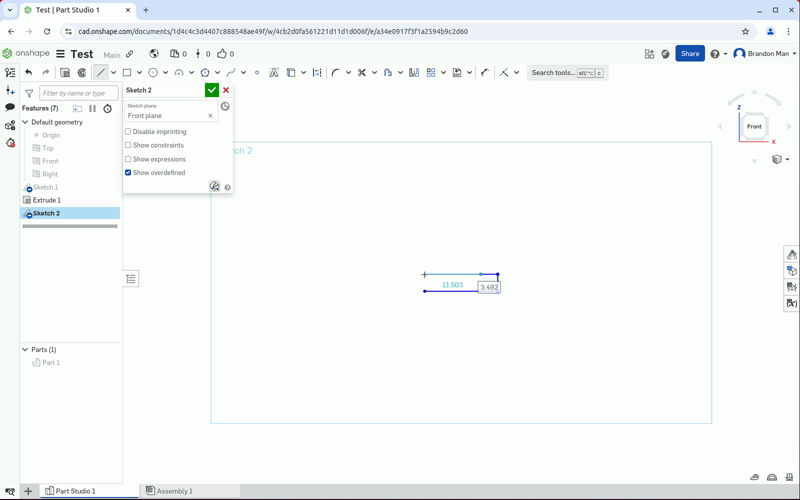
click(424, 274)
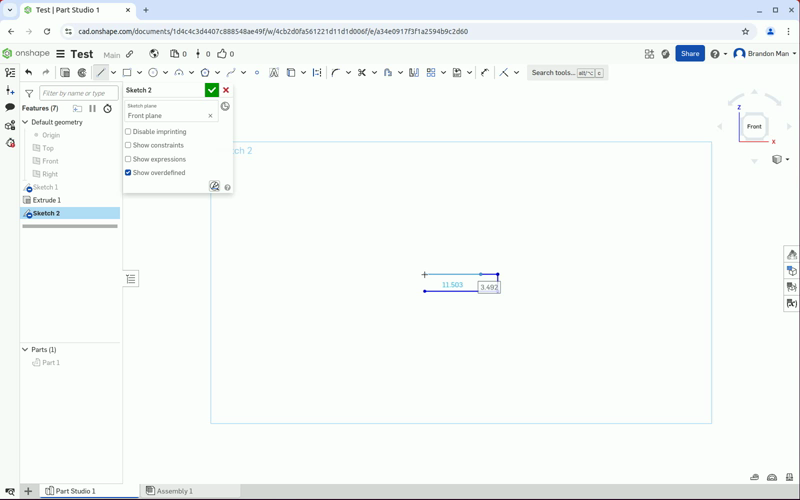
key_up(shift)
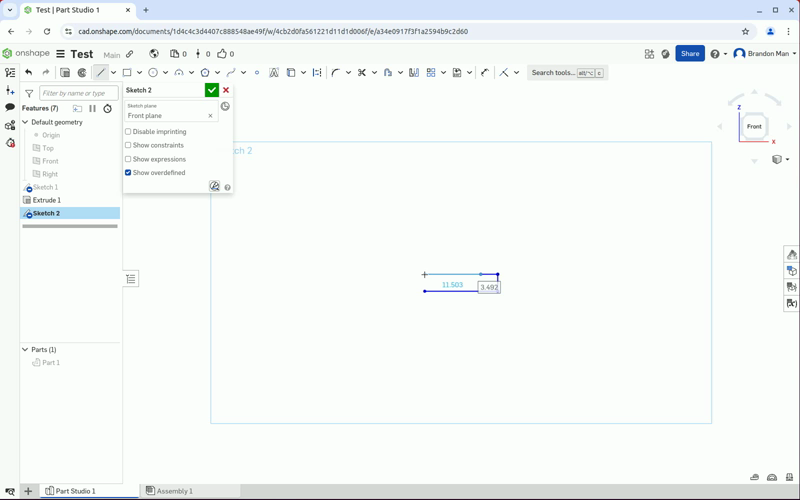
mouse_move(454, 274)
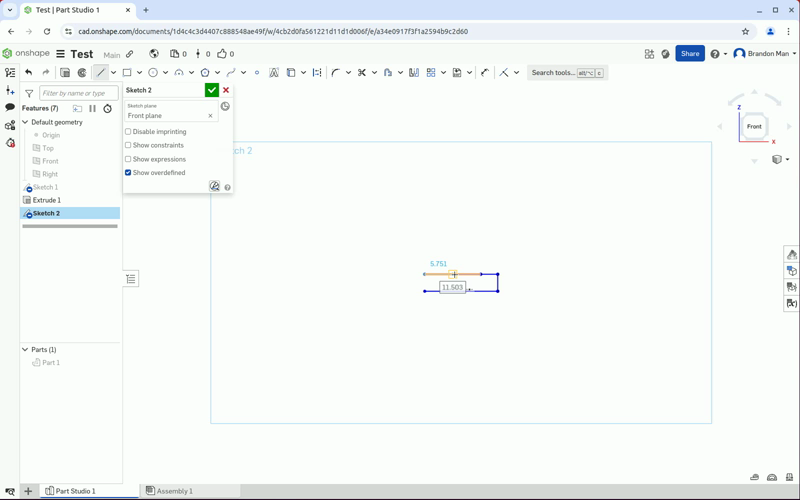
key_down(shift)
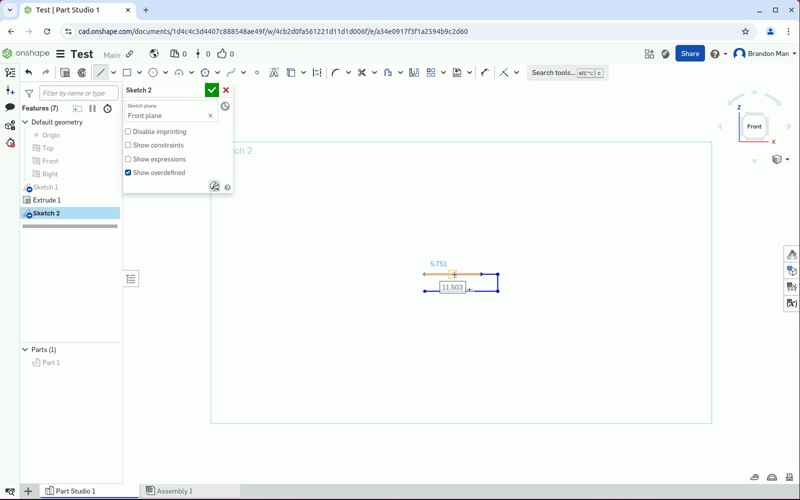
mouse_move(424, 291)
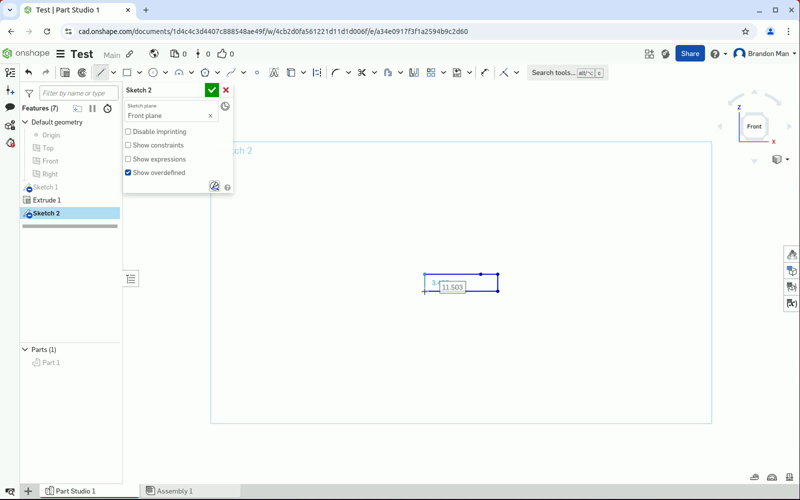
key_up(shift)
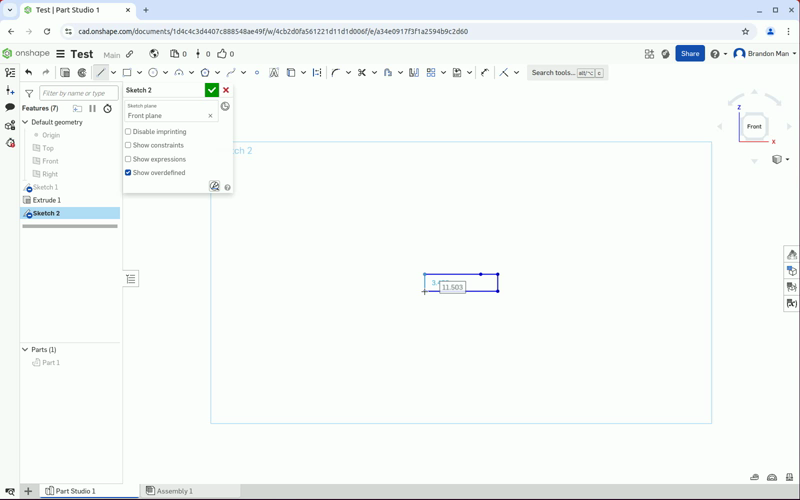
click(424, 291)
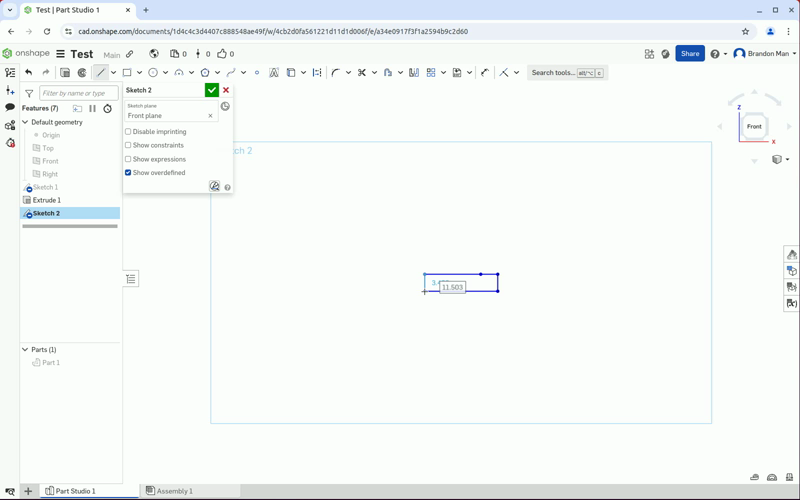
key(esc)
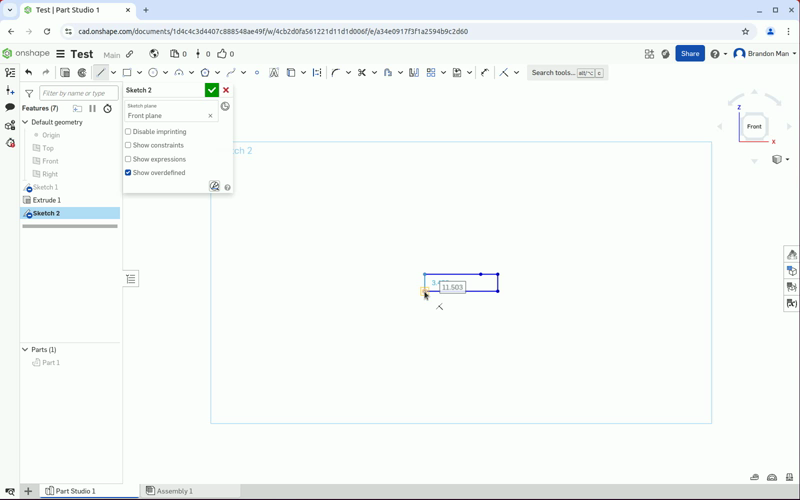
mouse_move(493, 286)
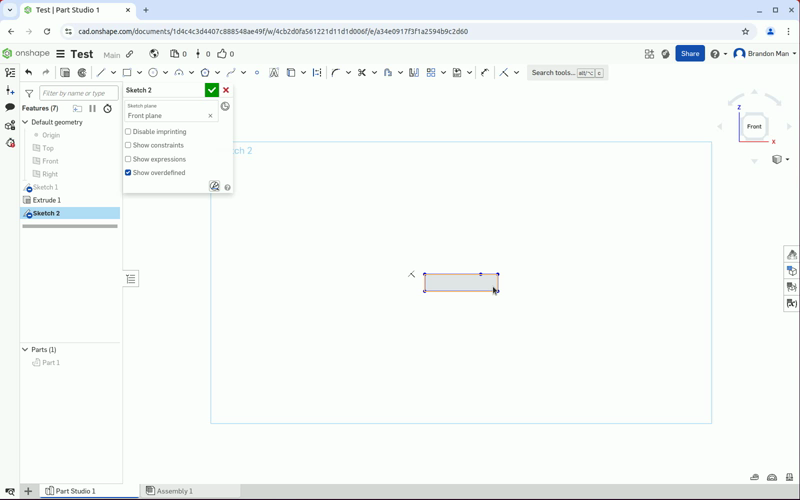
scroll(6)
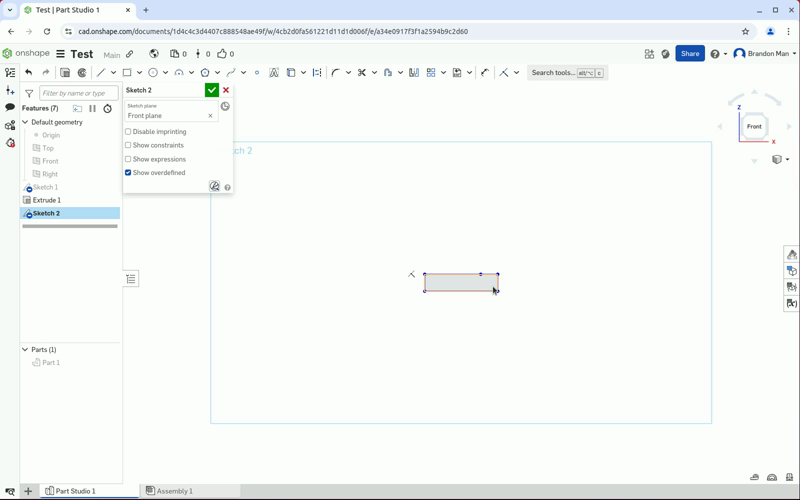
scroll(6)
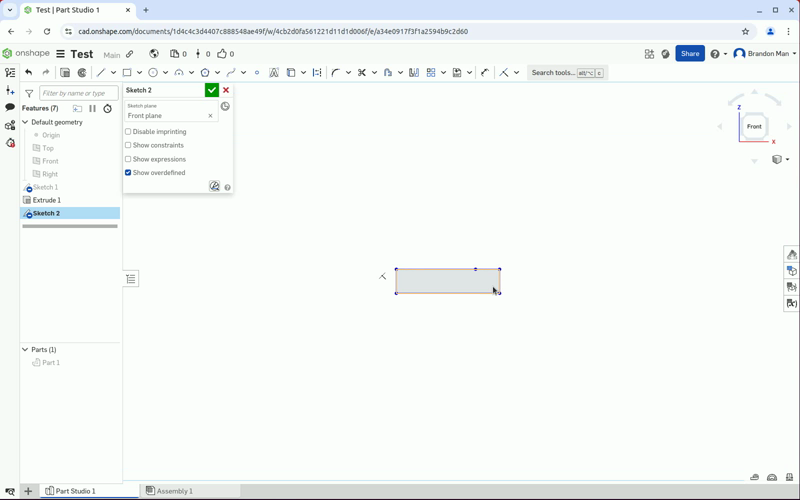
scroll(6)
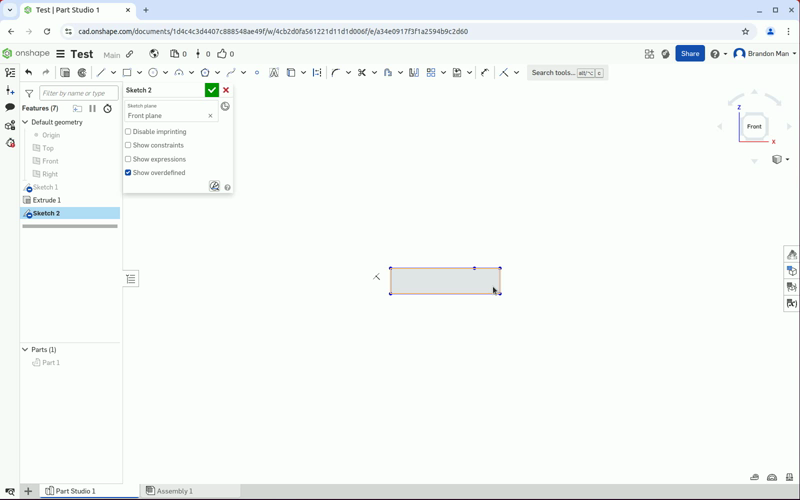
scroll(6)
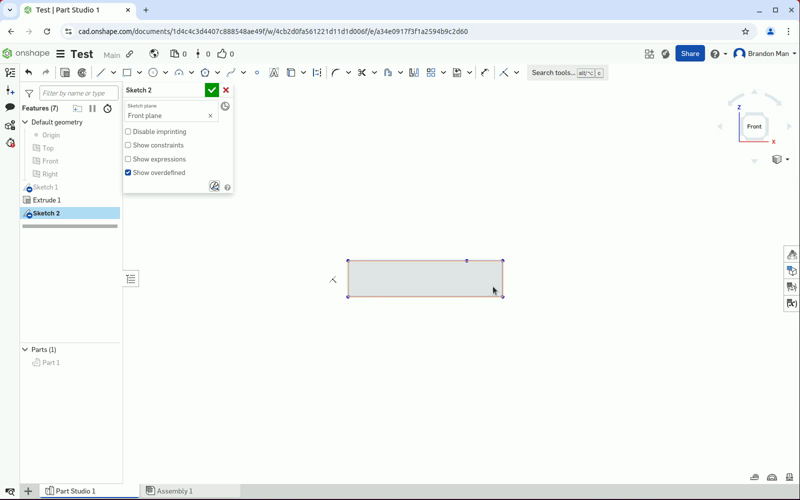
scroll(6)
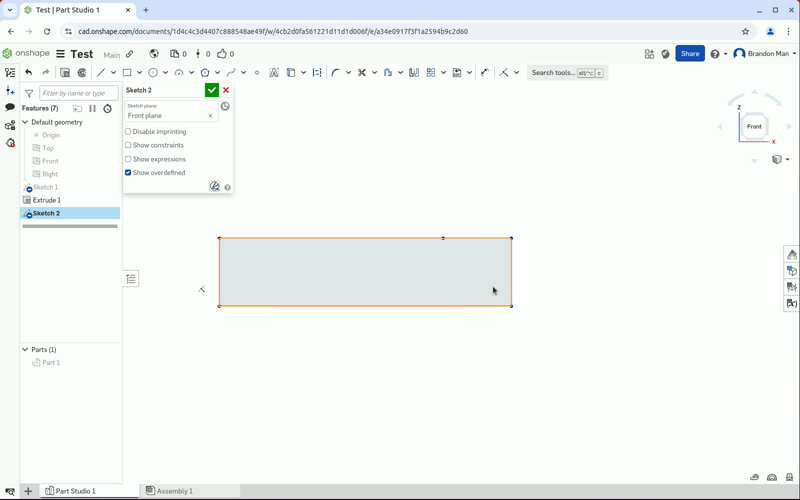
scroll(6)
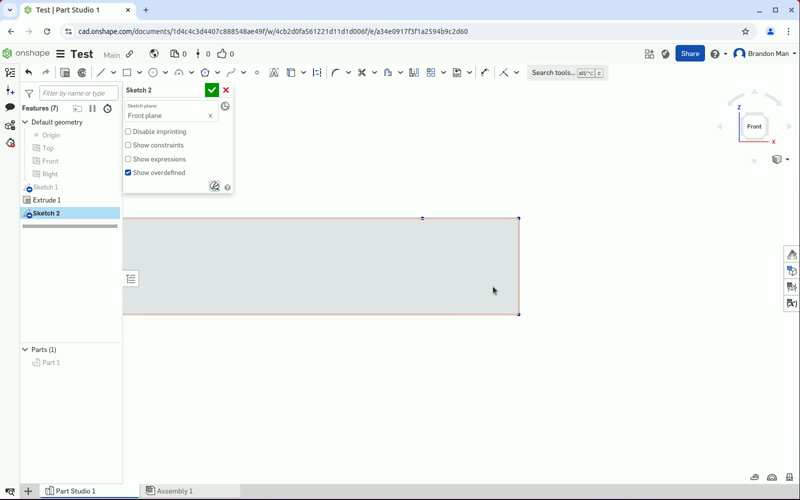
scroll(6)
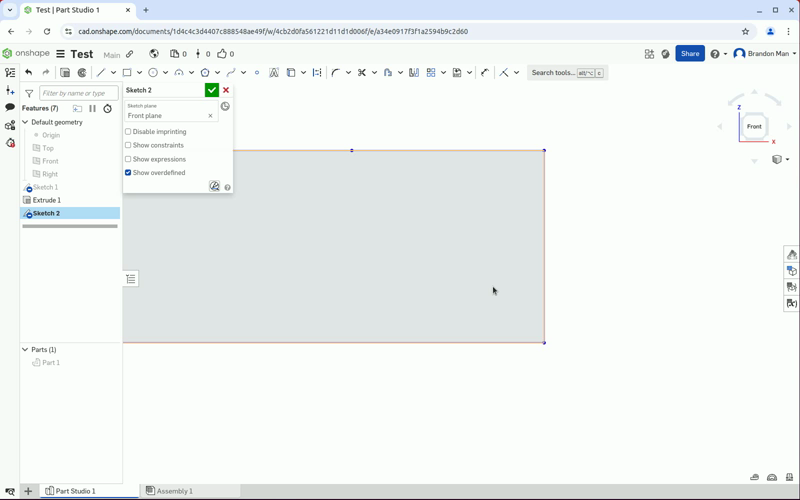
click(493, 286)
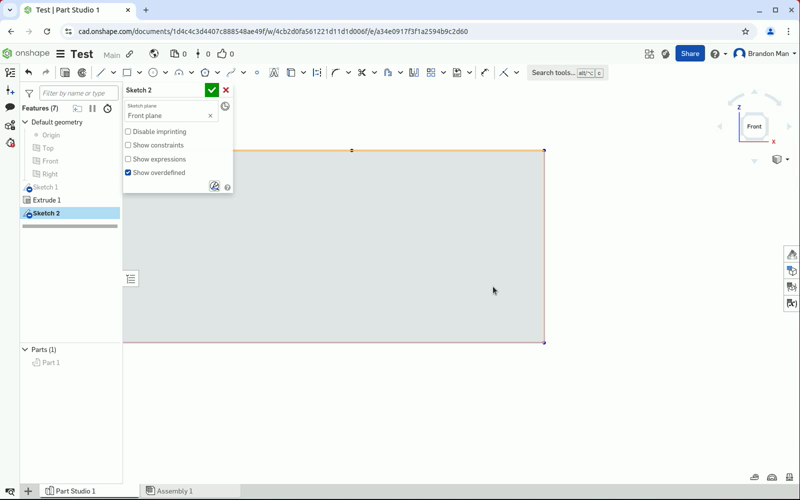
scroll(-6)
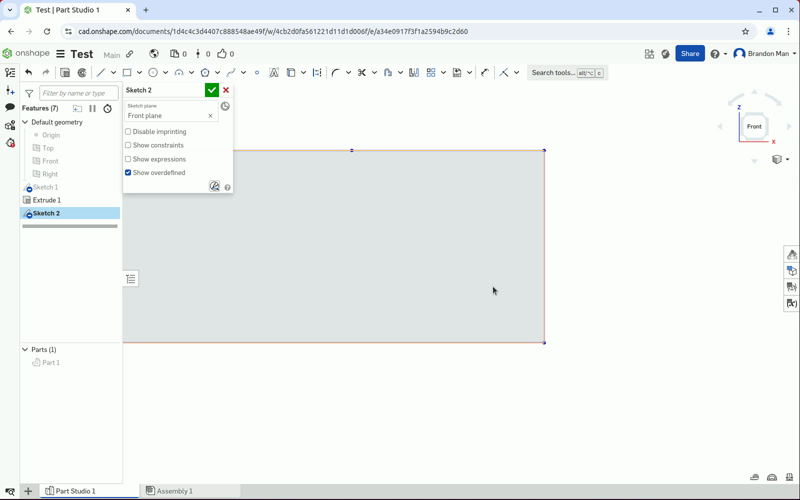
scroll(-6)
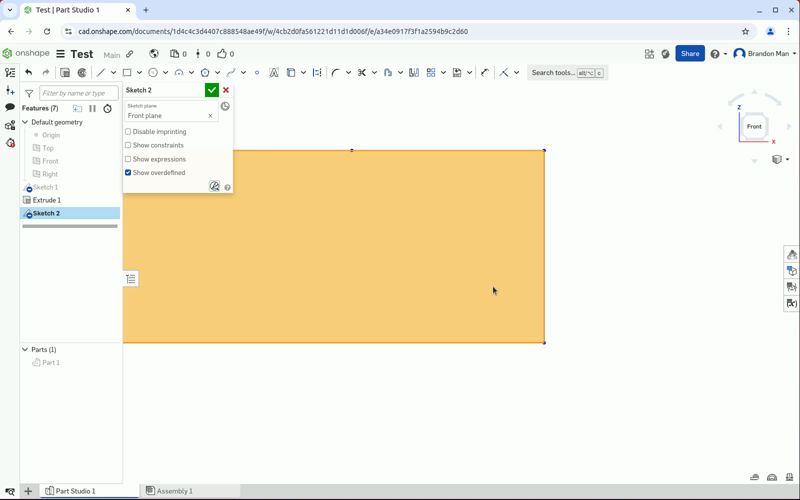
scroll(-6)
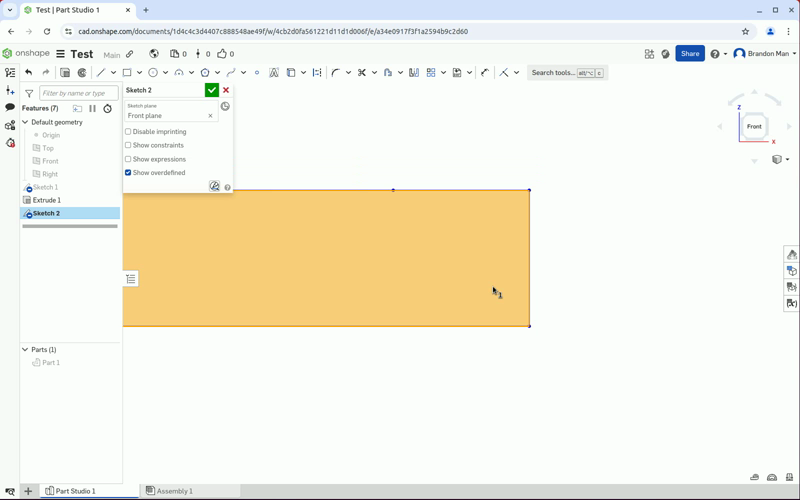
scroll(-6)
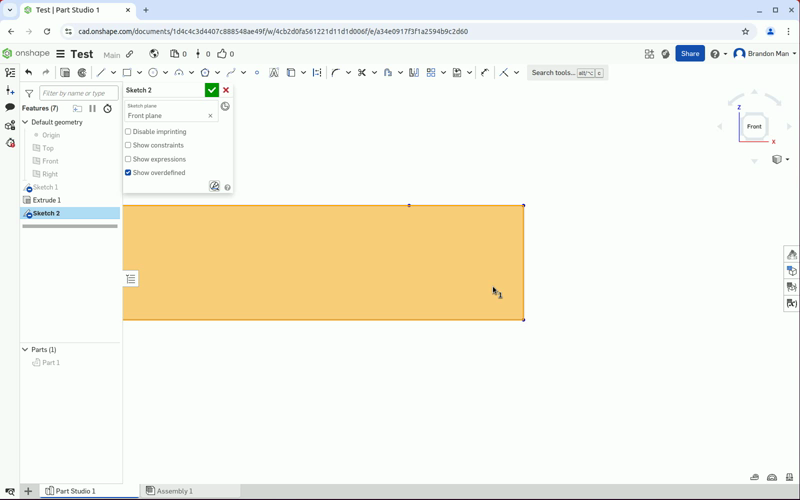
scroll(-6)
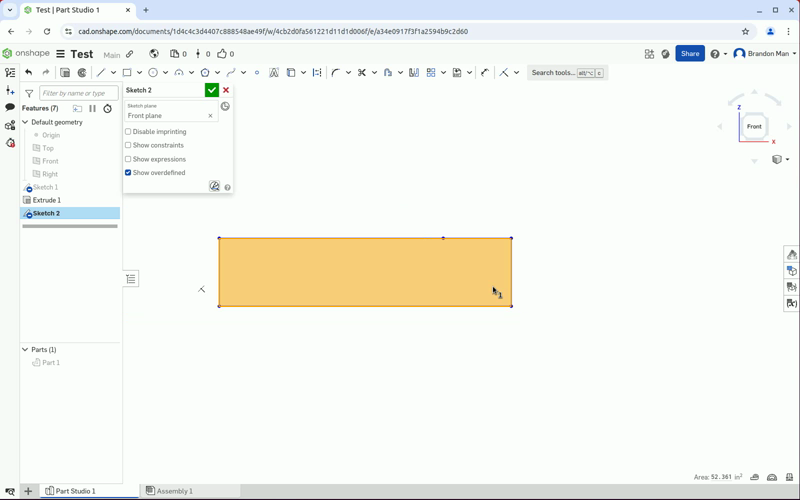
scroll(-6)
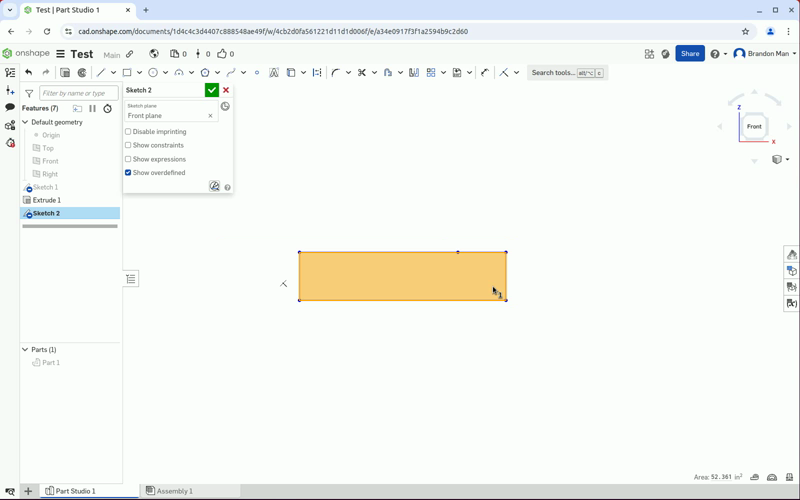
scroll(-6)
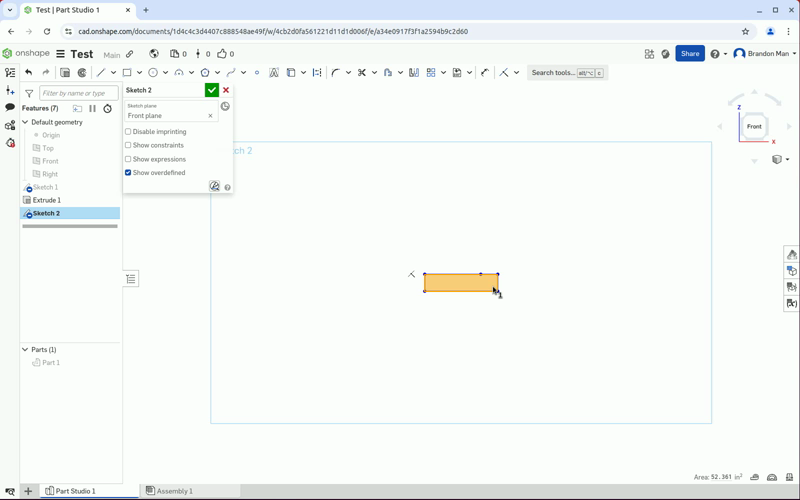
mouse_move(73, 352)
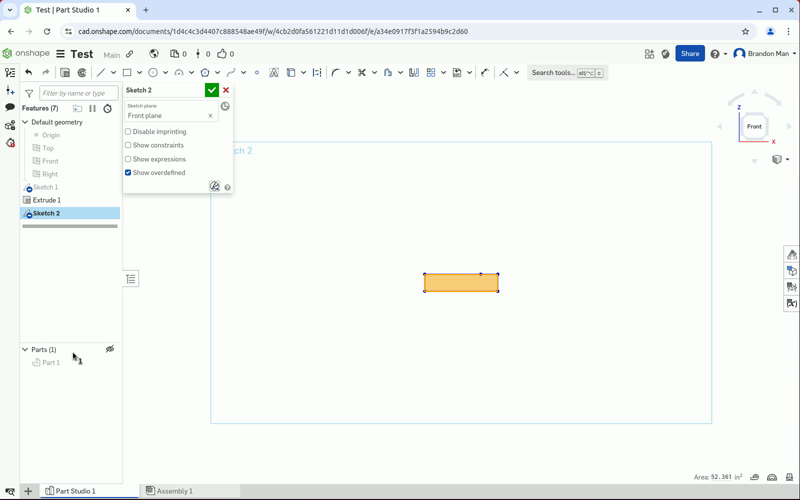
key(shift+y)
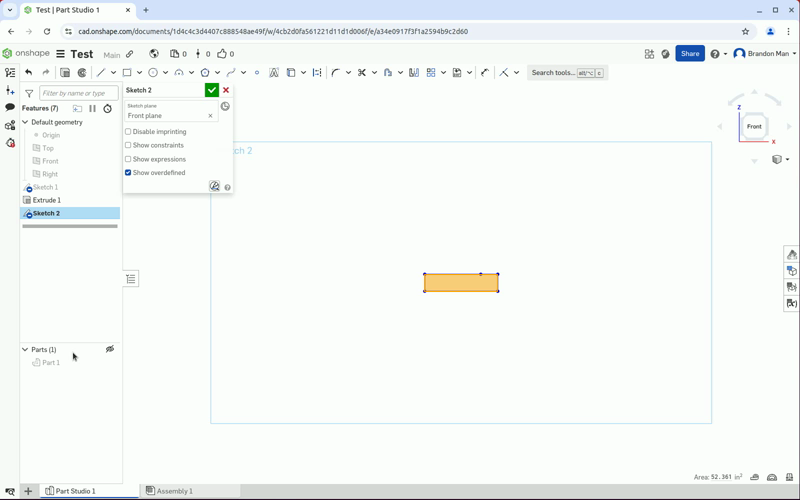
key(shift+e)
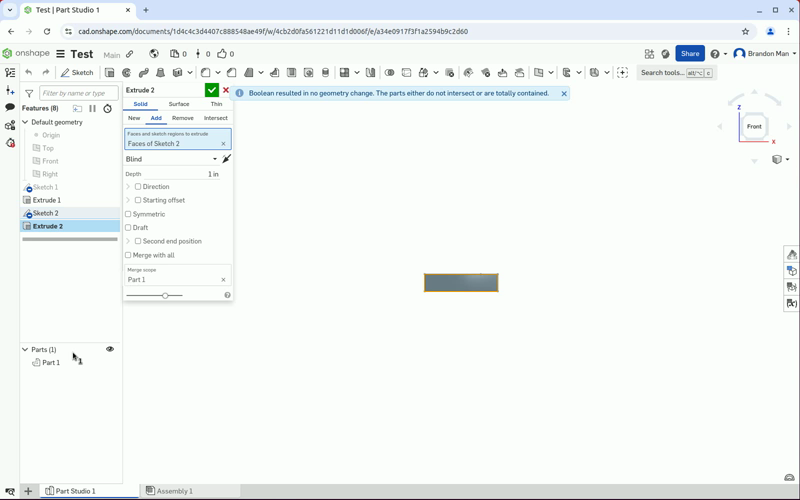
mouse_move(143, 106)
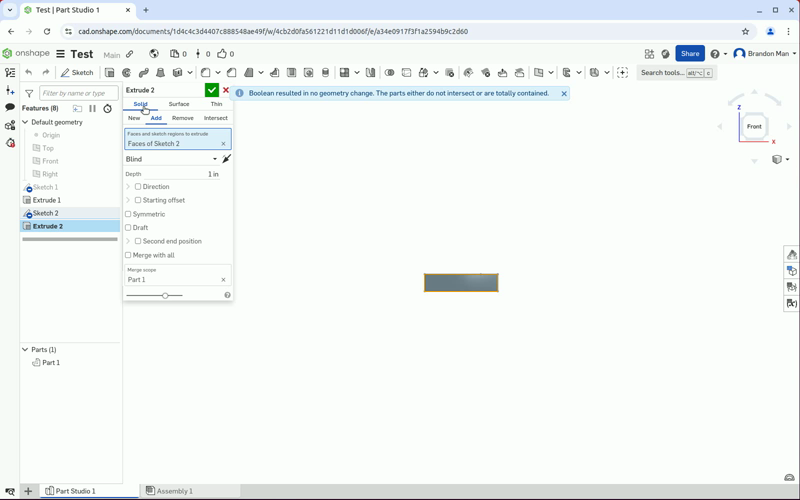
click(143, 106)
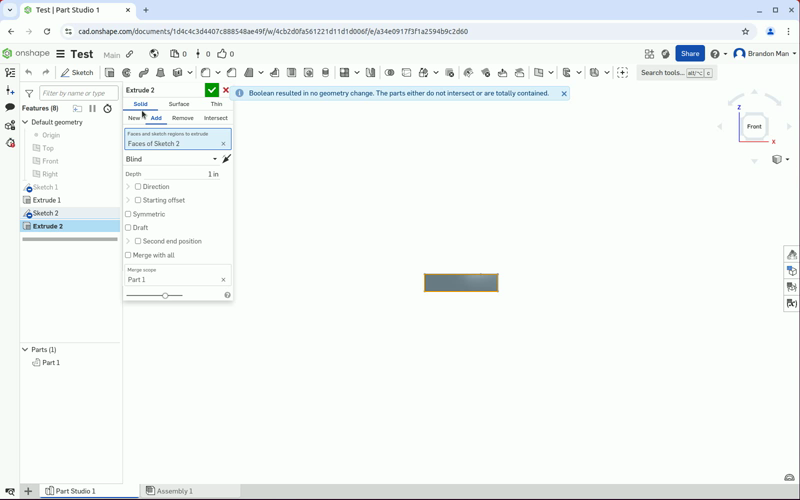
mouse_move(137, 120)
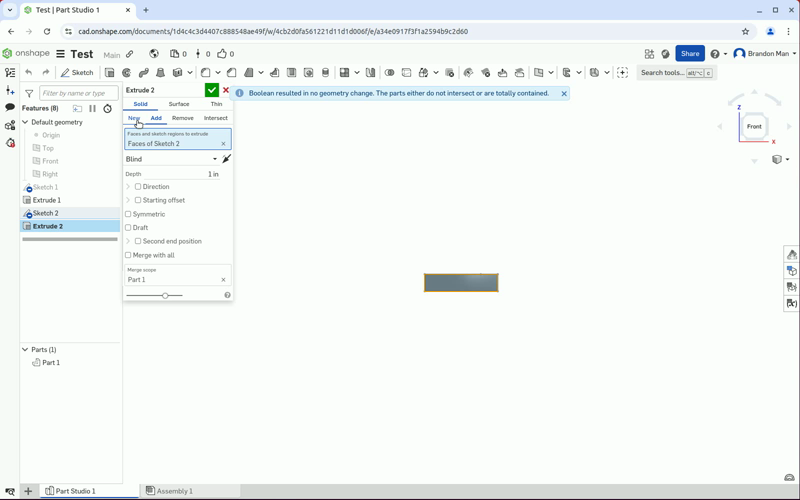
click(137, 120)
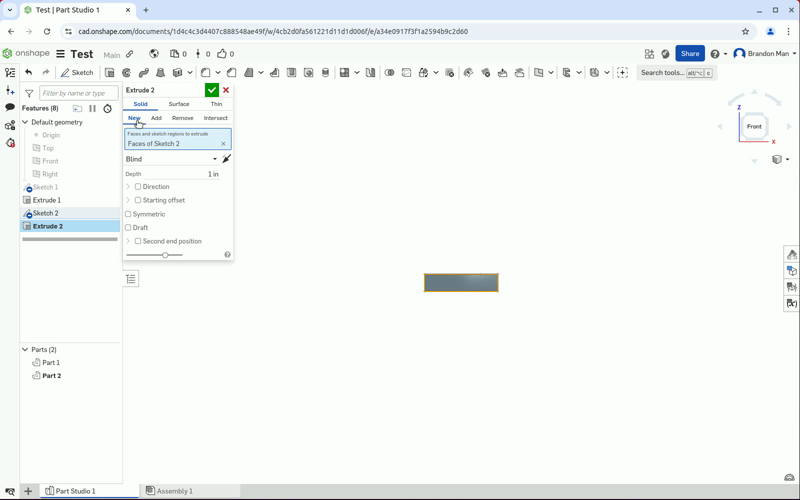
key(tab, 4)
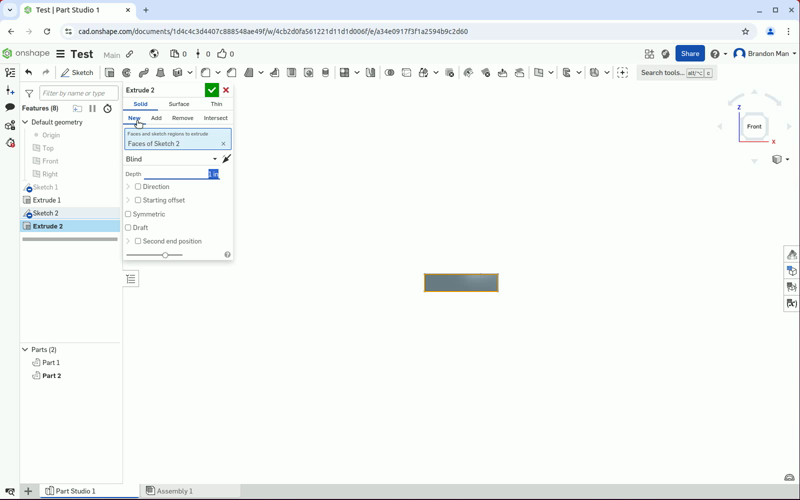
text(23.108)
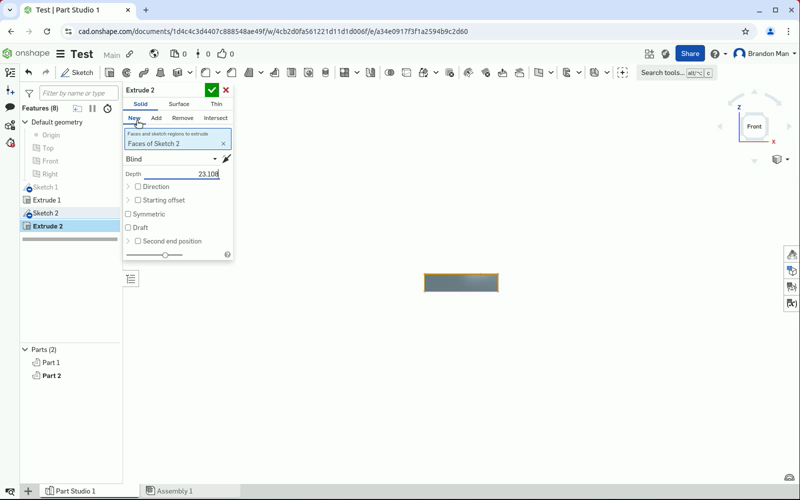
key(enter)
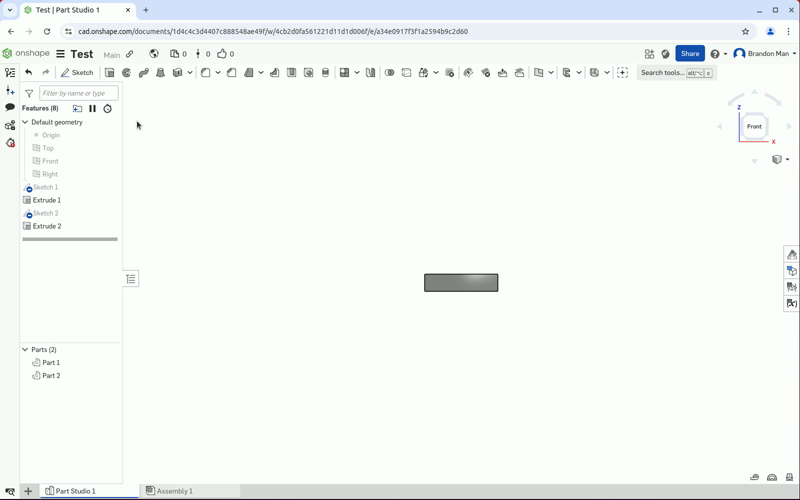
key(shift+h)
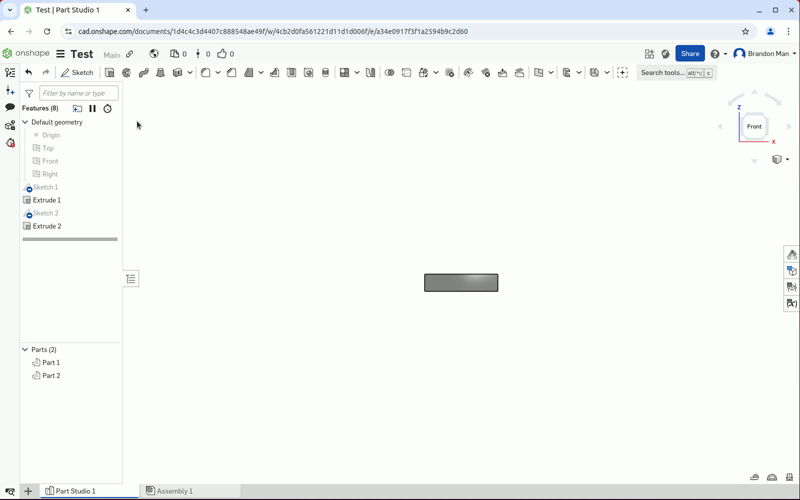
key(shift+h)
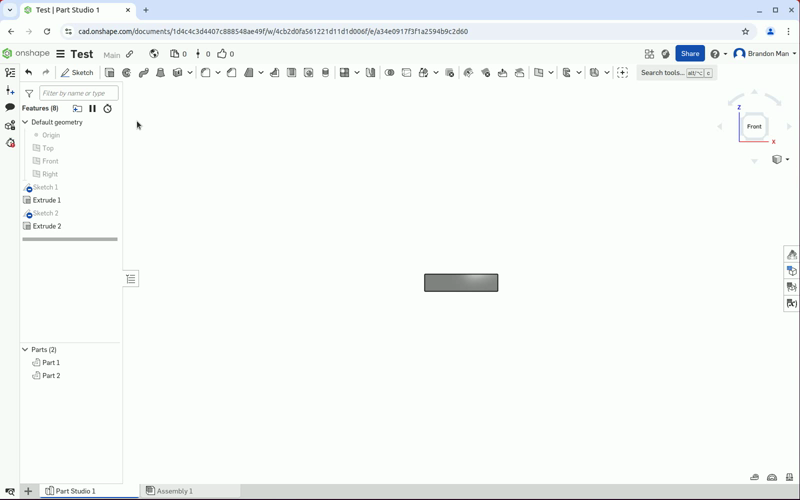
mouse_move(73, 189)
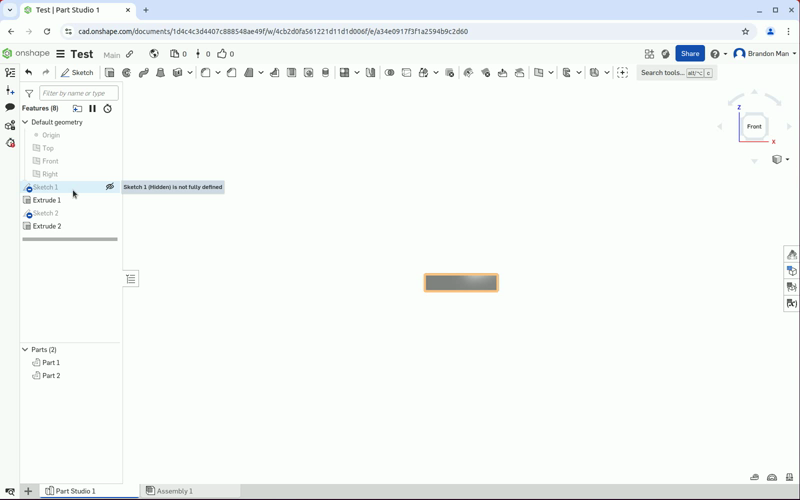
click(73, 189)
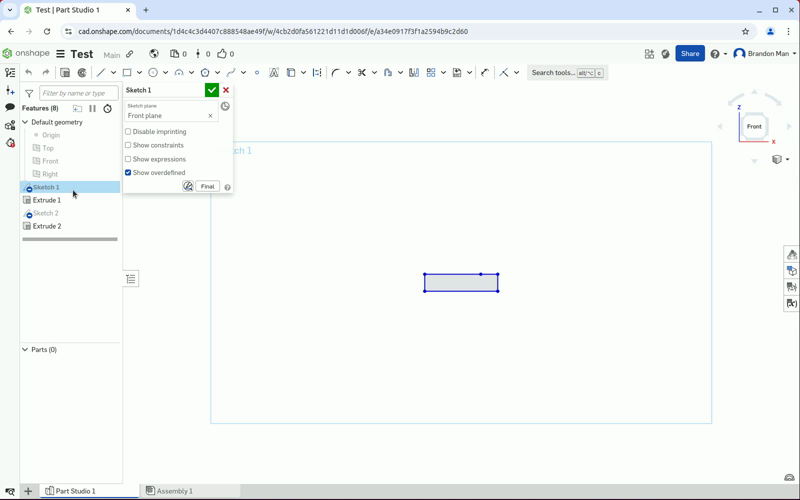
mouse_move(229, 92)
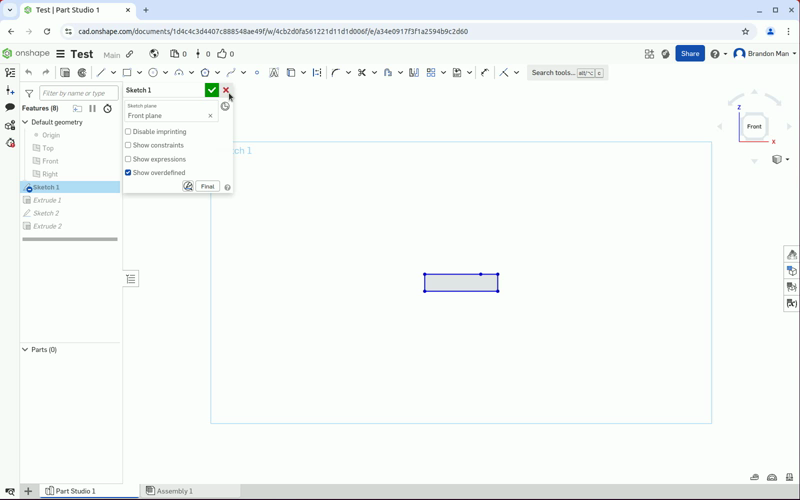
click(229, 92)
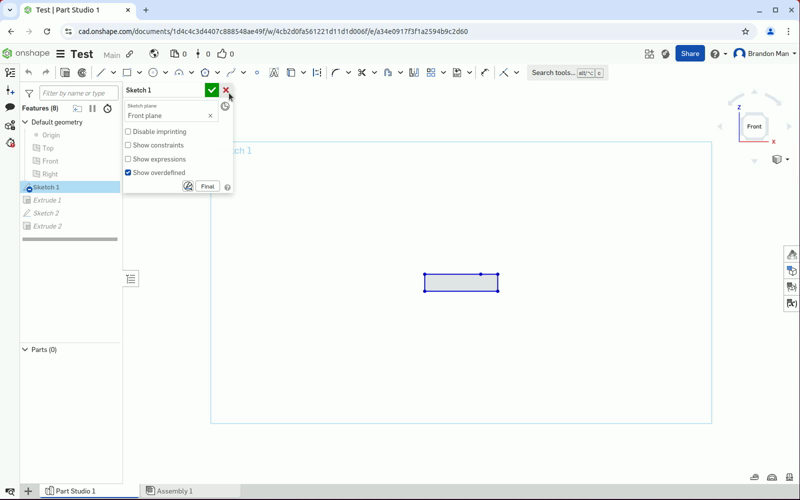
key(shift+s)
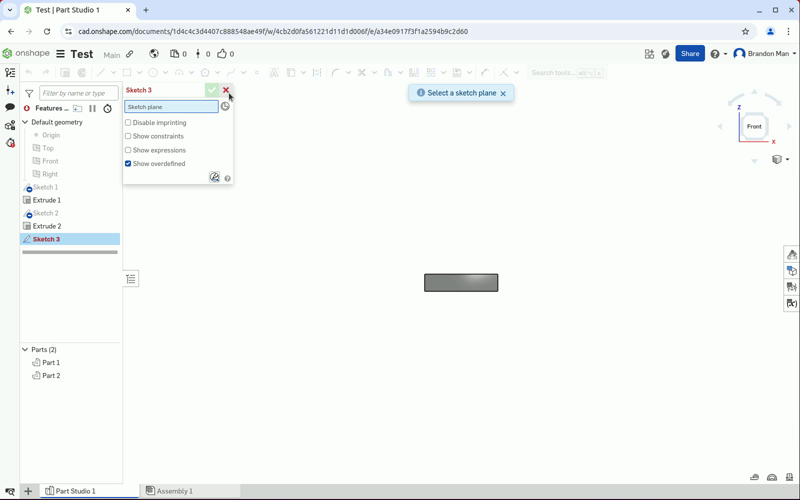
mouse_move(73, 163)
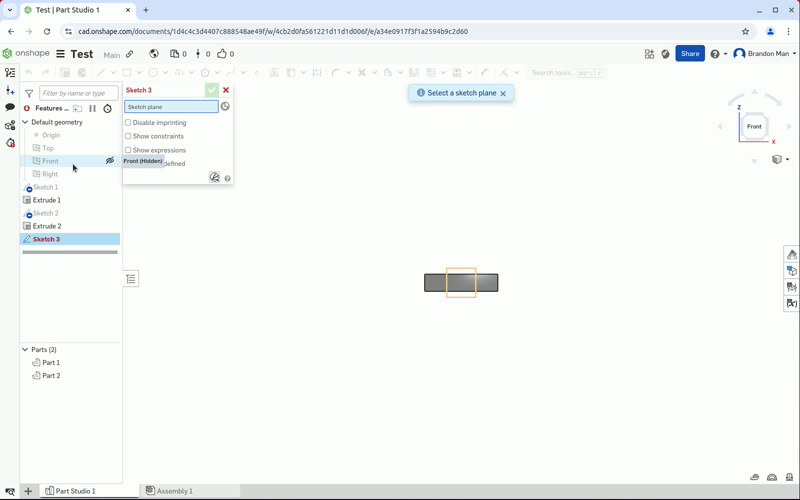
click(73, 163)
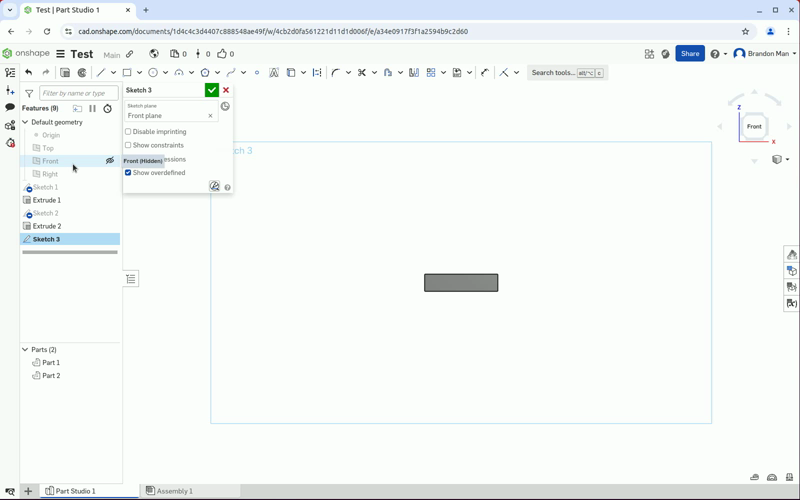
mouse_move(73, 352)
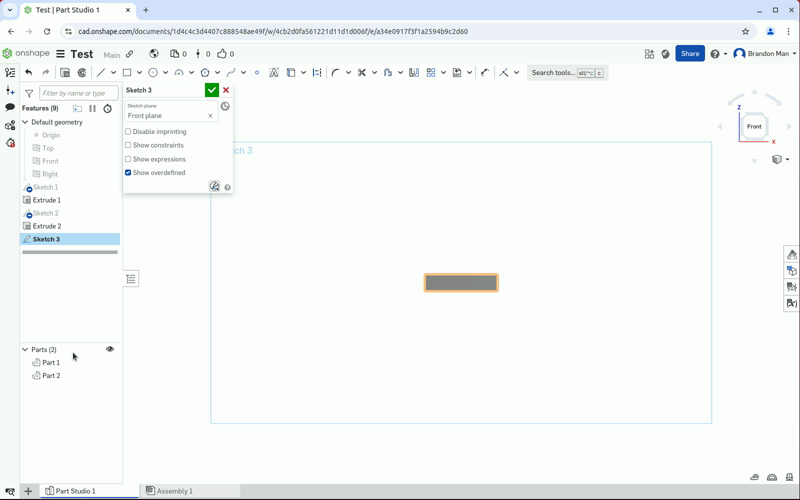
key(y)
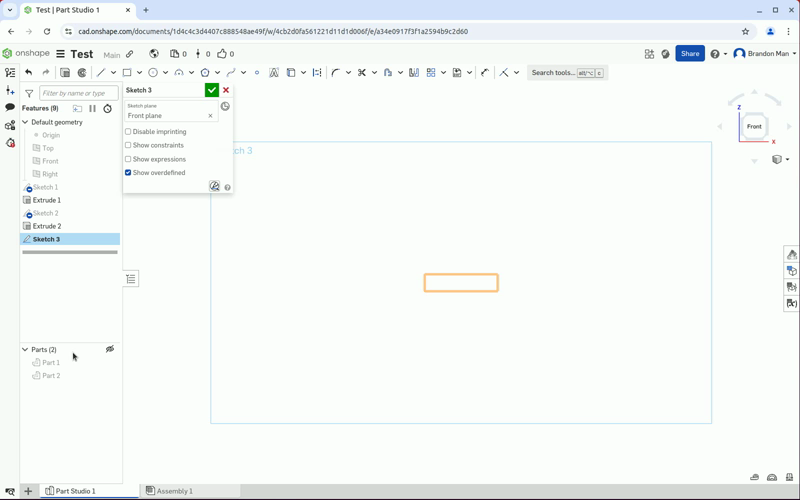
key(l)
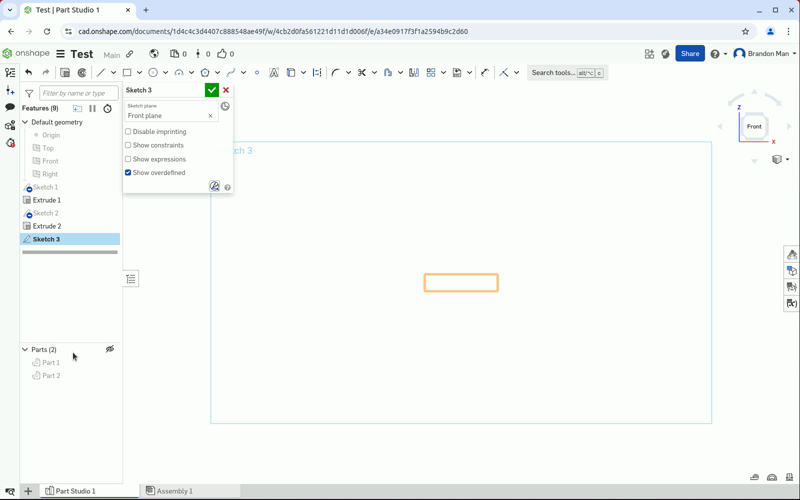
key_down(shift)
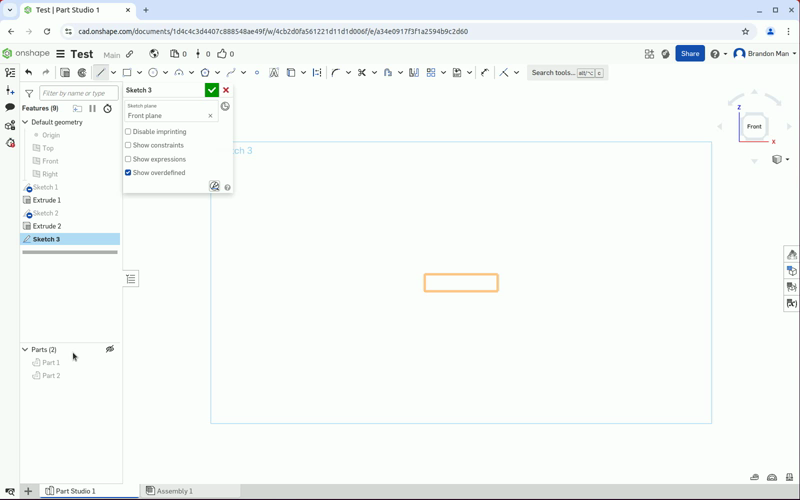
mouse_move(480, 274)
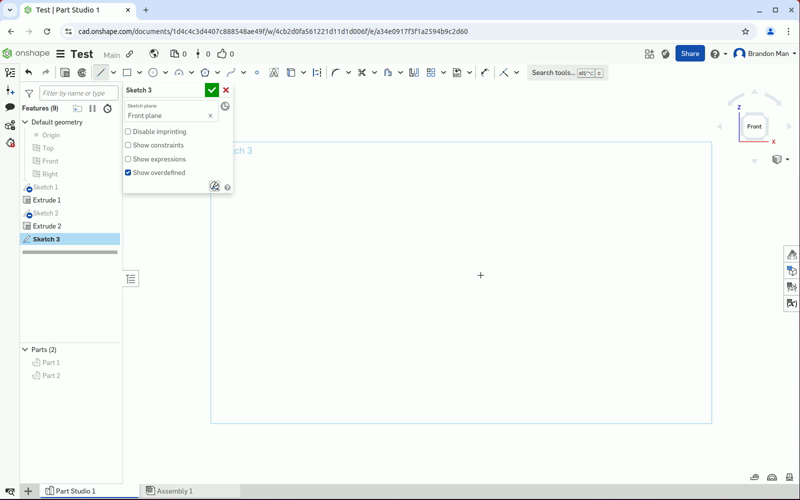
click(480, 274)
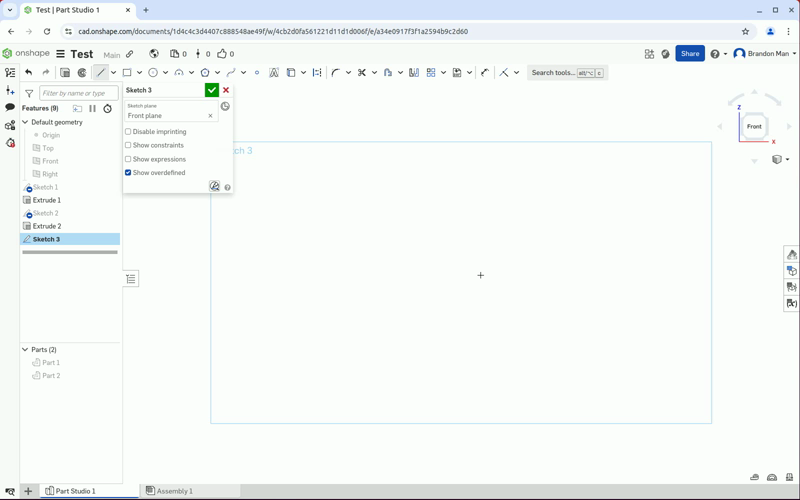
key_up(shift)
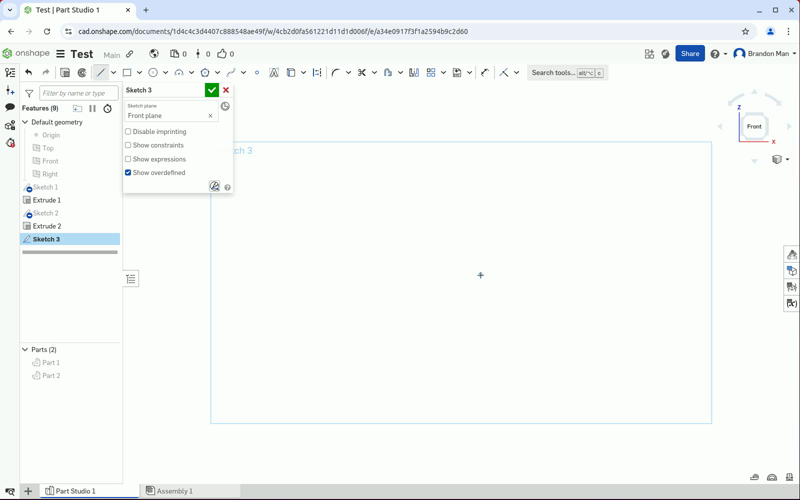
key_down(shift)
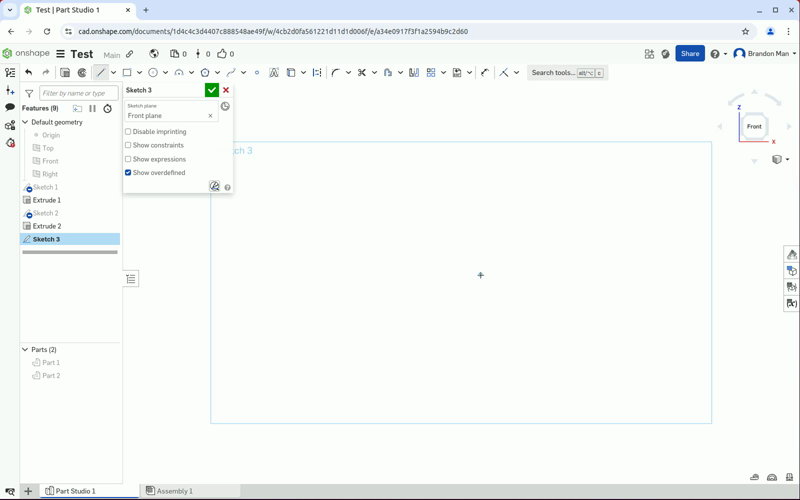
mouse_move(510, 274)
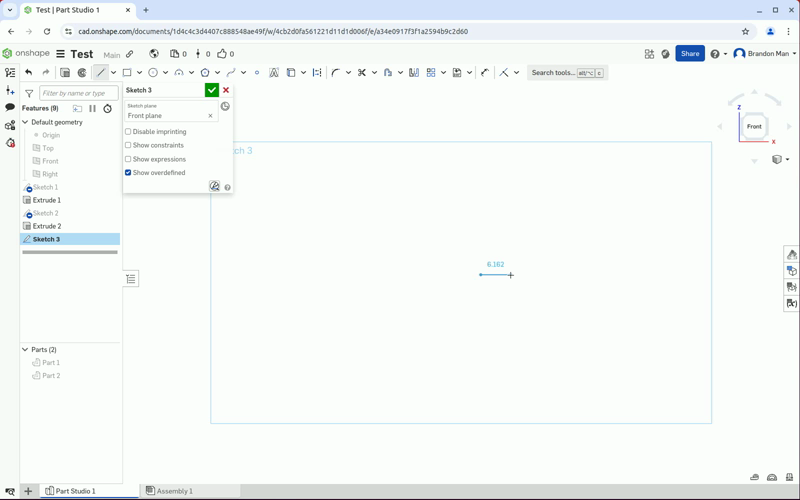
mouse_move(498, 274)
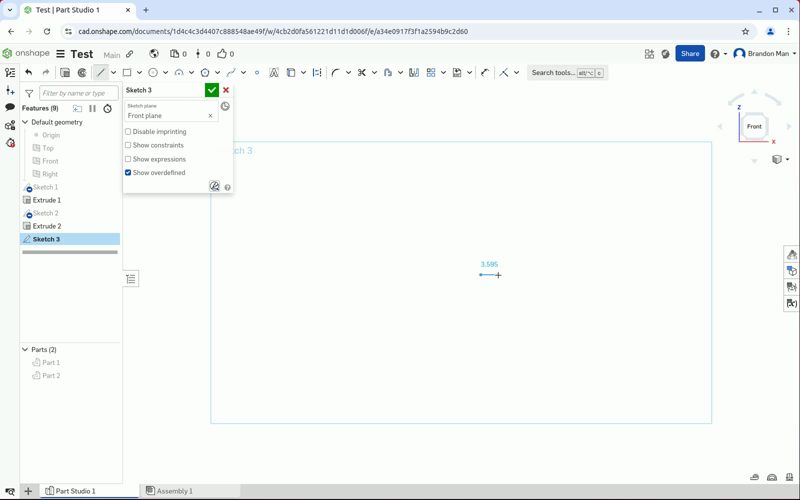
click(498, 274)
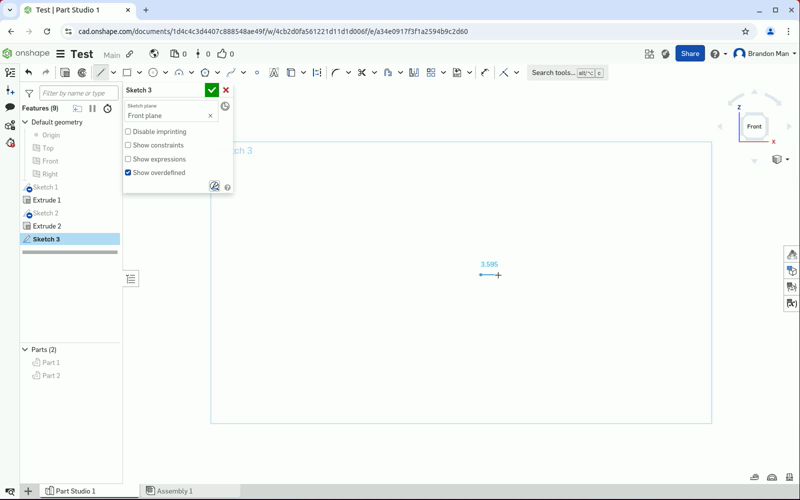
key_up(shift)
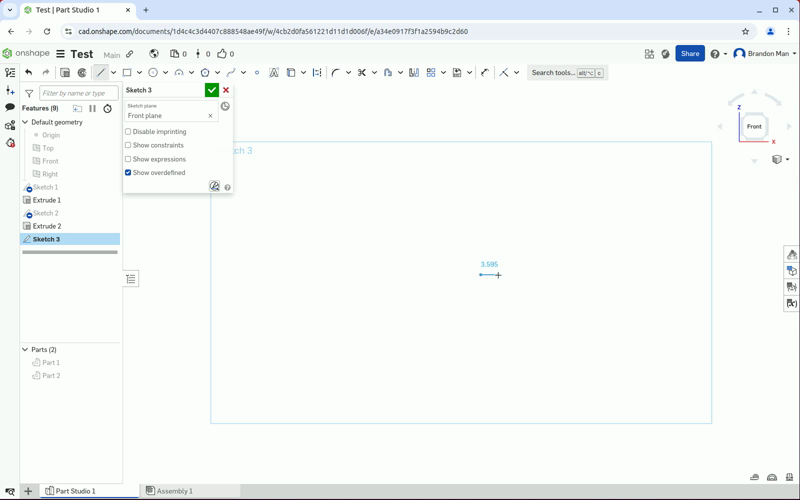
key_down(shift)
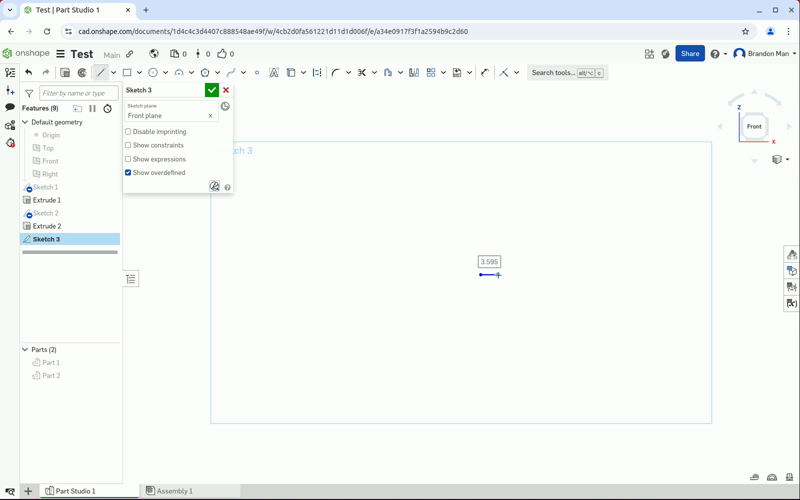
mouse_move(528, 274)
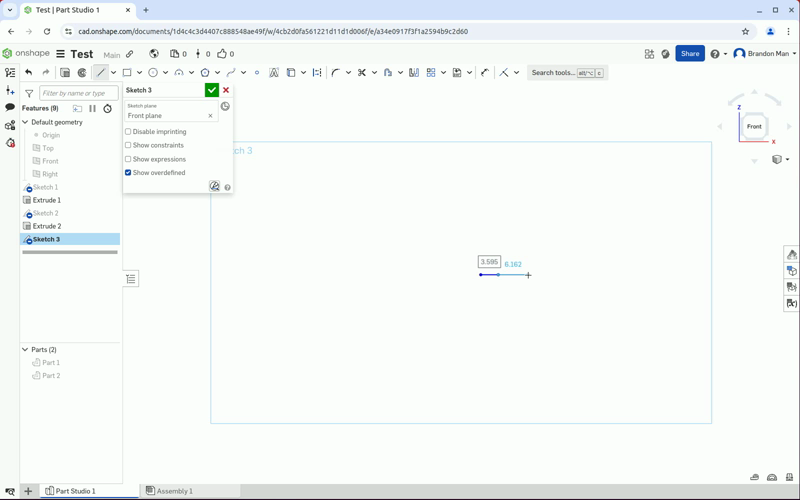
mouse_move(498, 258)
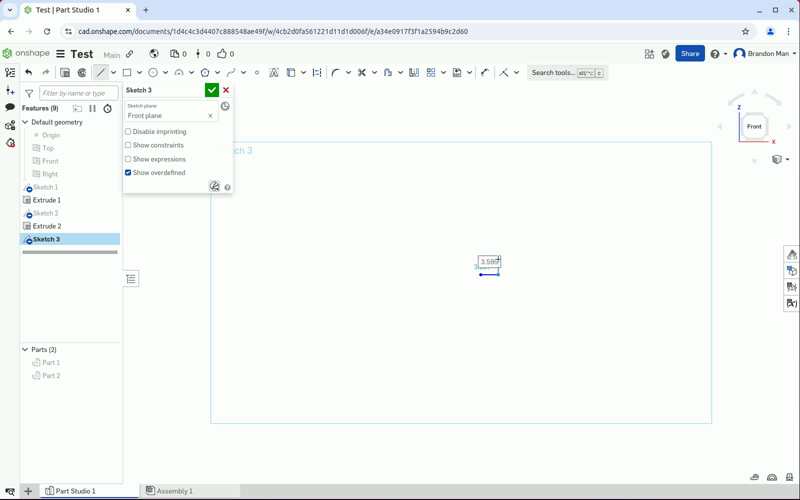
click(498, 258)
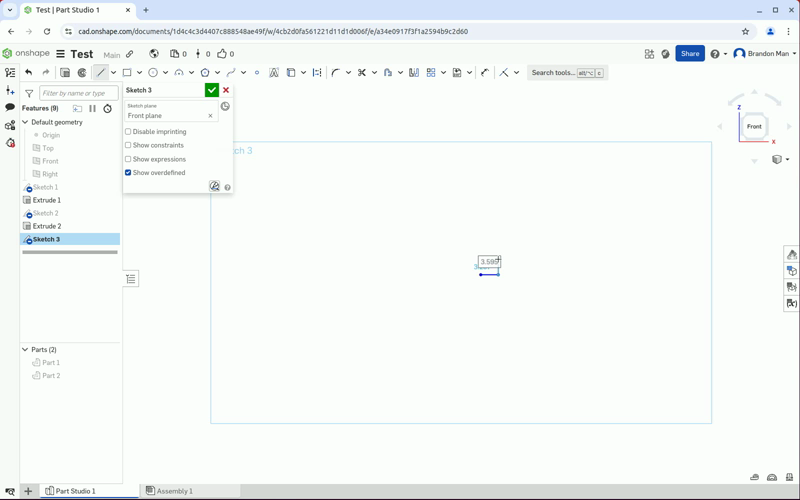
key_up(shift)
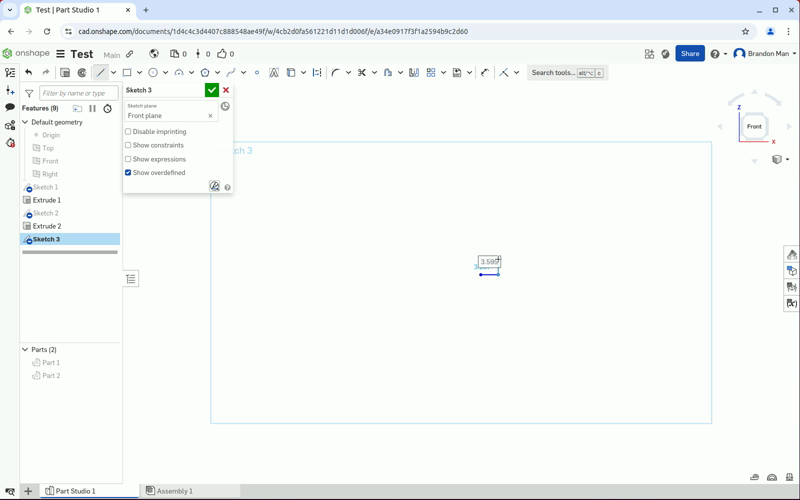
key(esc)
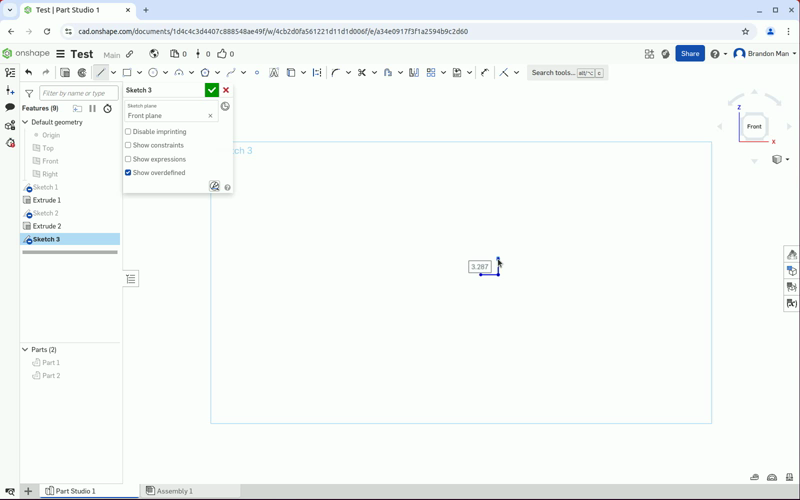
key(a)
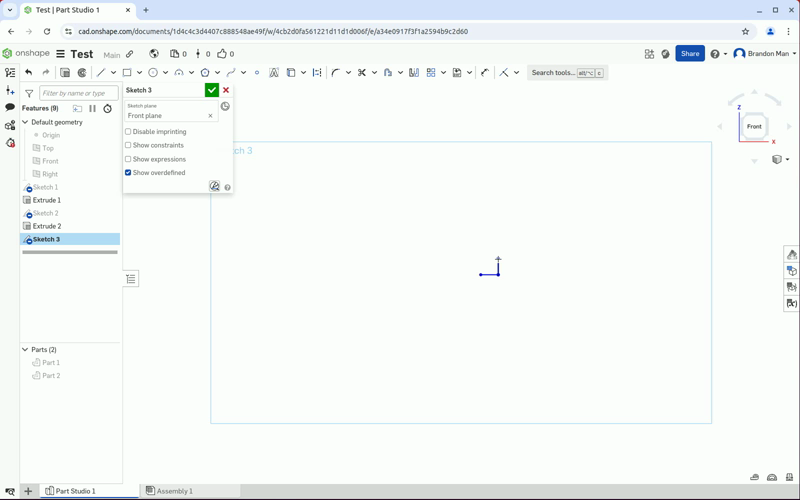
mouse_move(498, 258)
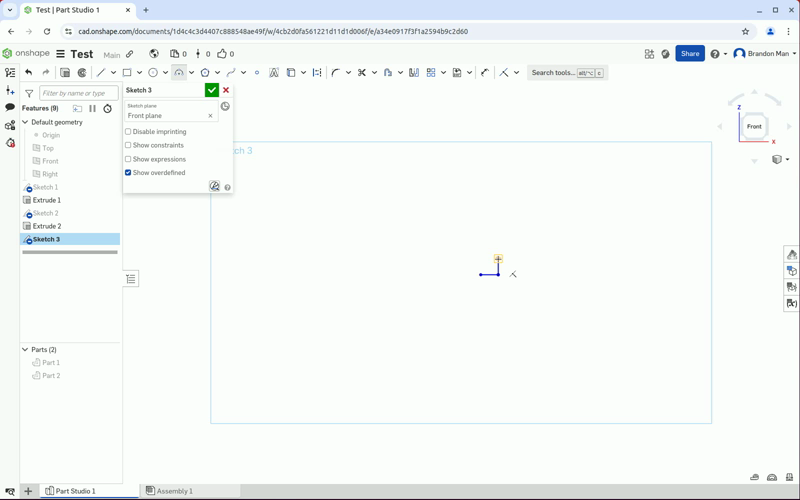
click(498, 258)
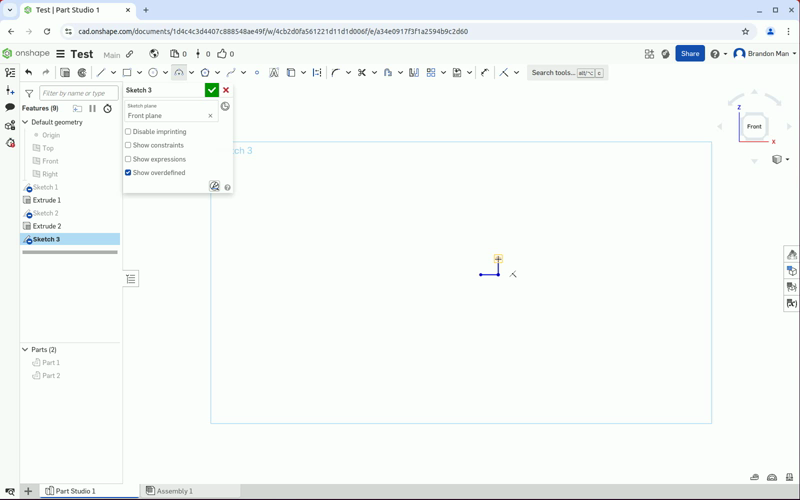
key_down(shift)
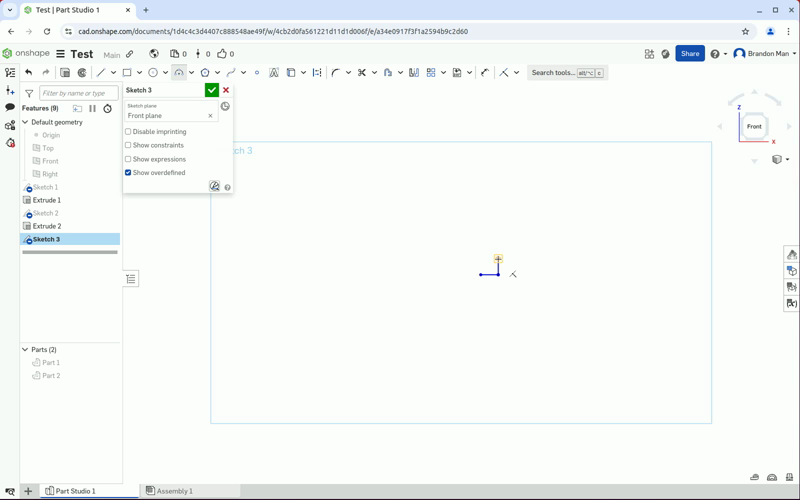
mouse_move(512, 244)
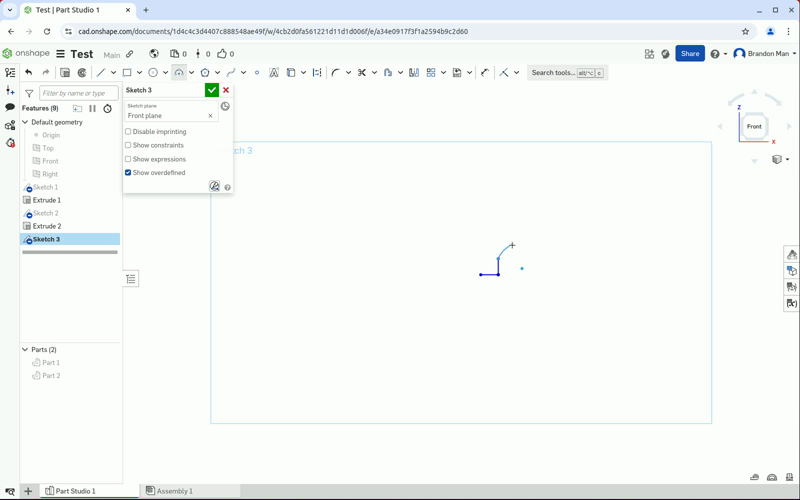
click(512, 244)
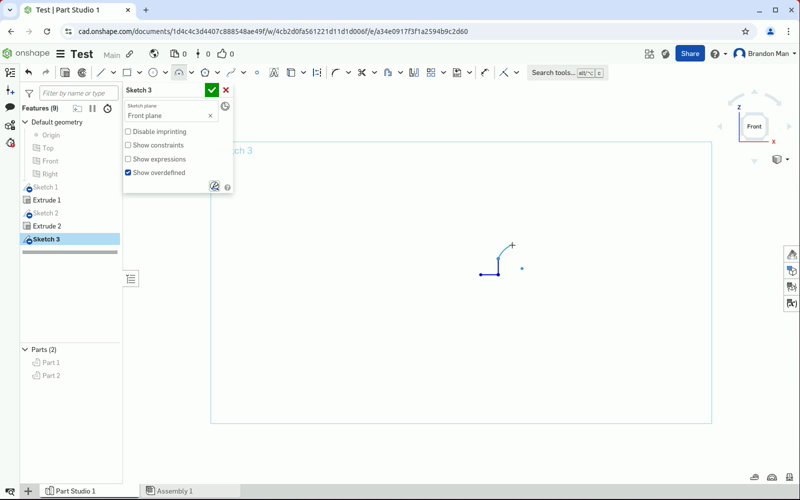
mouse_move(502, 248)
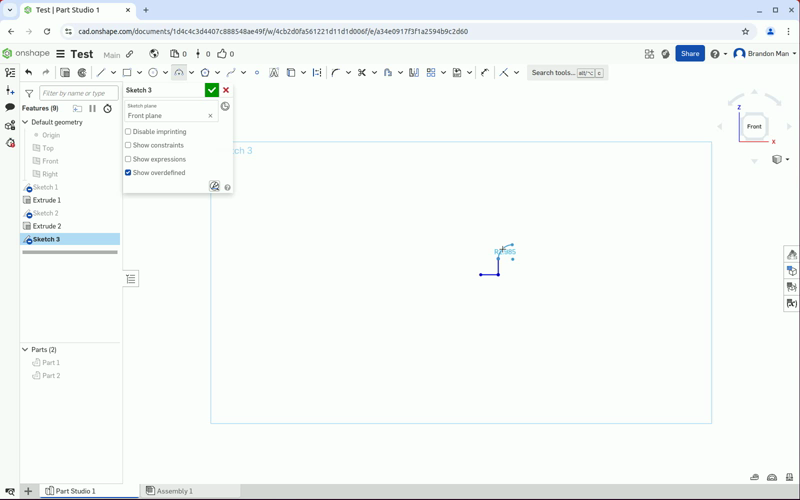
click(502, 248)
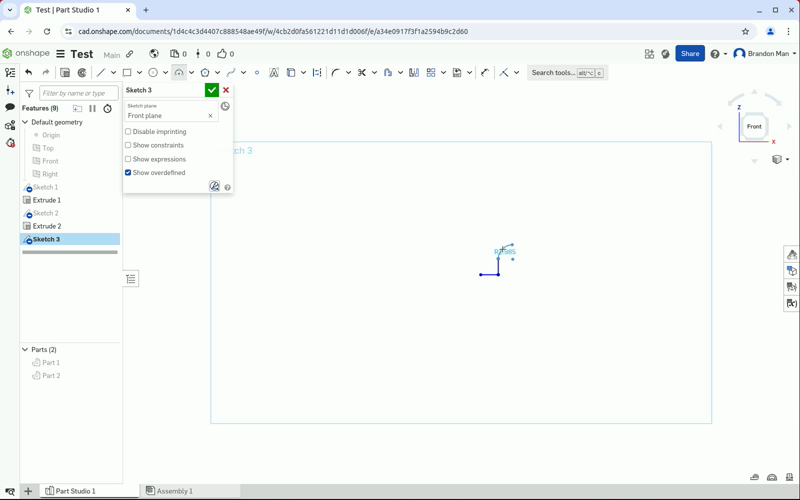
key_up(shift)
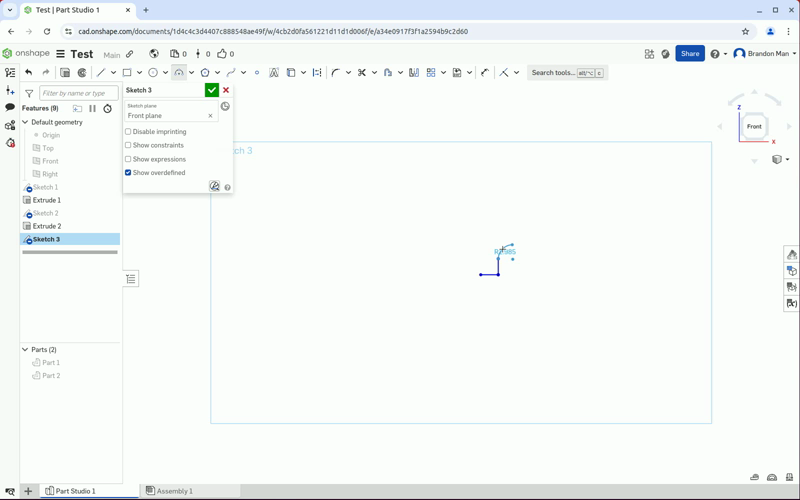
key(esc)
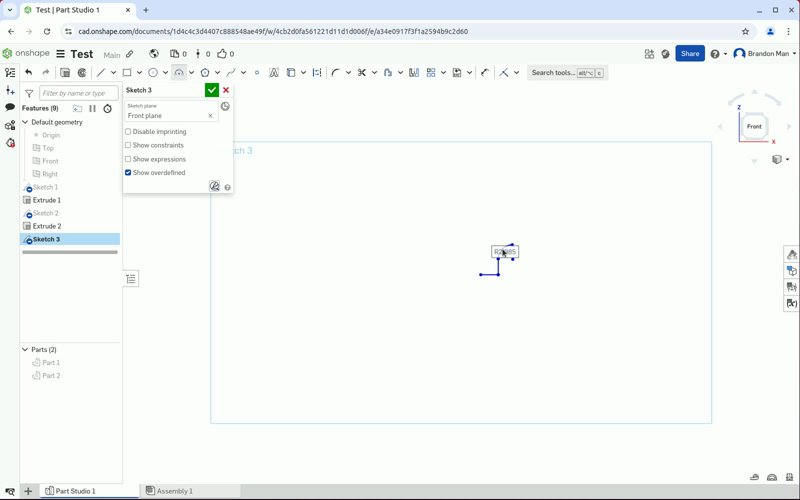
key(l)
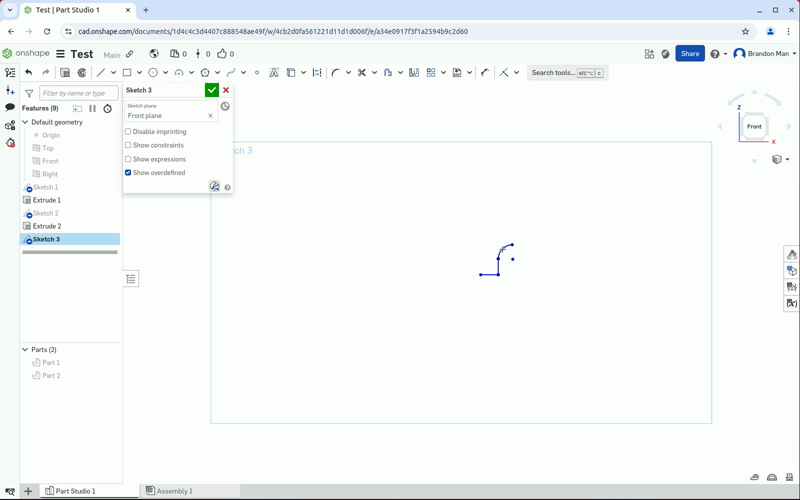
mouse_move(512, 244)
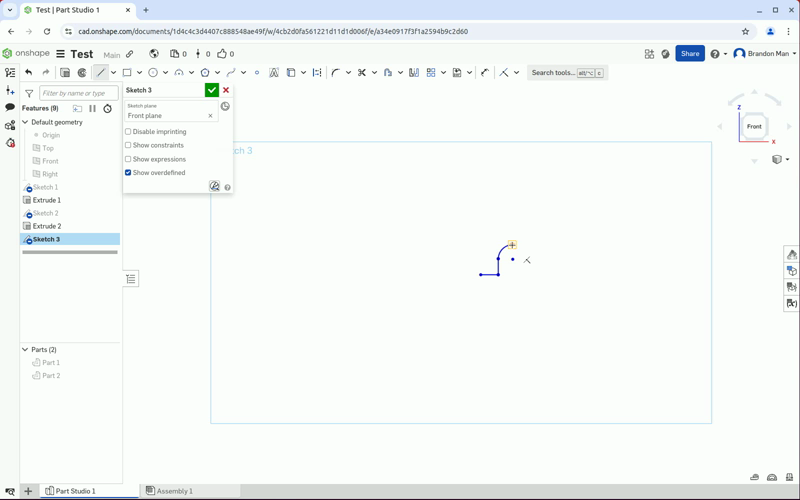
click(512, 244)
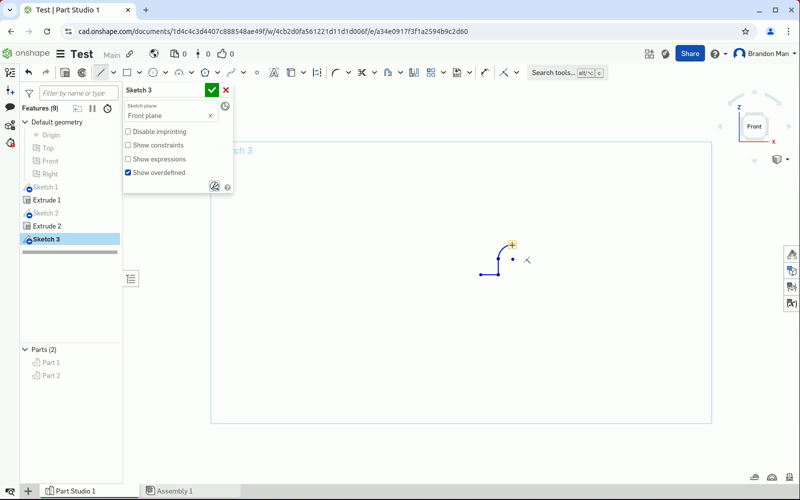
key_down(shift)
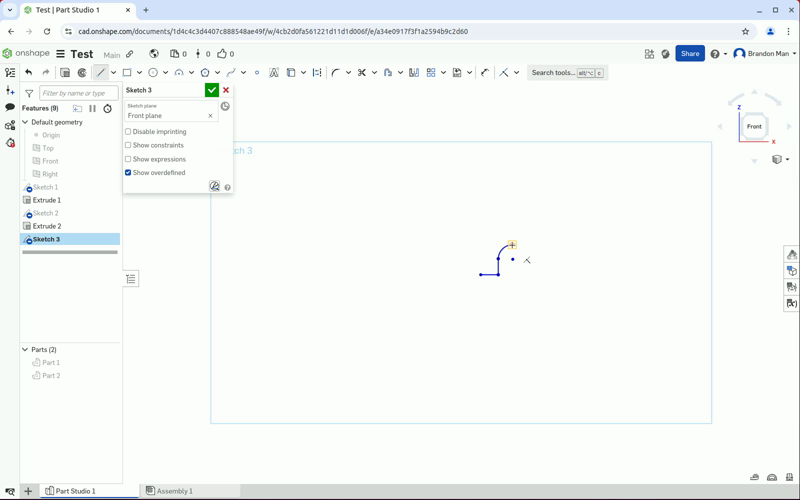
mouse_move(542, 244)
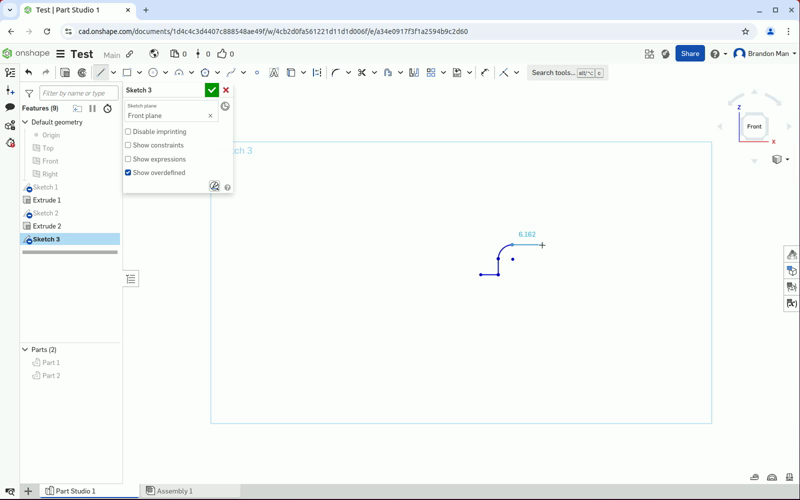
mouse_move(527, 244)
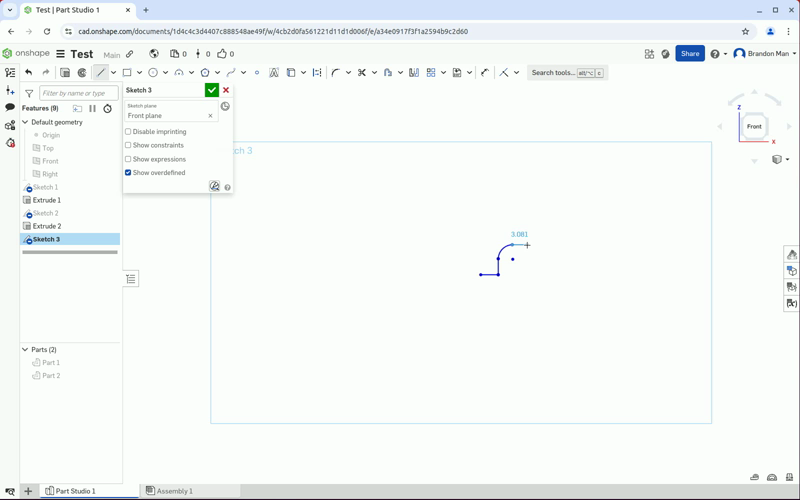
click(527, 244)
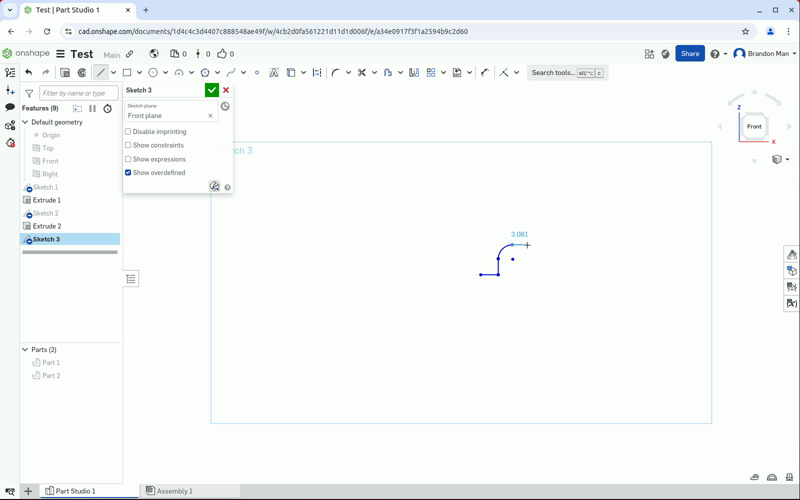
key_up(shift)
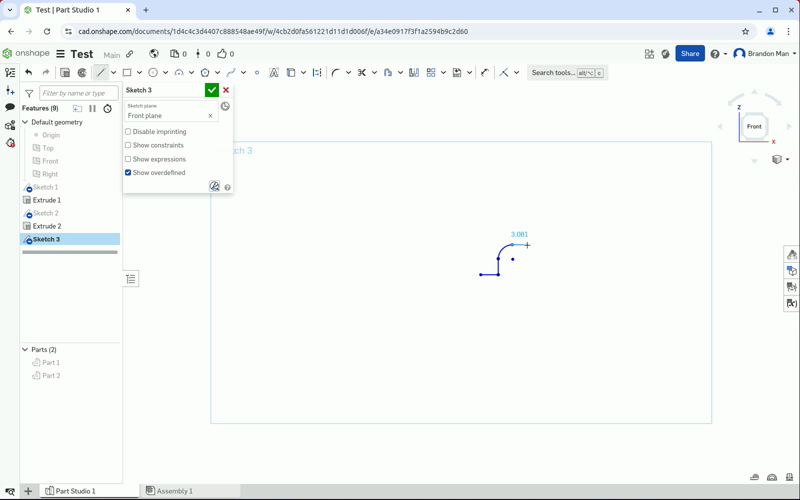
key_down(shift)
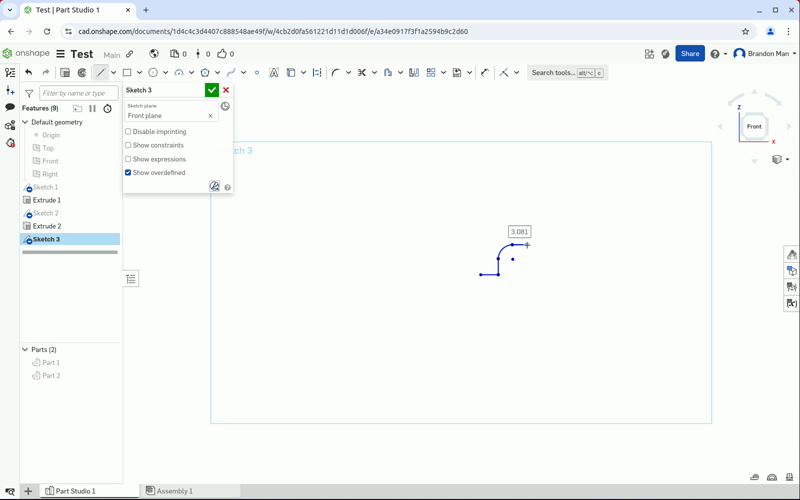
mouse_move(557, 244)
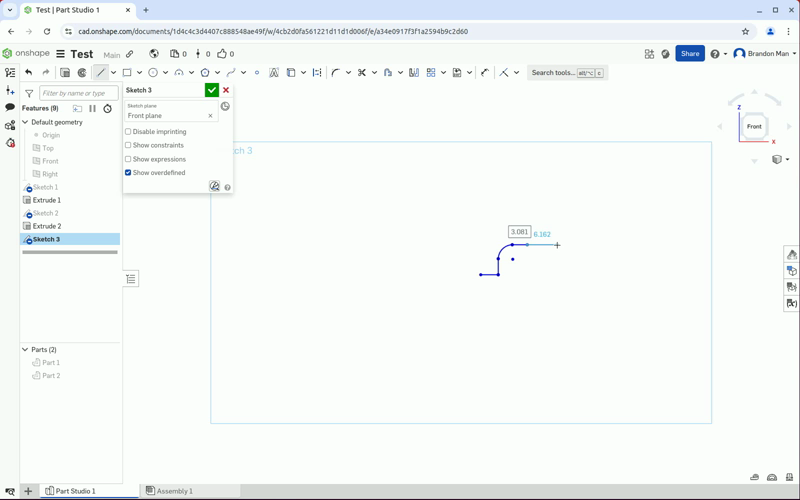
mouse_move(527, 227)
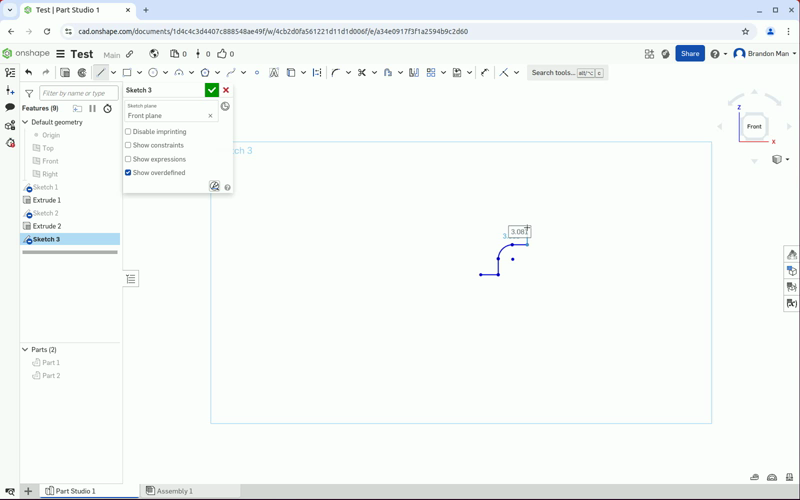
click(527, 227)
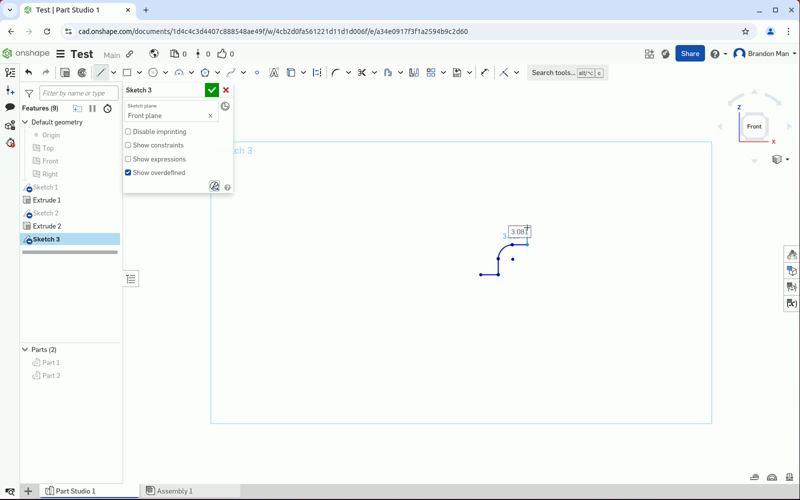
key_up(shift)
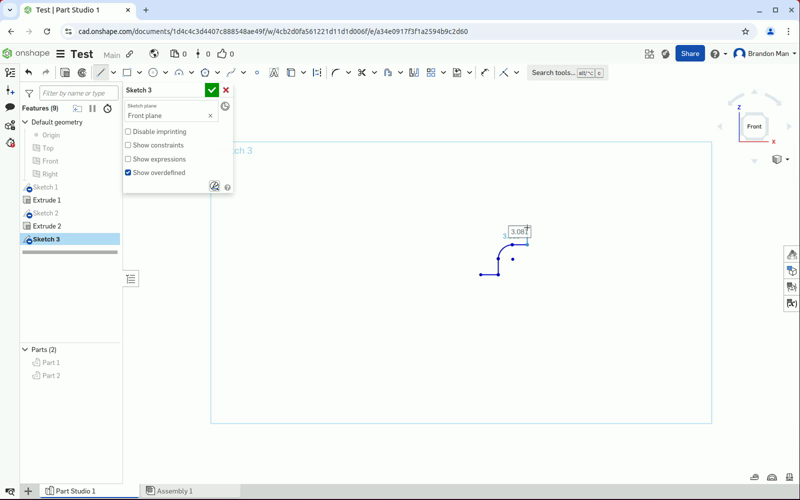
key_down(shift)
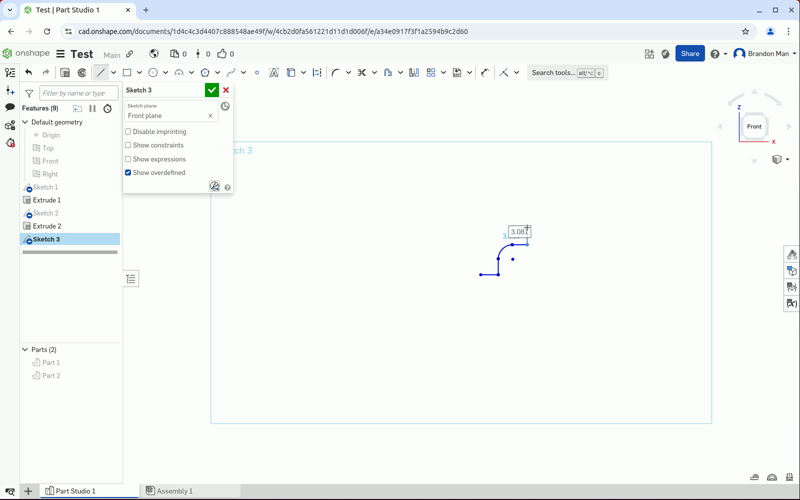
mouse_move(557, 227)
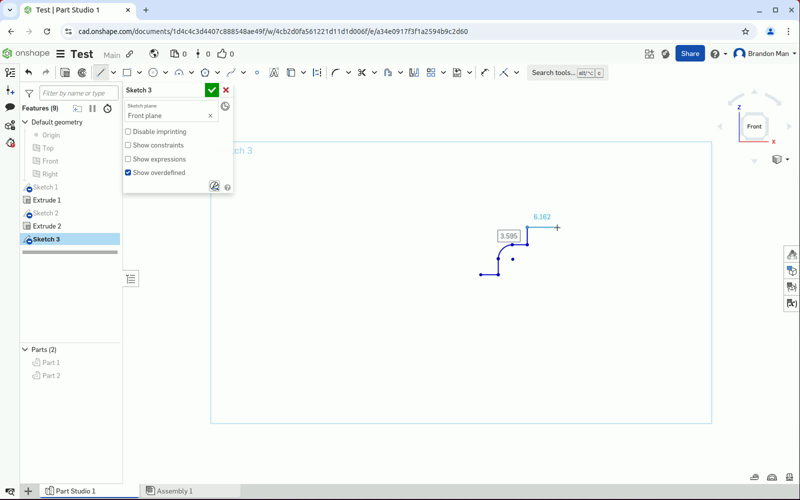
mouse_move(512, 227)
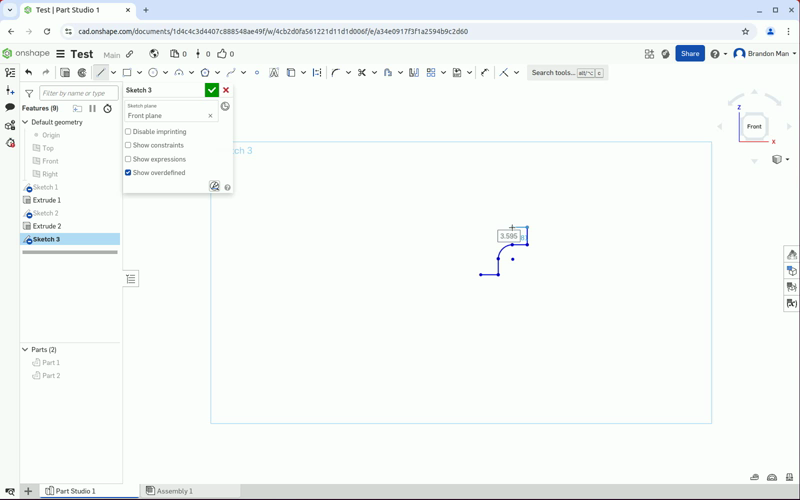
click(512, 227)
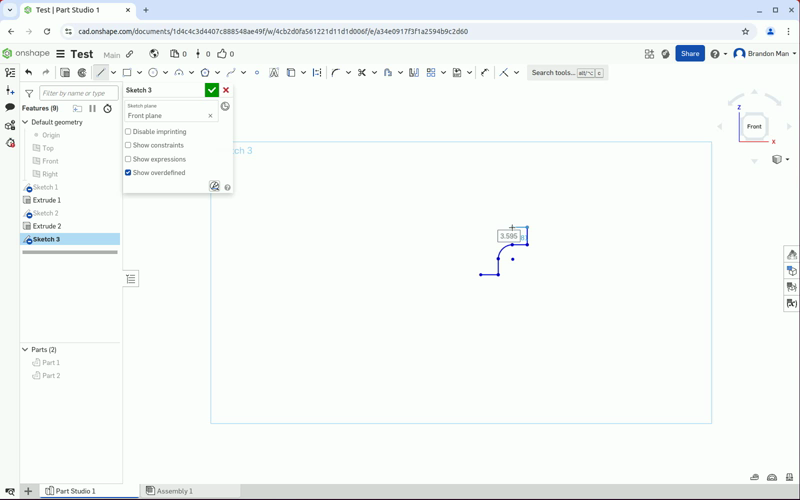
key_up(shift)
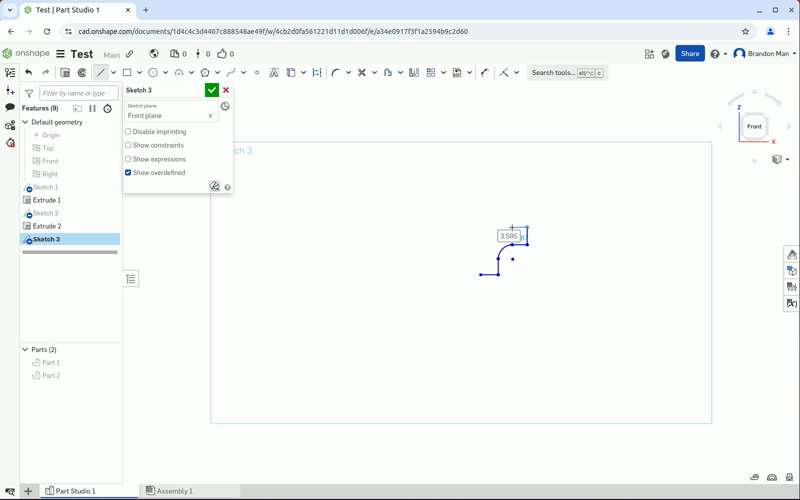
key(esc)
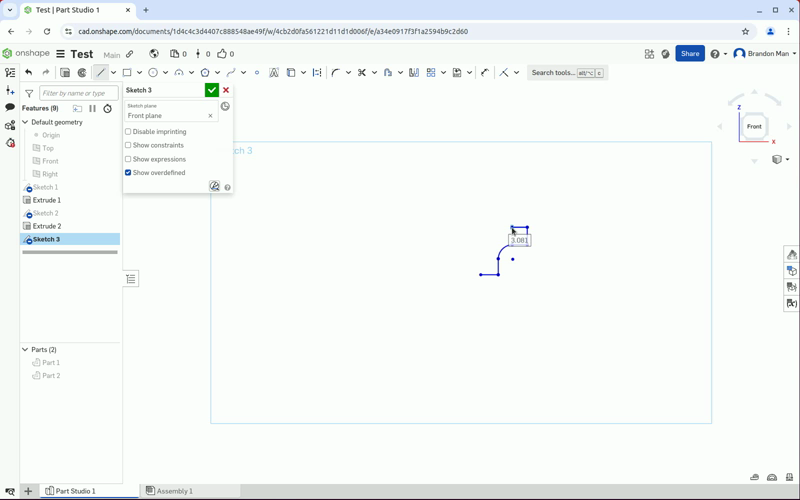
key(a)
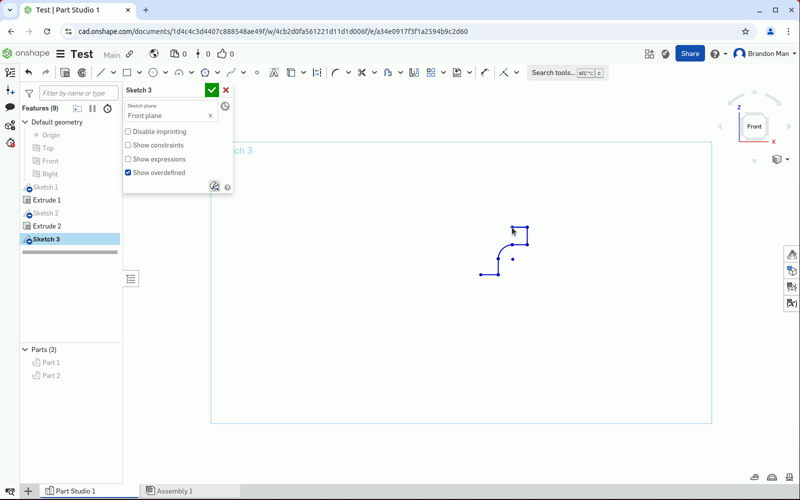
mouse_move(512, 227)
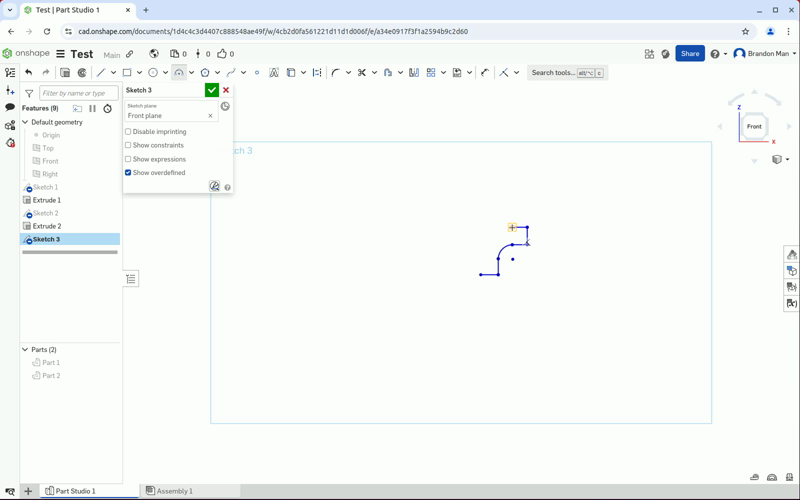
click(512, 227)
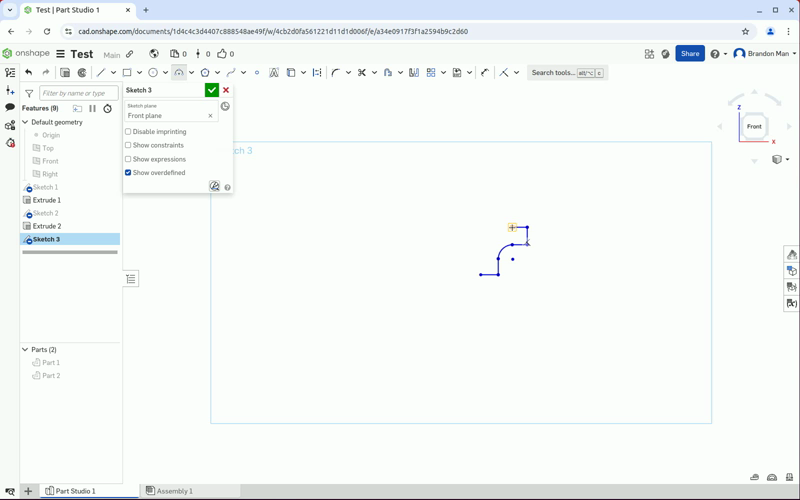
key_down(shift)
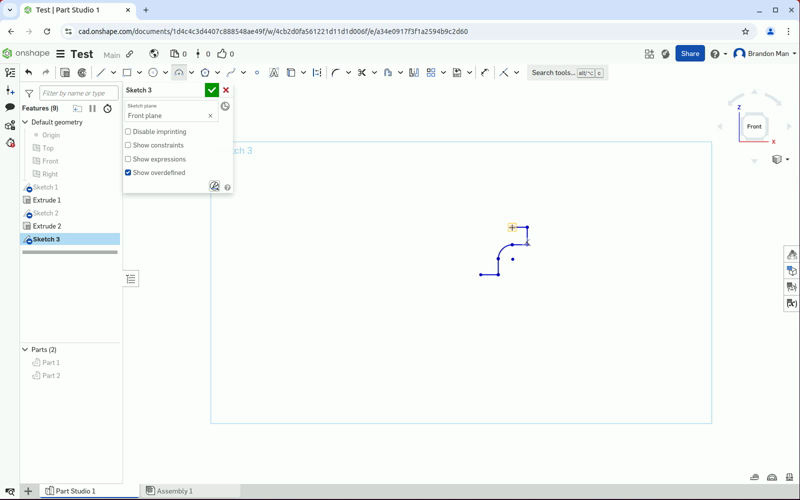
mouse_move(480, 258)
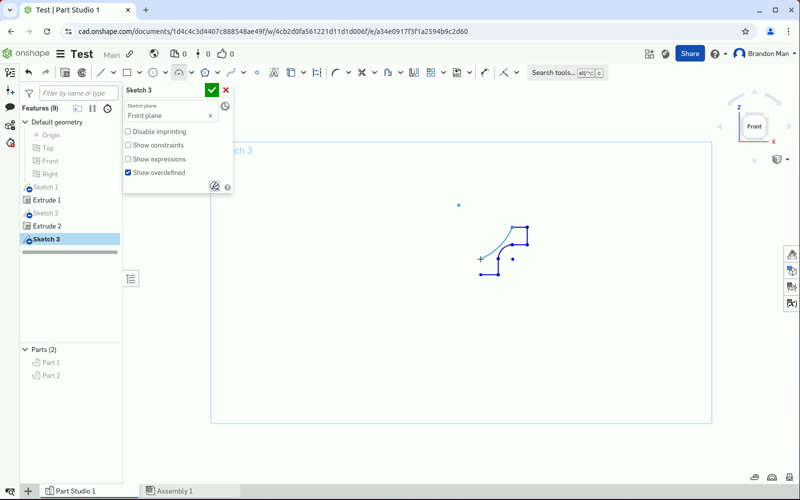
click(480, 258)
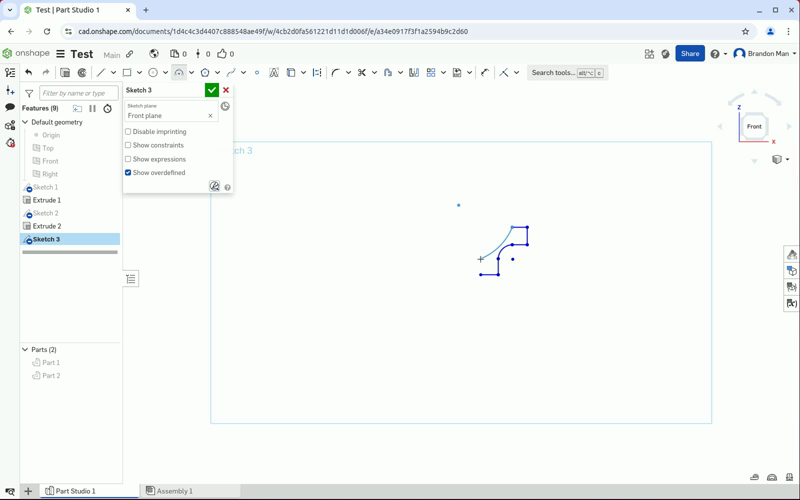
mouse_move(489, 236)
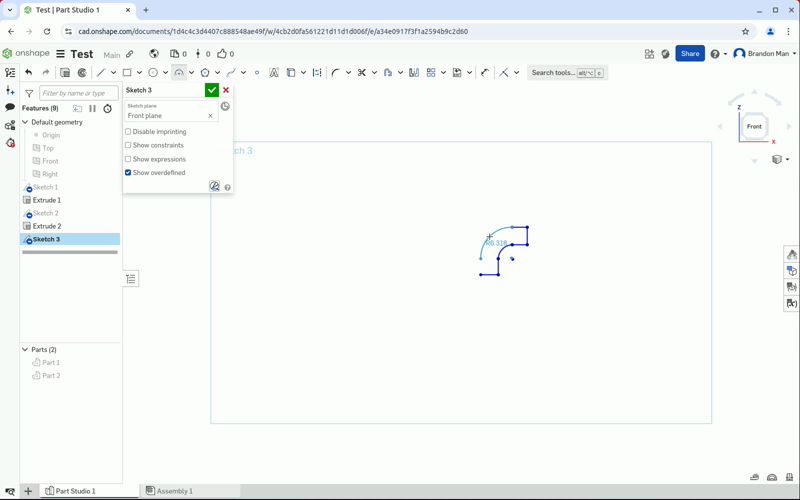
click(489, 236)
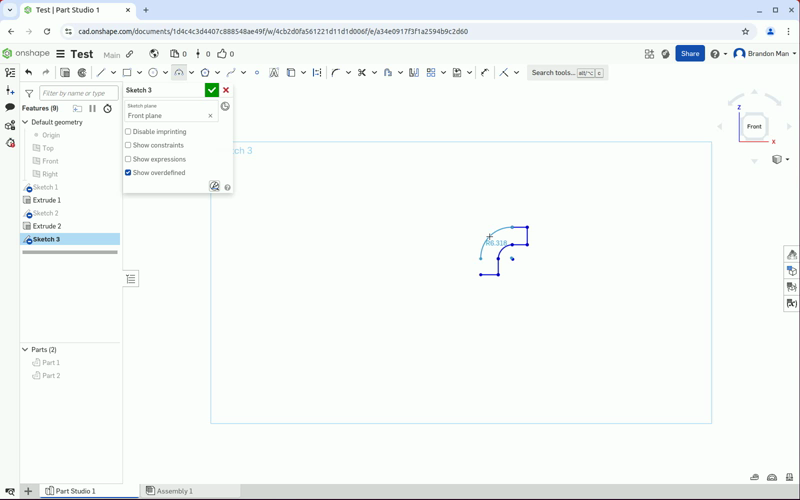
key_up(shift)
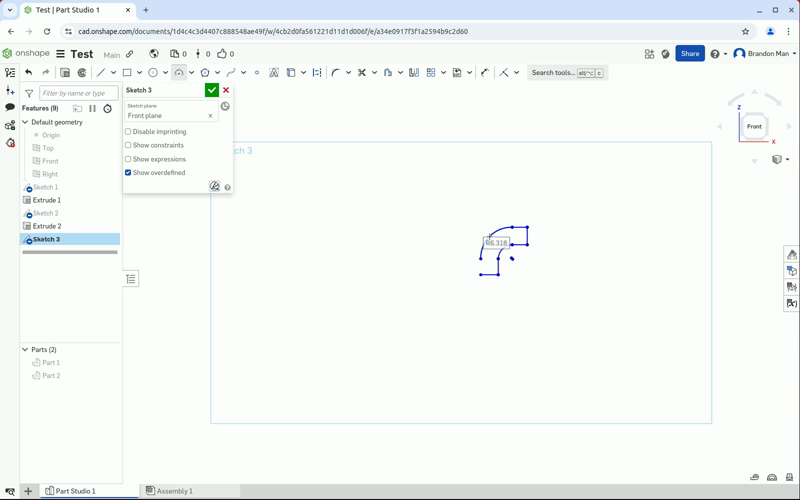
key(esc)
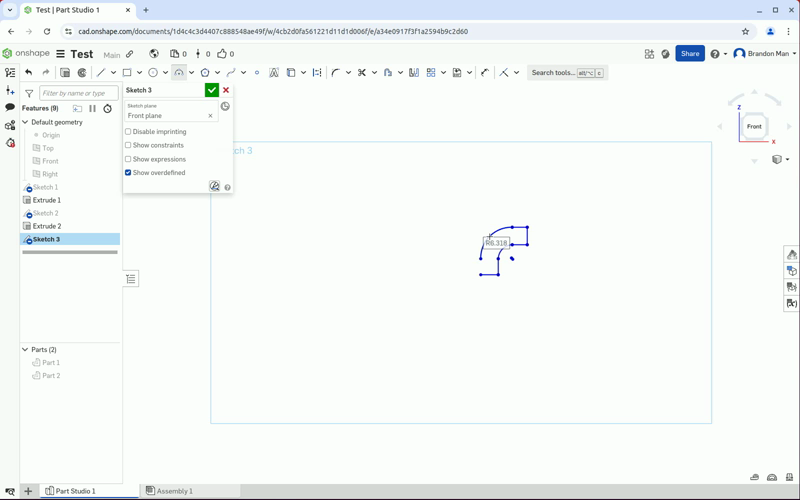
key(l)
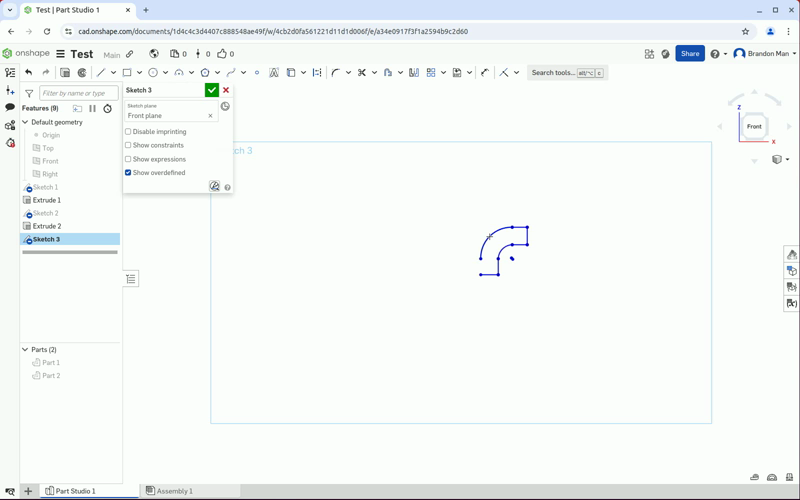
mouse_move(480, 258)
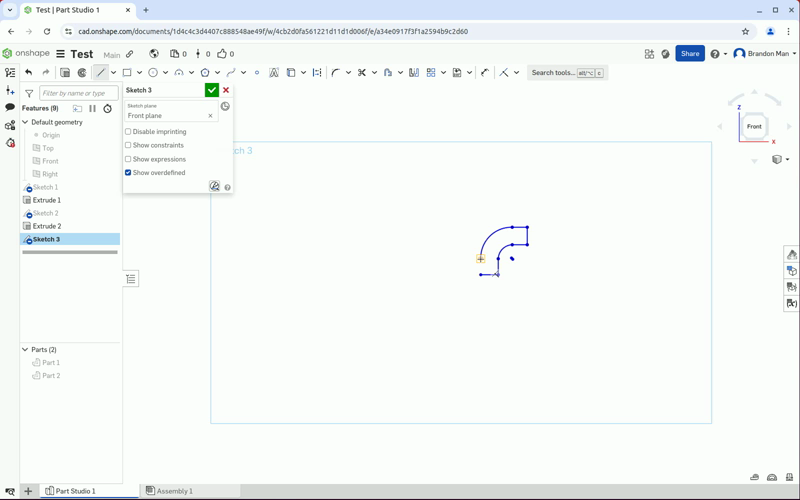
click(480, 258)
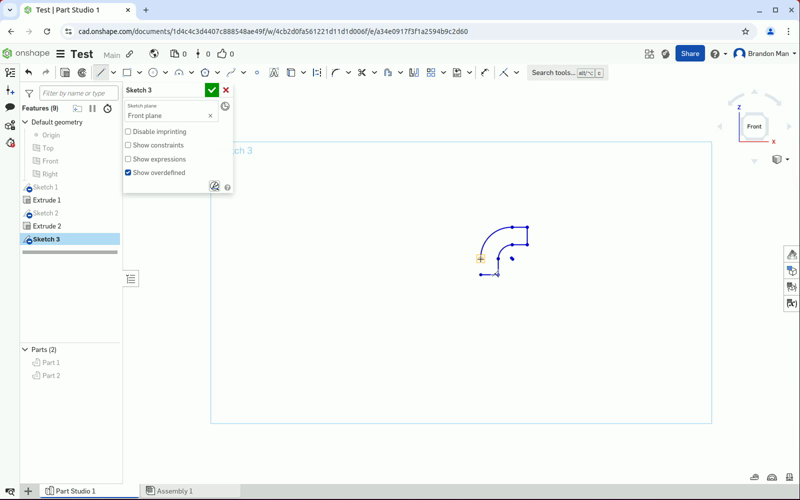
mouse_move(510, 258)
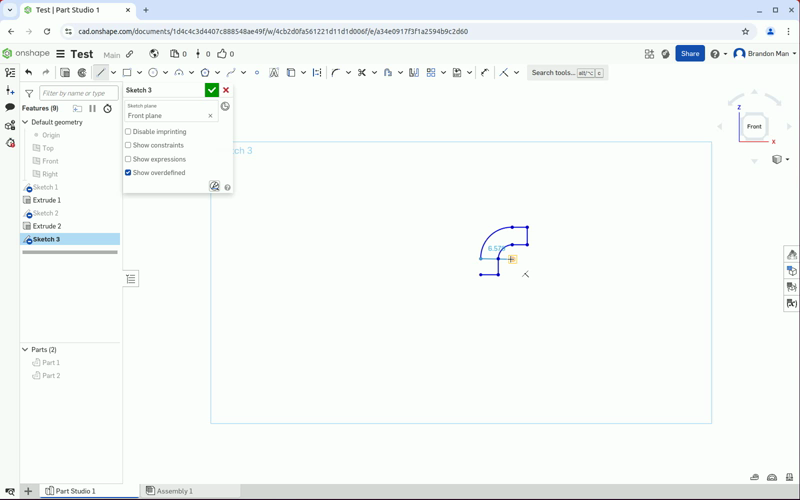
key_down(shift)
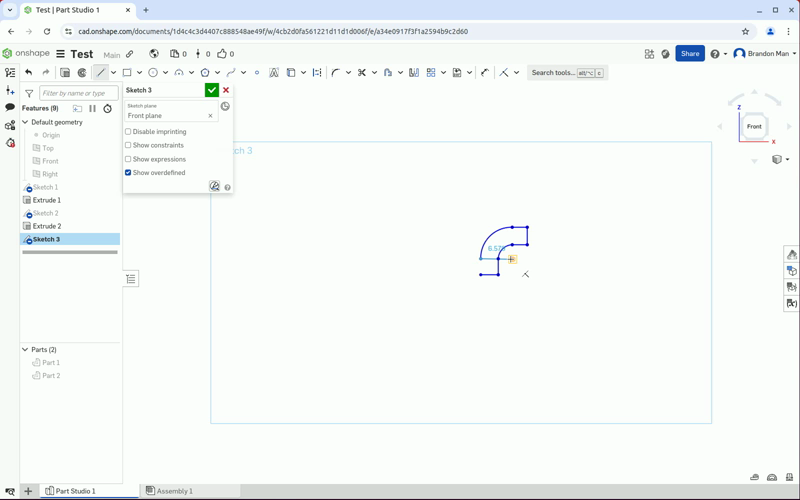
mouse_move(480, 274)
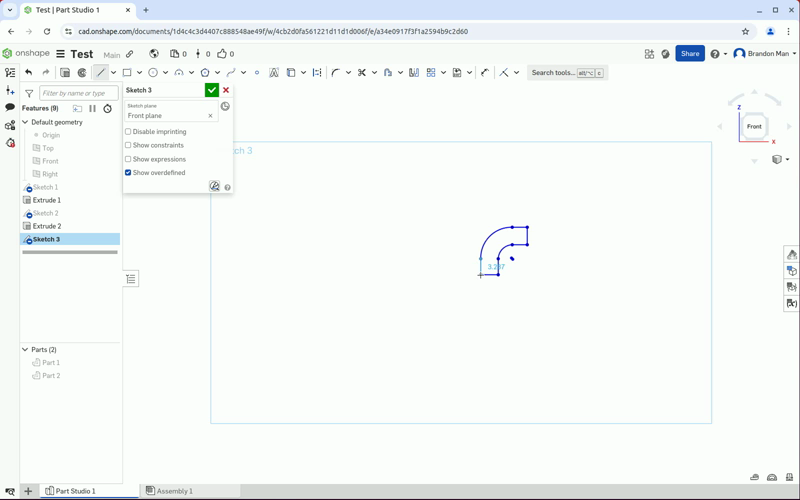
key_up(shift)
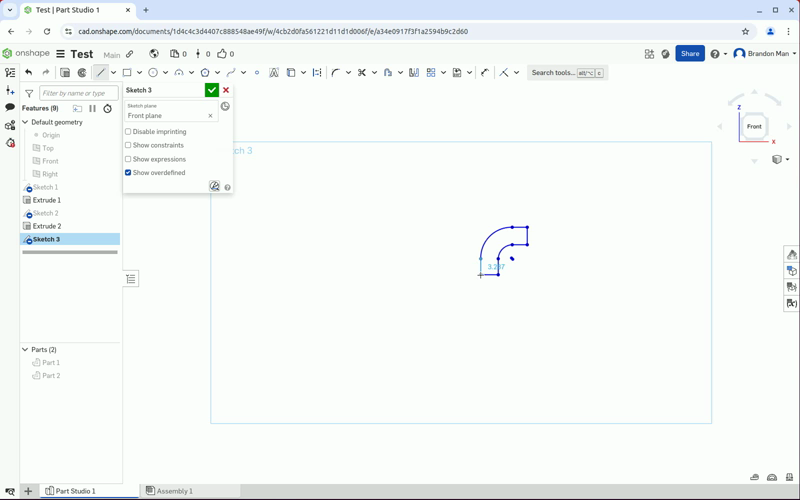
click(480, 274)
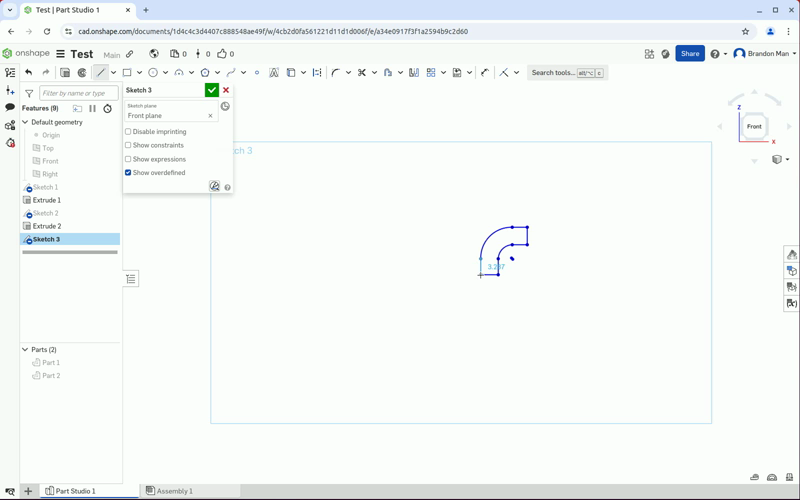
key(esc)
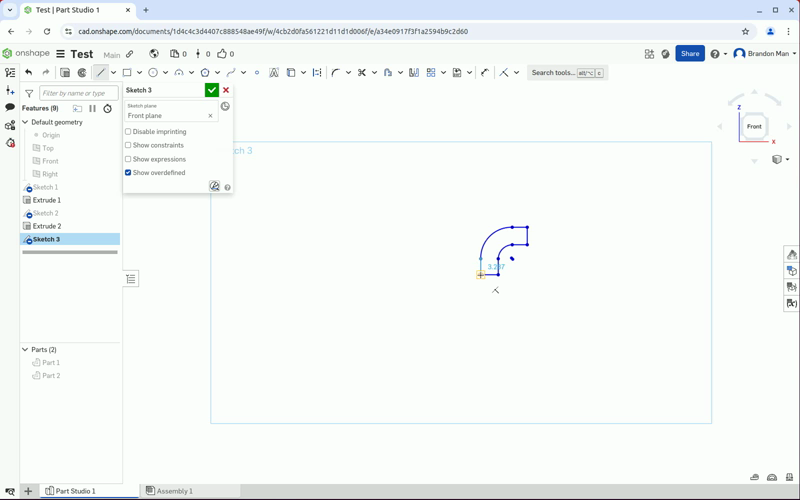
mouse_move(485, 256)
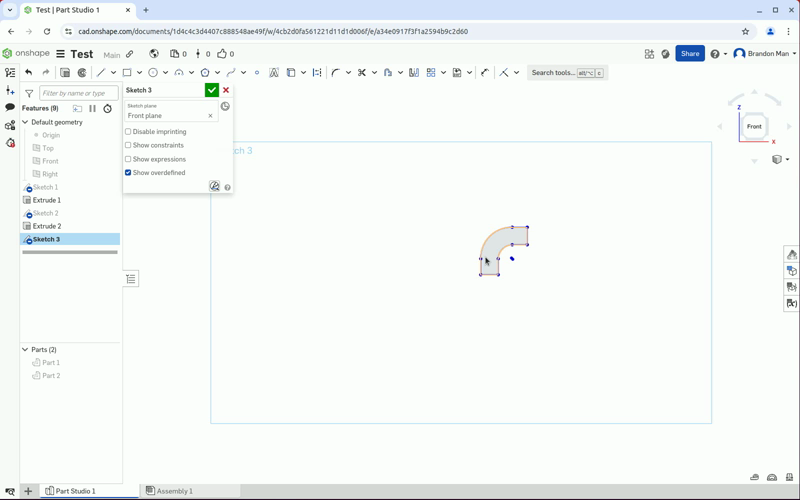
scroll(6)
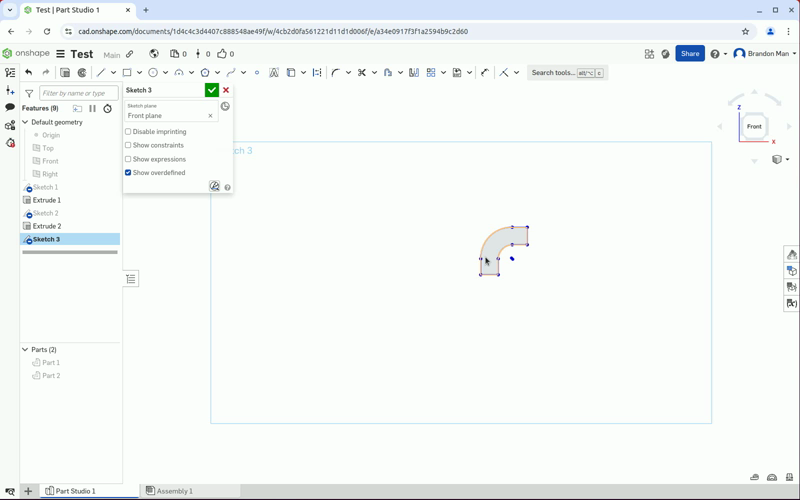
scroll(6)
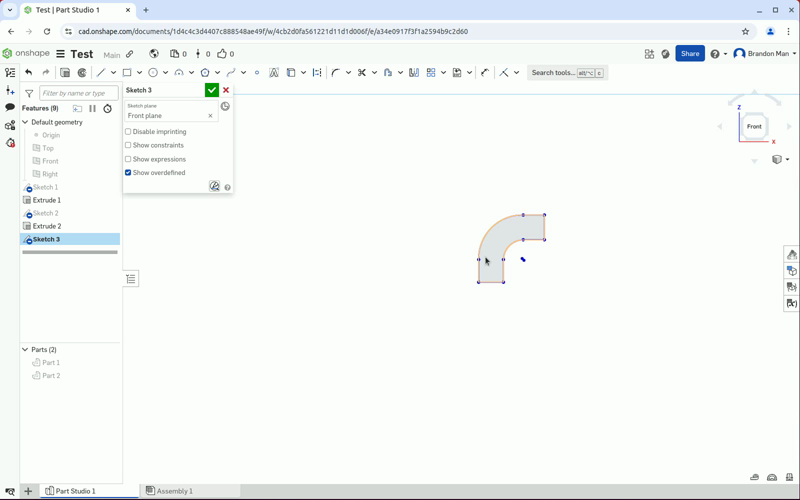
scroll(6)
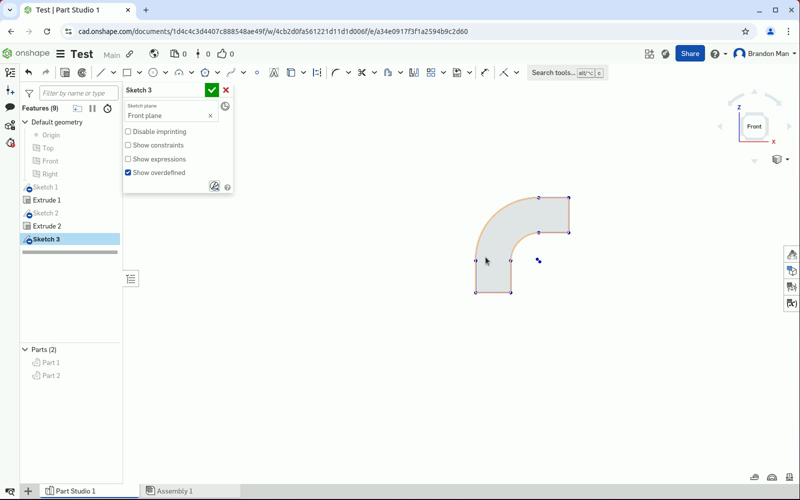
scroll(6)
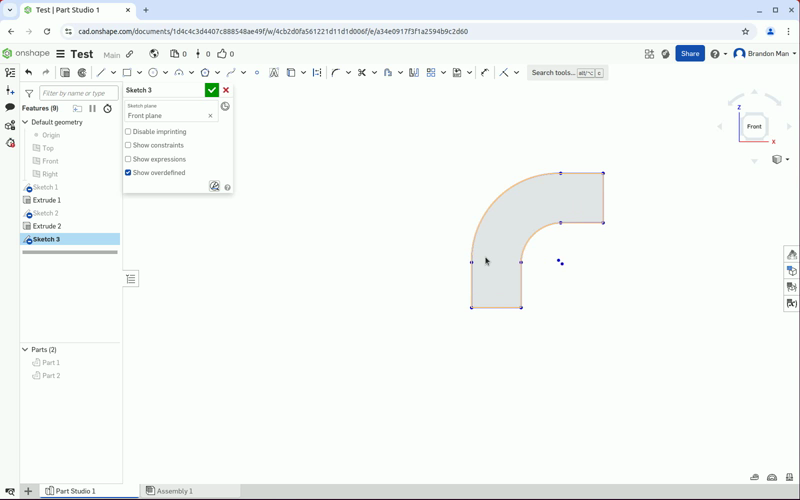
scroll(6)
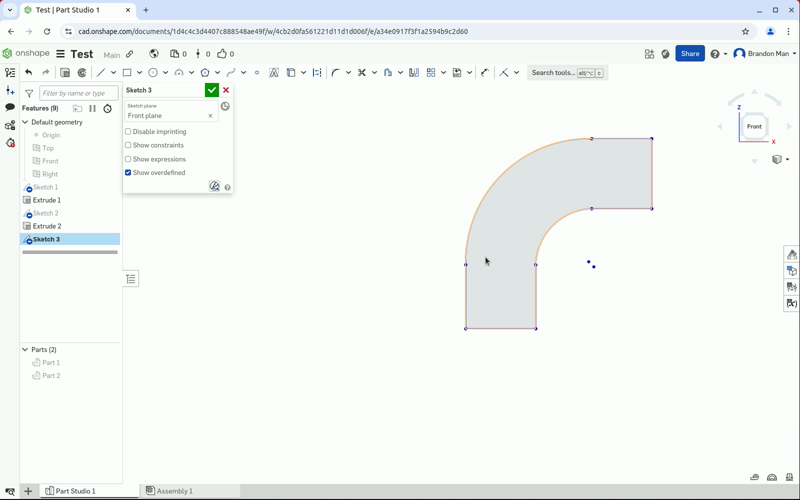
scroll(6)
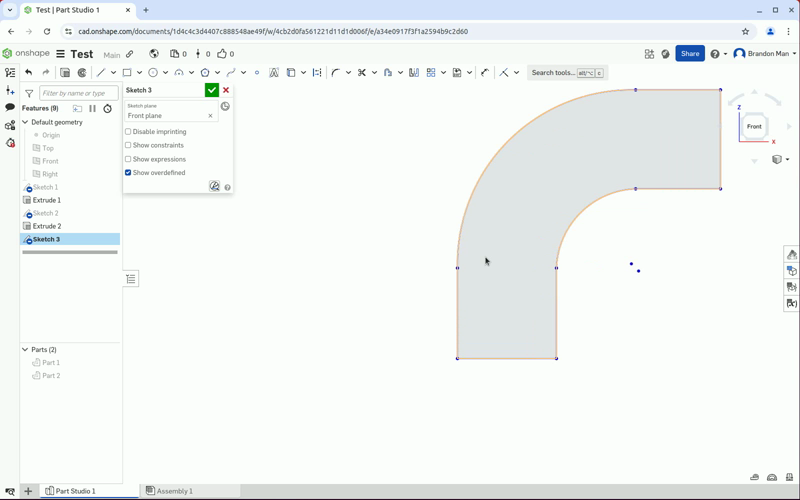
scroll(6)
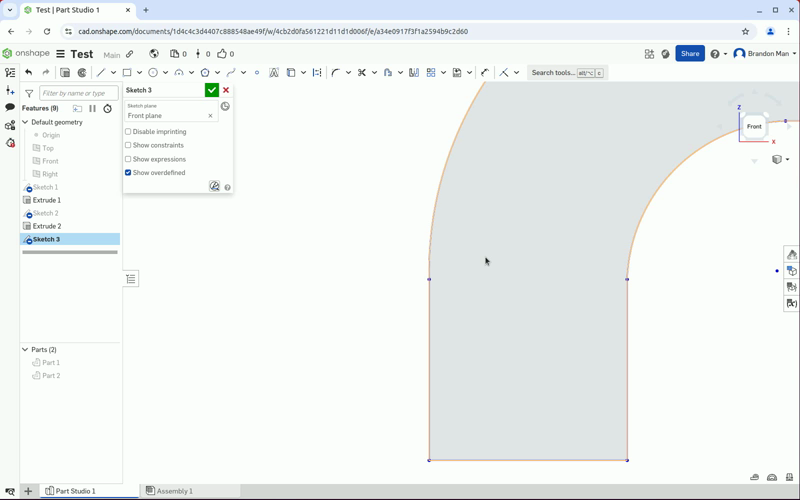
click(485, 256)
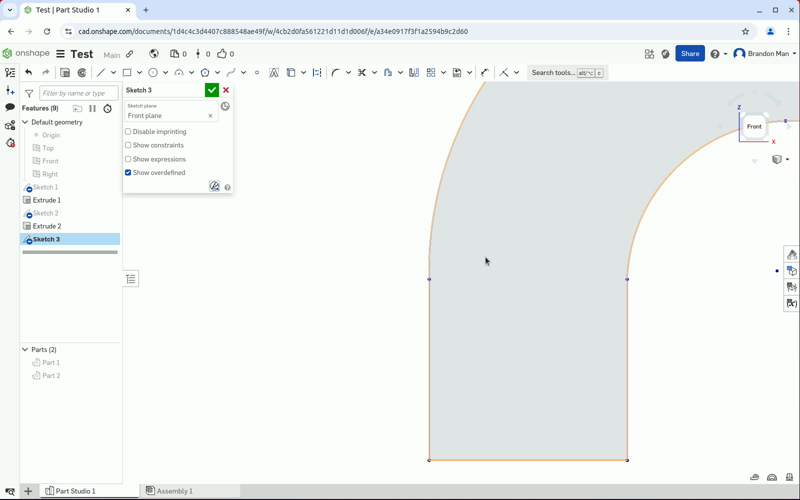
scroll(-6)
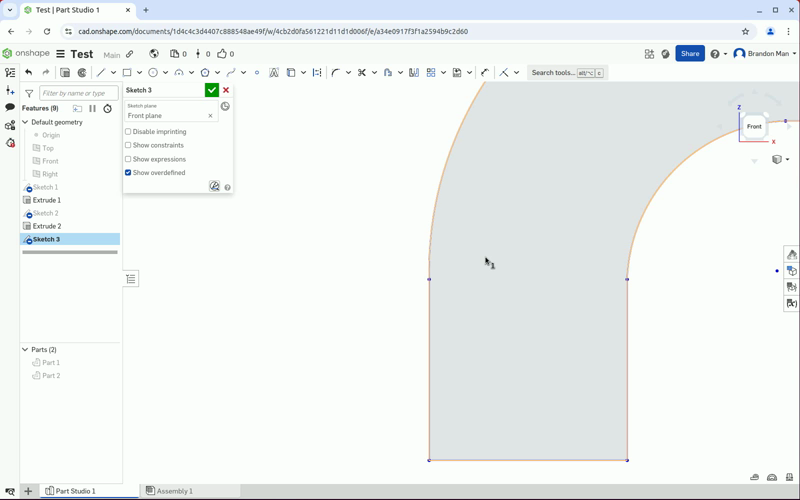
scroll(-6)
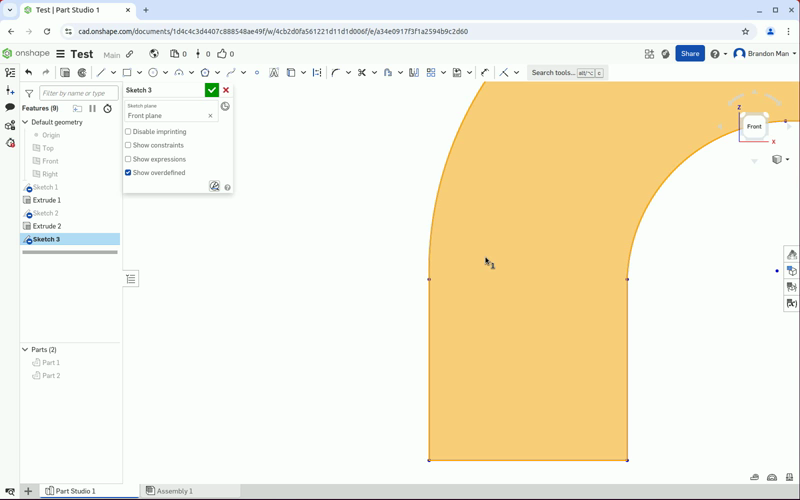
scroll(-6)
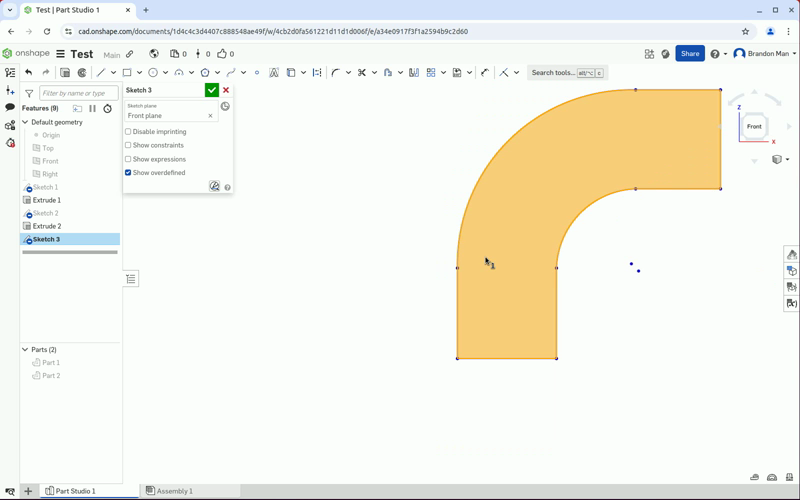
scroll(-6)
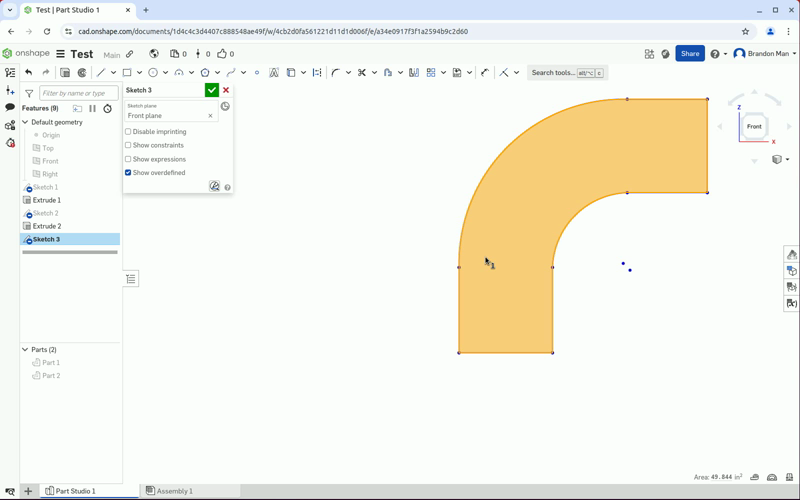
scroll(-6)
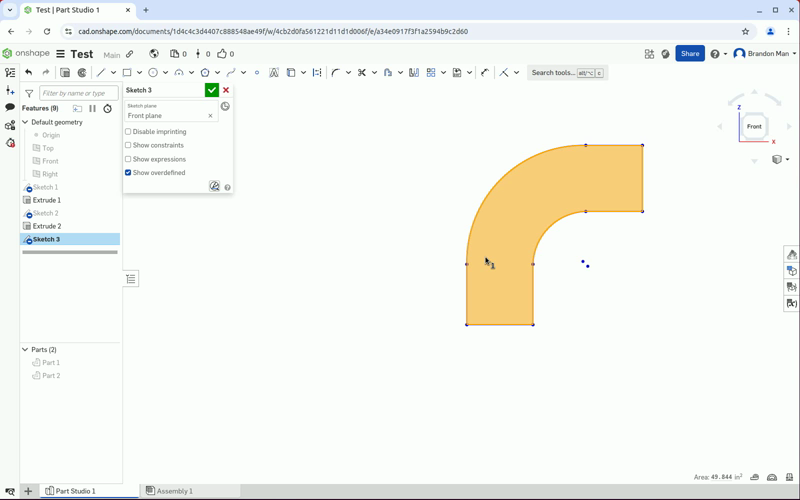
scroll(-6)
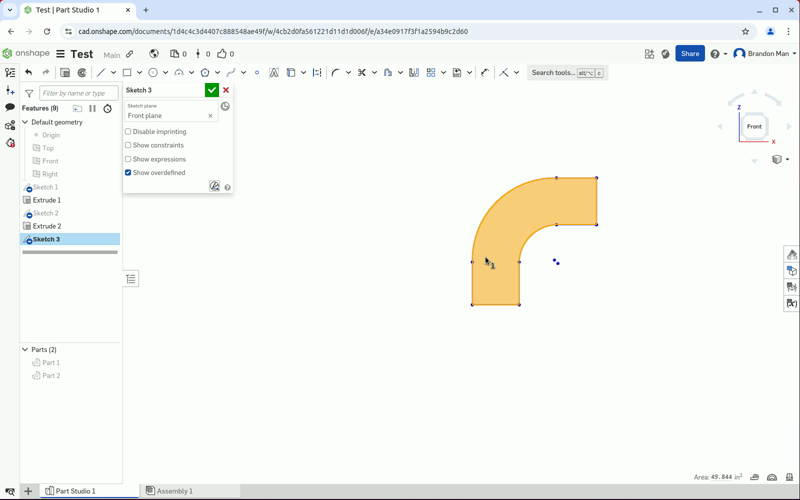
scroll(-6)
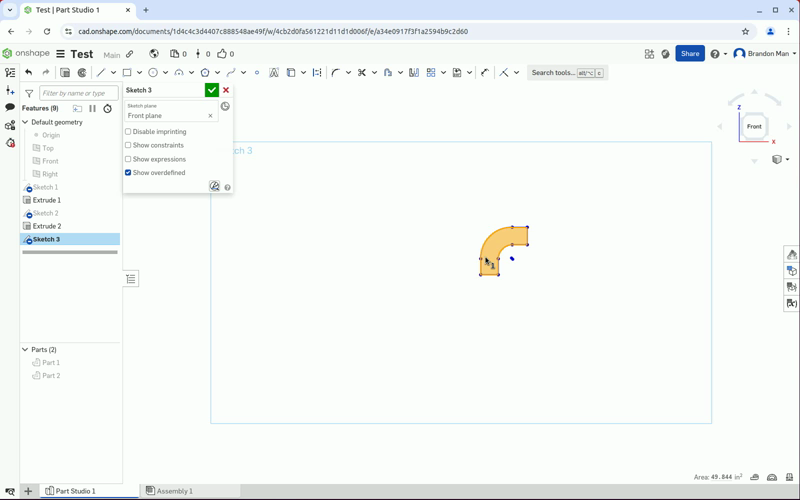
mouse_move(73, 352)
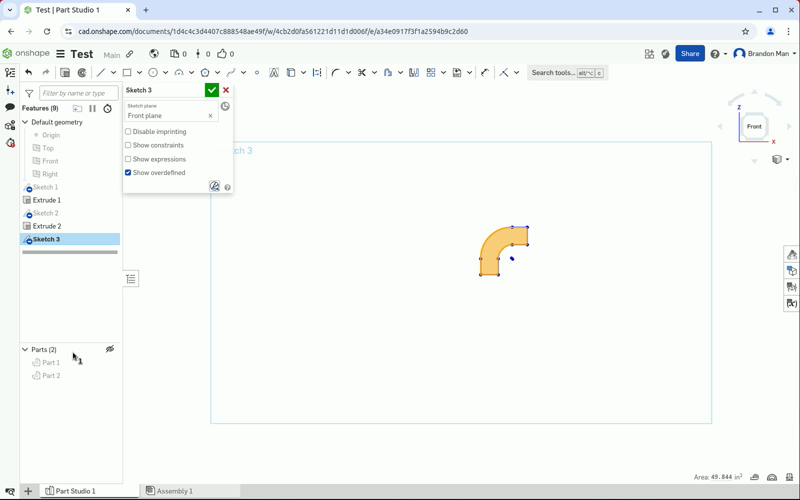
key(shift+y)
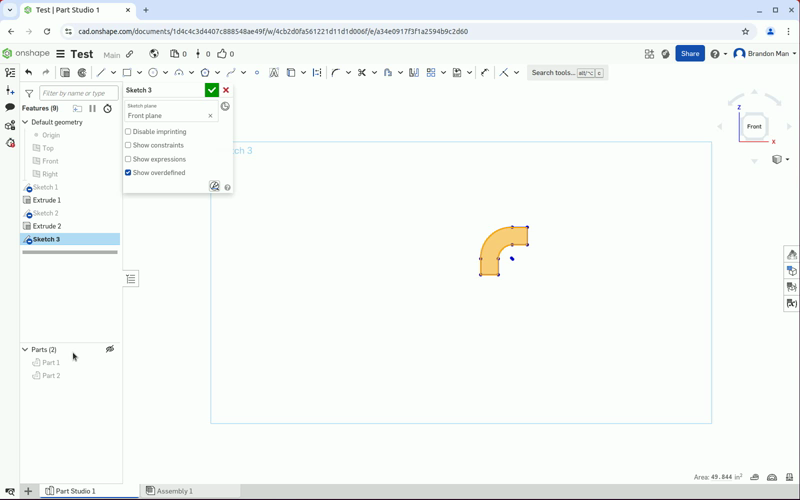
key(shift+e)
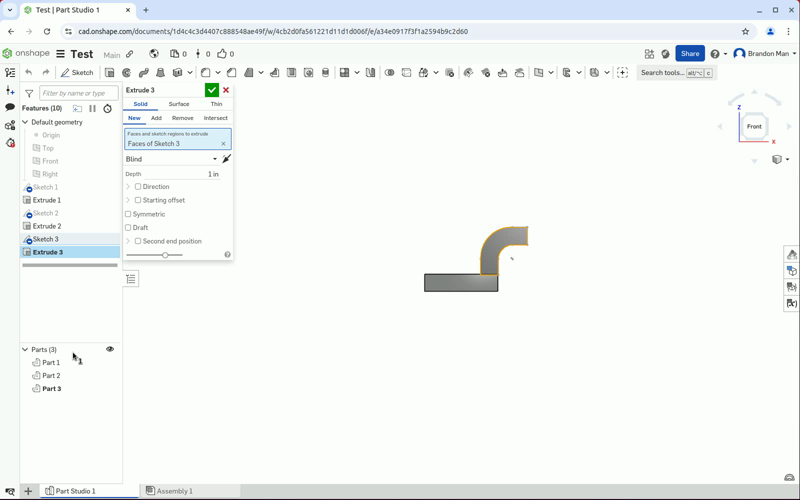
mouse_move(143, 106)
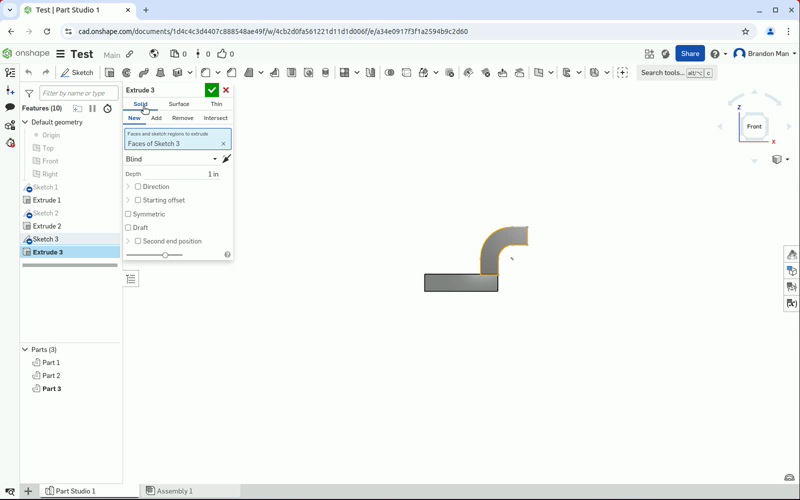
click(143, 106)
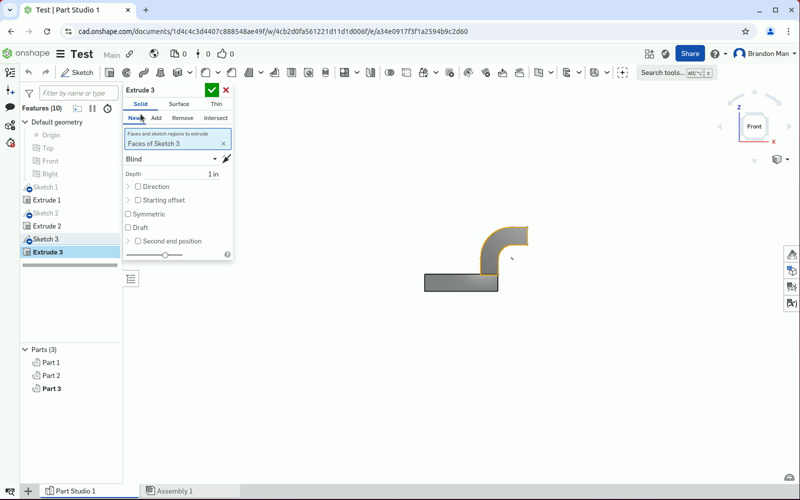
mouse_move(137, 120)
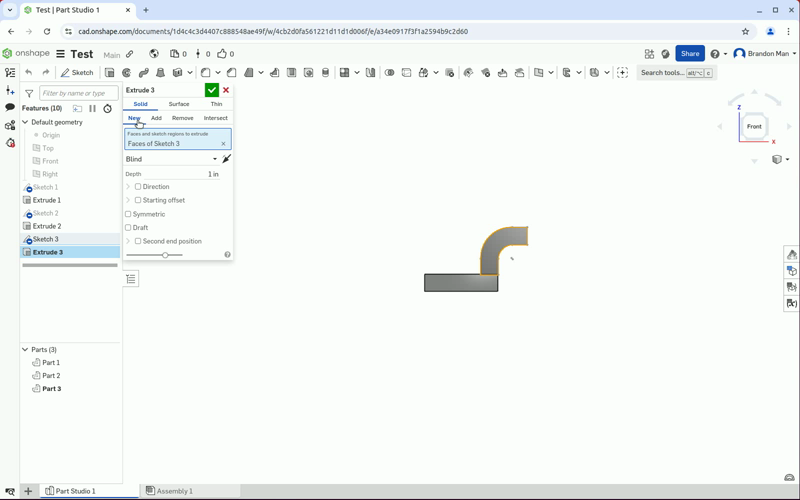
click(137, 120)
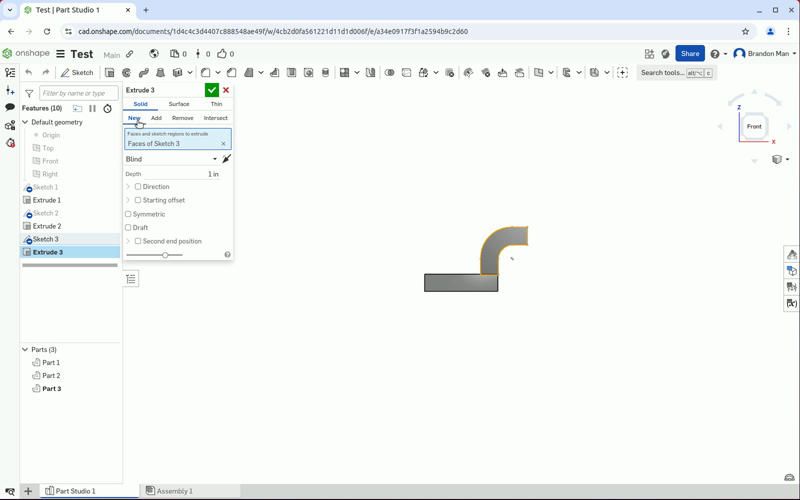
key(tab, 4)
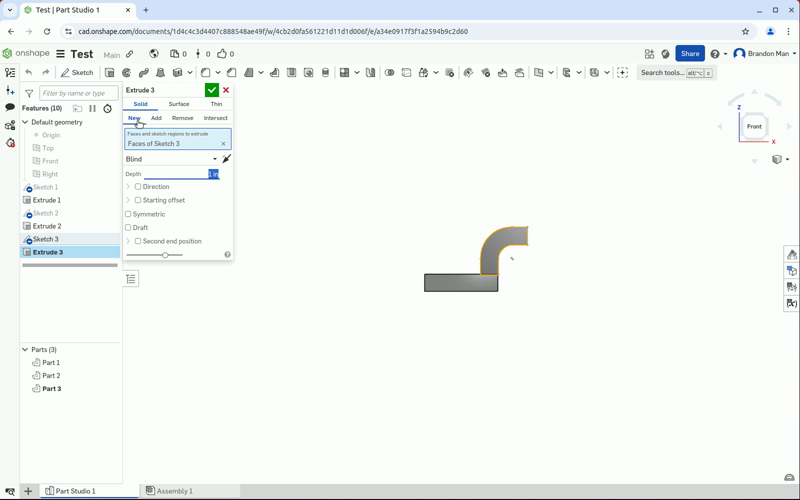
text(23.108)
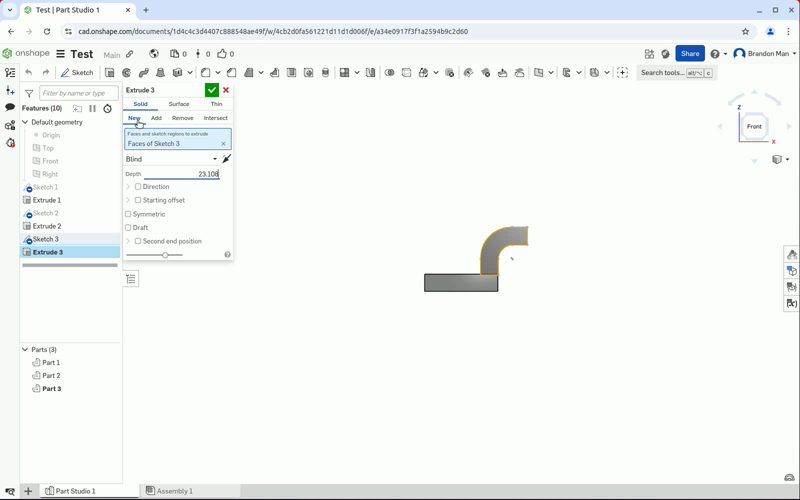
key(enter)
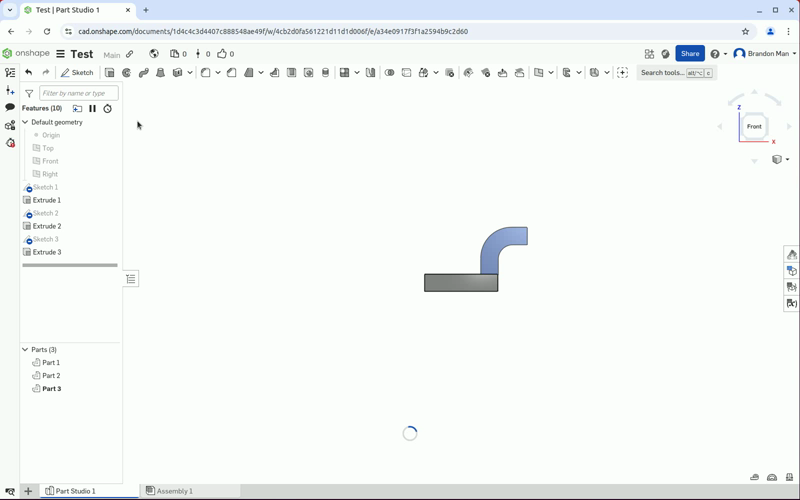
key(shift+h)
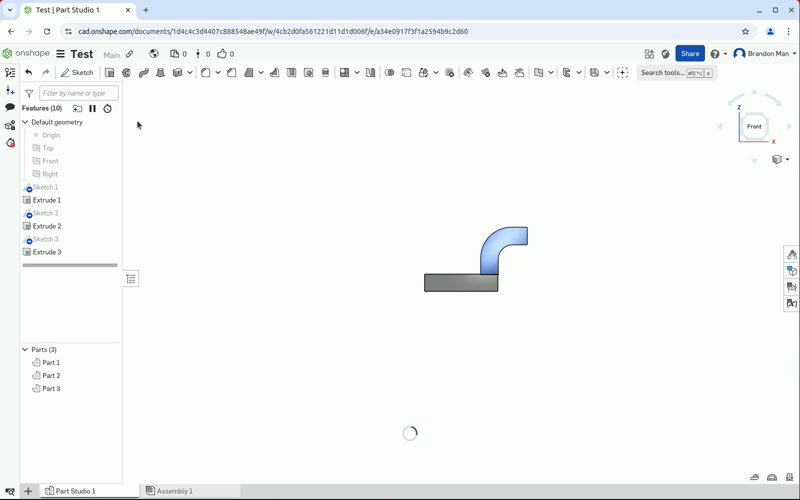
key(shift+h)
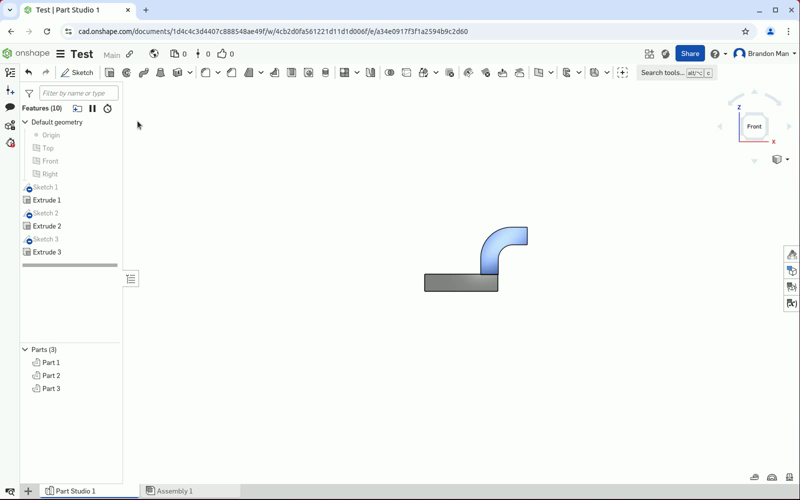
mouse_move(73, 189)
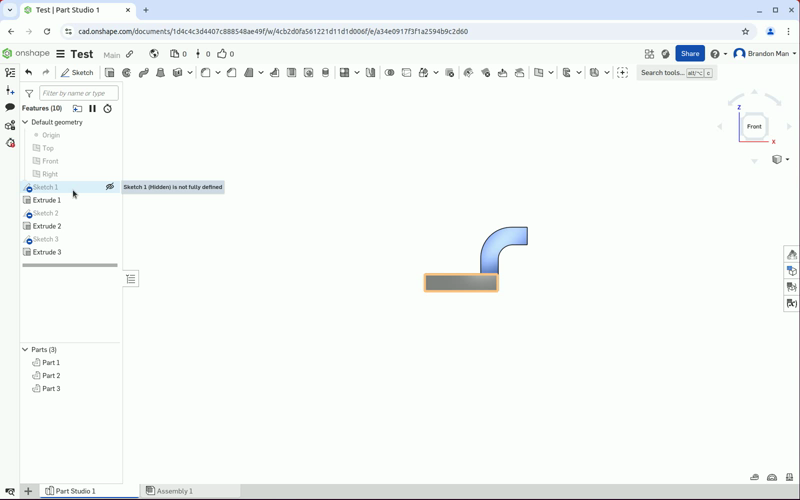
click(73, 189)
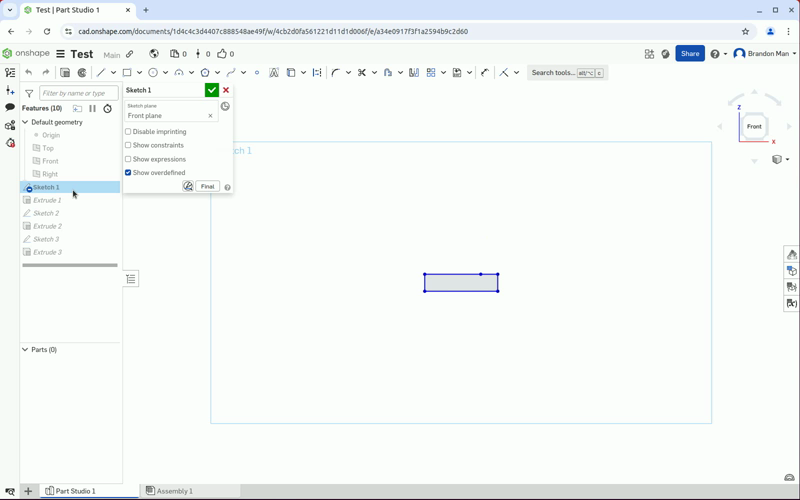
mouse_move(229, 92)
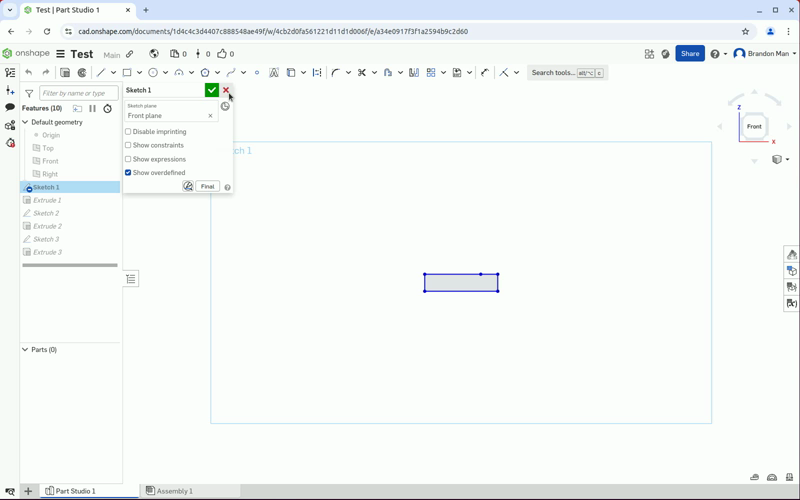
click(229, 92)
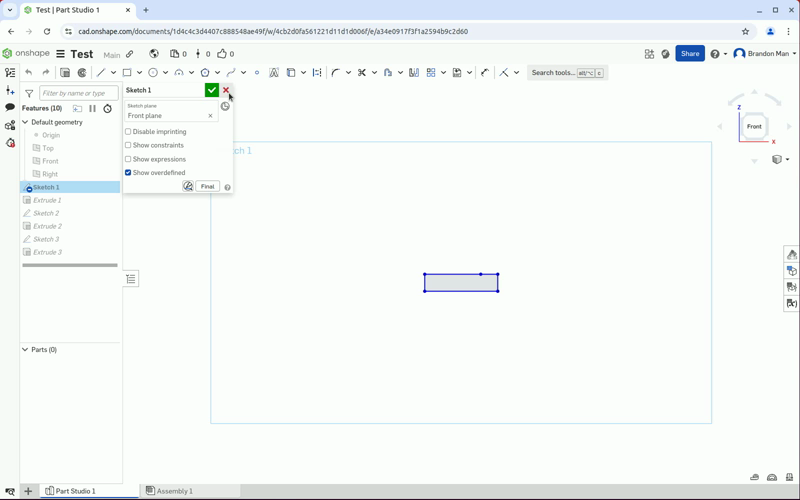
key(shift+s)
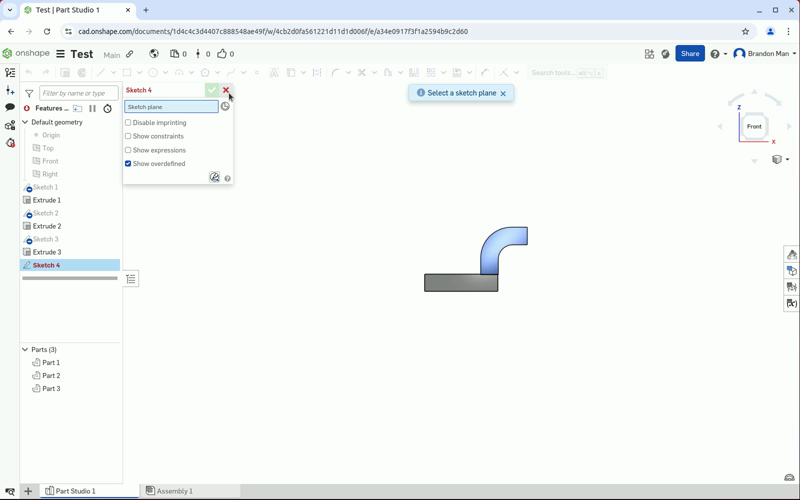
mouse_move(73, 163)
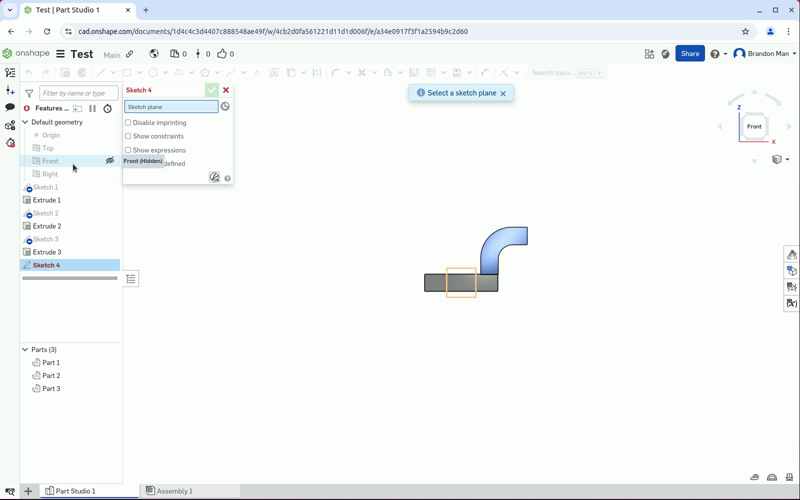
click(73, 163)
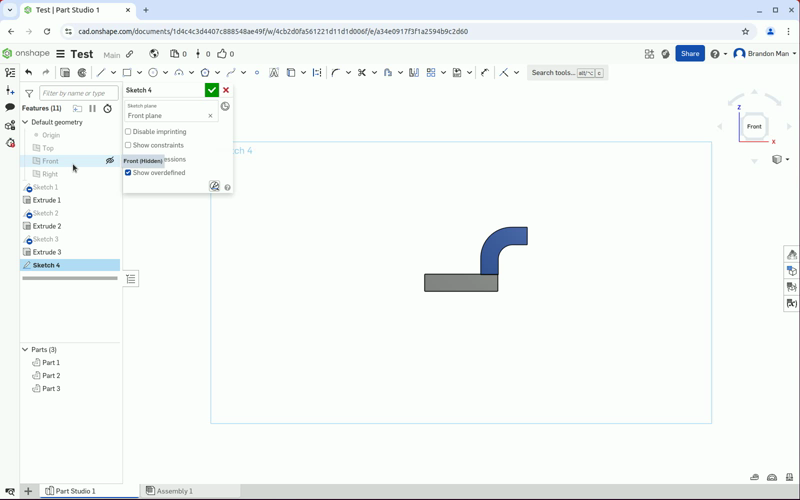
mouse_move(73, 352)
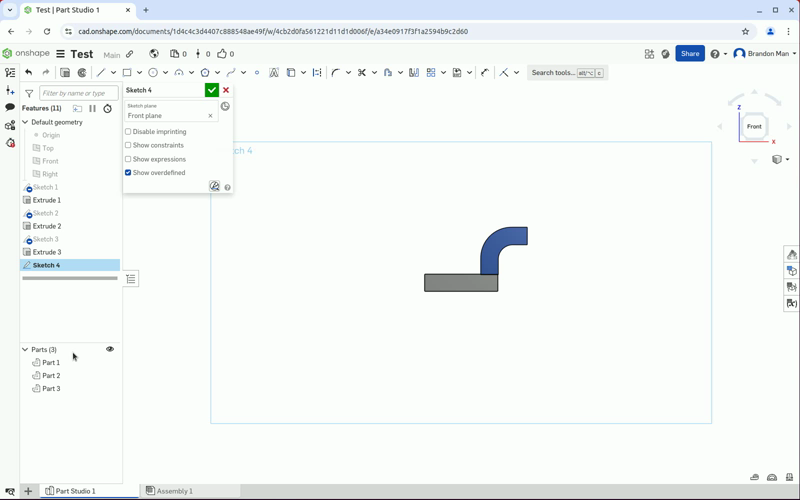
key(y)
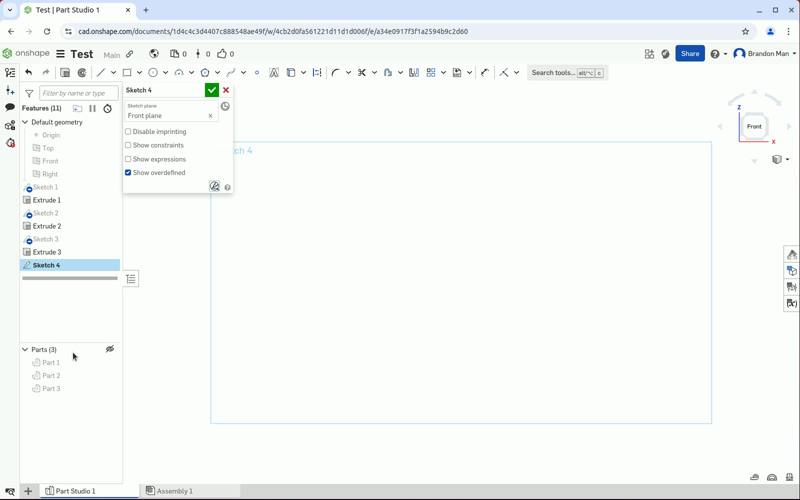
key(l)
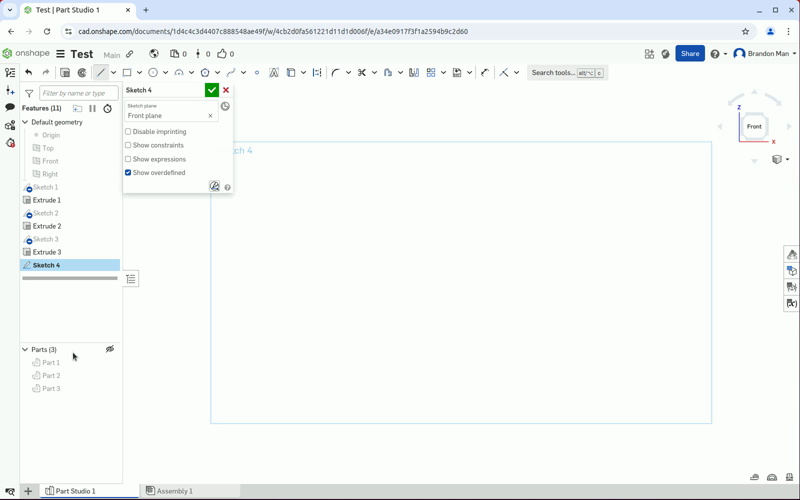
key_down(shift)
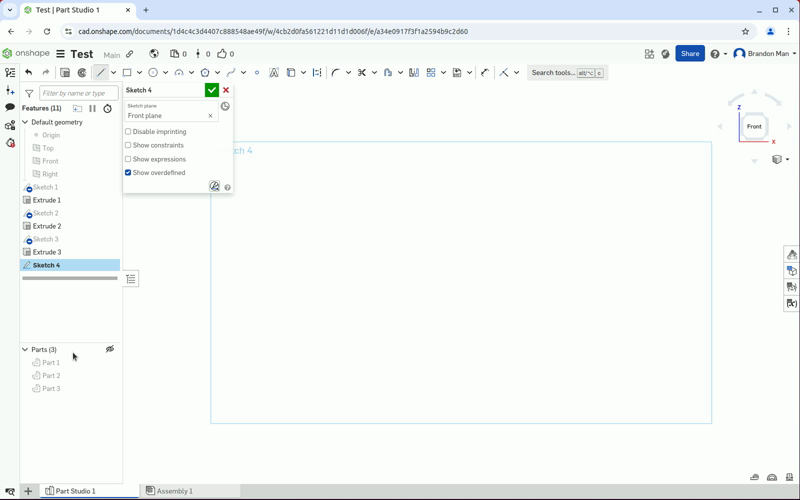
mouse_move(526, 249)
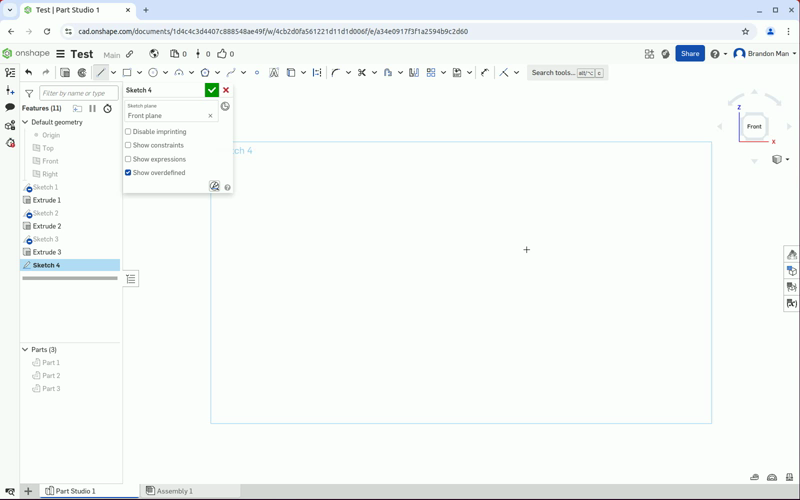
click(526, 249)
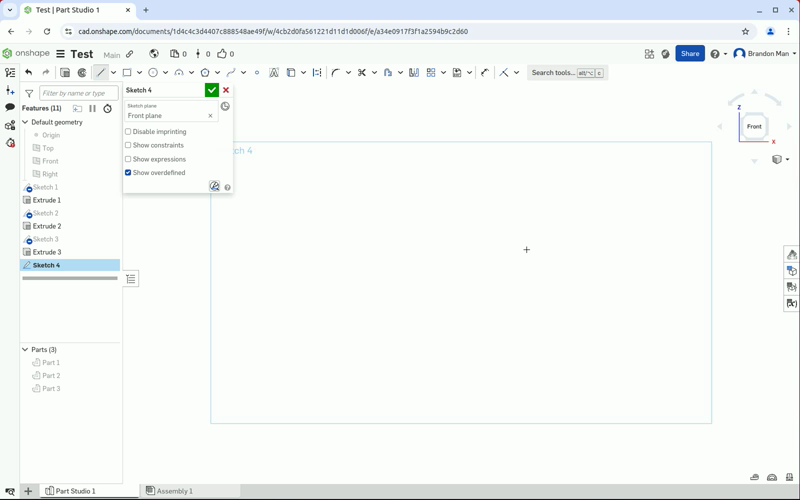
key_up(shift)
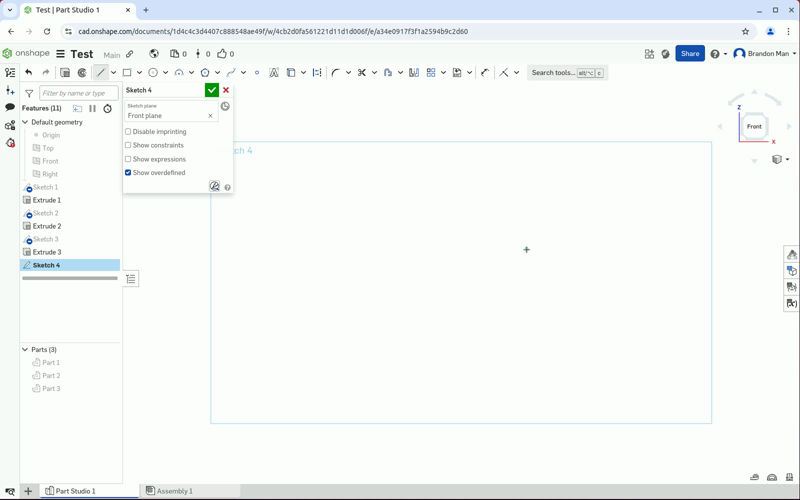
key_down(shift)
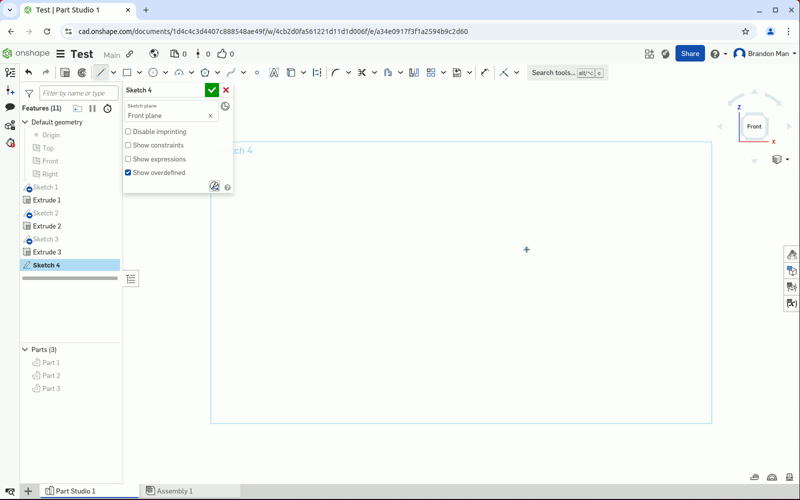
mouse_move(556, 249)
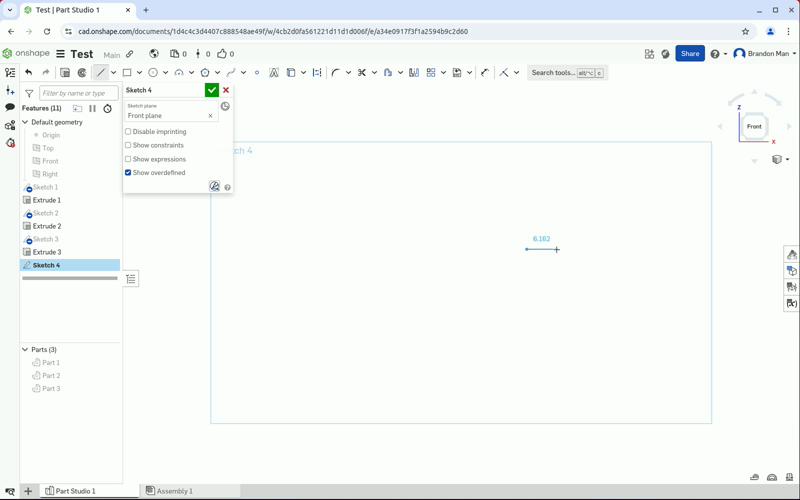
mouse_move(535, 249)
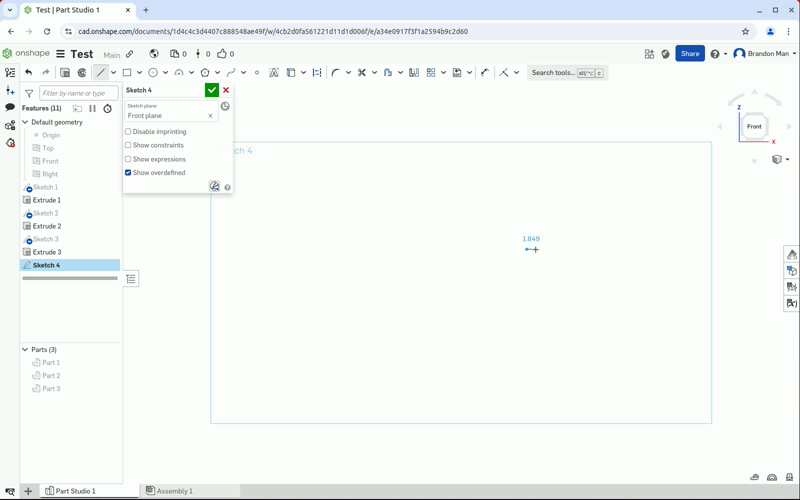
click(535, 249)
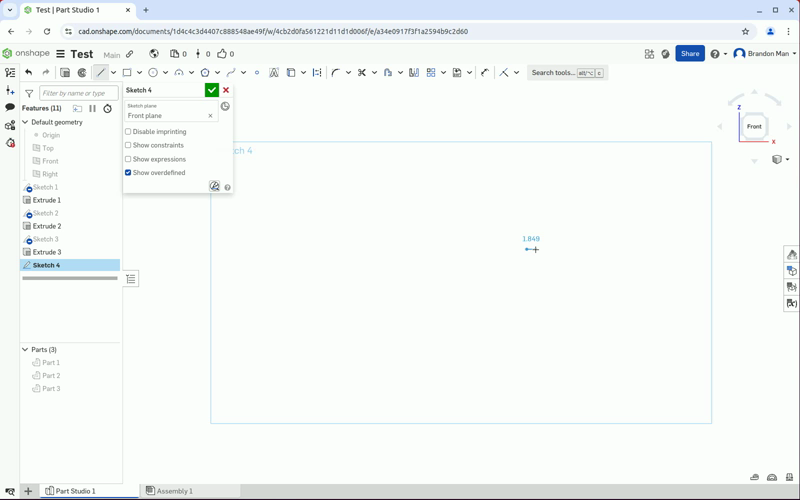
key_up(shift)
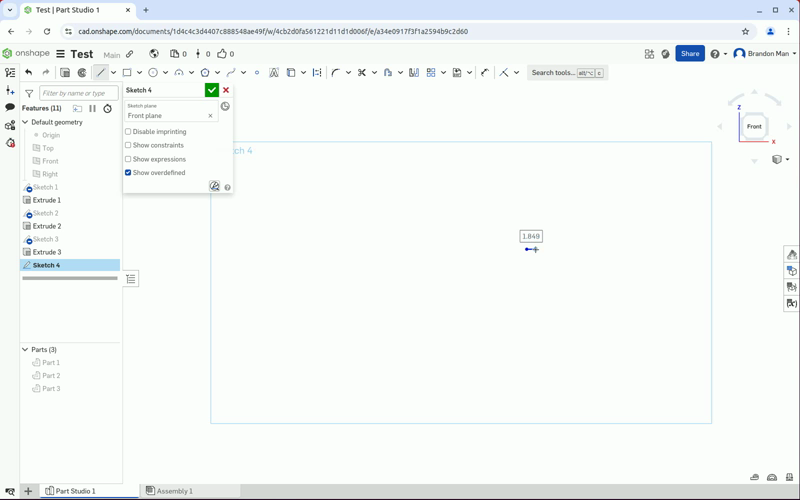
key_down(shift)
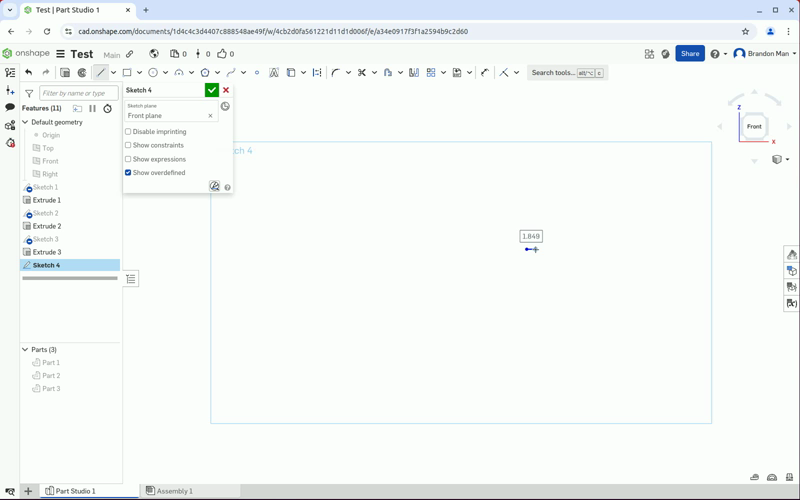
mouse_move(565, 249)
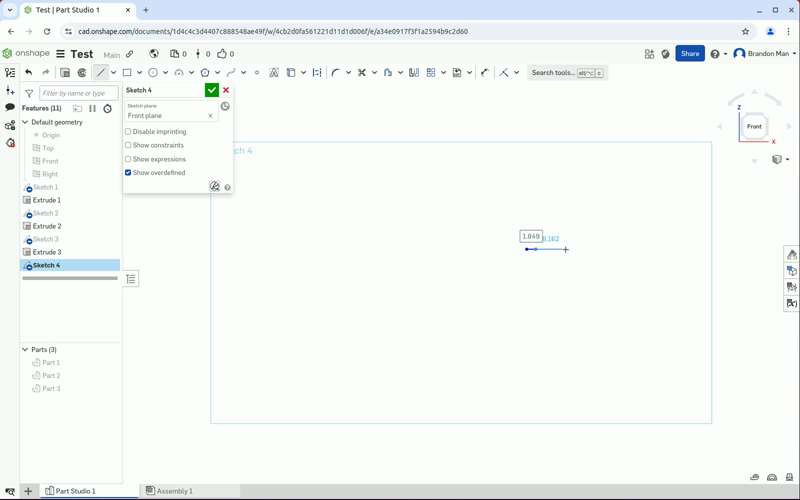
mouse_move(535, 244)
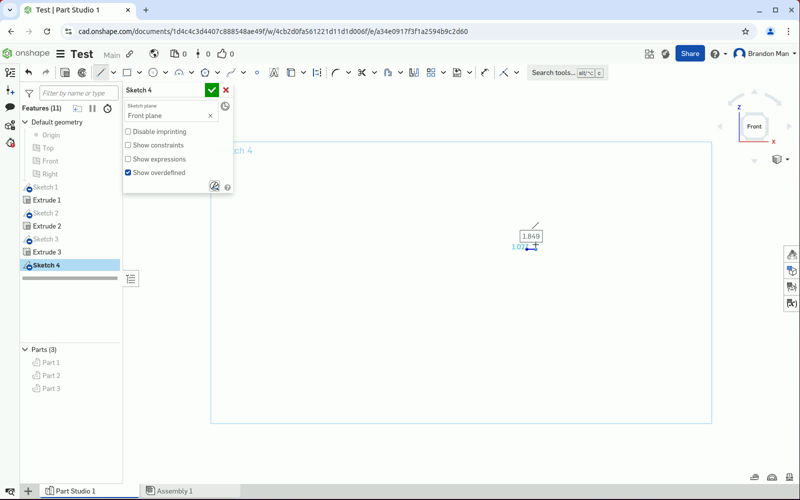
scroll(6)
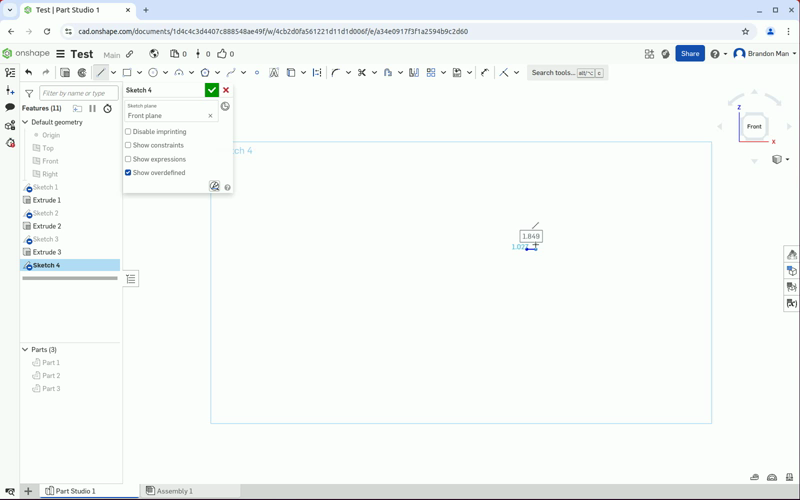
scroll(6)
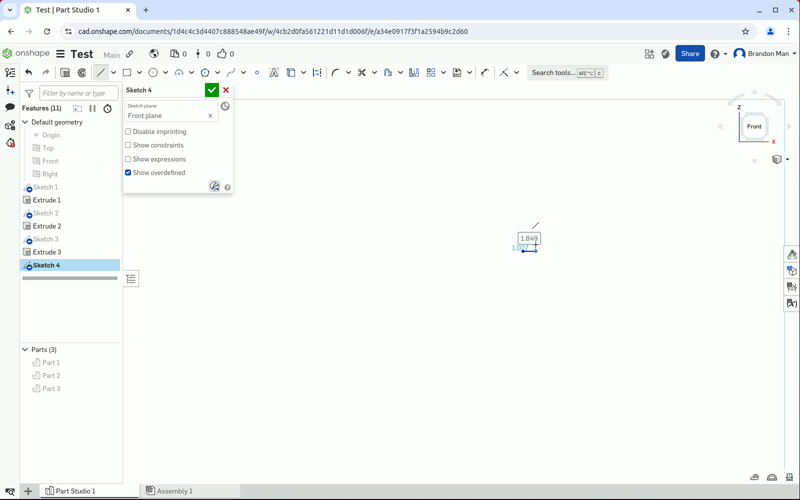
scroll(6)
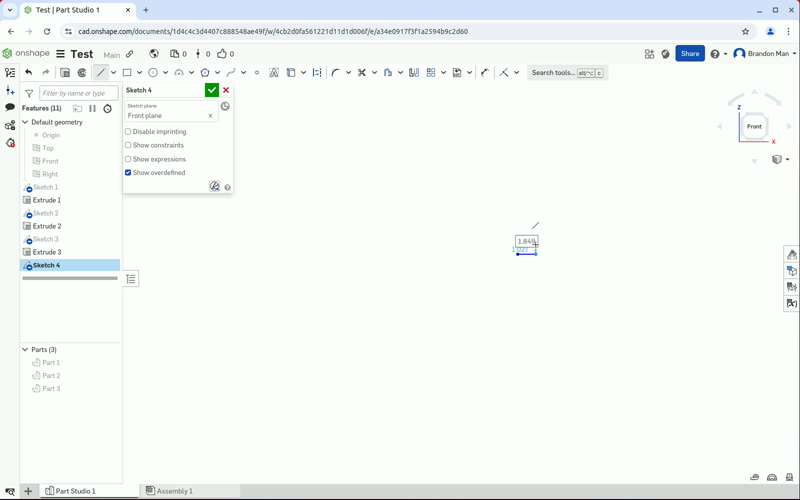
scroll(6)
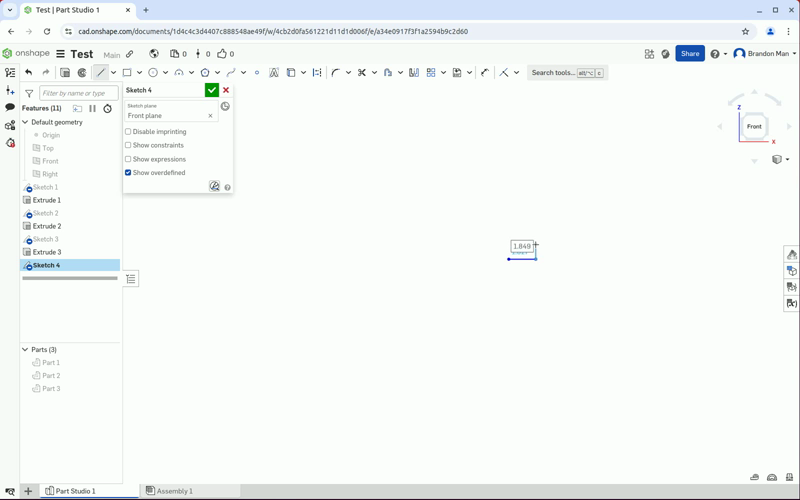
scroll(6)
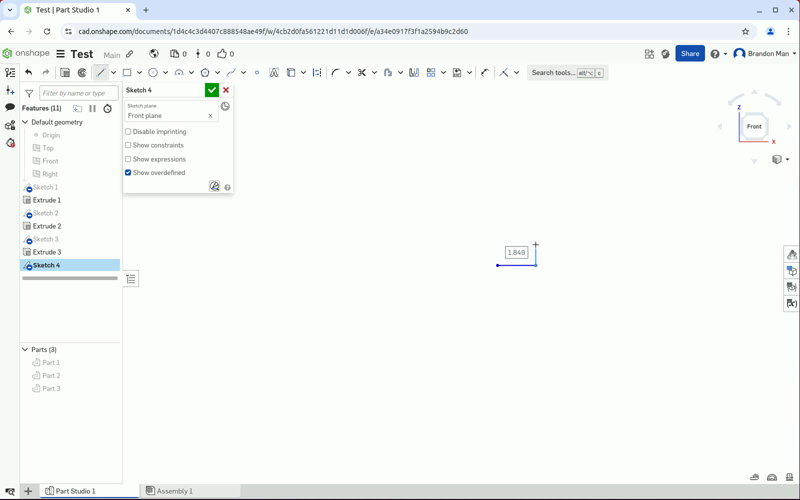
scroll(6)
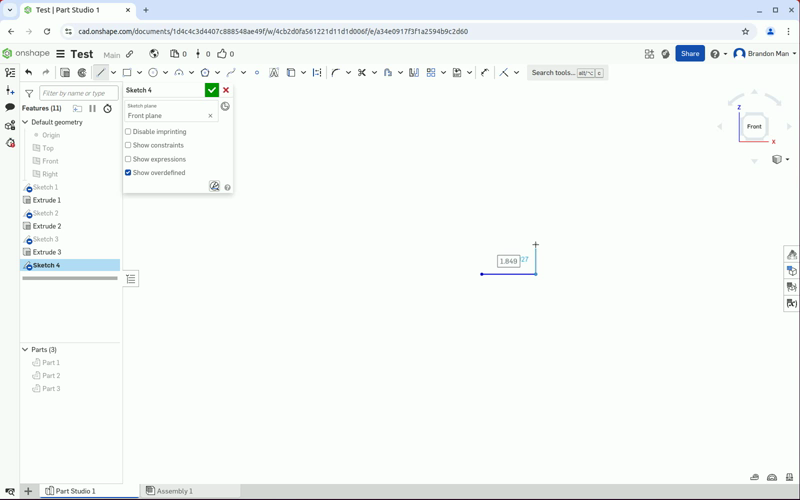
scroll(6)
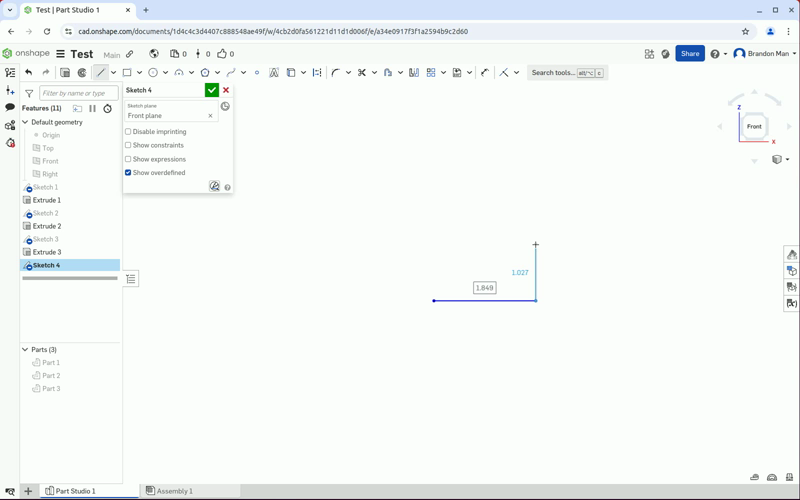
click(535, 244)
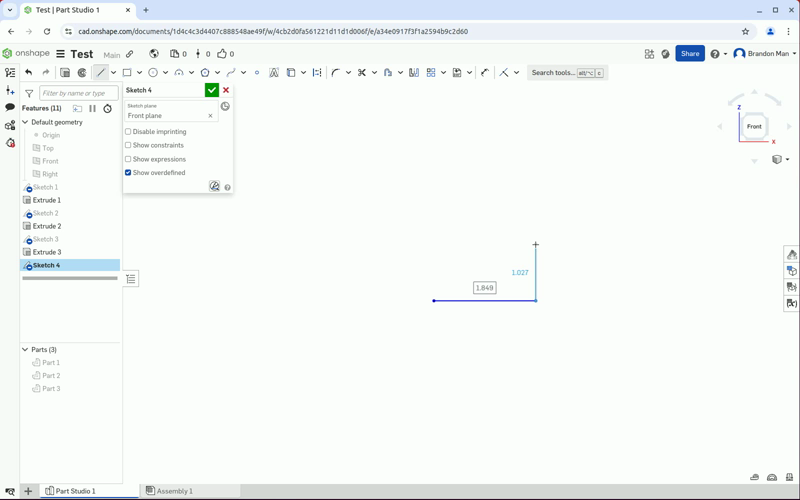
scroll(-6)
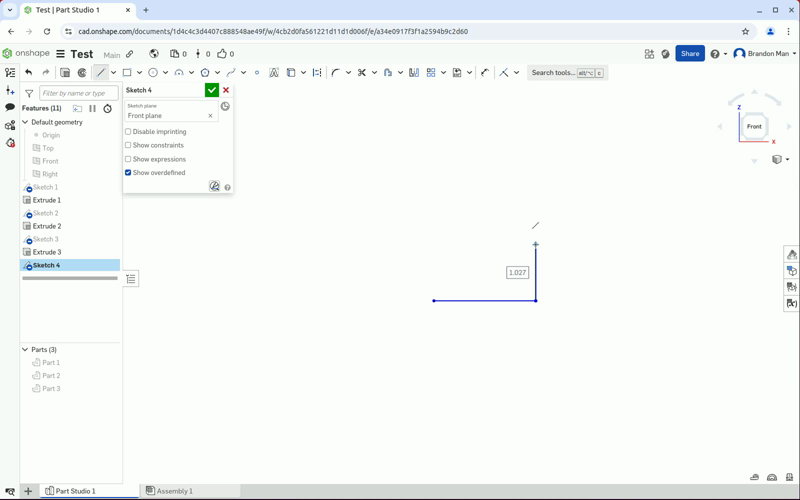
scroll(-6)
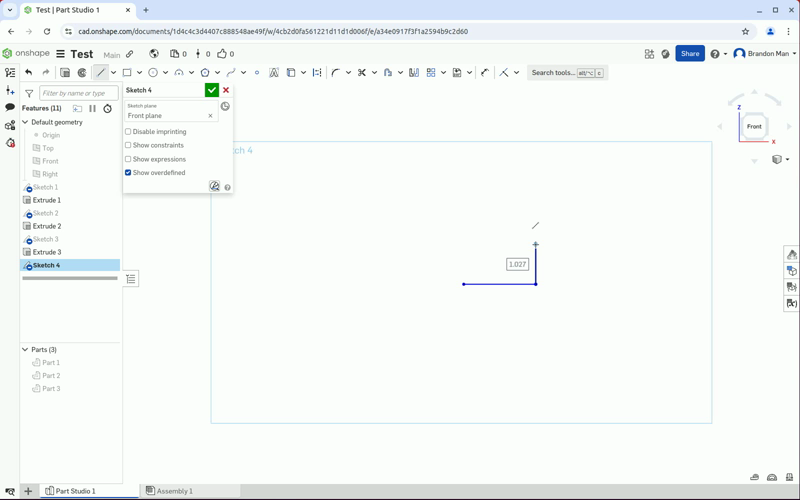
scroll(-6)
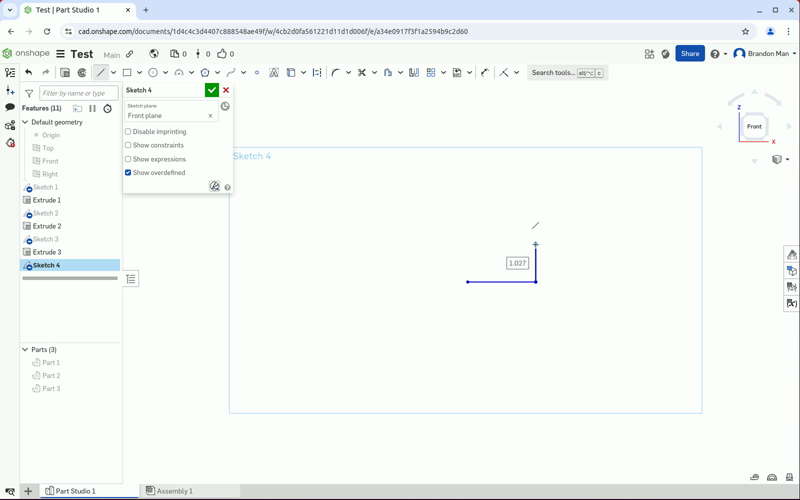
scroll(-6)
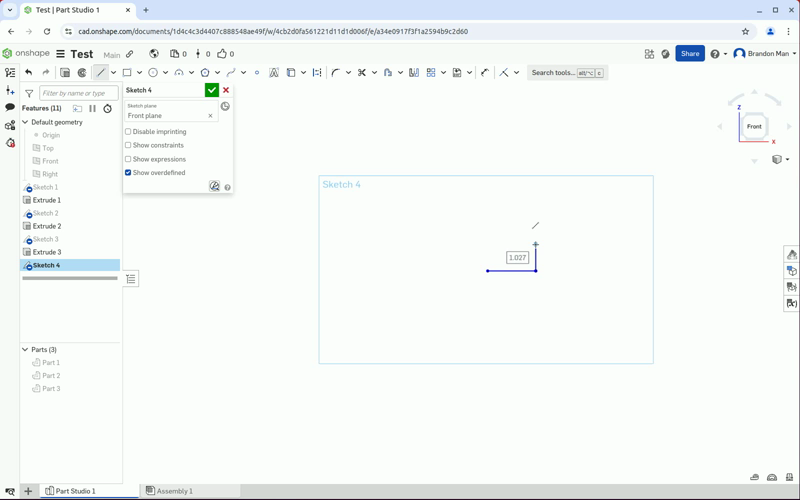
scroll(-6)
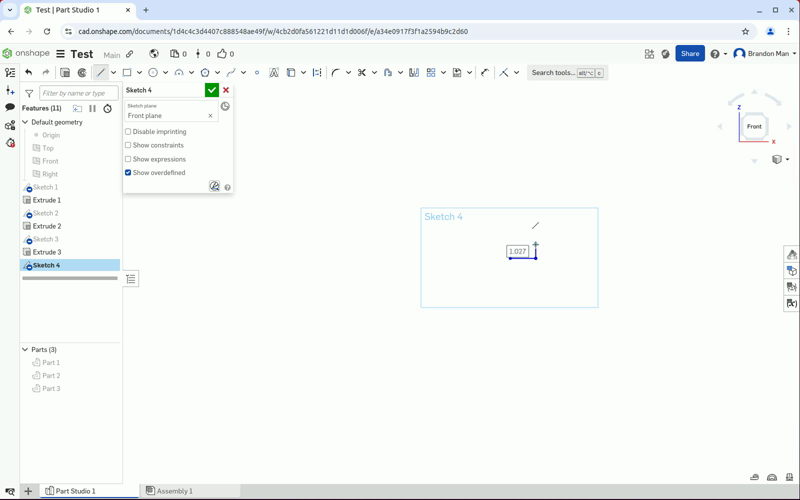
scroll(-6)
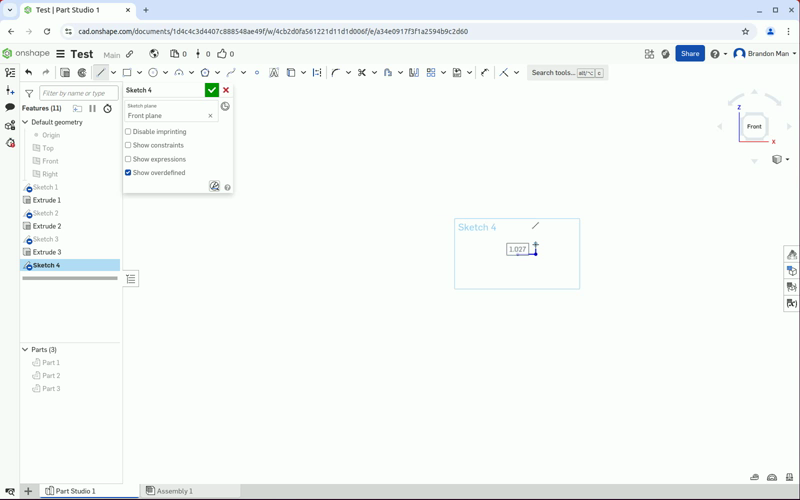
scroll(-6)
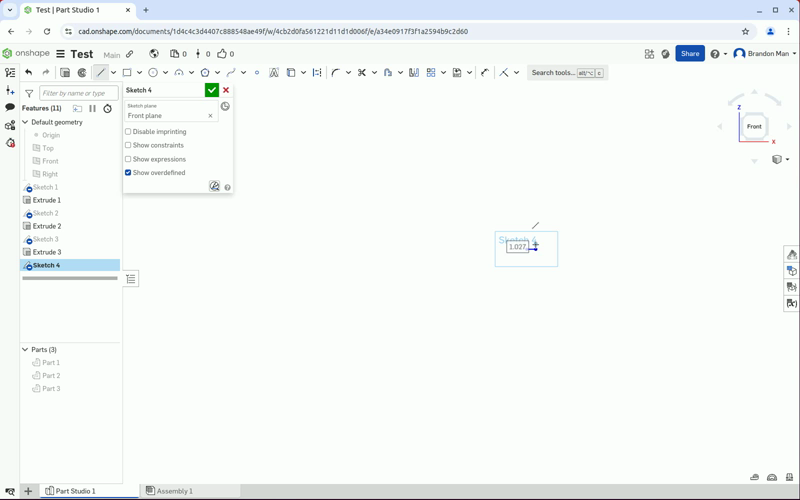
key_up(shift)
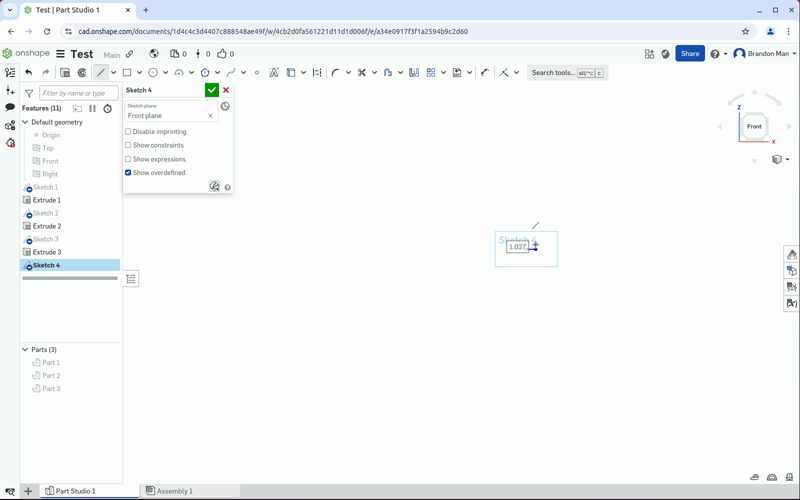
key_down(shift)
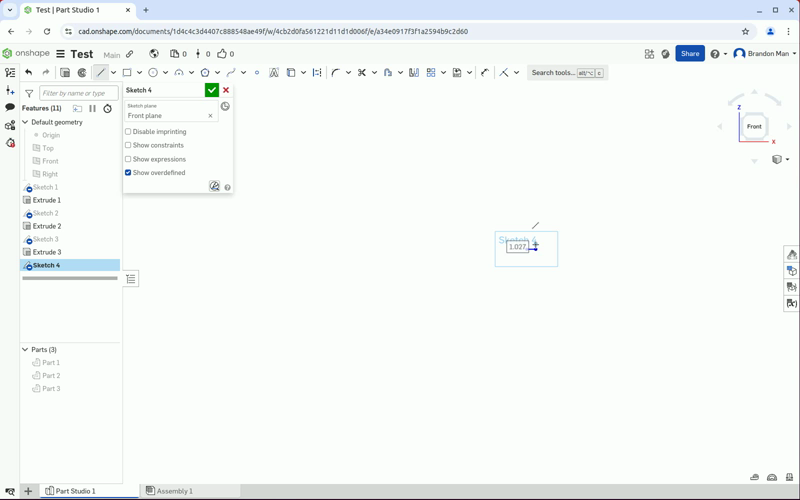
mouse_move(565, 244)
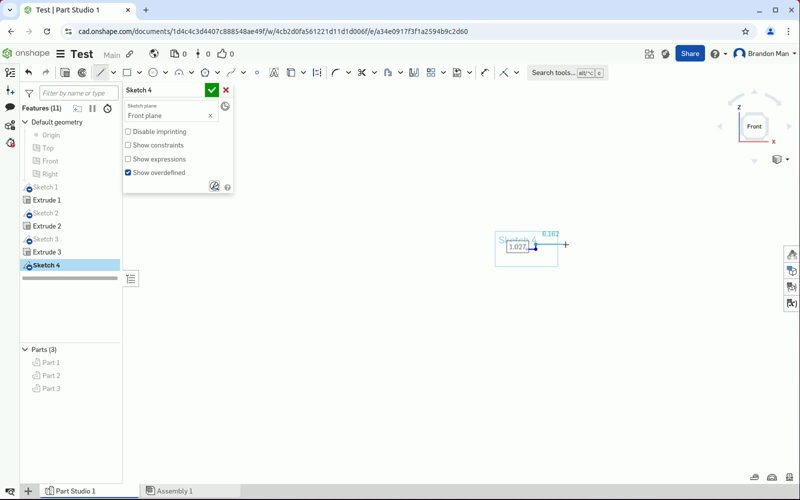
mouse_move(526, 244)
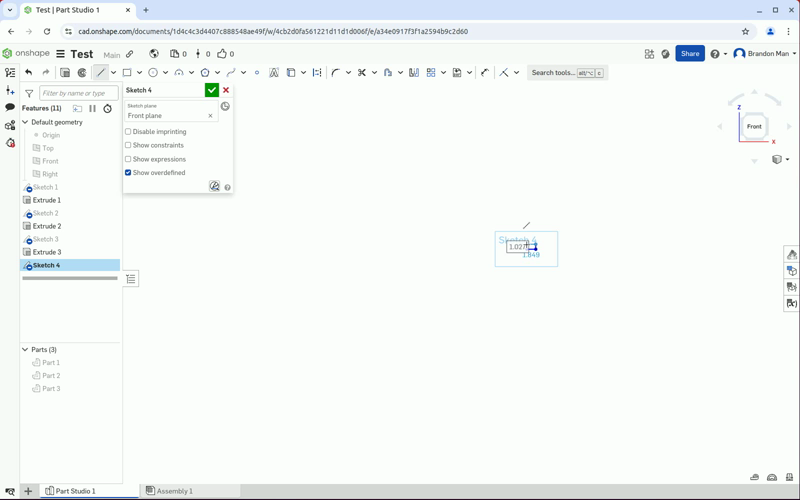
click(526, 244)
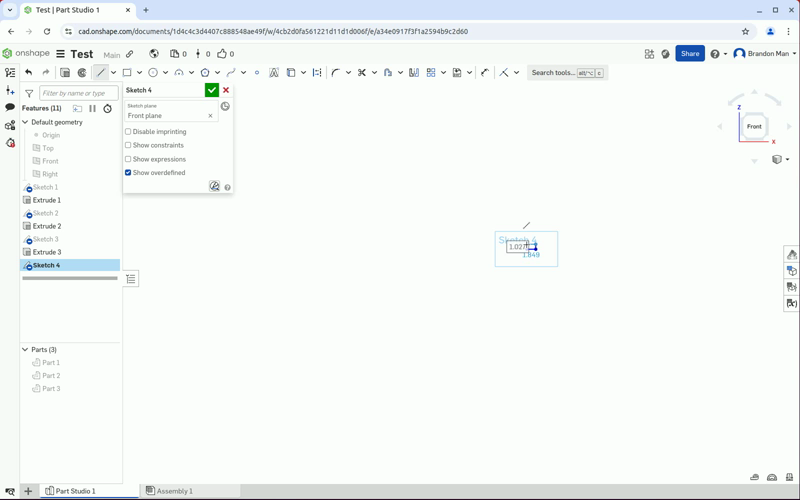
key_up(shift)
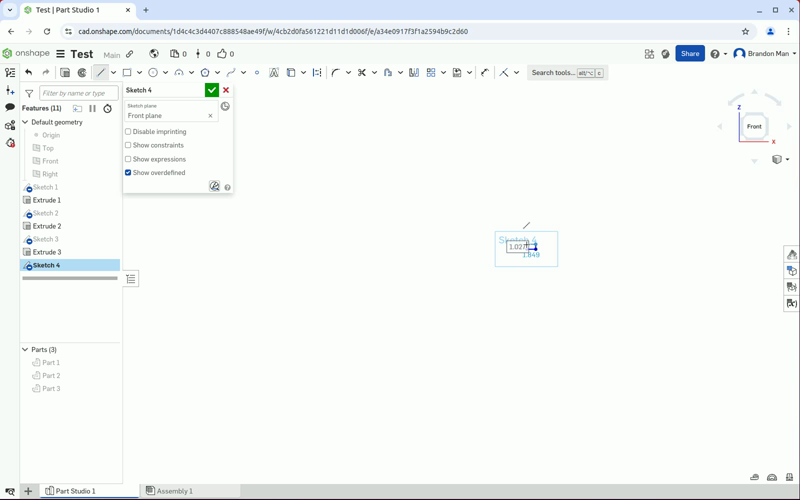
mouse_move(556, 244)
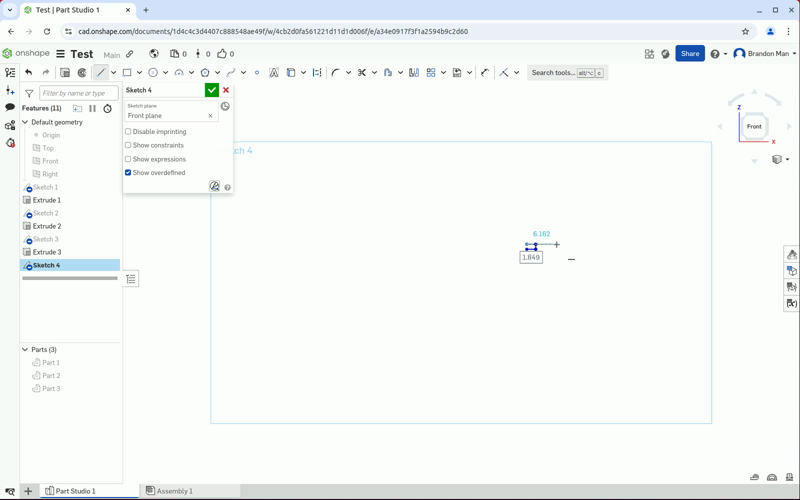
key_down(shift)
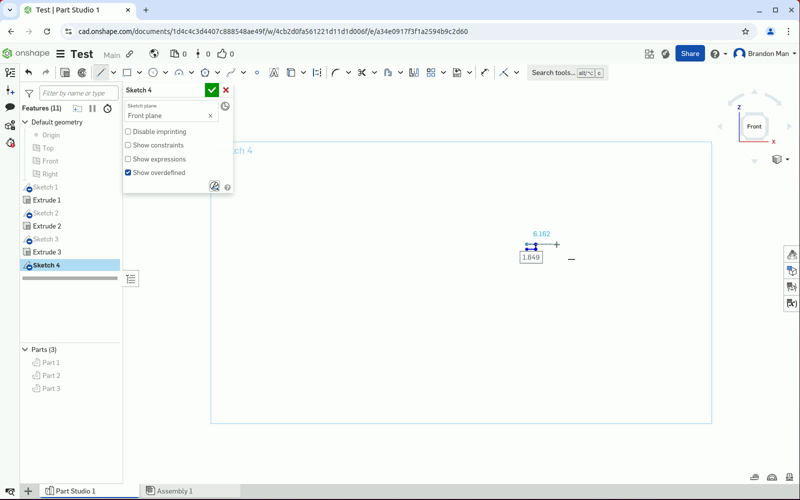
mouse_move(526, 249)
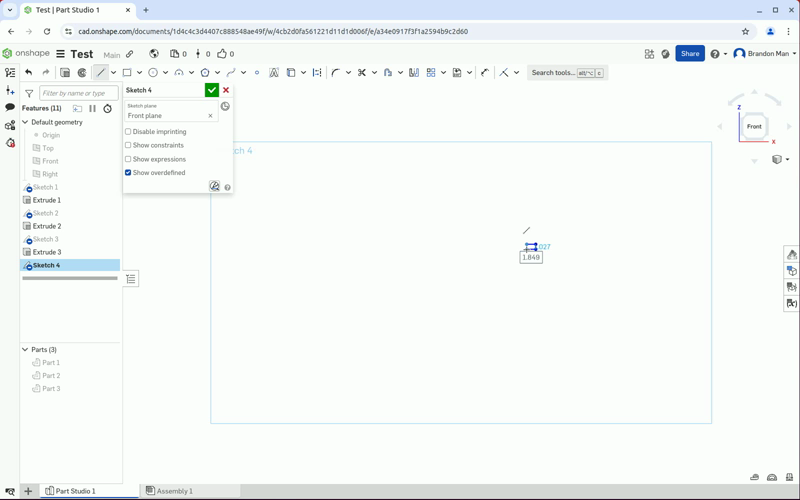
scroll(6)
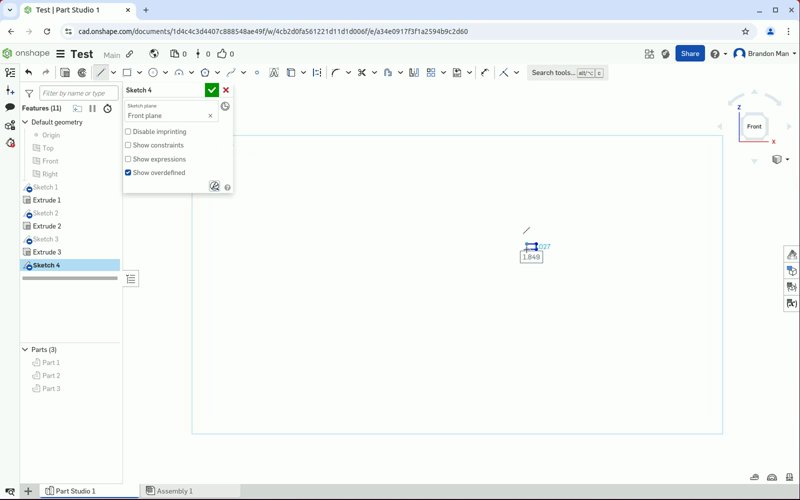
scroll(6)
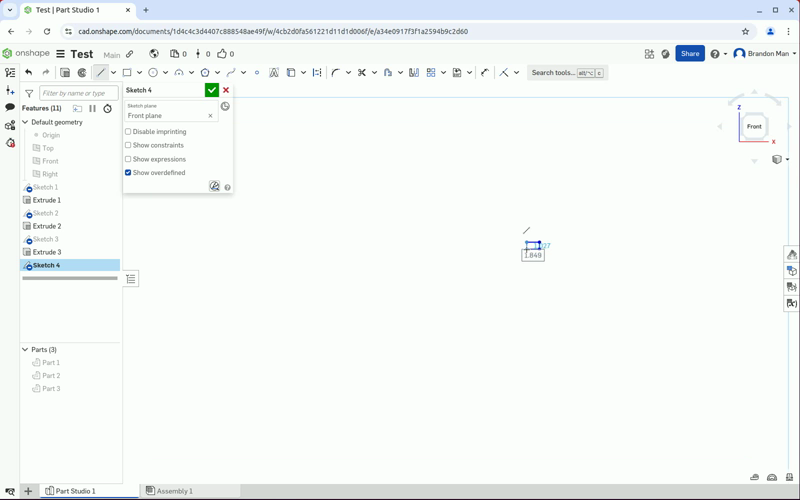
scroll(6)
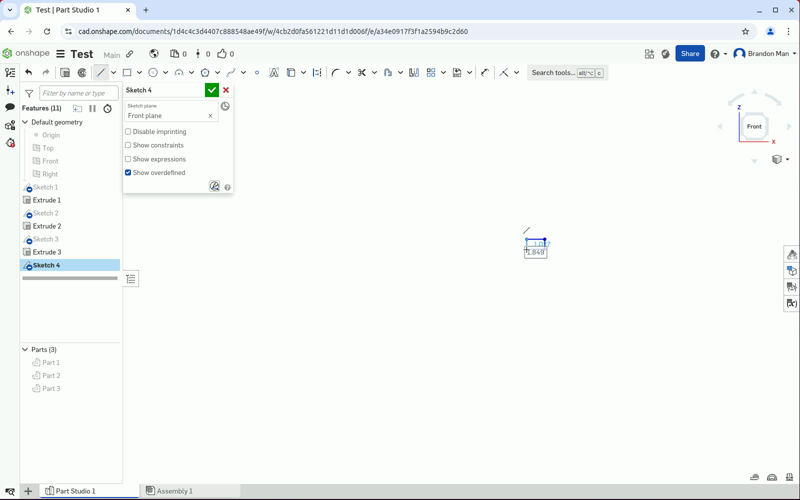
scroll(6)
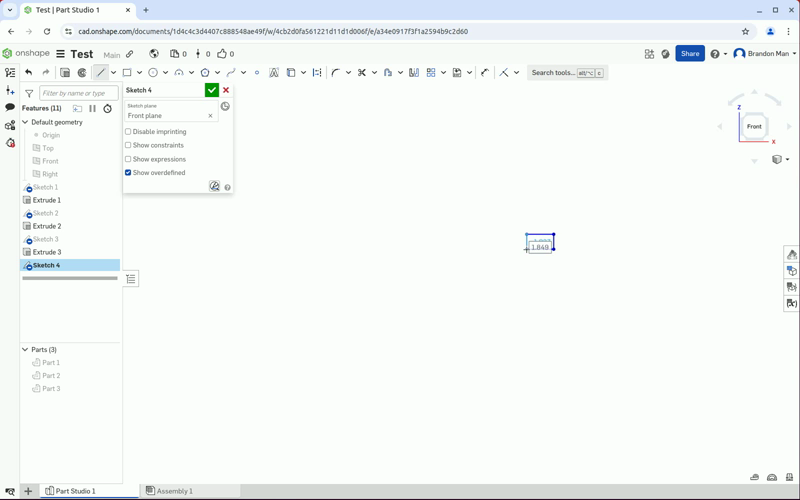
scroll(6)
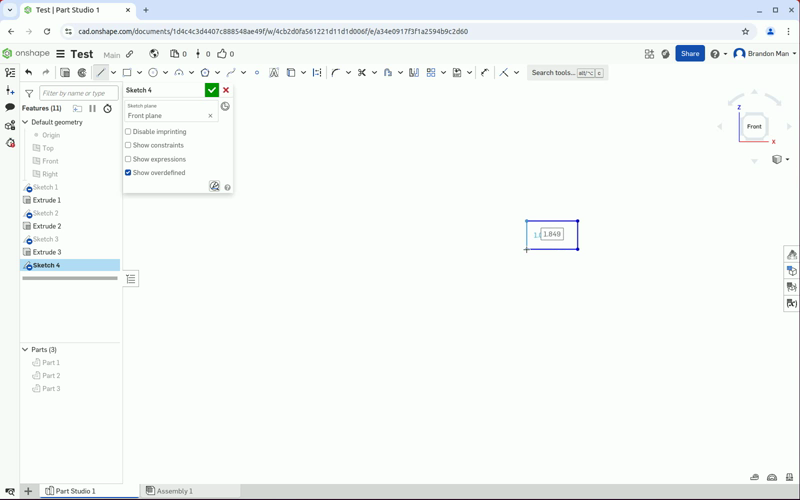
scroll(6)
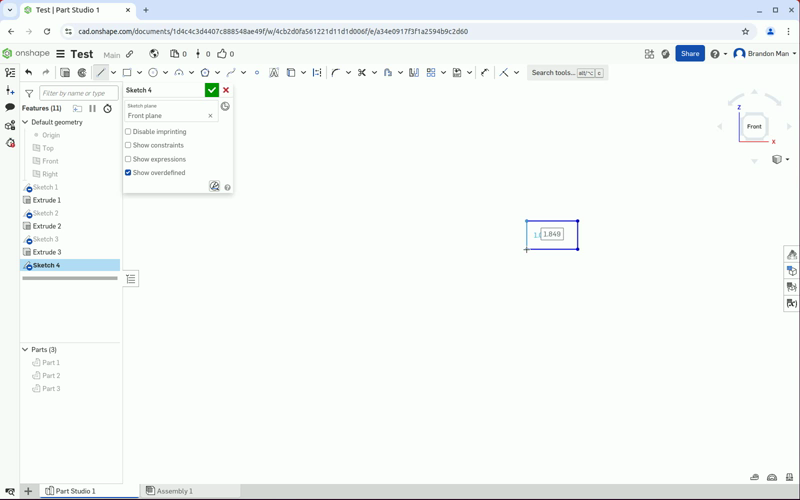
scroll(6)
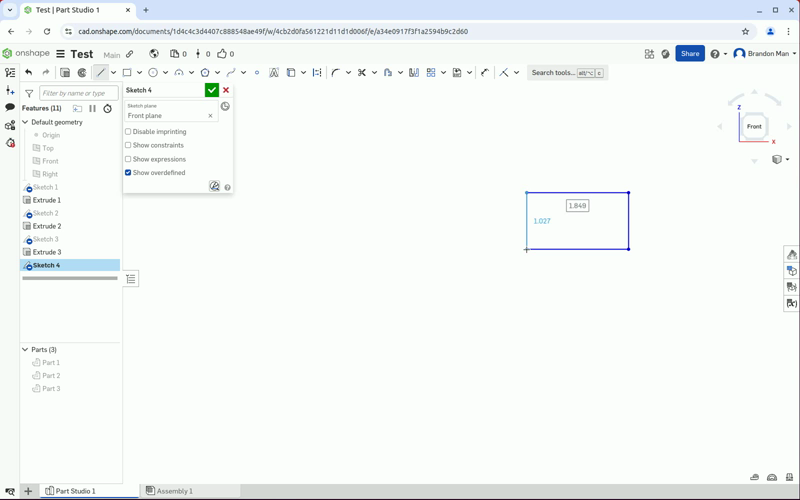
key_up(shift)
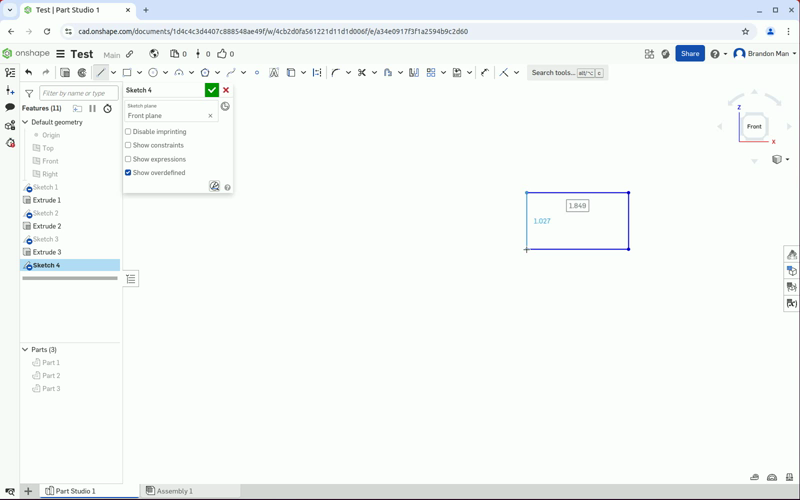
click(526, 249)
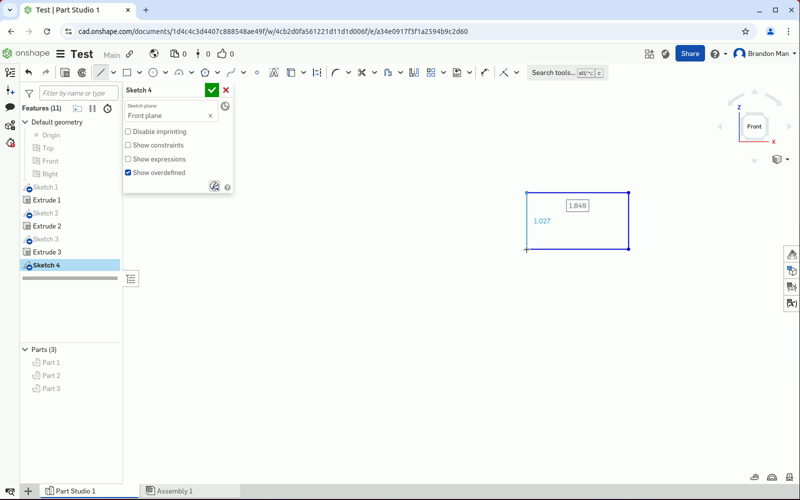
scroll(-6)
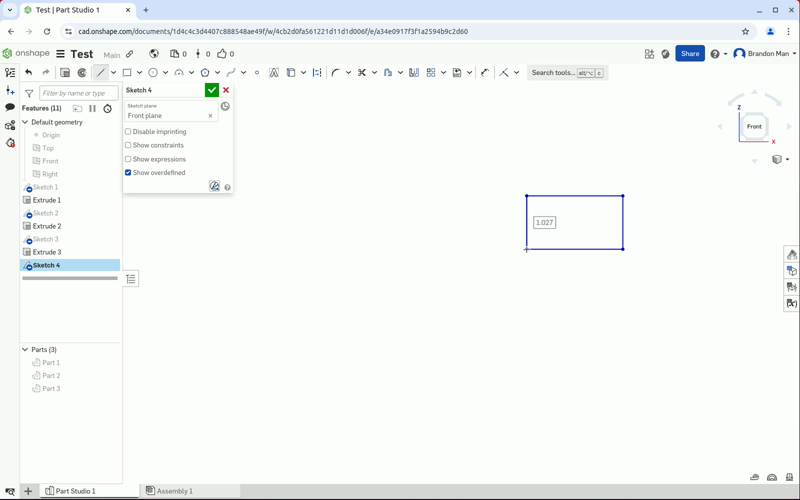
scroll(-6)
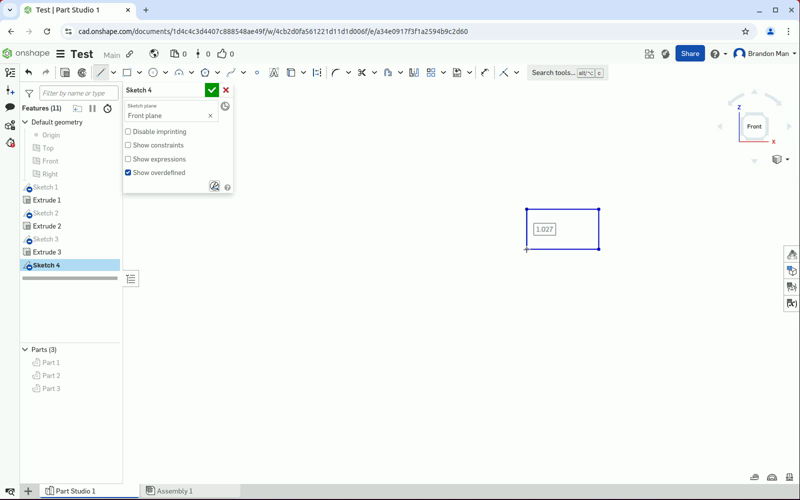
scroll(-6)
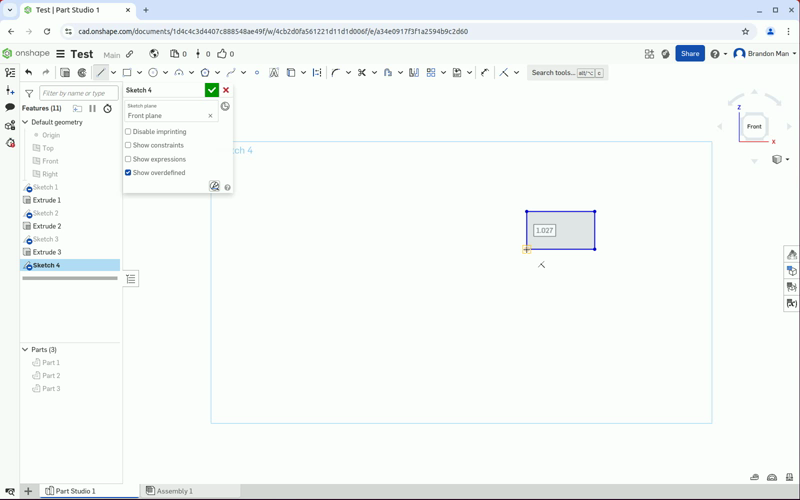
scroll(-6)
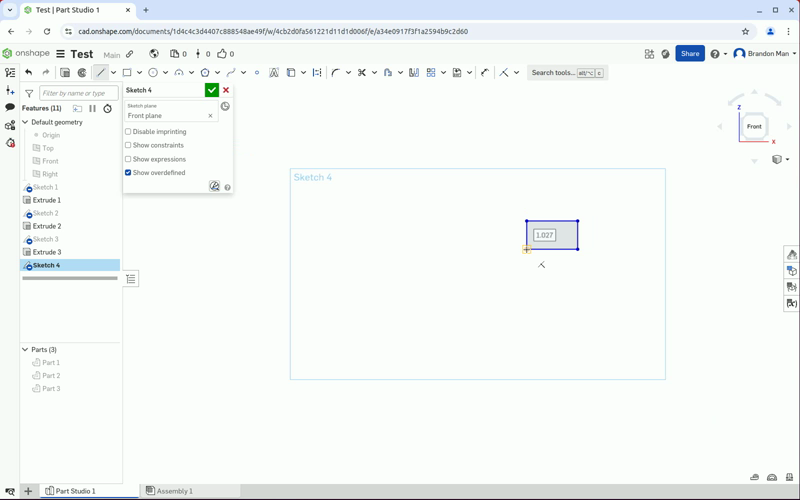
scroll(-6)
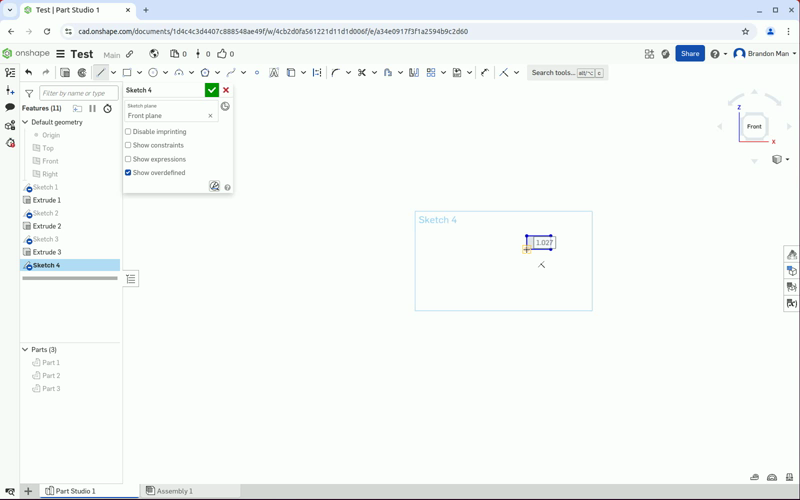
scroll(-6)
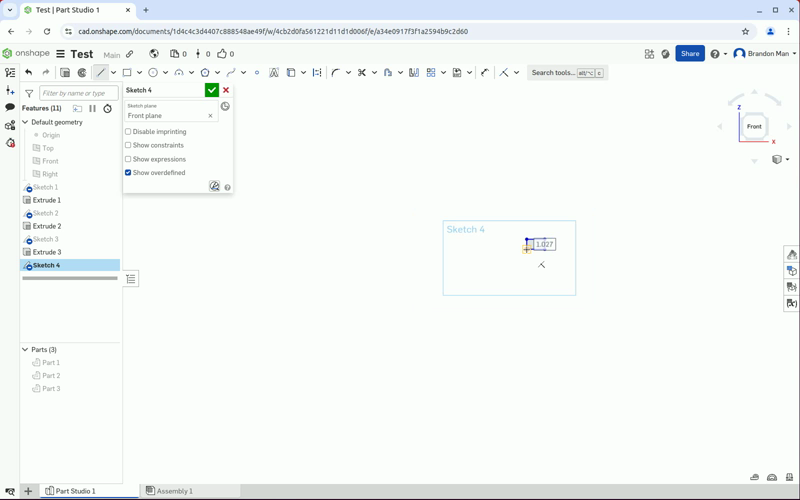
scroll(-6)
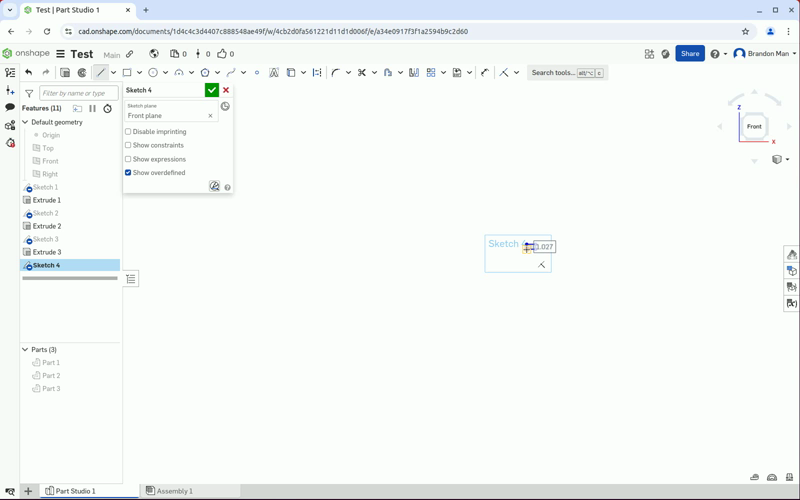
key(esc)
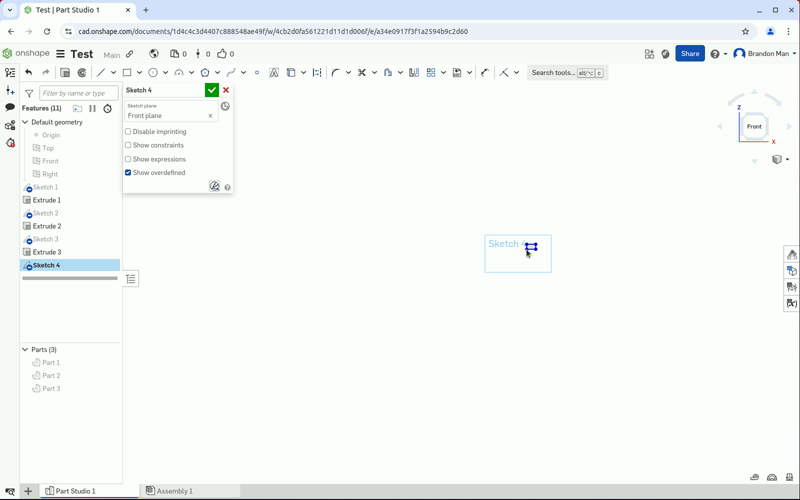
mouse_move(528, 246)
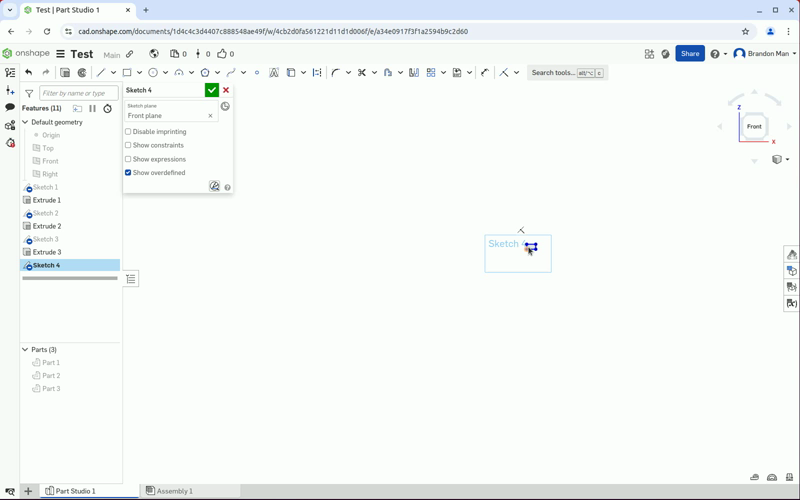
scroll(6)
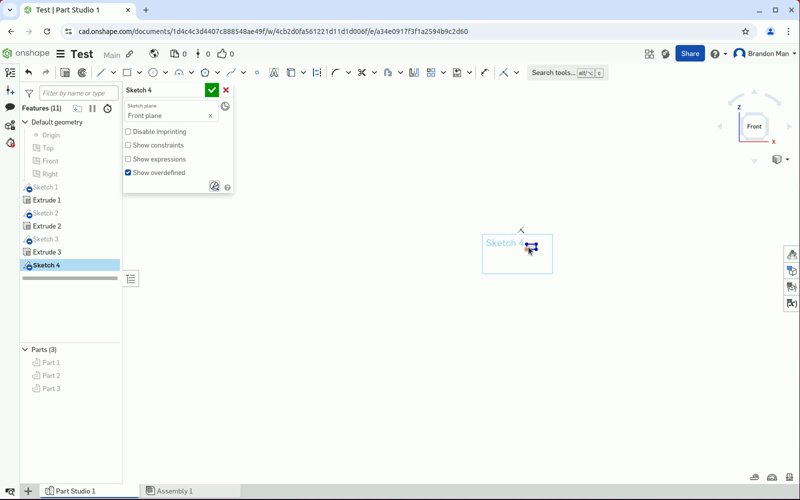
scroll(6)
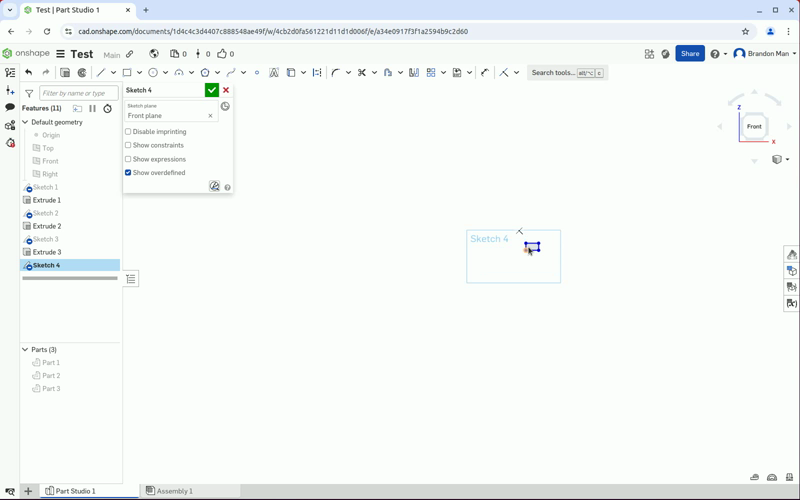
scroll(6)
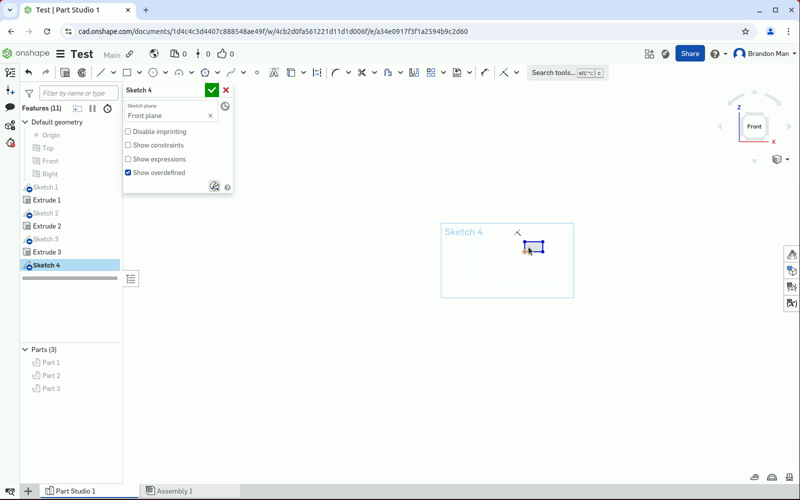
scroll(6)
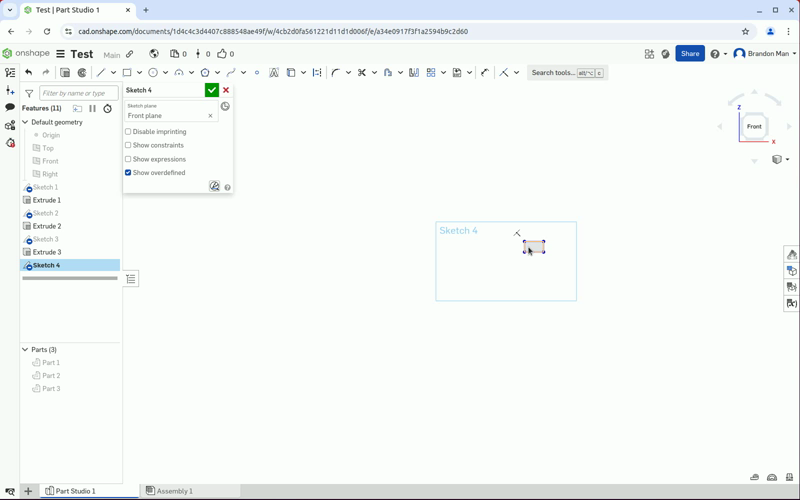
scroll(6)
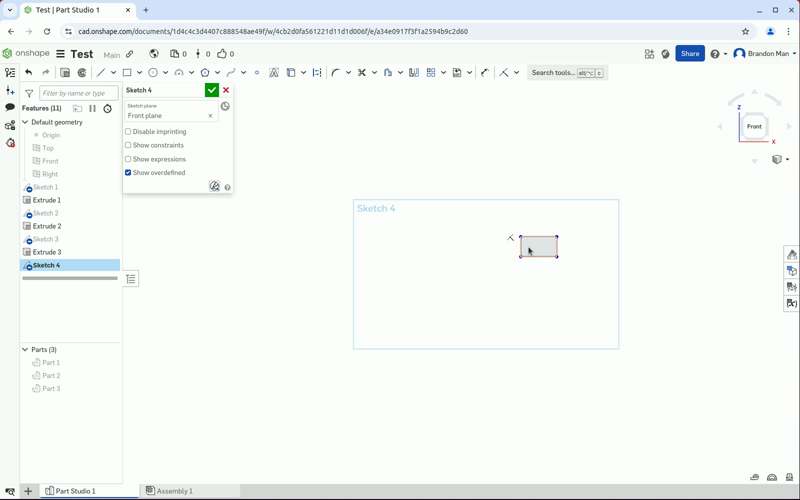
scroll(6)
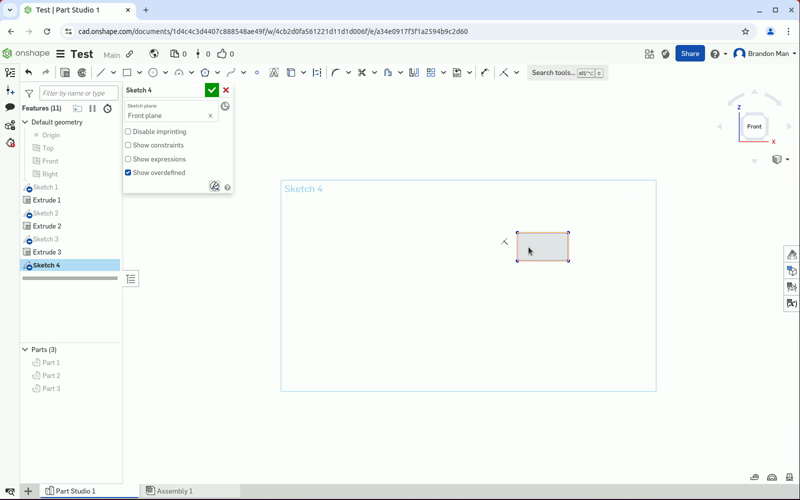
scroll(6)
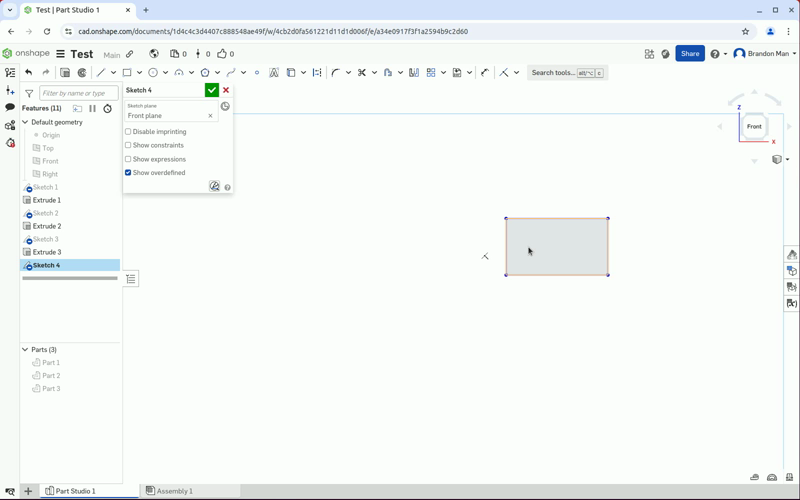
click(528, 246)
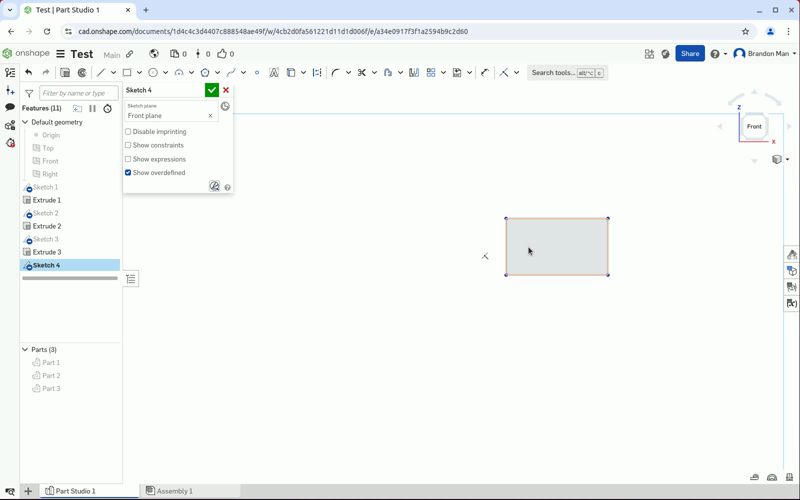
scroll(-6)
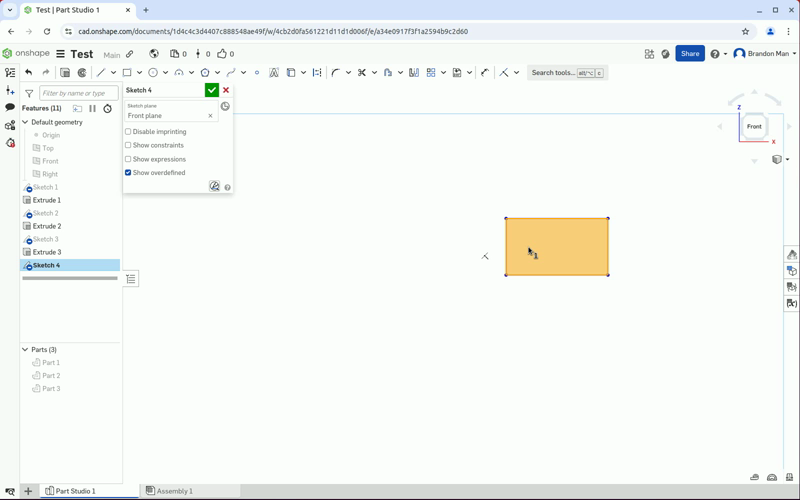
scroll(-6)
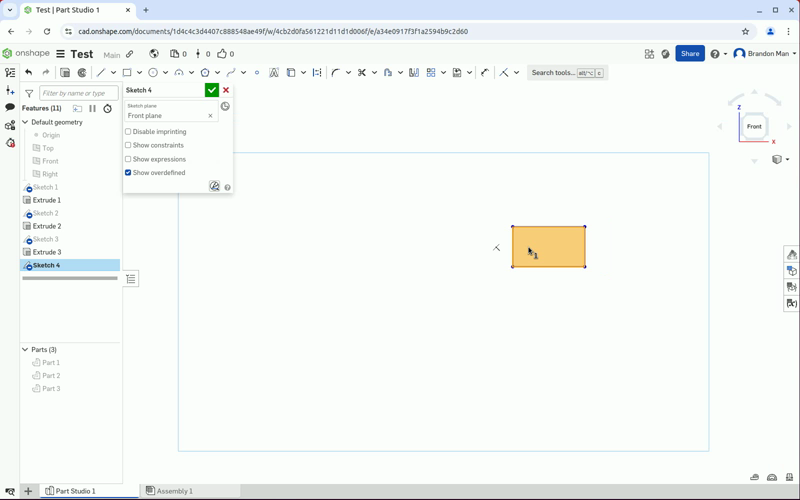
scroll(-6)
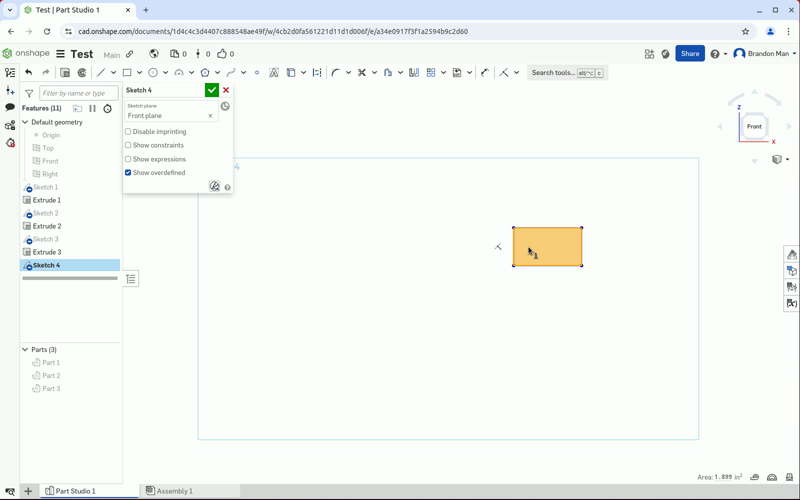
scroll(-6)
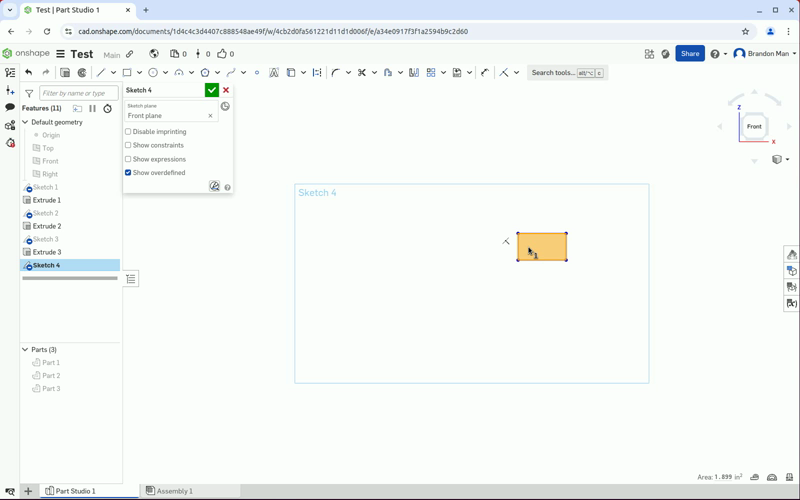
scroll(-6)
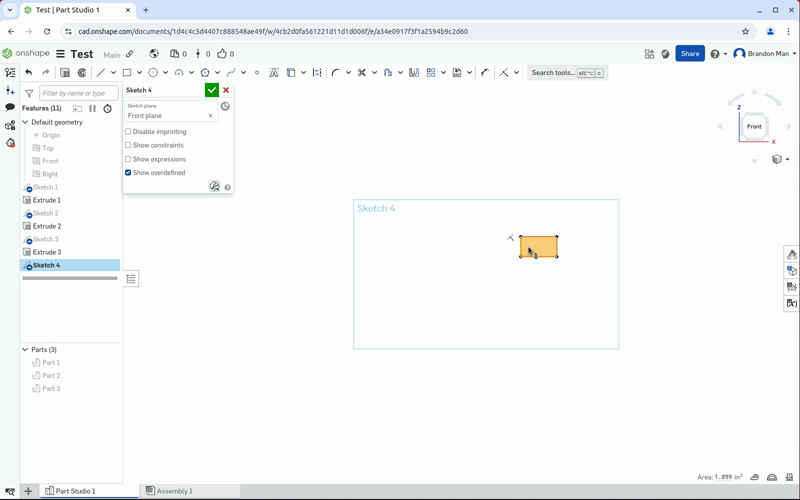
scroll(-6)
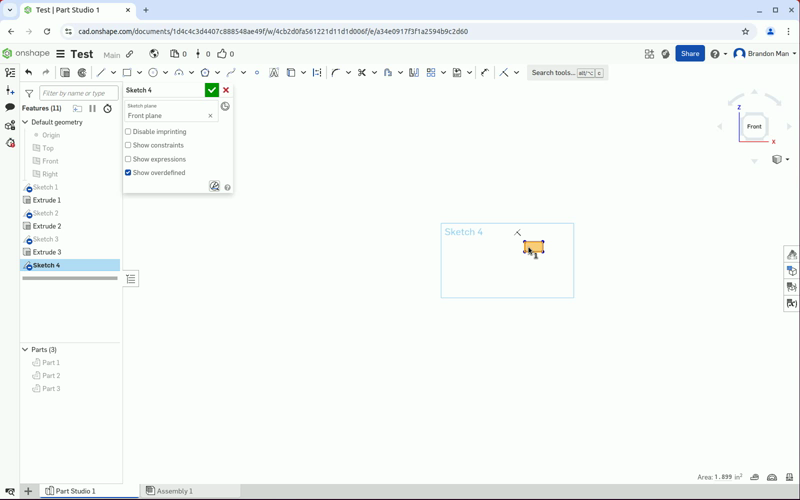
scroll(-6)
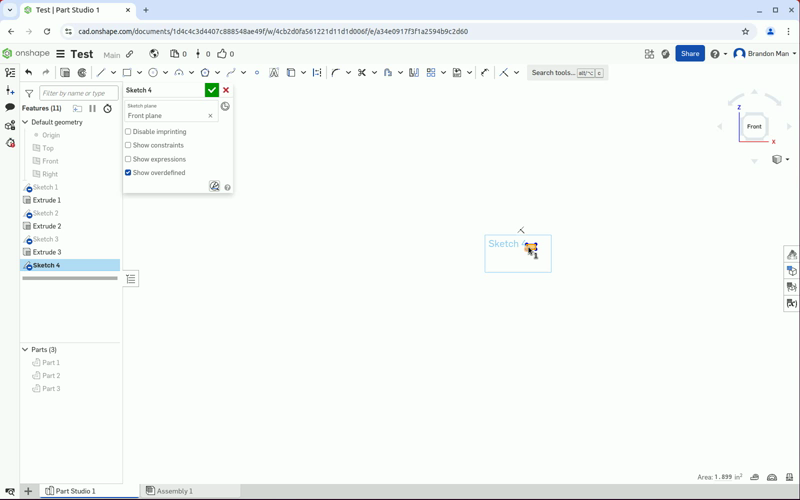
mouse_move(73, 352)
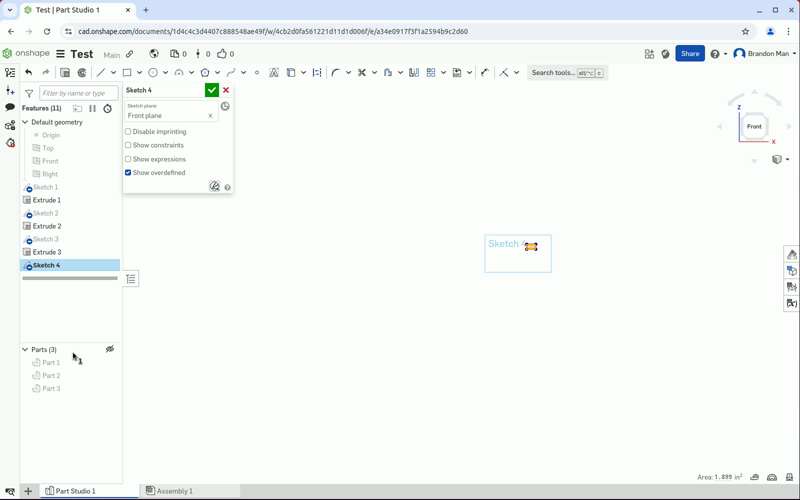
key(shift+y)
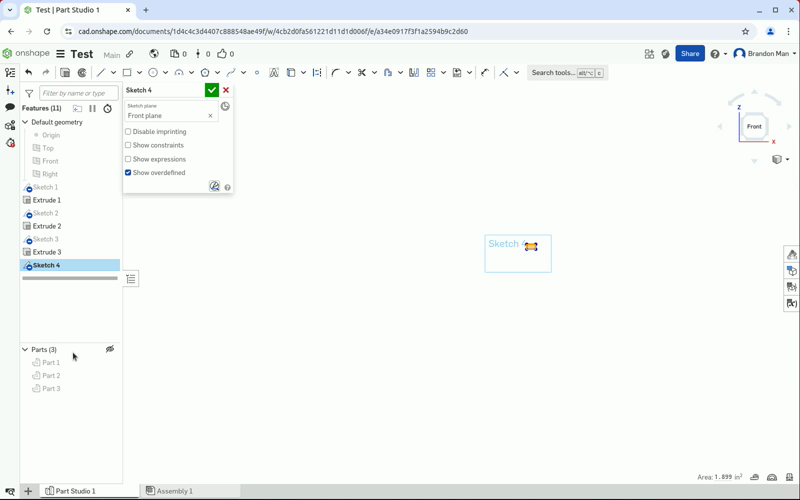
key(shift+e)
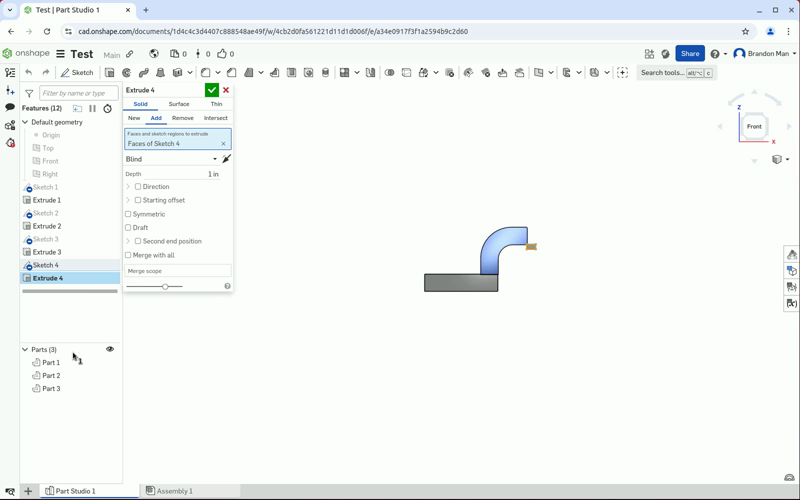
mouse_move(143, 106)
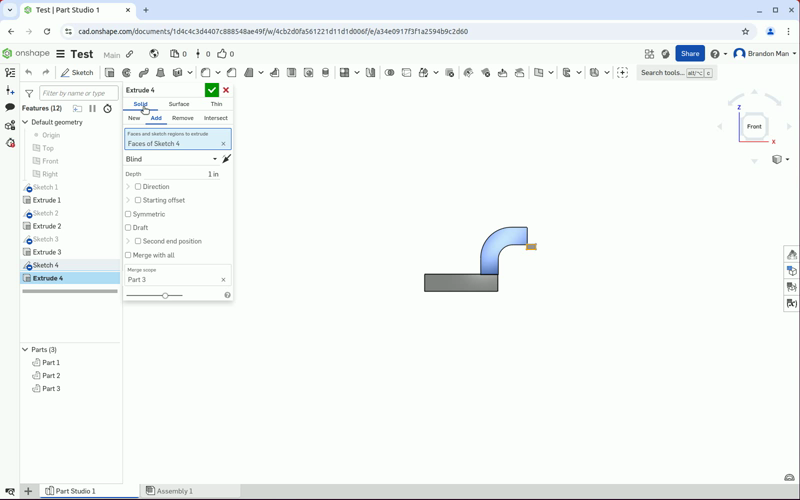
click(143, 106)
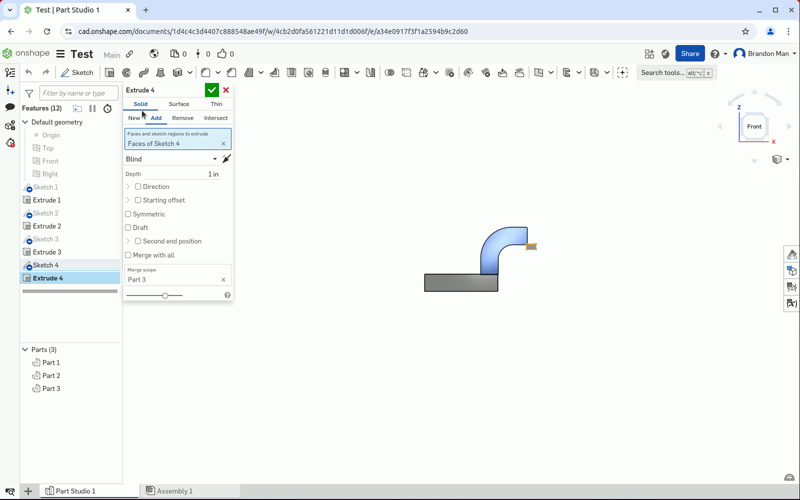
mouse_move(137, 120)
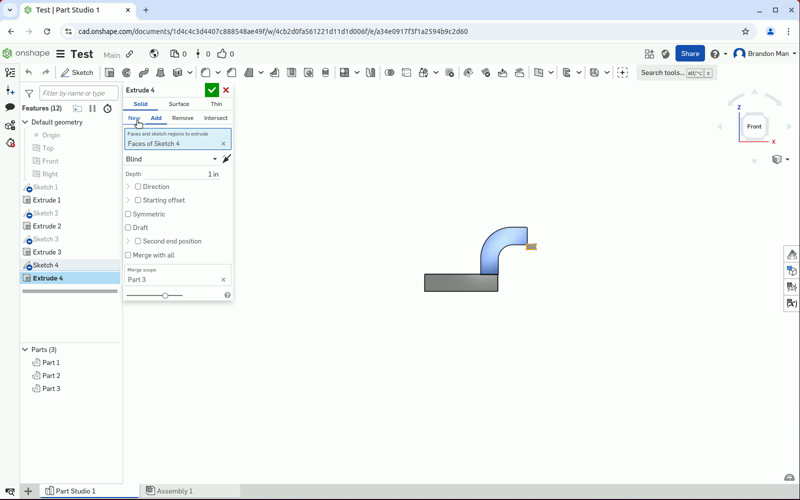
click(137, 120)
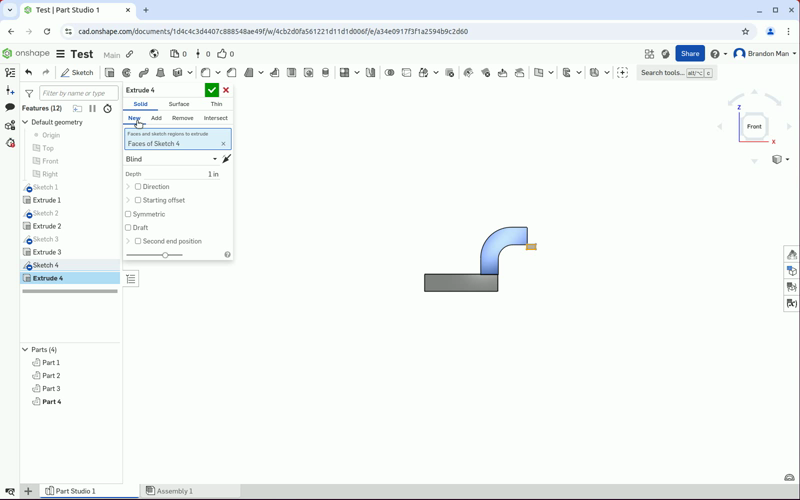
key(tab, 4)
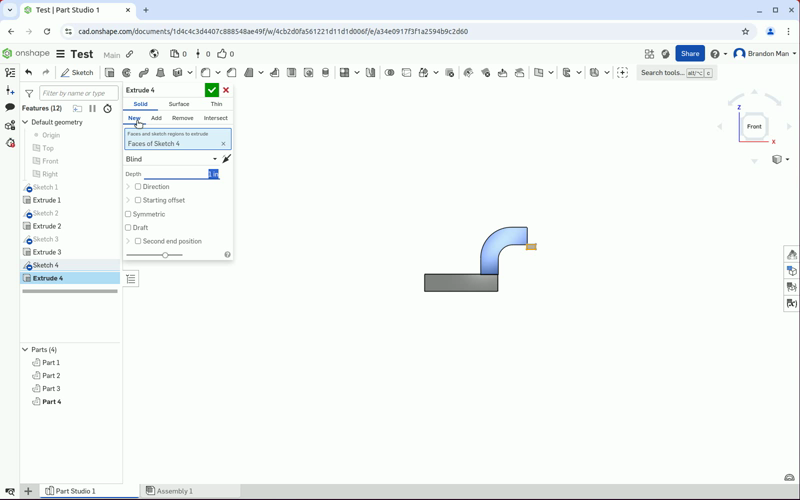
text(23.108)
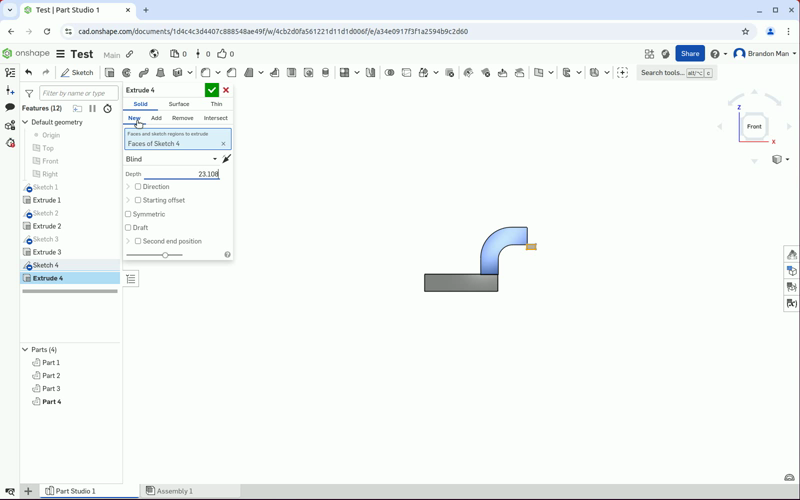
key(enter)
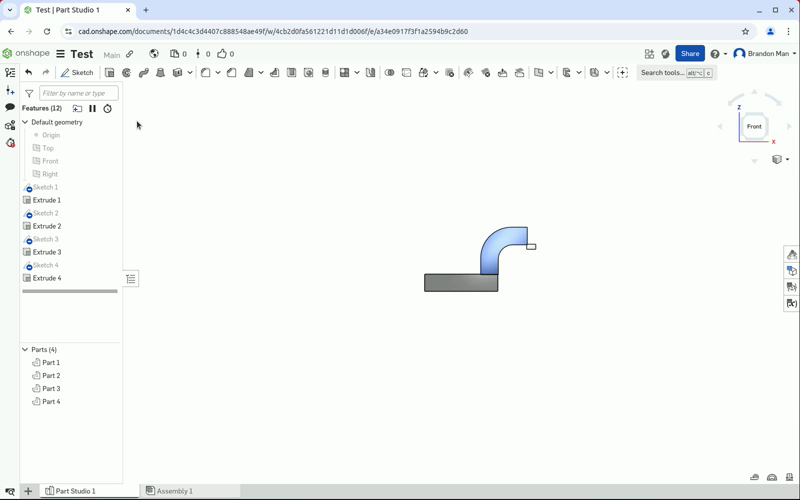
key(shift+h)
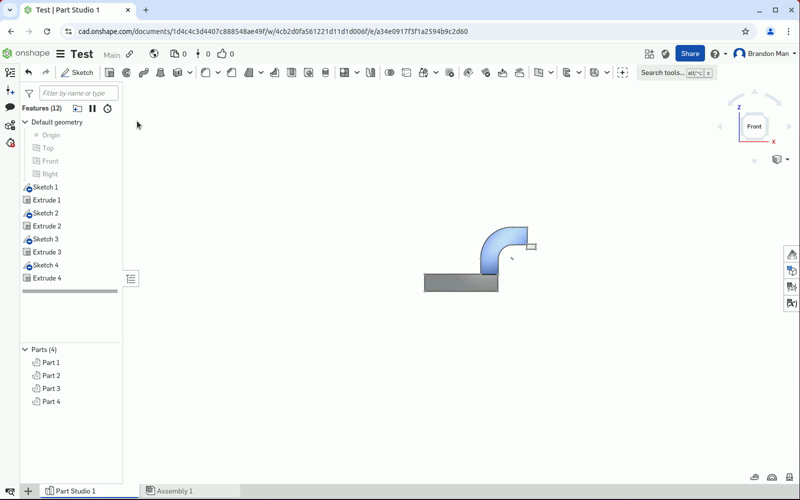
key(shift+h)
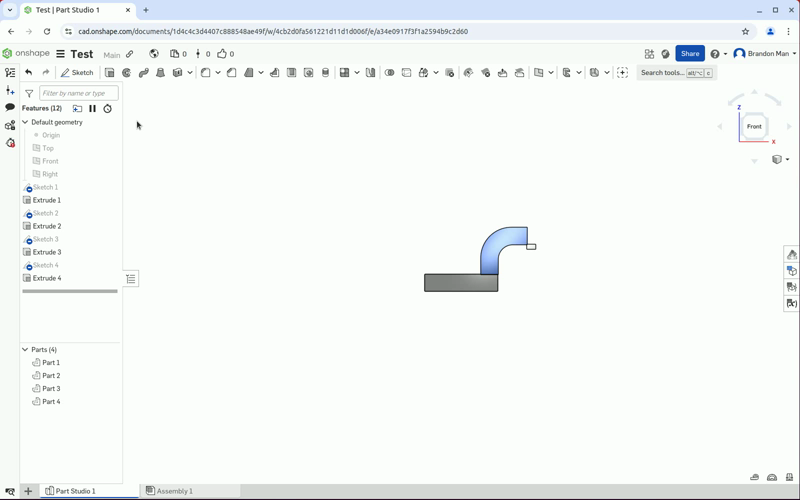
mouse_move(73, 189)
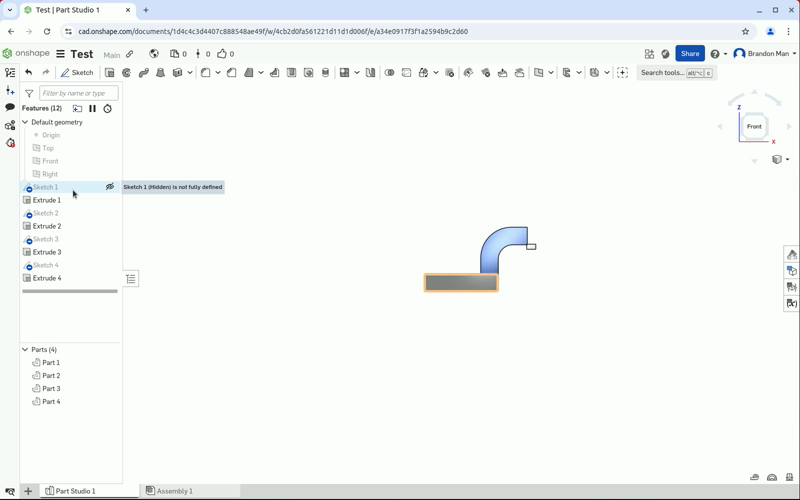
click(73, 189)
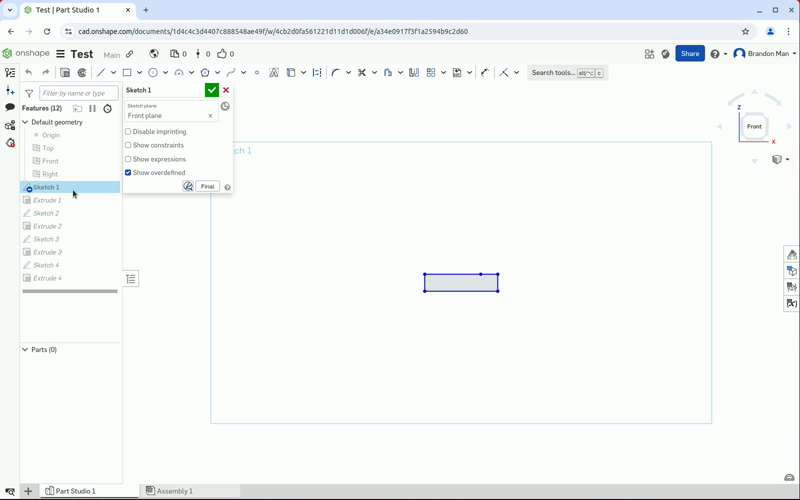
mouse_move(229, 92)
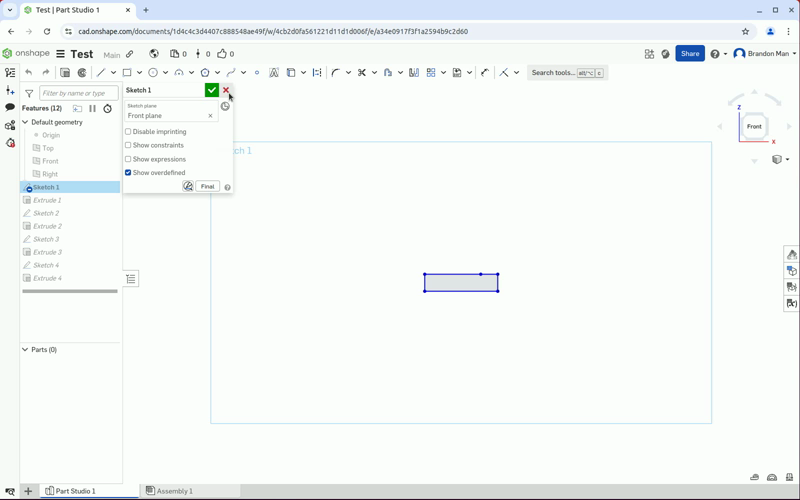
click(229, 92)
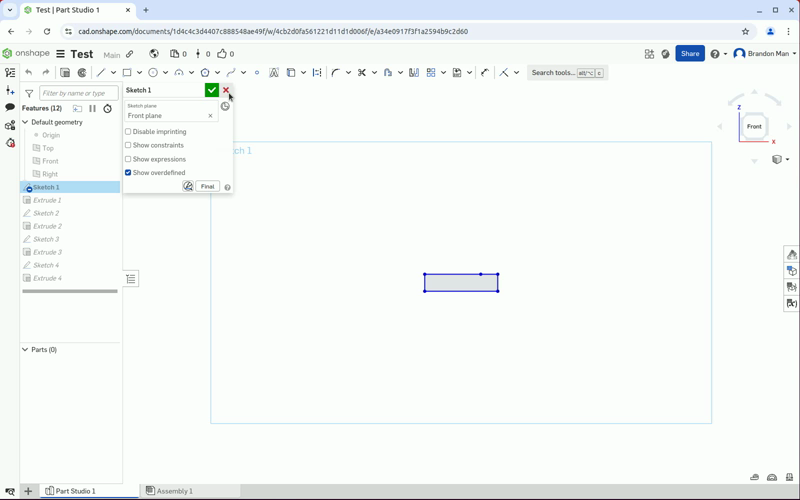
key(shift+s)
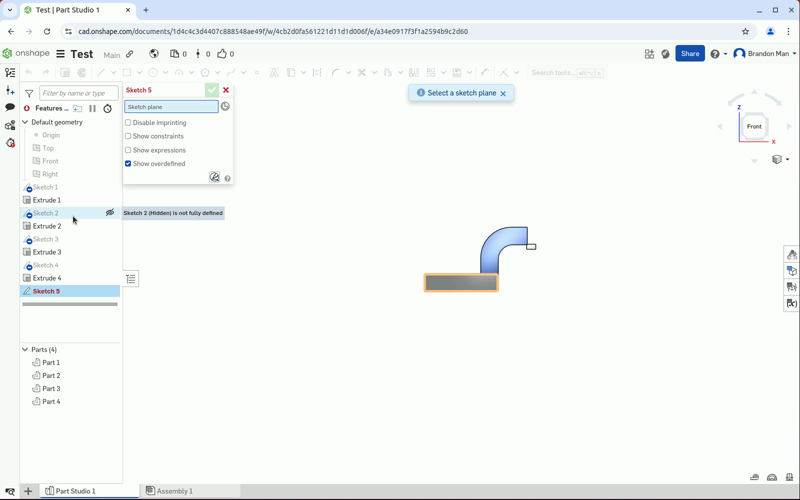
scroll(3)
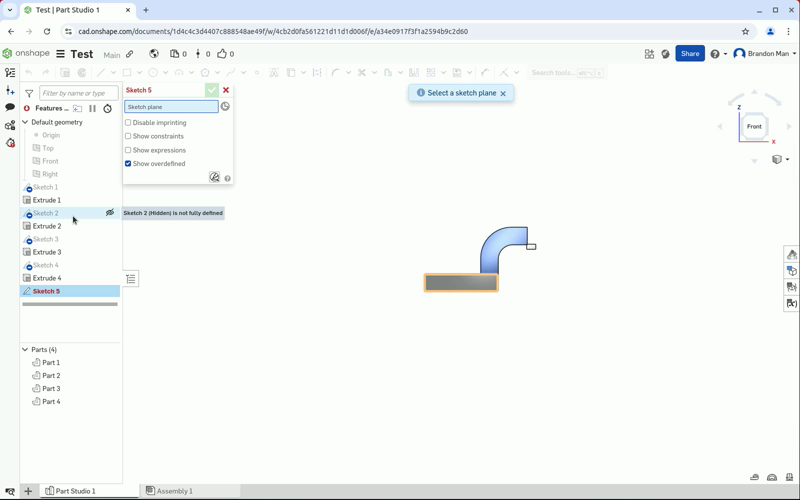
mouse_move(73, 163)
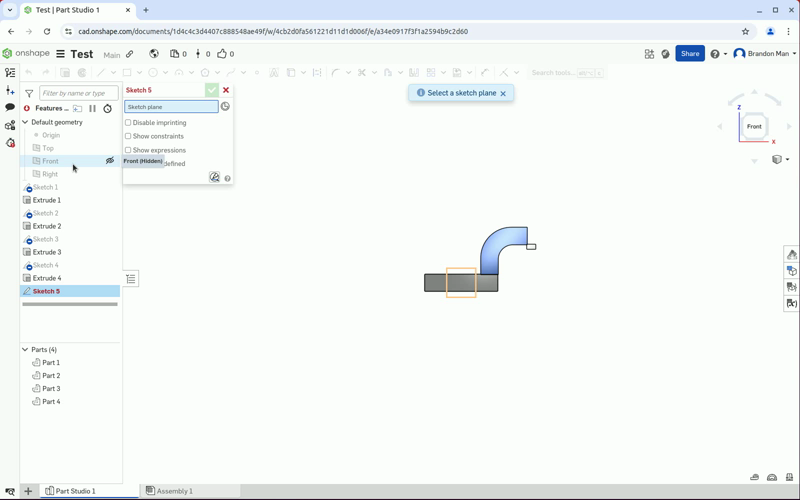
click(73, 163)
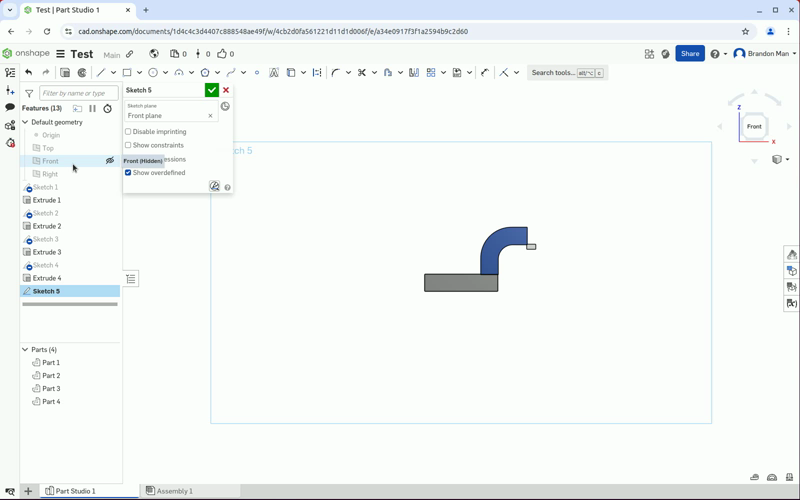
mouse_move(73, 352)
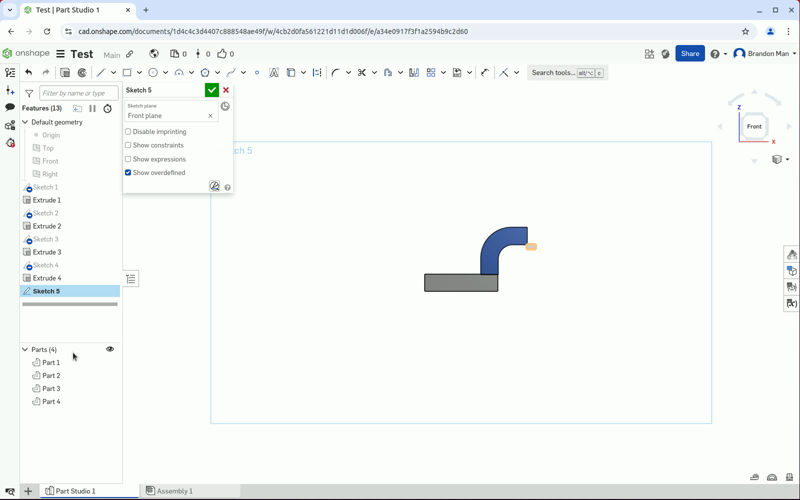
key(y)
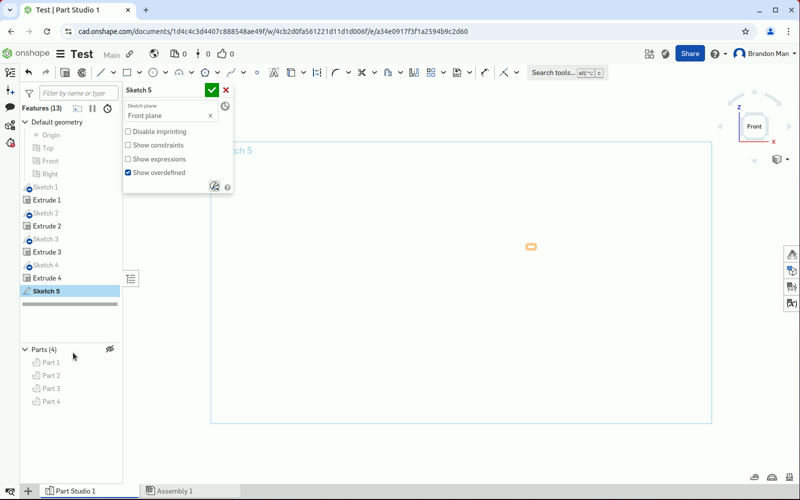
key(l)
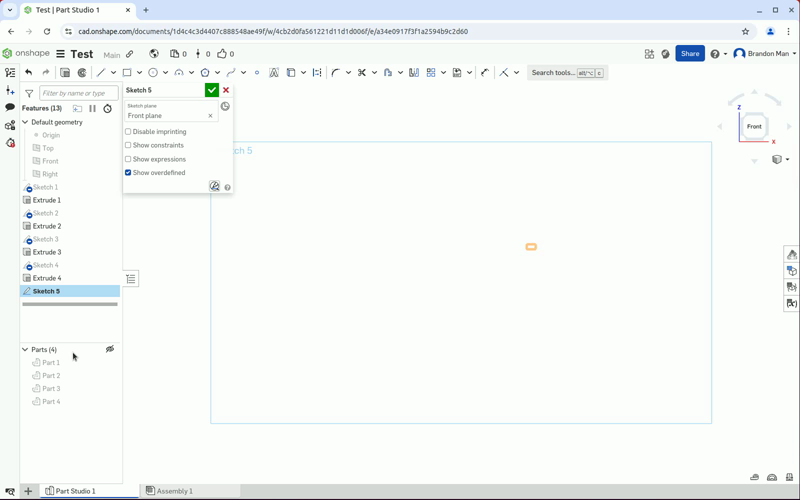
key_down(shift)
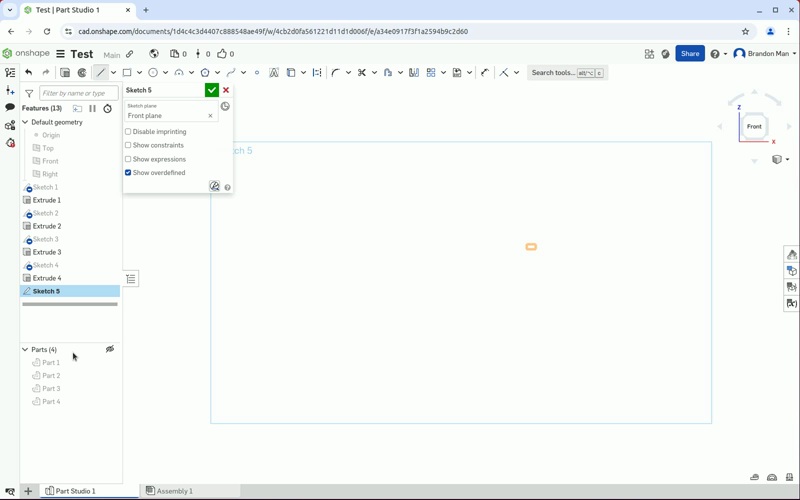
mouse_move(526, 227)
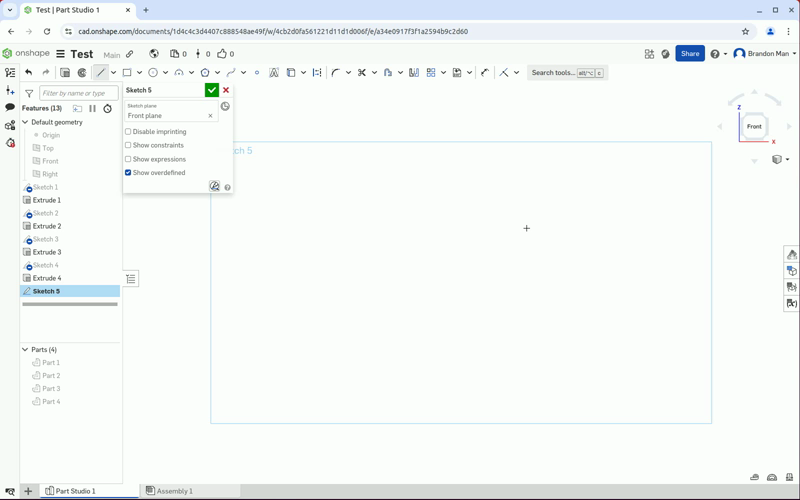
click(526, 227)
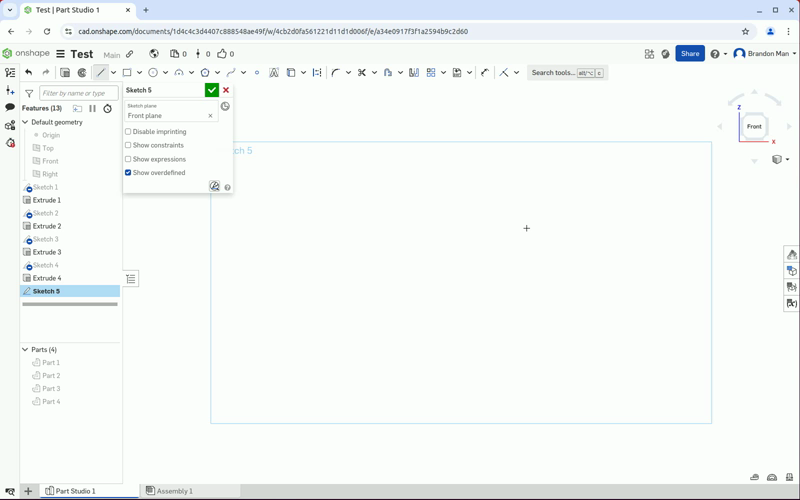
key_up(shift)
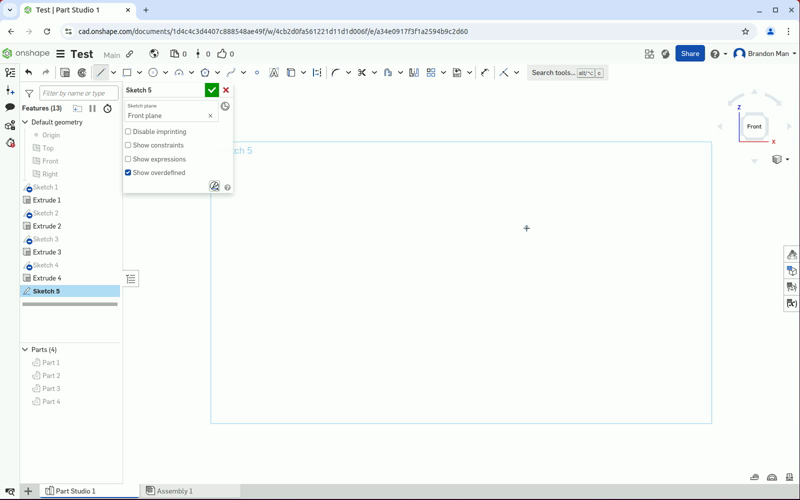
key_down(shift)
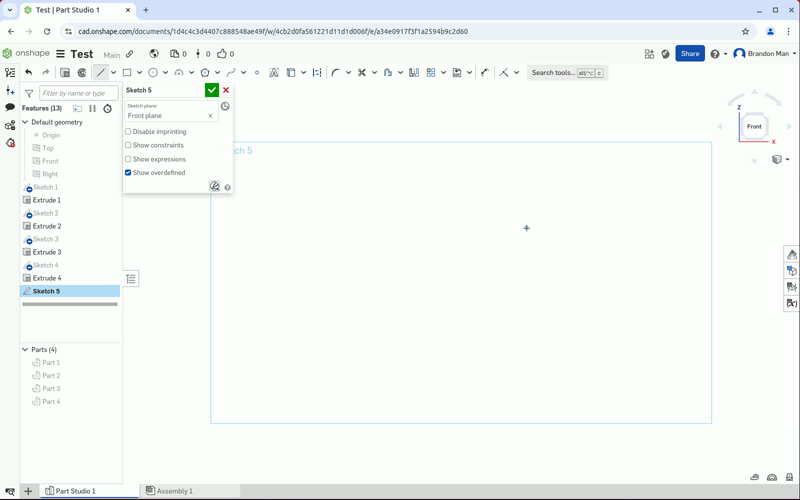
mouse_move(556, 227)
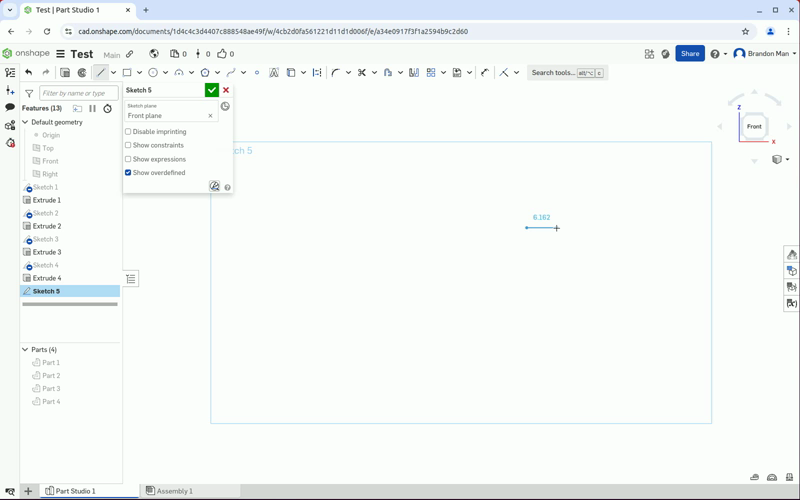
mouse_move(535, 227)
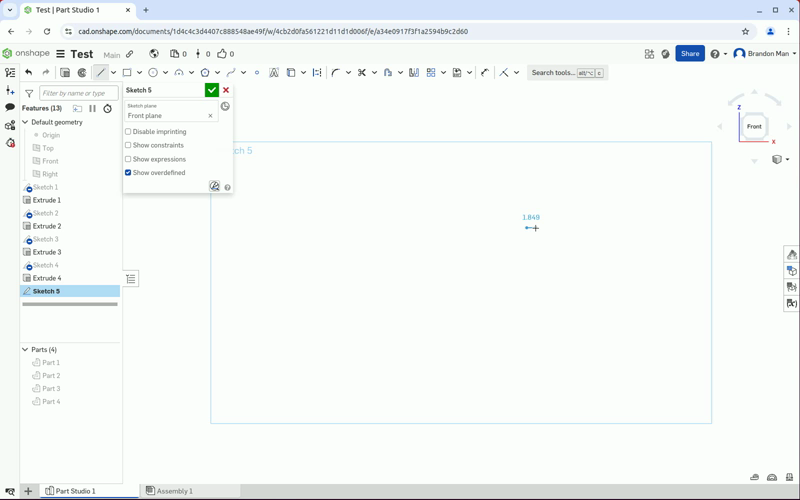
click(535, 227)
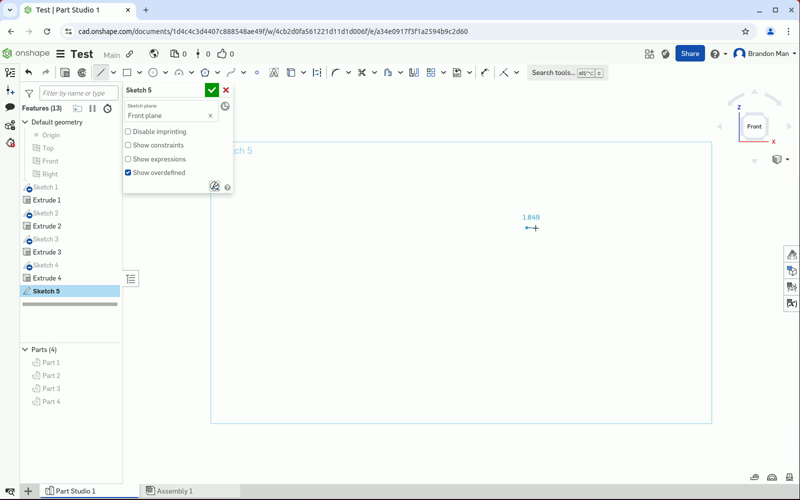
key_up(shift)
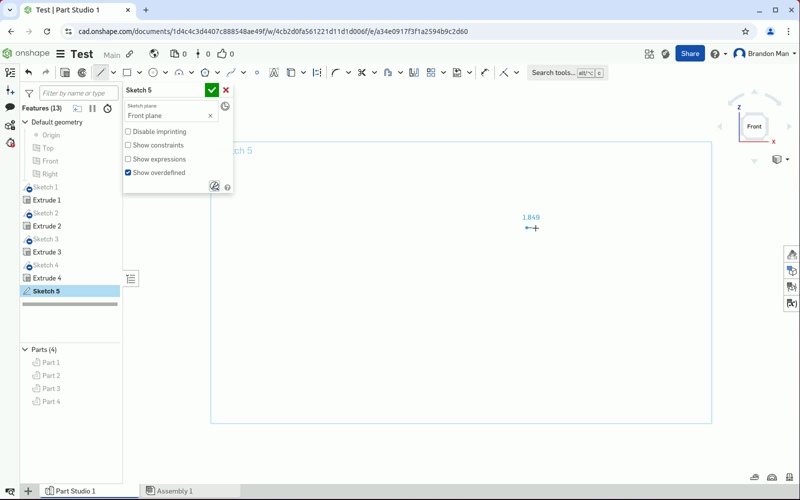
key_down(shift)
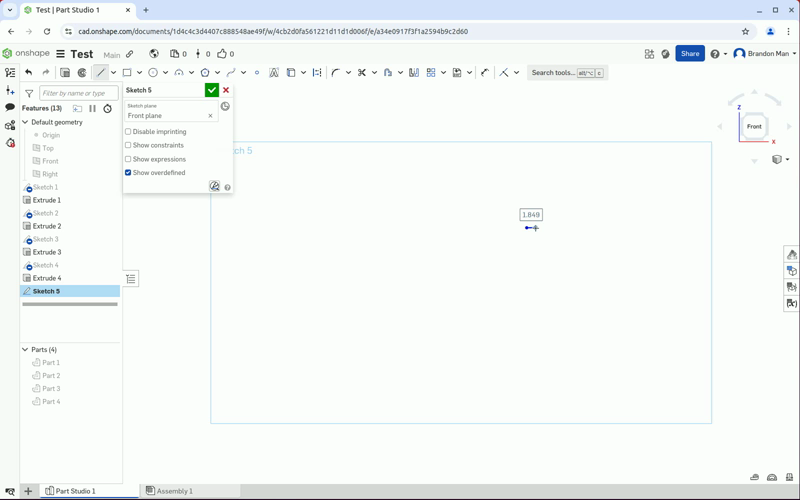
mouse_move(565, 227)
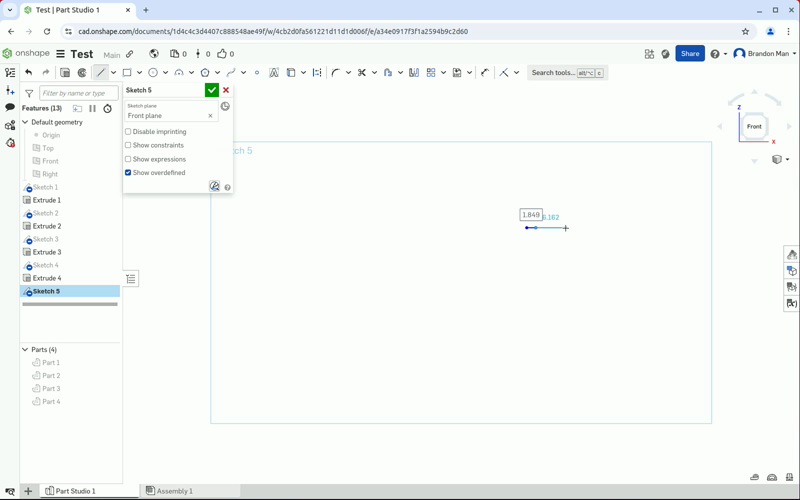
mouse_move(535, 223)
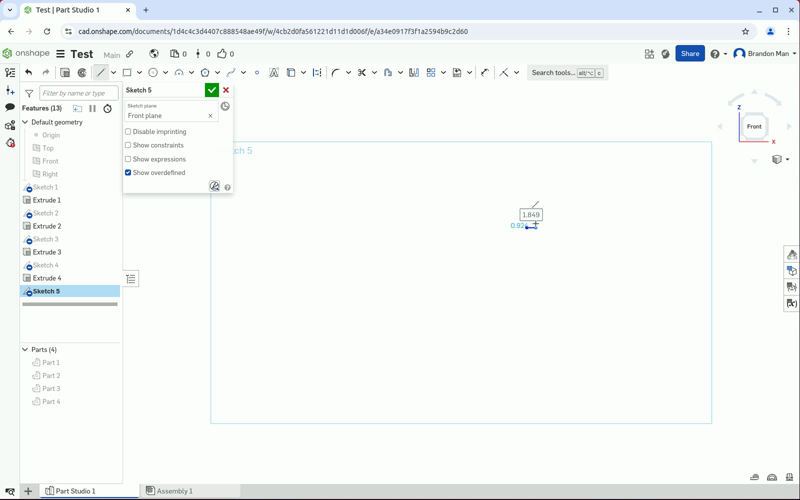
scroll(6)
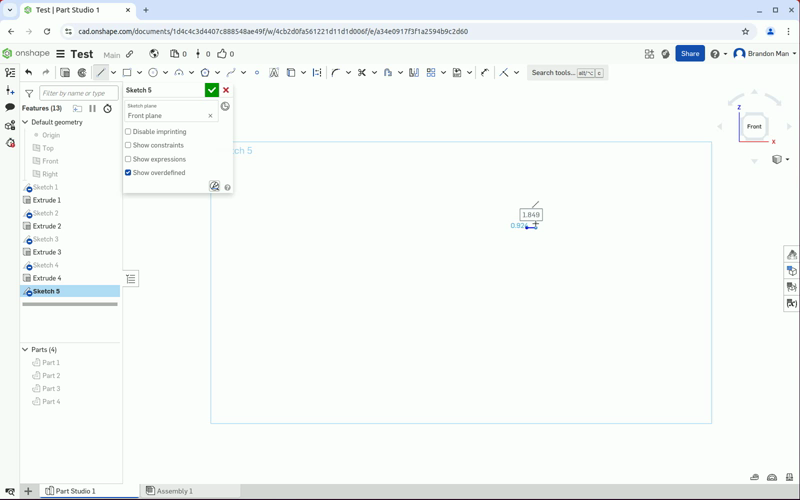
scroll(6)
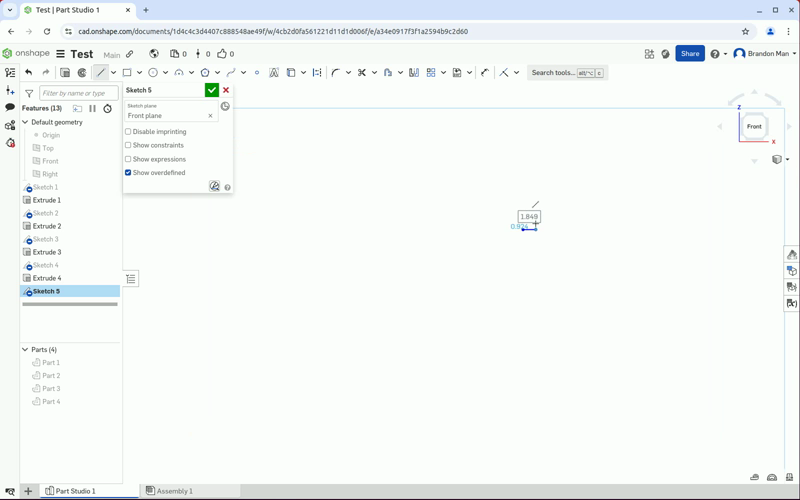
scroll(6)
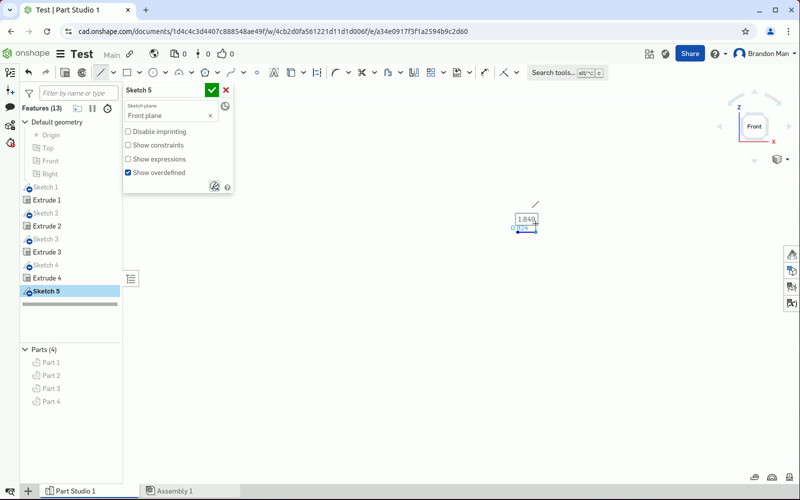
scroll(6)
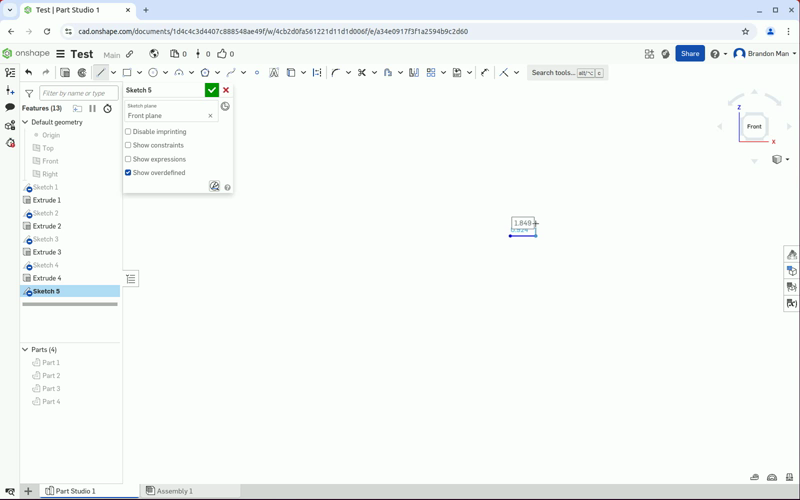
scroll(6)
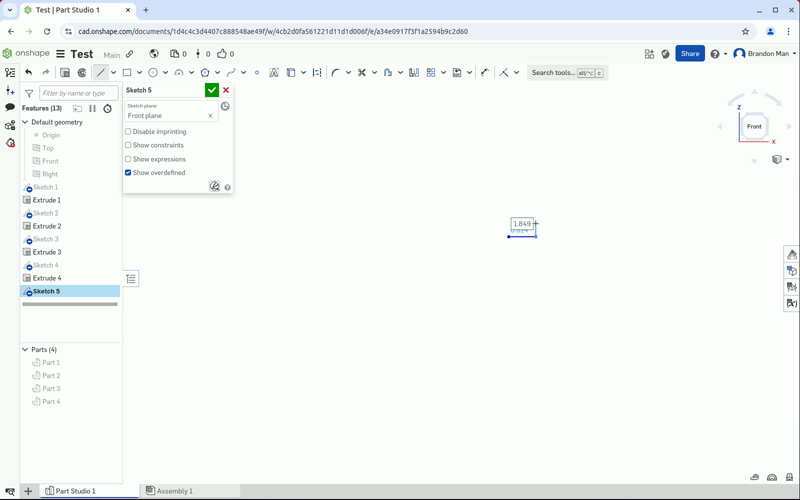
scroll(6)
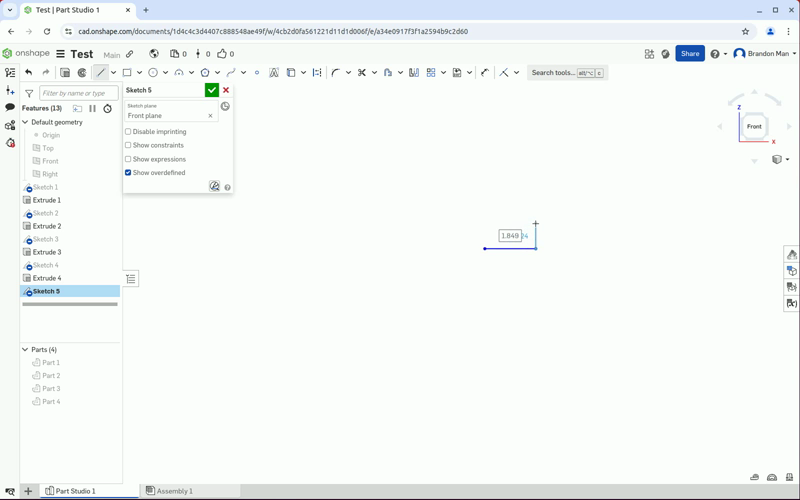
scroll(6)
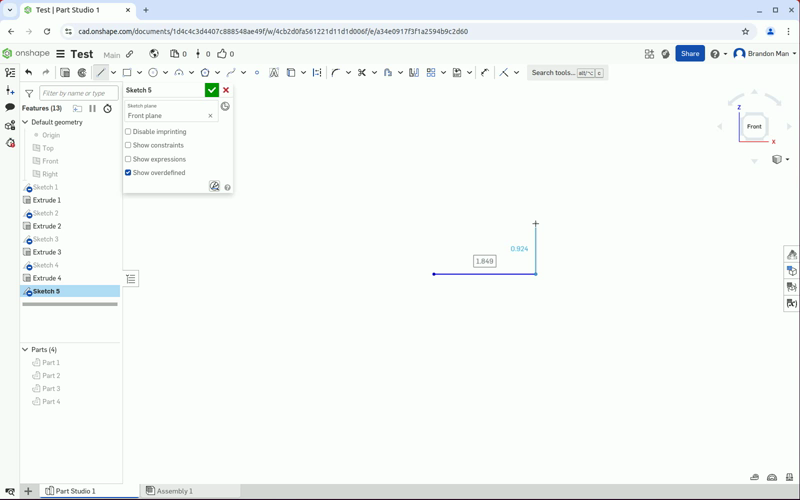
click(535, 223)
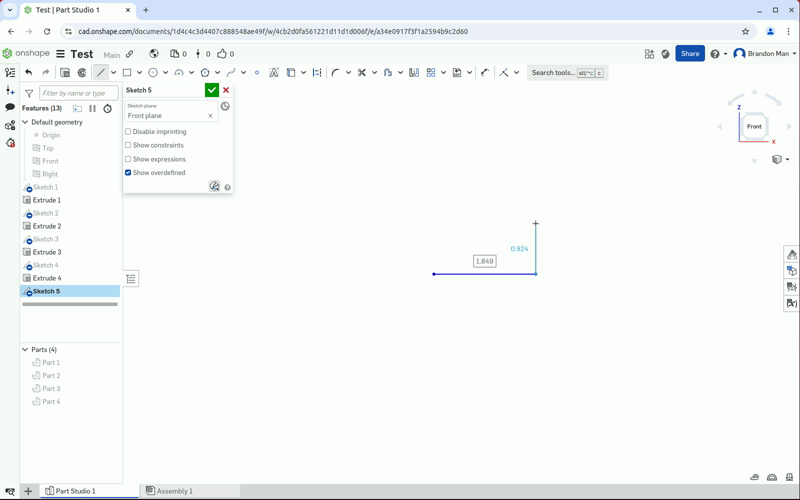
scroll(-6)
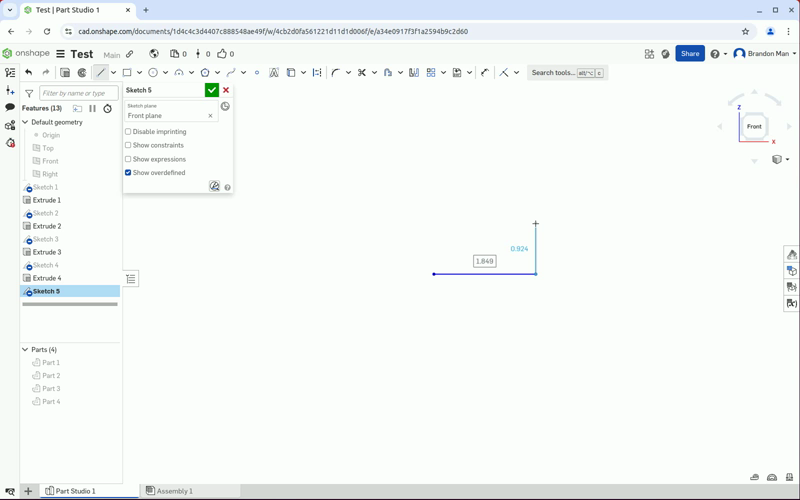
scroll(-6)
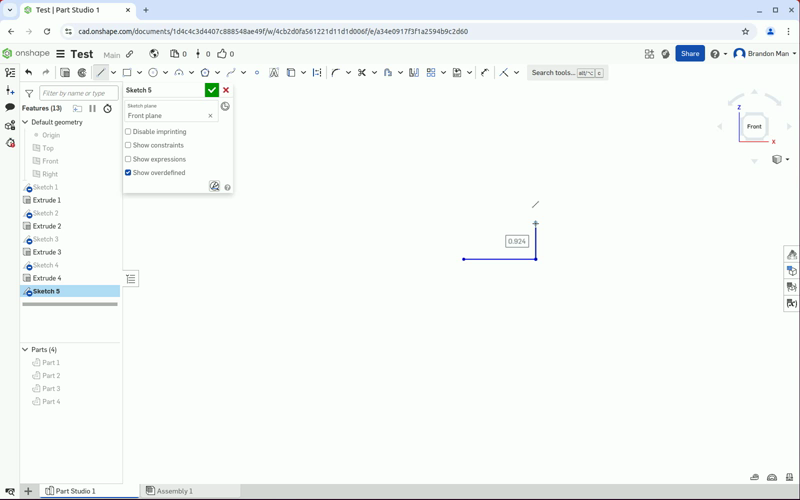
scroll(-6)
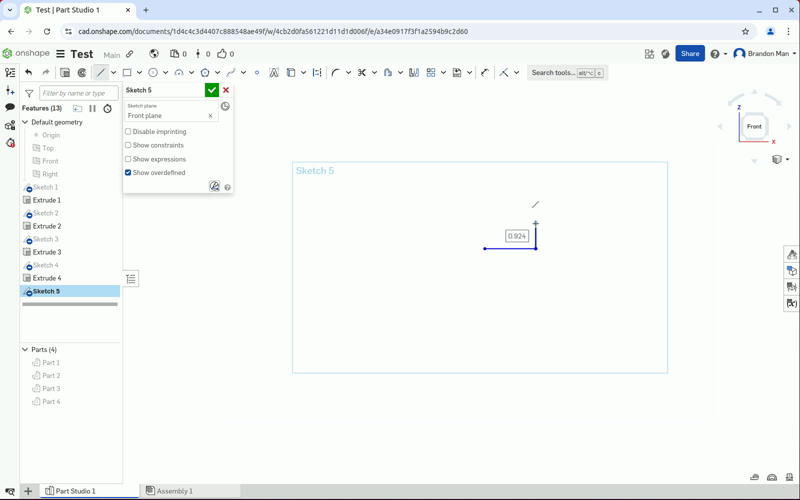
scroll(-6)
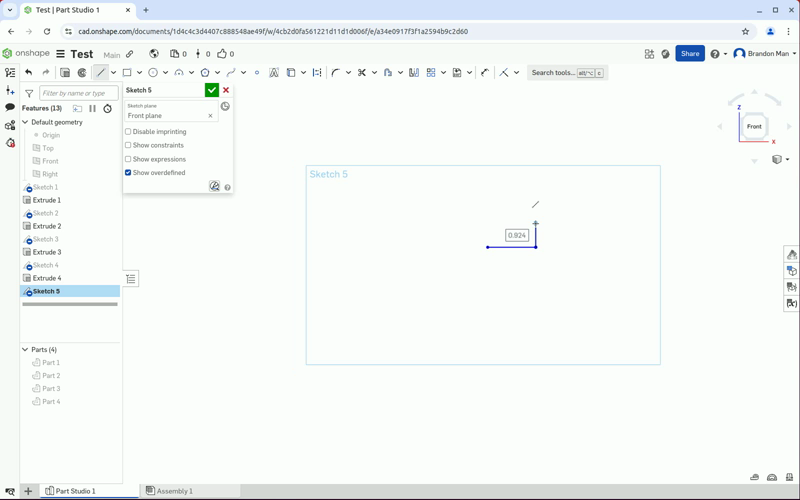
scroll(-6)
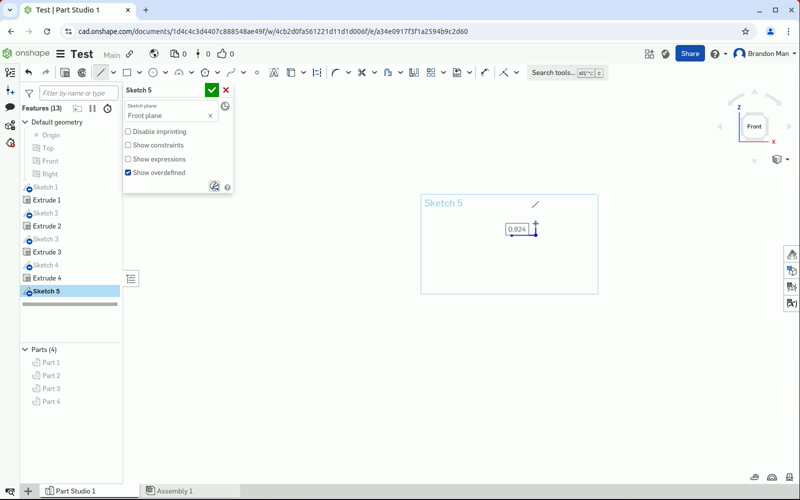
scroll(-6)
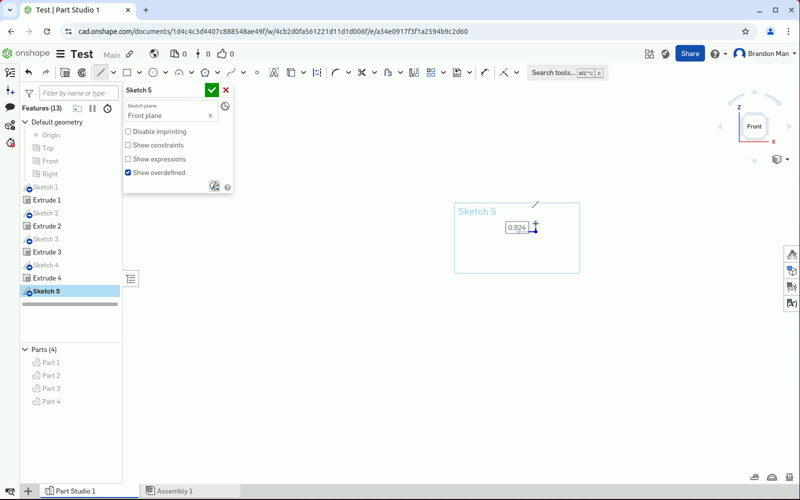
scroll(-6)
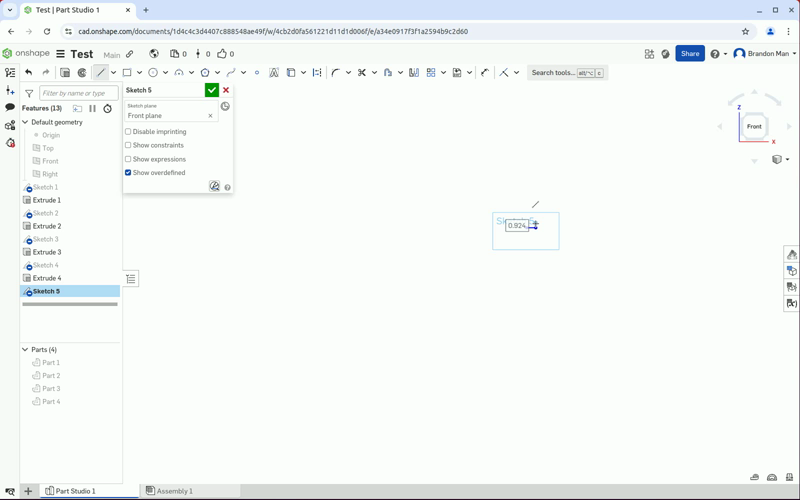
key_up(shift)
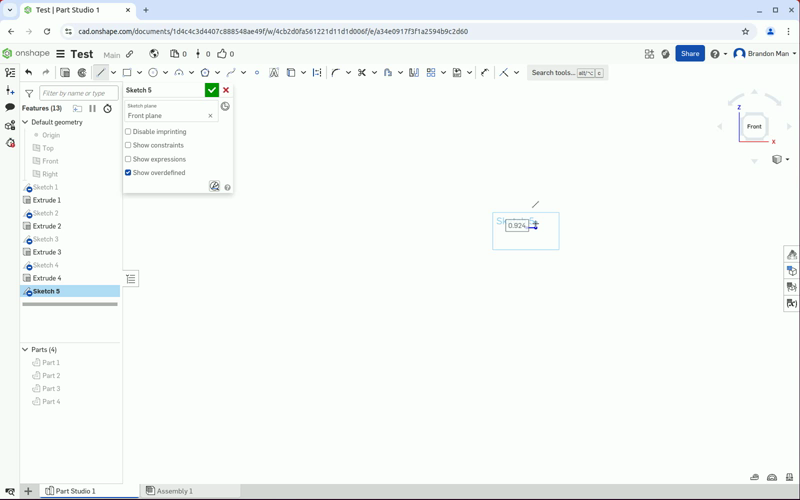
key_down(shift)
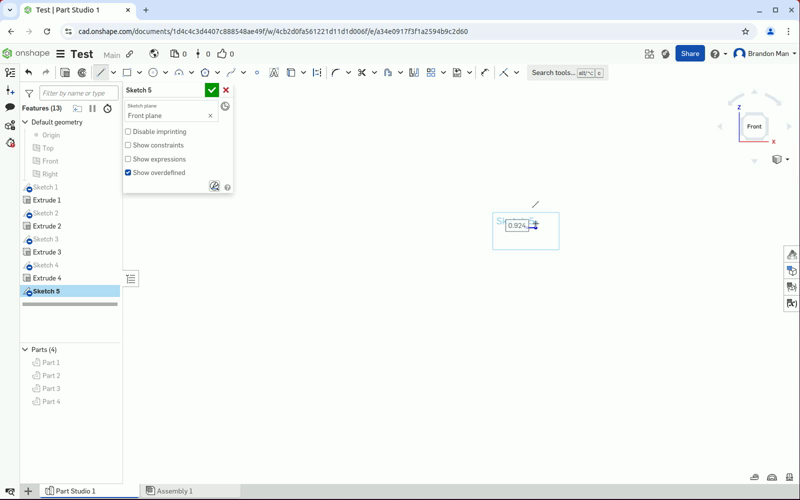
mouse_move(565, 223)
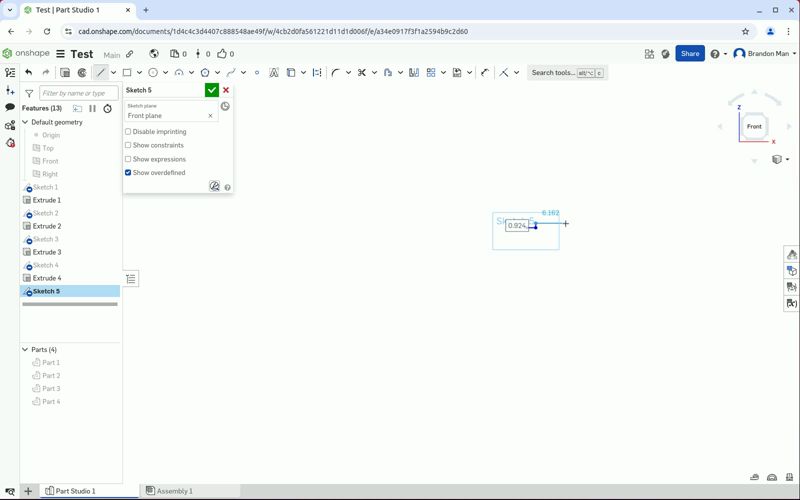
mouse_move(526, 223)
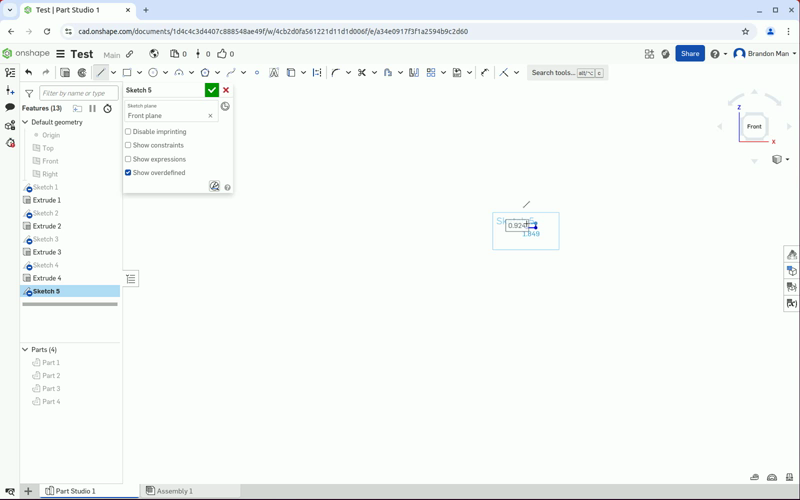
click(526, 223)
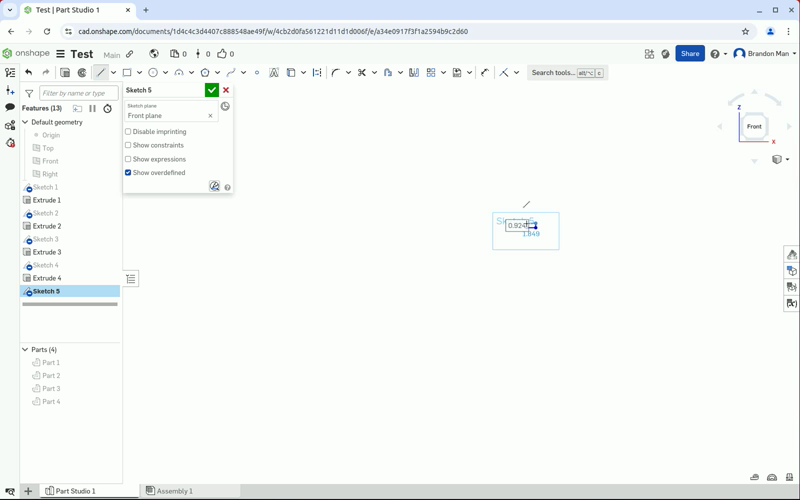
key_up(shift)
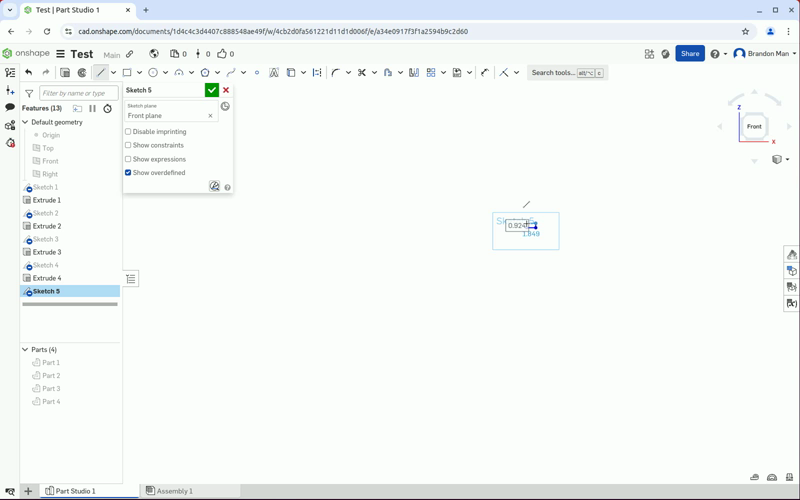
mouse_move(556, 223)
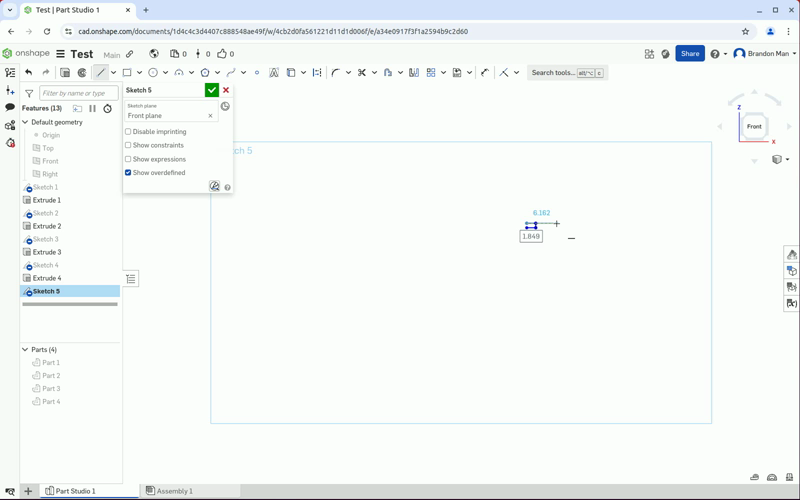
key_down(shift)
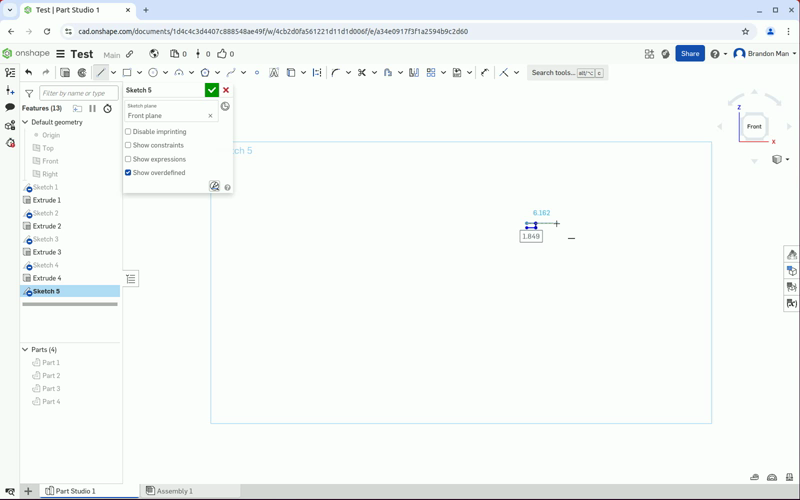
mouse_move(526, 227)
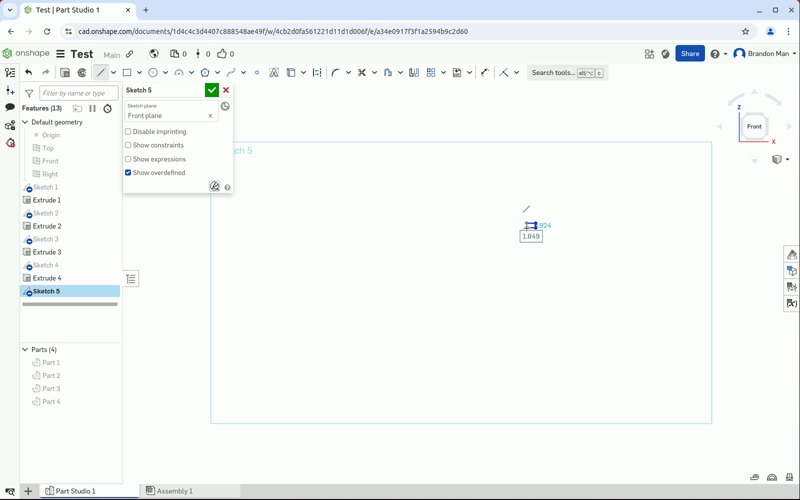
scroll(6)
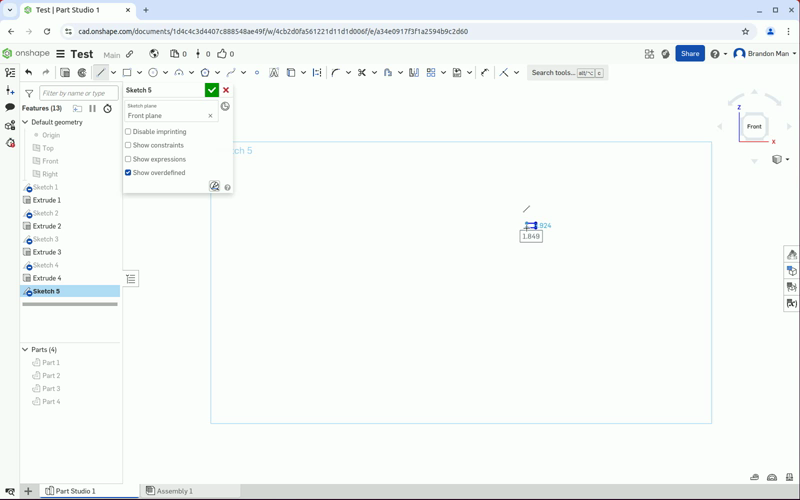
scroll(6)
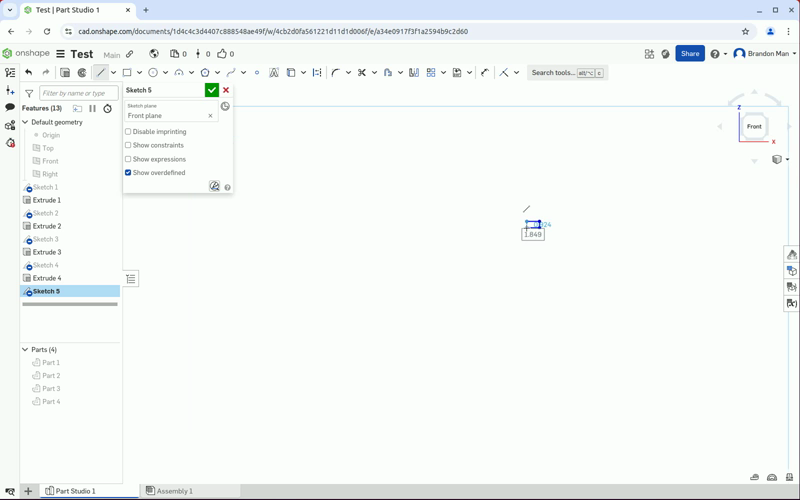
scroll(6)
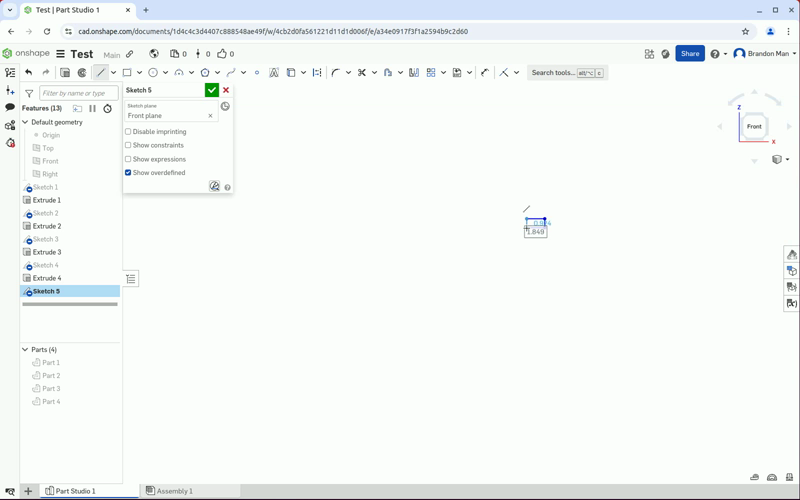
scroll(6)
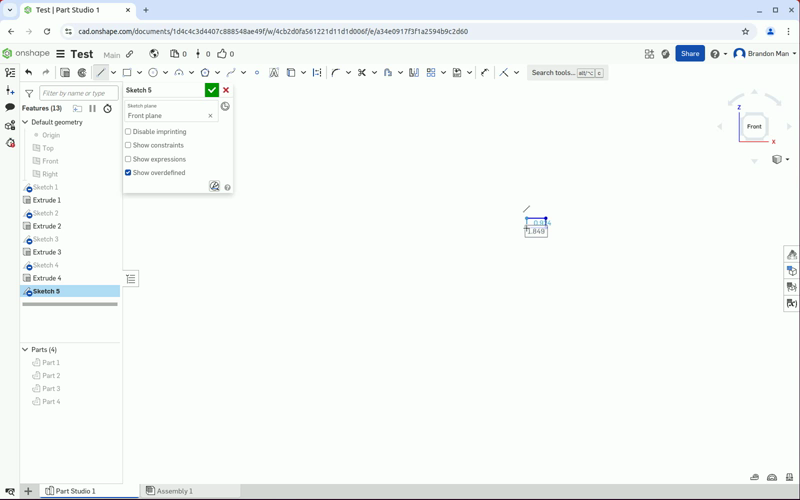
scroll(6)
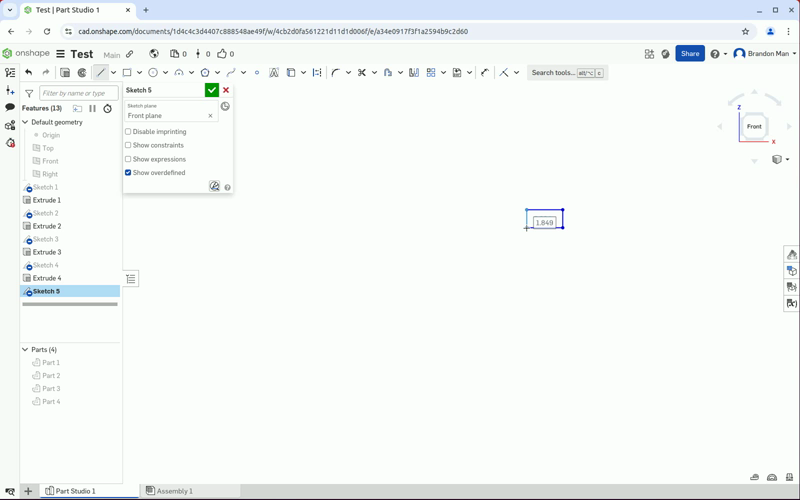
scroll(6)
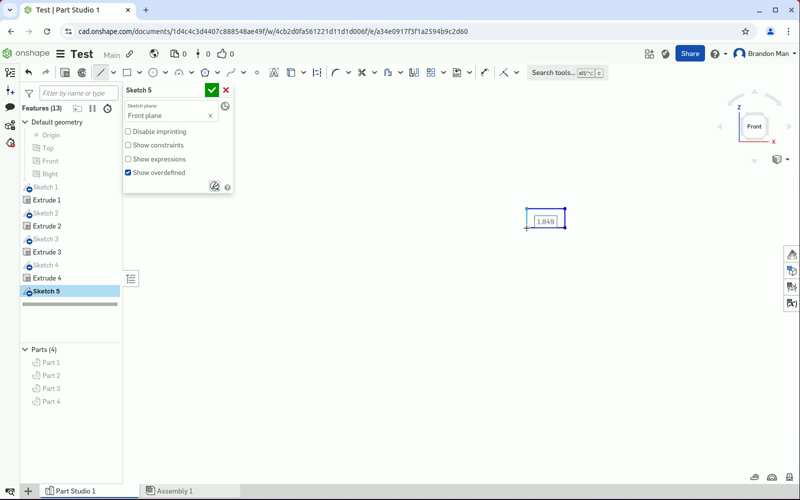
scroll(6)
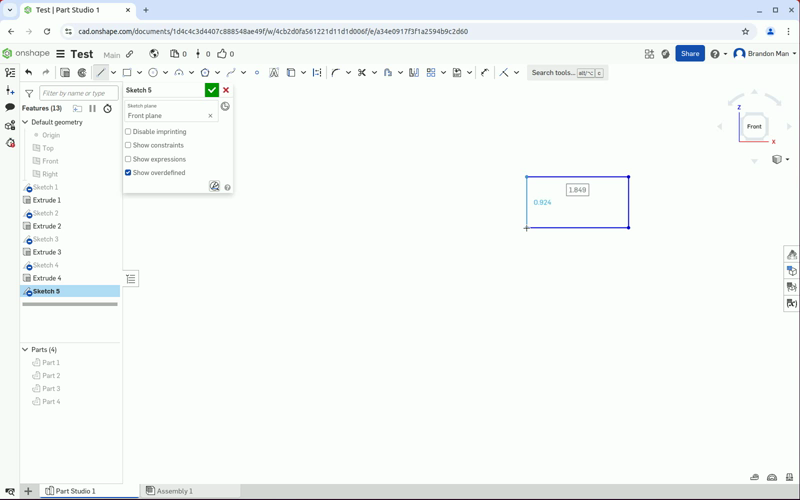
key_up(shift)
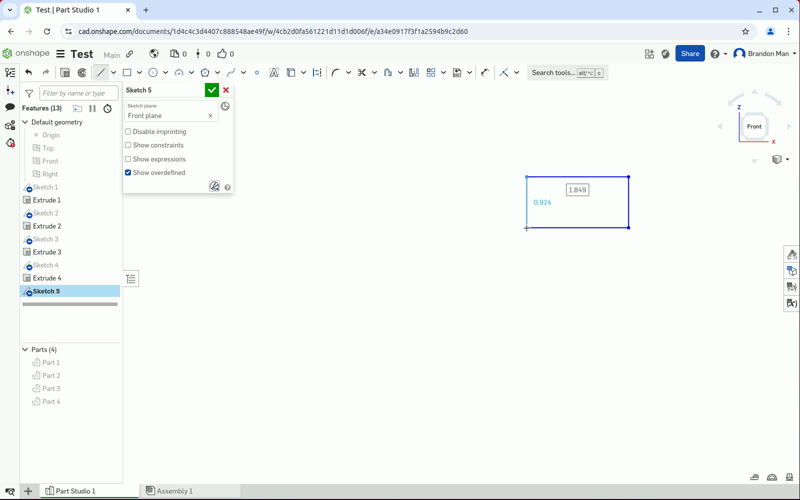
click(526, 227)
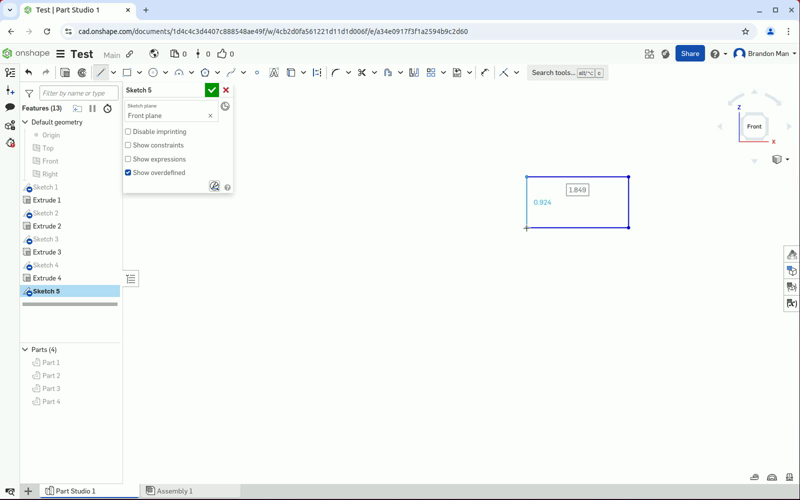
scroll(-6)
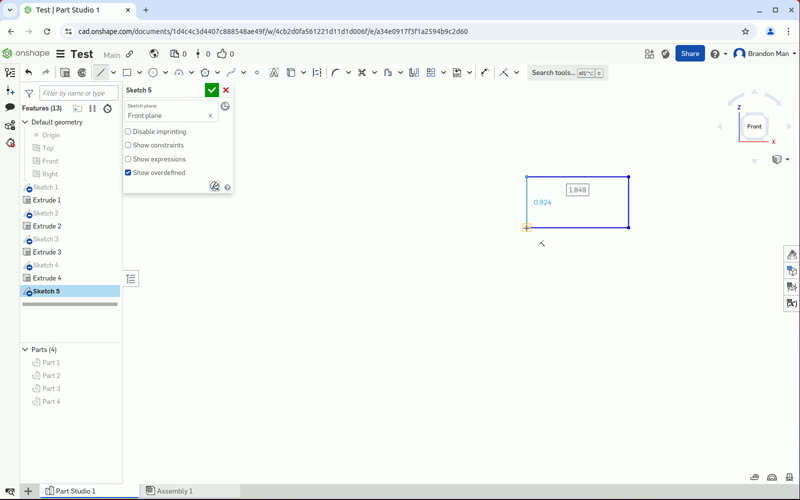
scroll(-6)
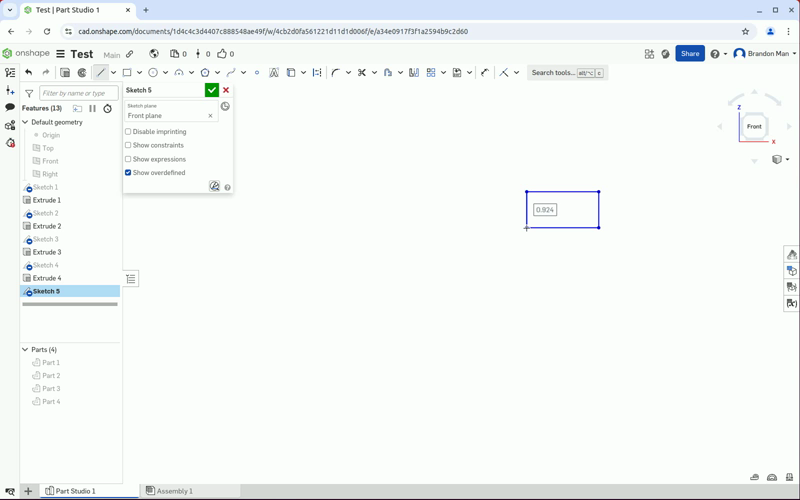
scroll(-6)
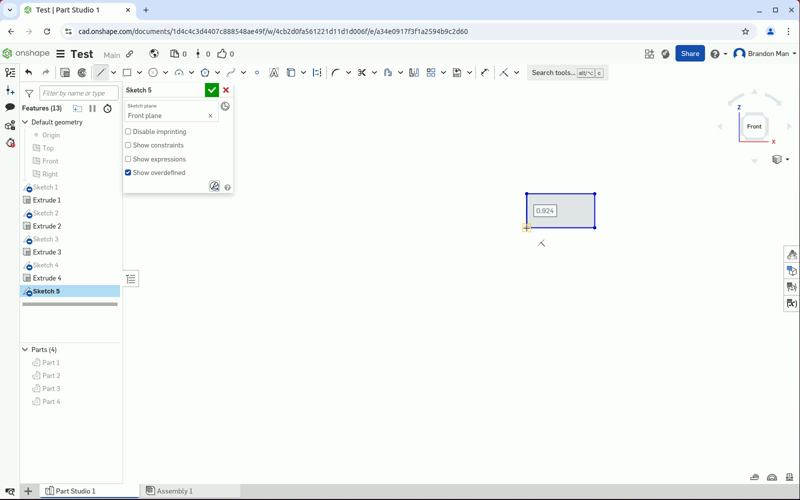
scroll(-6)
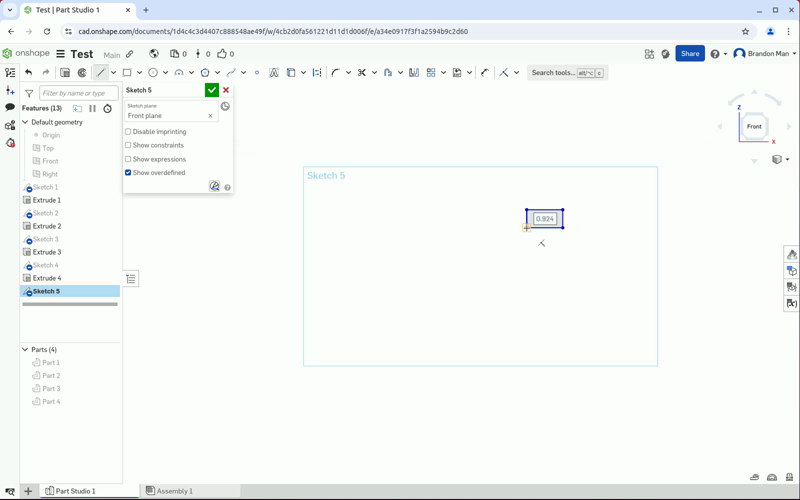
scroll(-6)
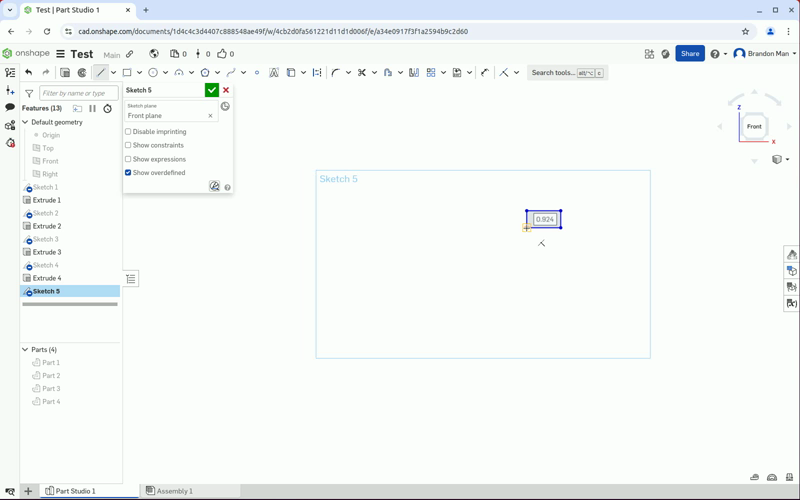
scroll(-6)
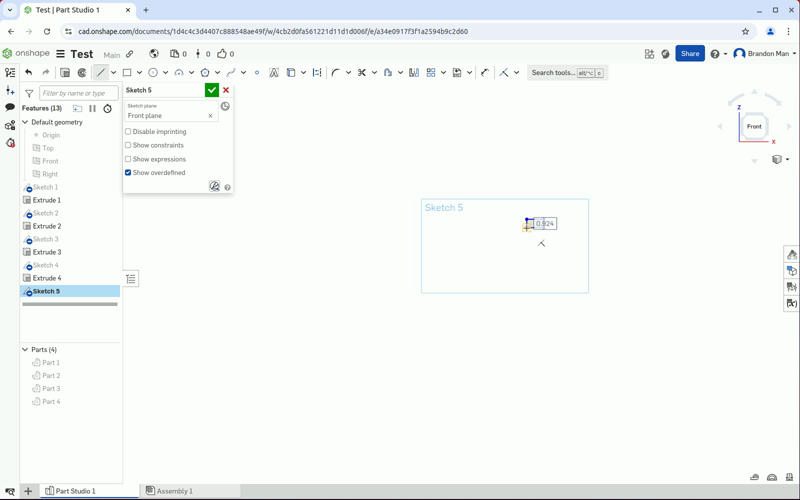
scroll(-6)
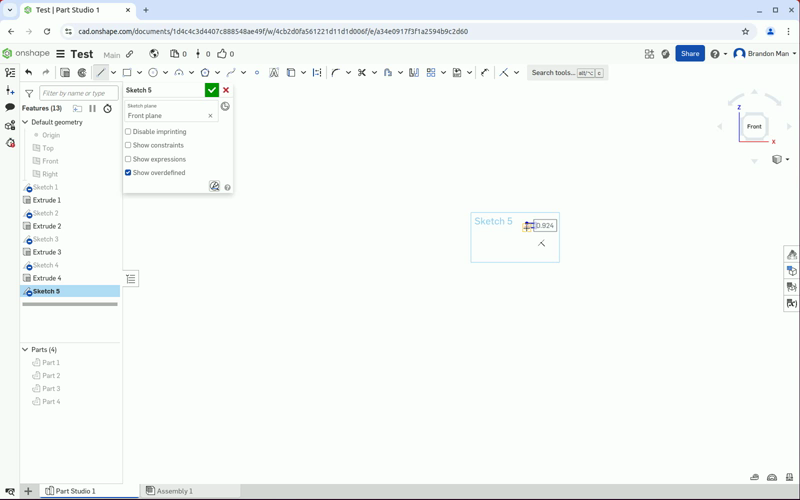
key(esc)
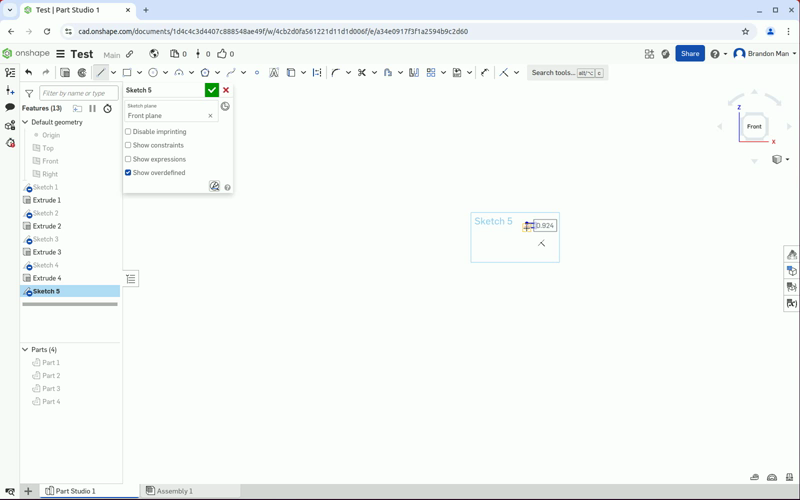
mouse_move(533, 223)
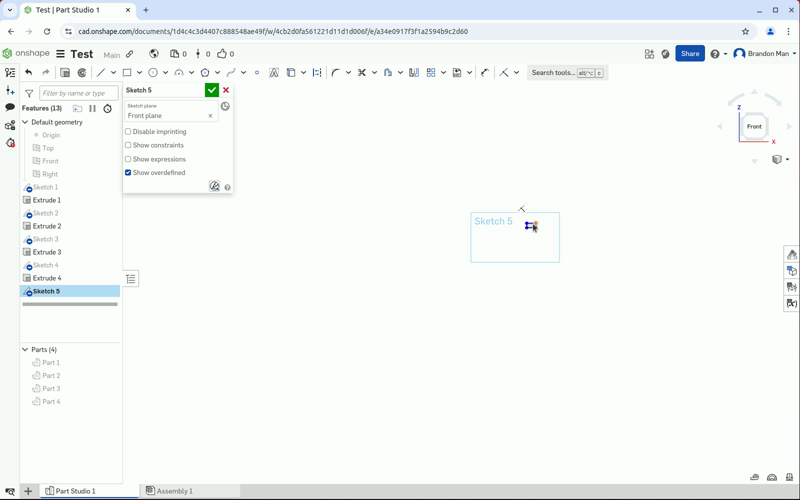
scroll(6)
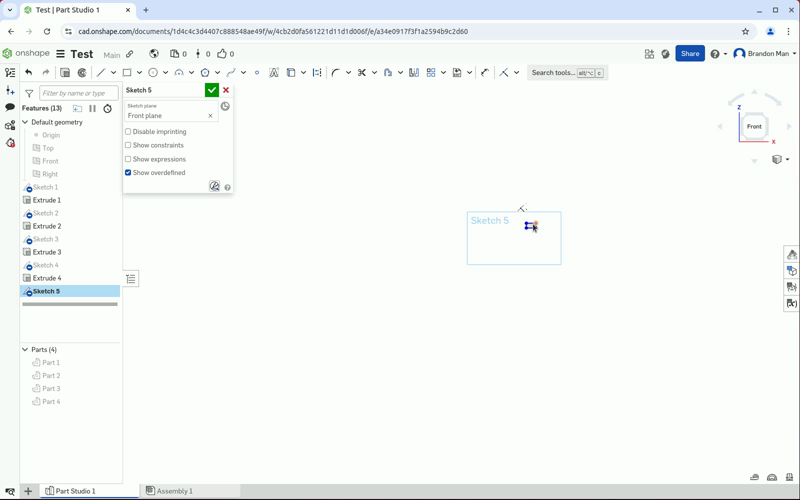
scroll(6)
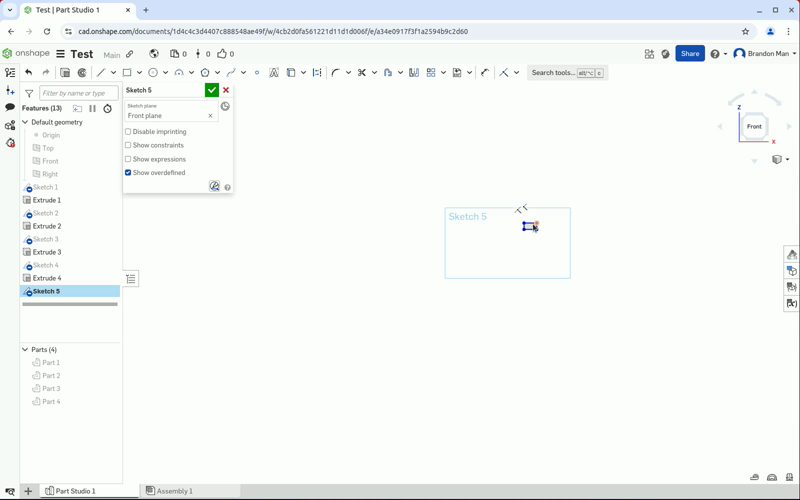
scroll(6)
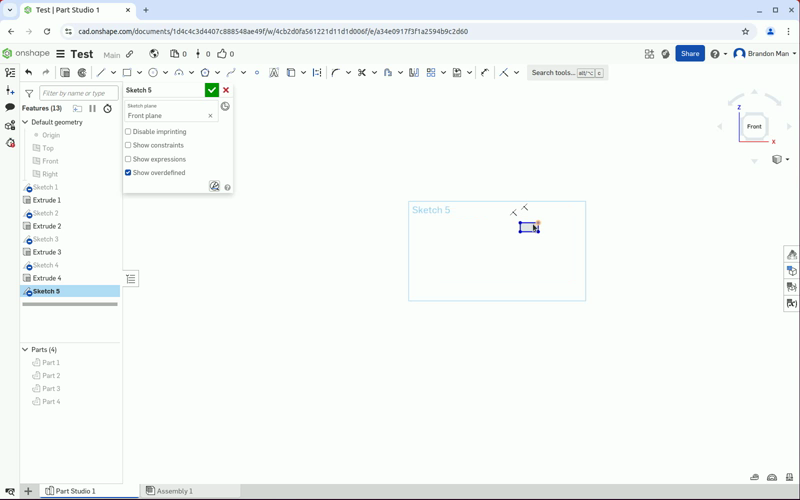
scroll(6)
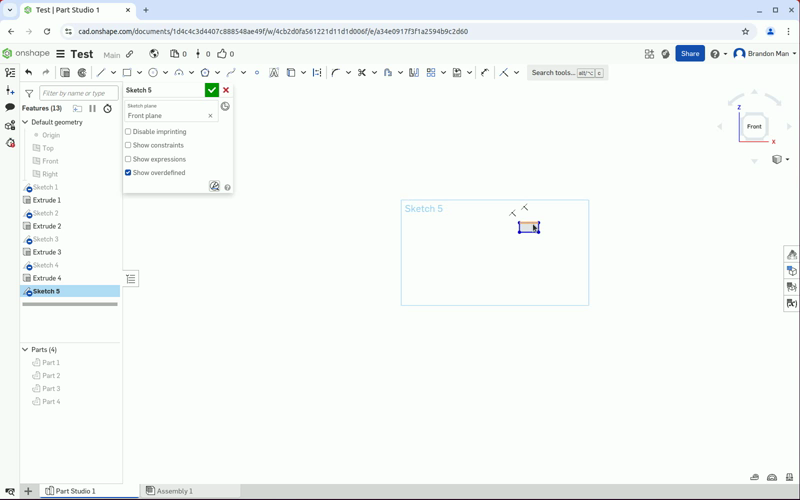
scroll(6)
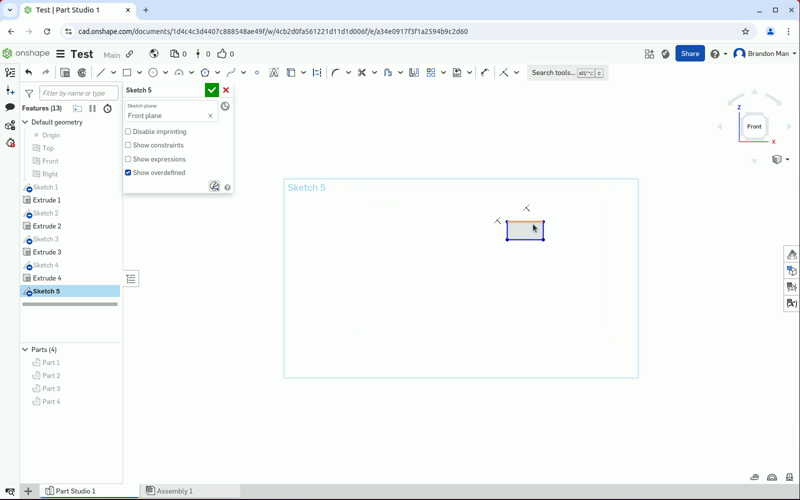
scroll(6)
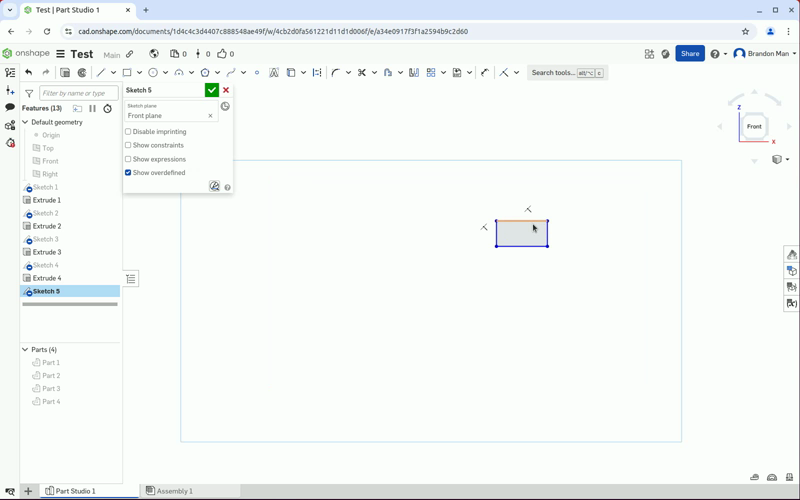
scroll(6)
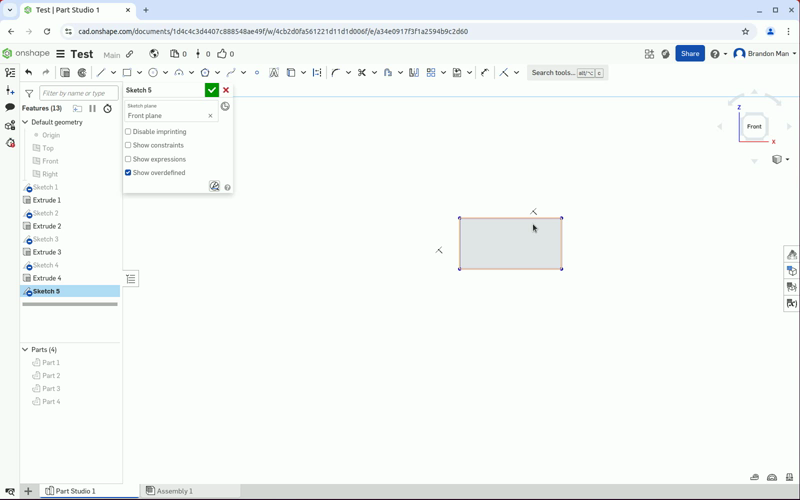
click(533, 223)
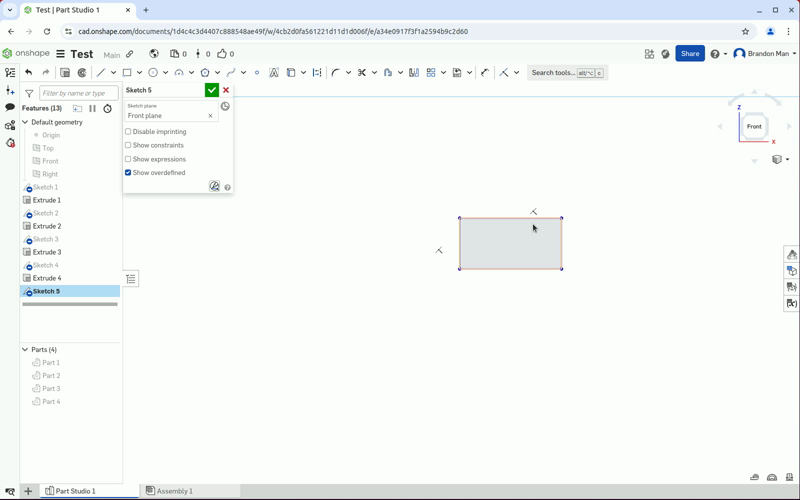
scroll(-6)
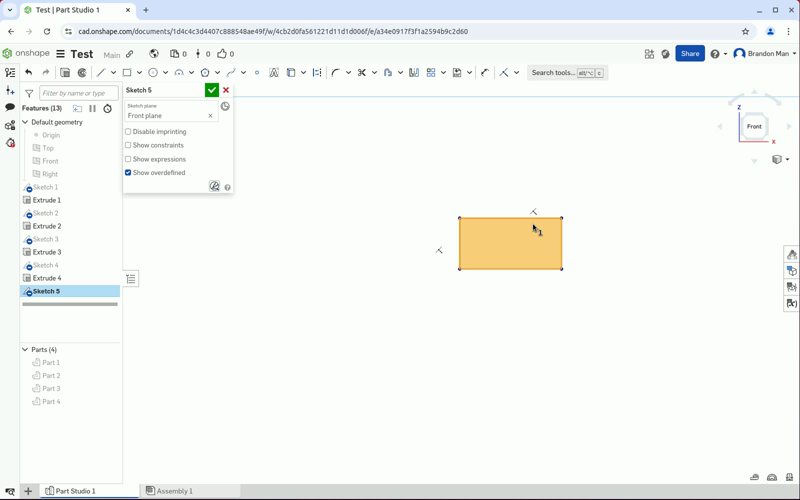
scroll(-6)
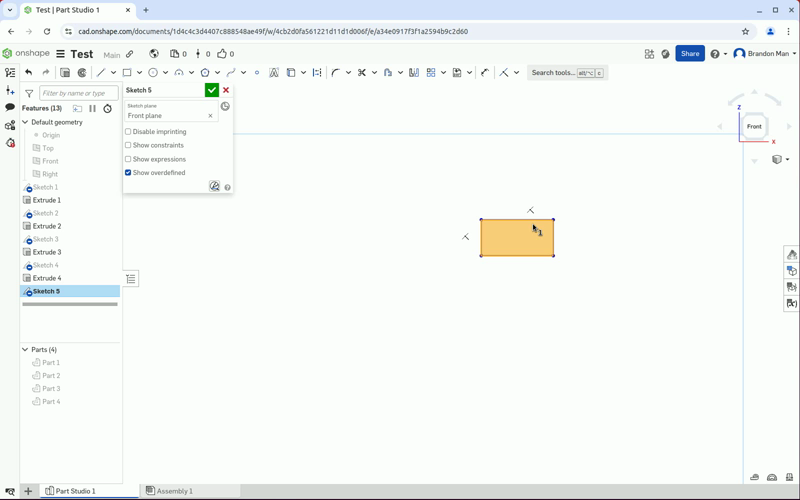
scroll(-6)
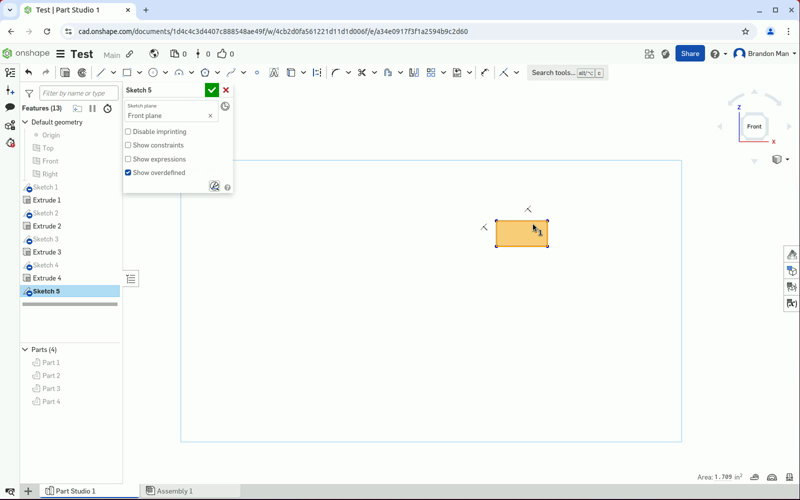
scroll(-6)
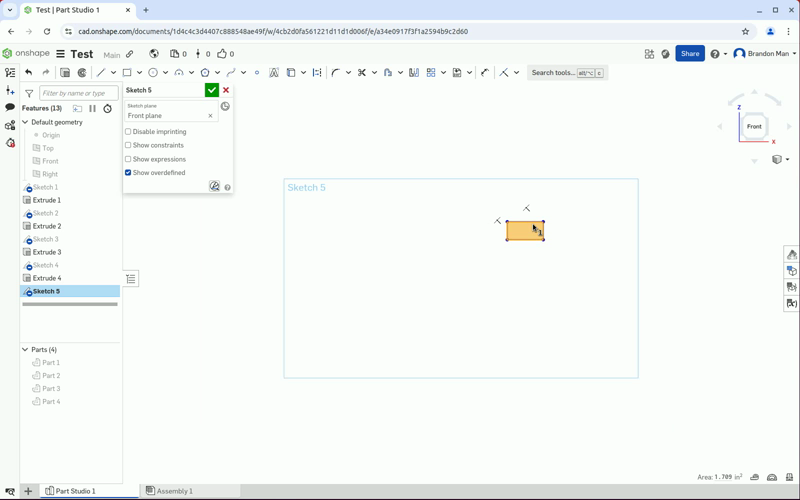
scroll(-6)
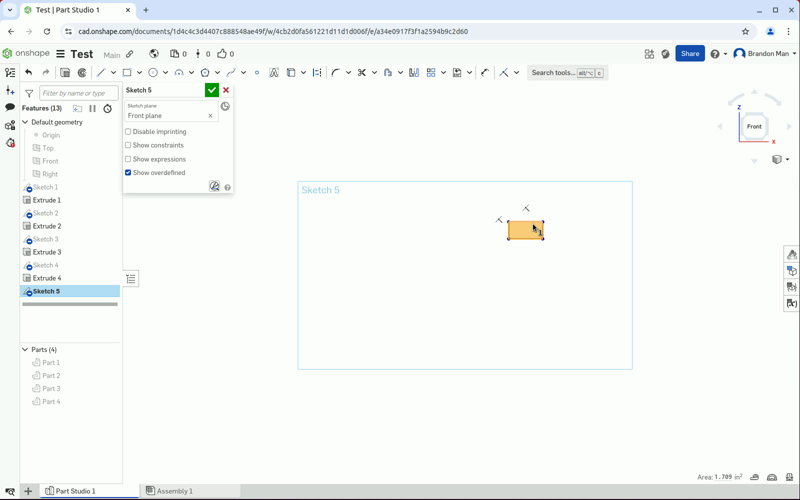
scroll(-6)
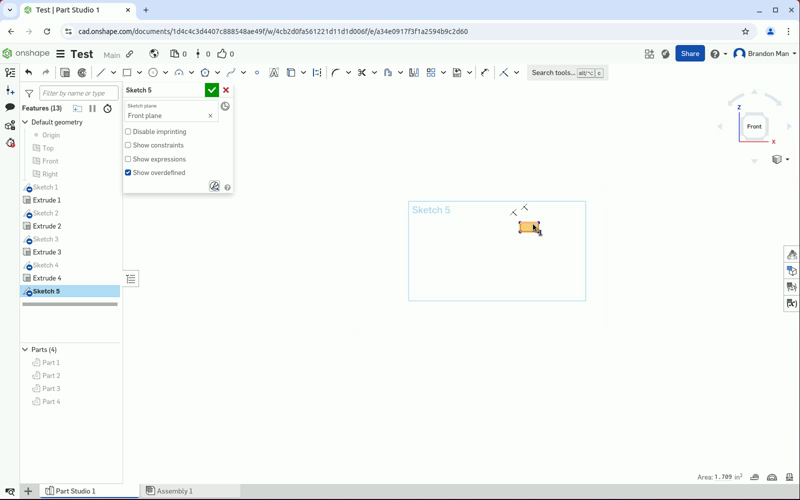
scroll(-6)
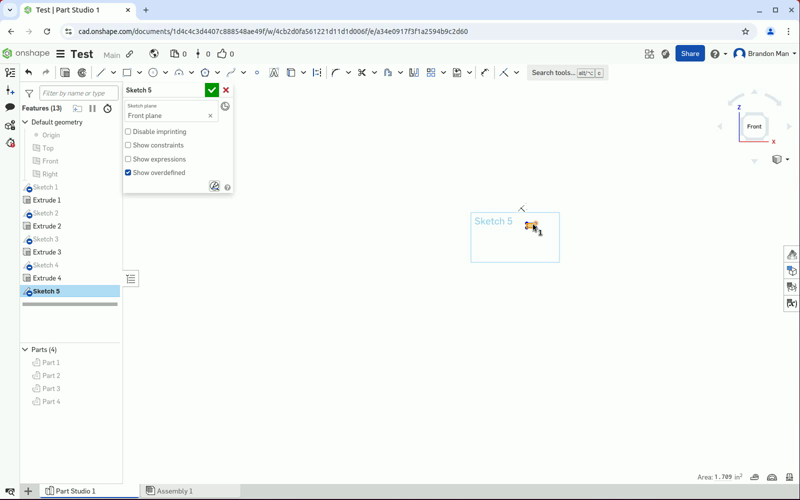
mouse_move(73, 352)
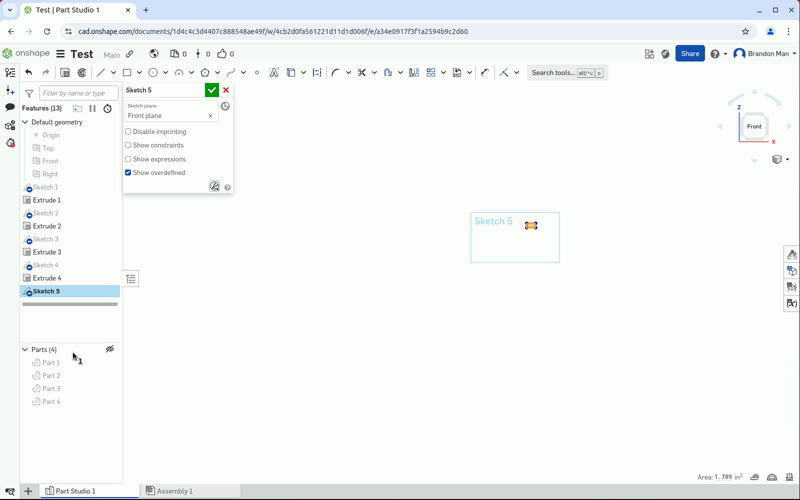
key(shift+y)
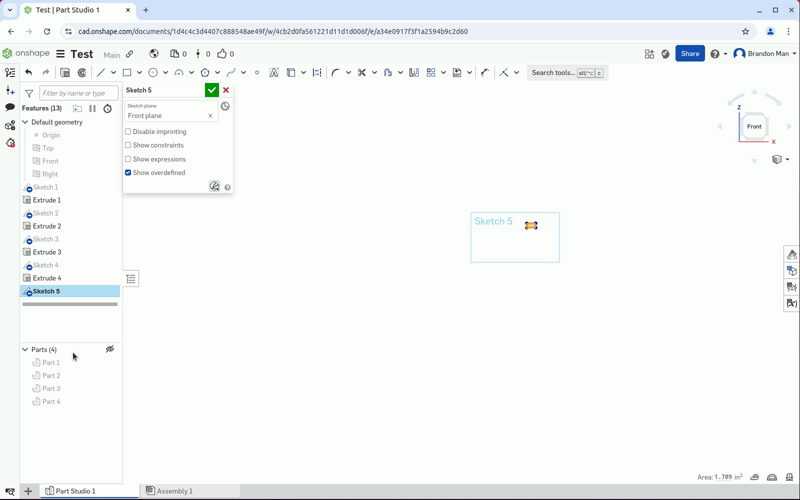
key(shift+e)
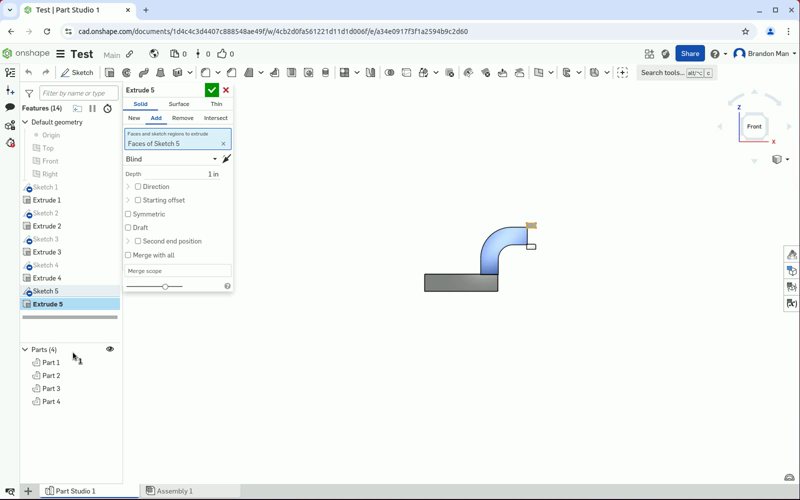
mouse_move(143, 106)
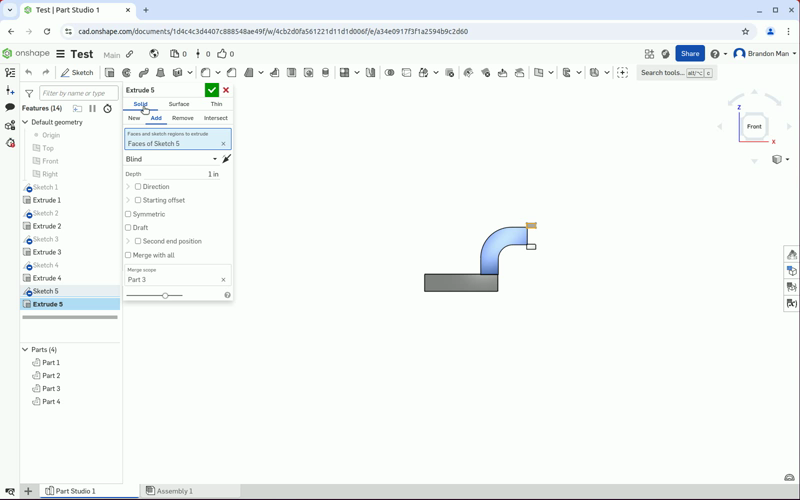
click(143, 106)
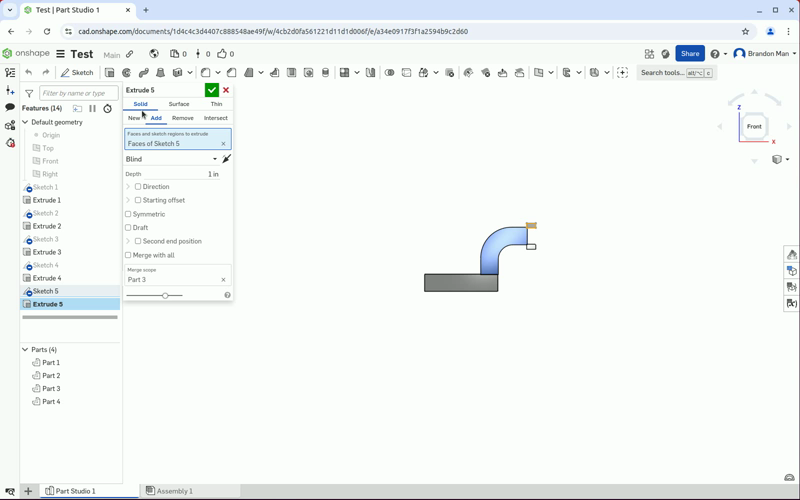
mouse_move(137, 120)
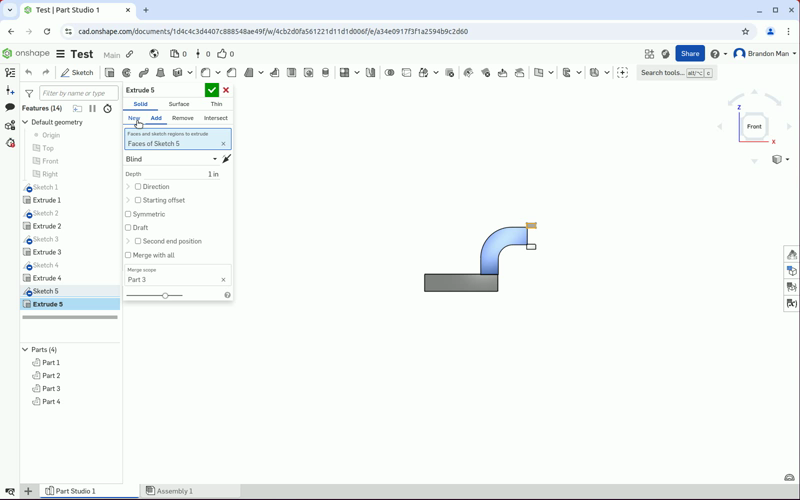
click(137, 120)
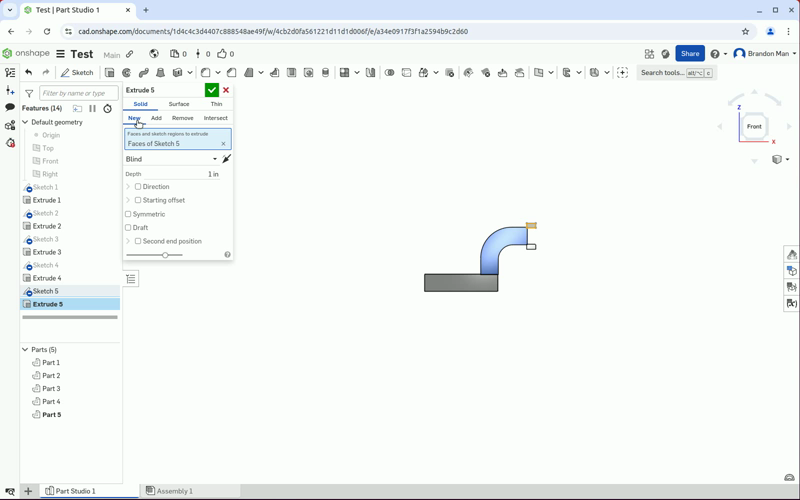
key(tab, 4)
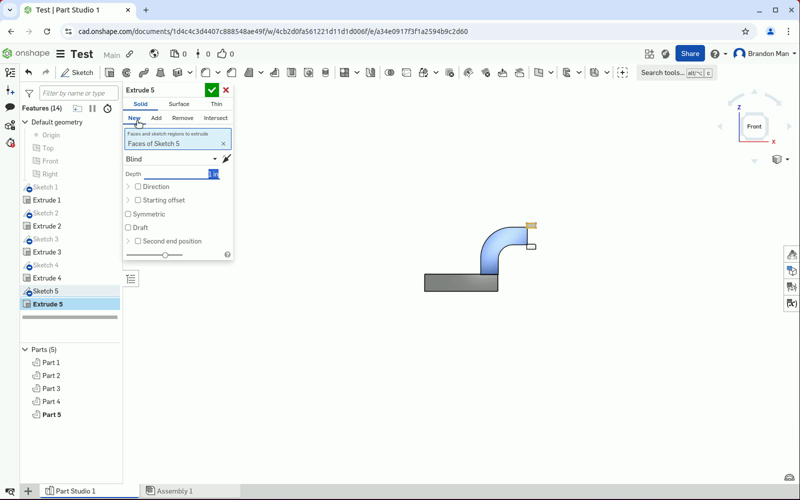
text(23.108)
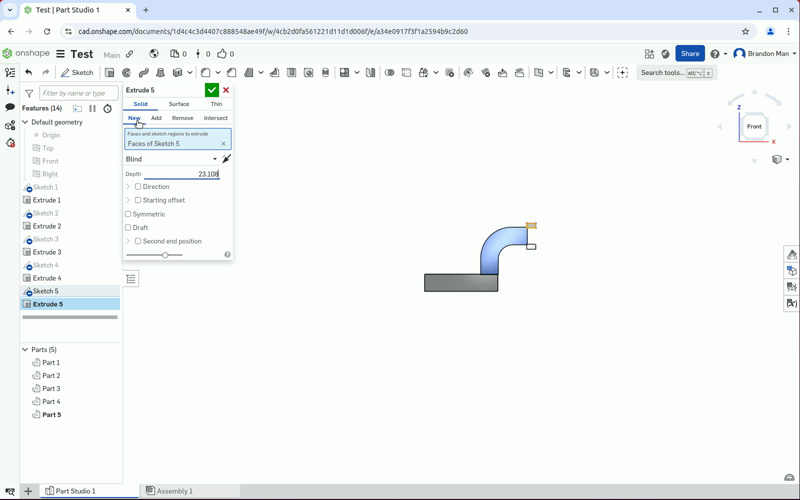
key(enter)
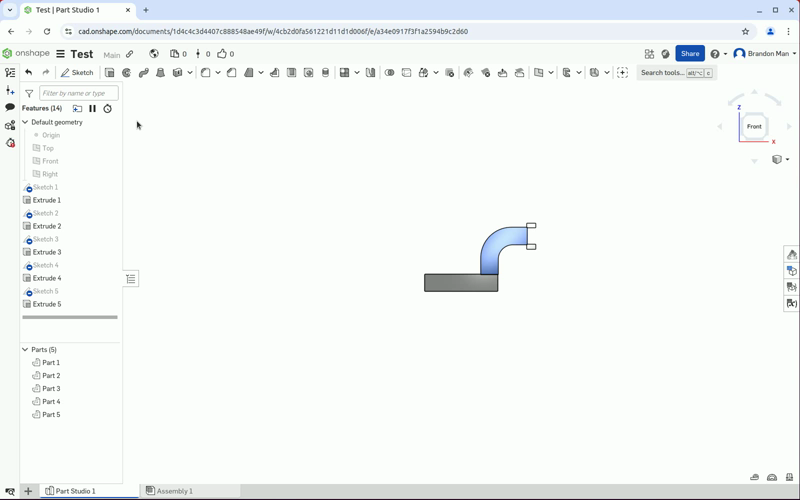
key(shift+h)
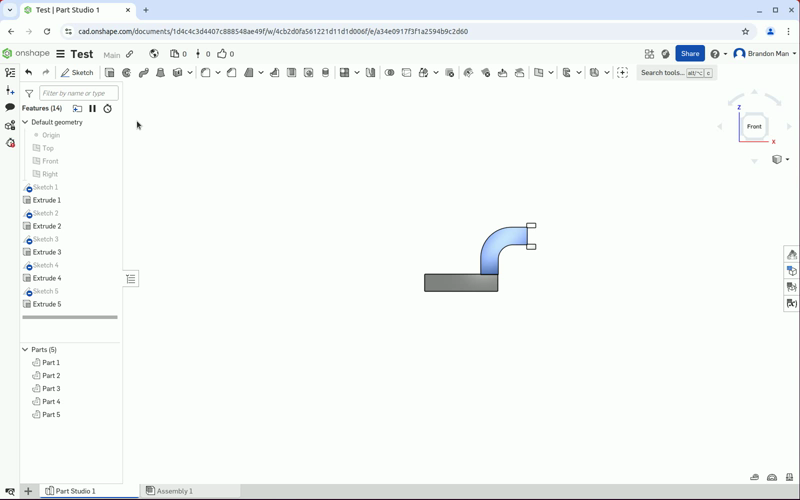
key(shift+h)
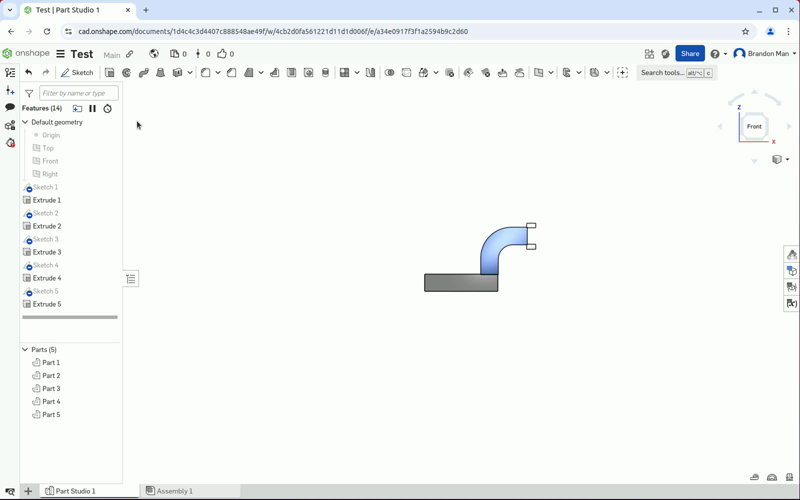
mouse_move(73, 189)
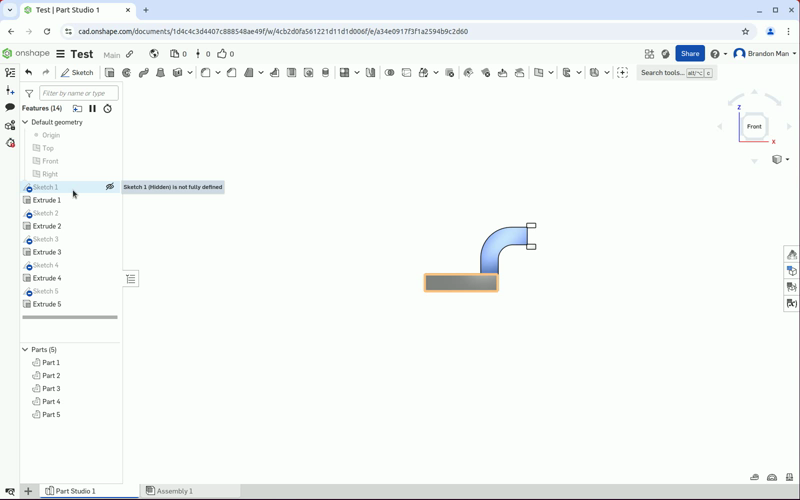
click(73, 189)
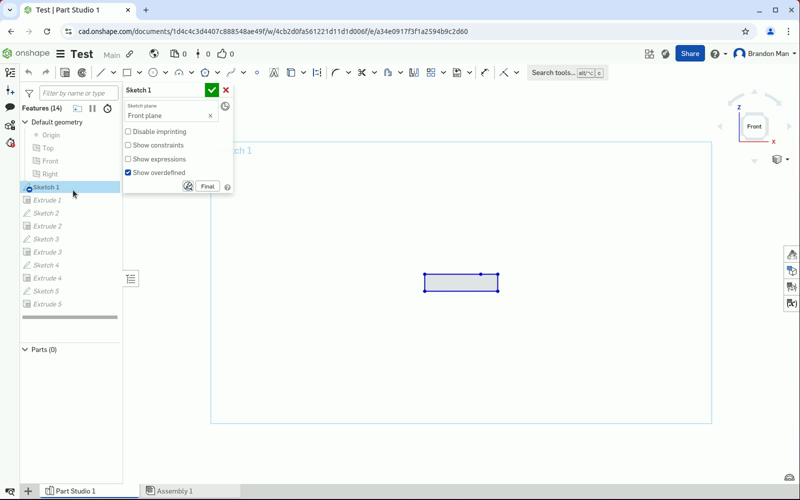
mouse_move(229, 92)
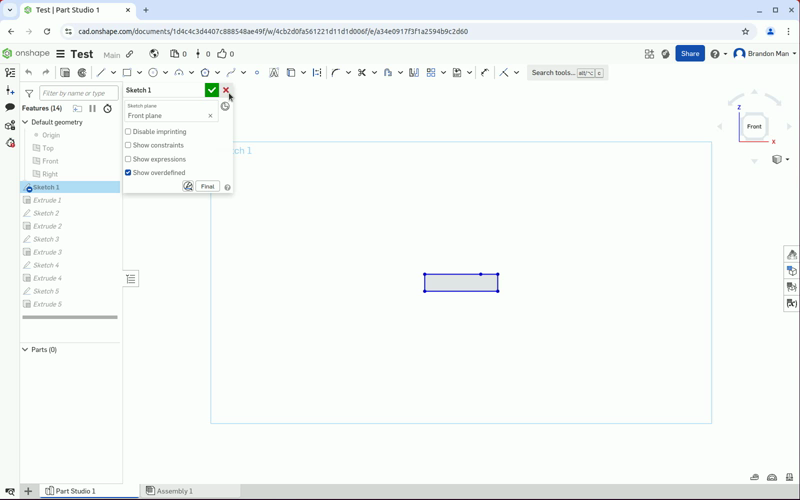
click(229, 92)
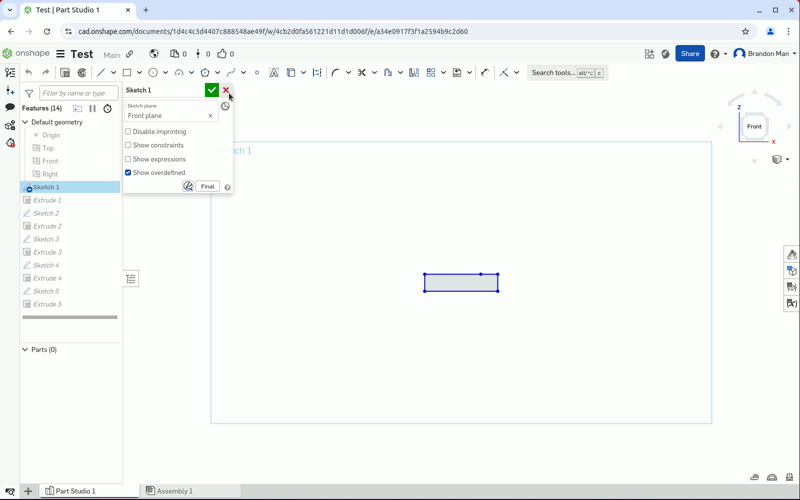
key(shift+s)
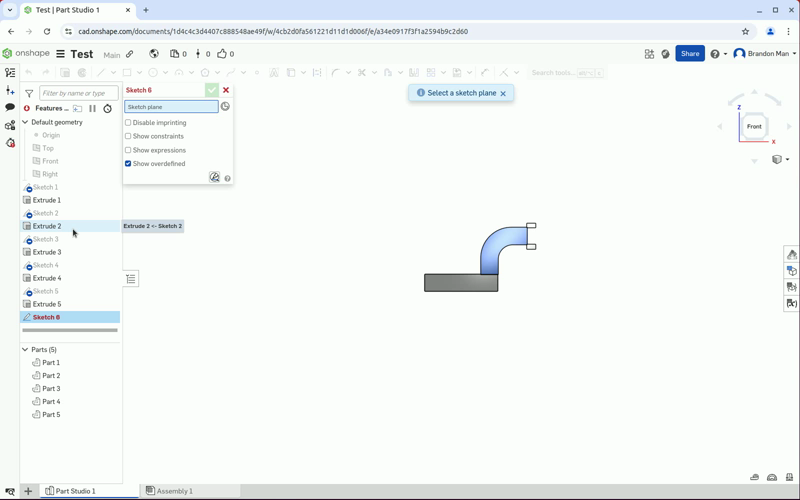
scroll(3)
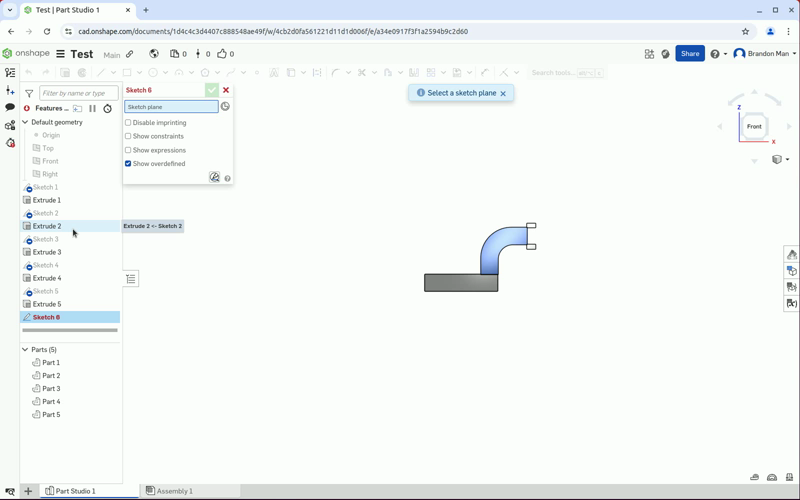
mouse_move(73, 163)
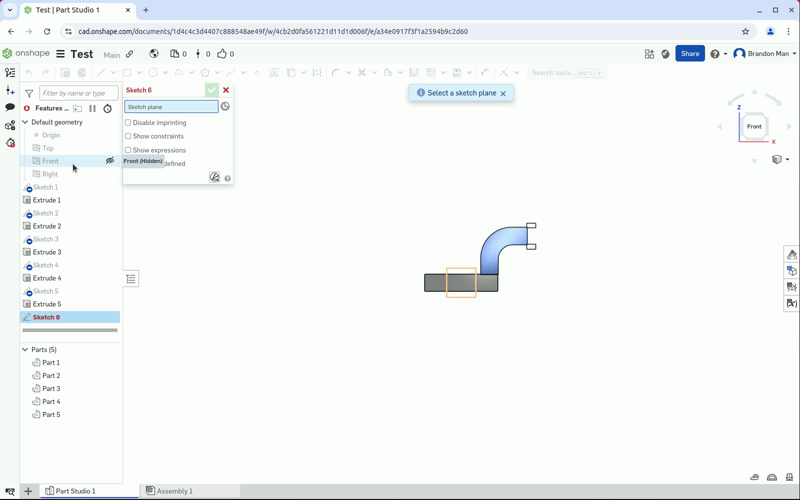
click(73, 163)
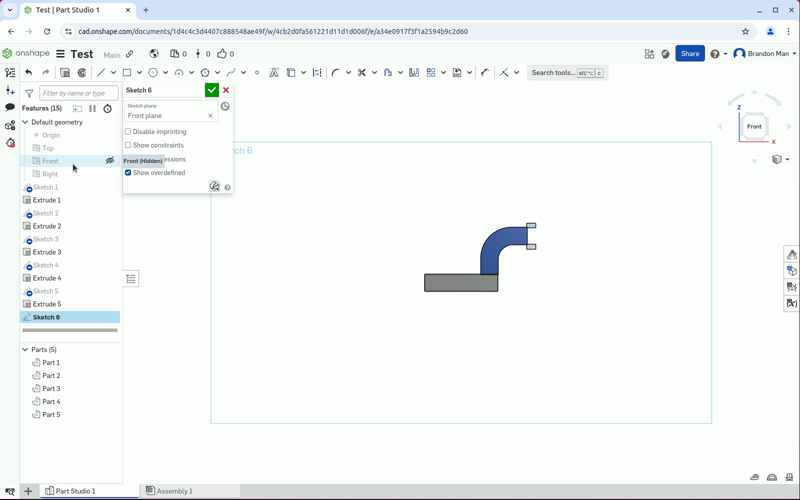
mouse_move(73, 352)
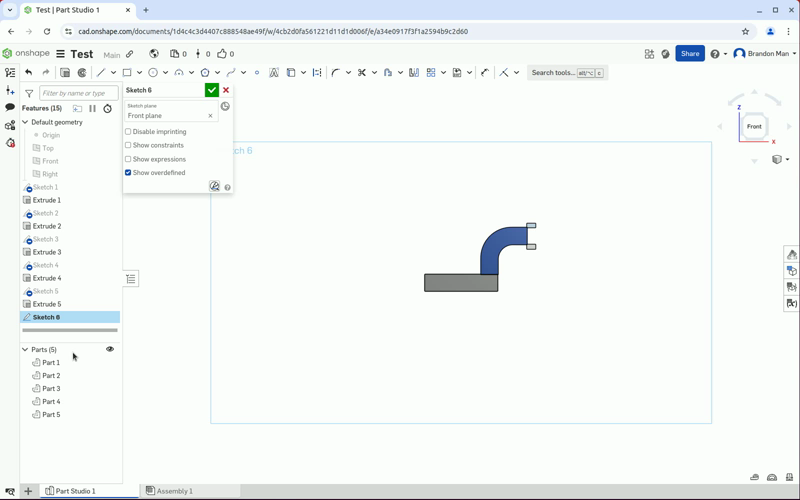
key(y)
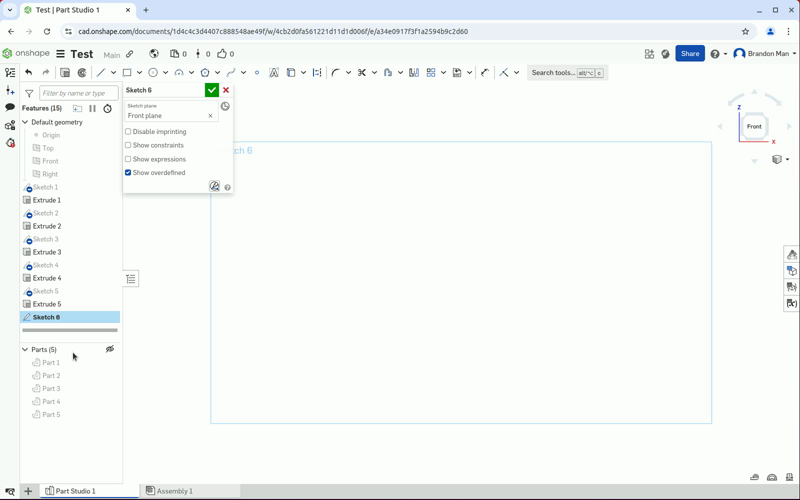
key(l)
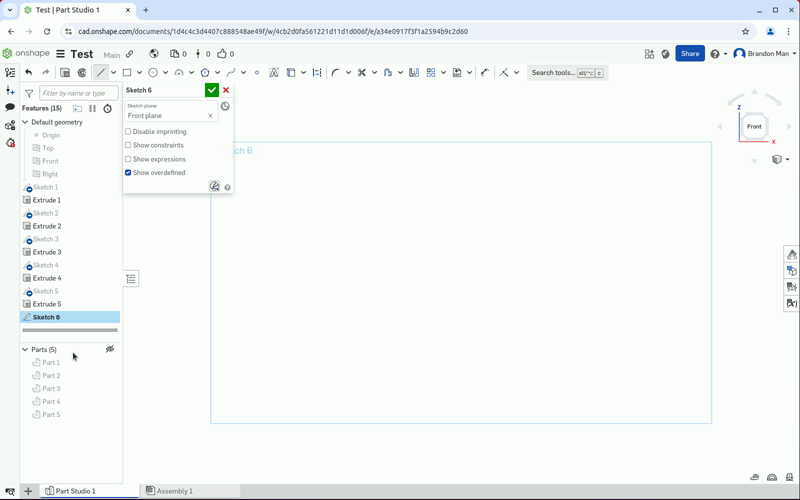
key_down(shift)
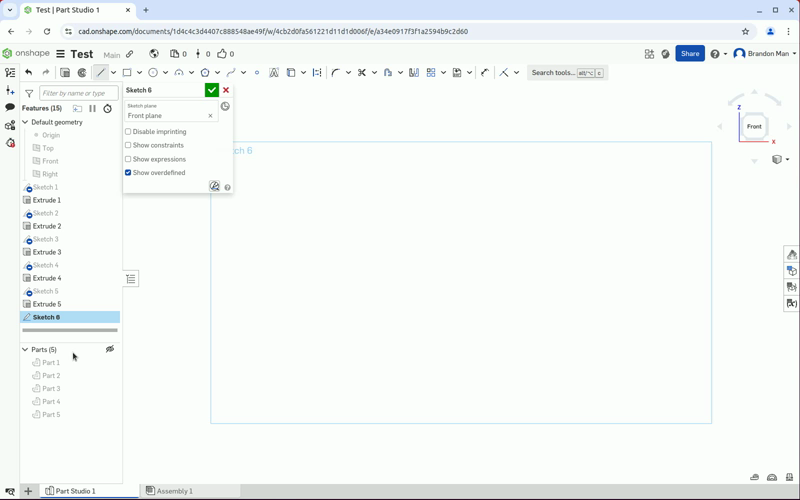
mouse_move(534, 249)
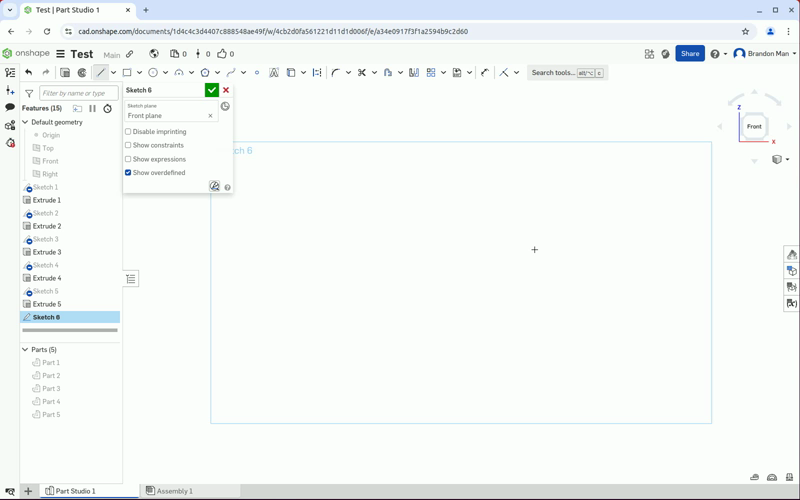
click(534, 249)
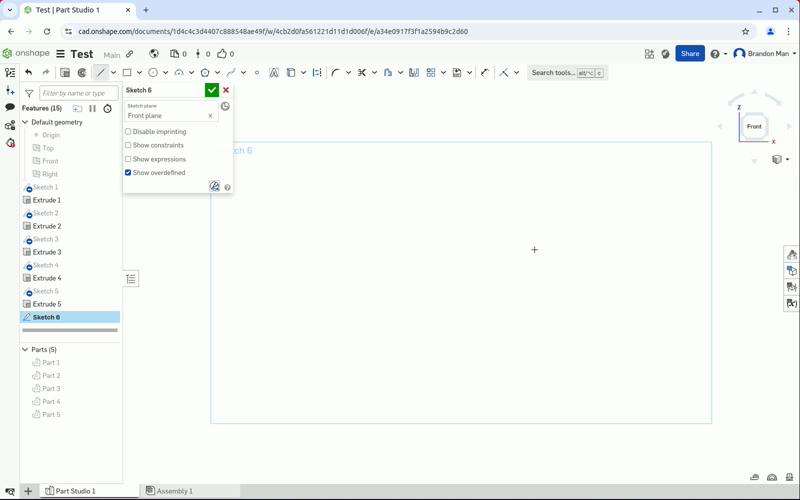
key_up(shift)
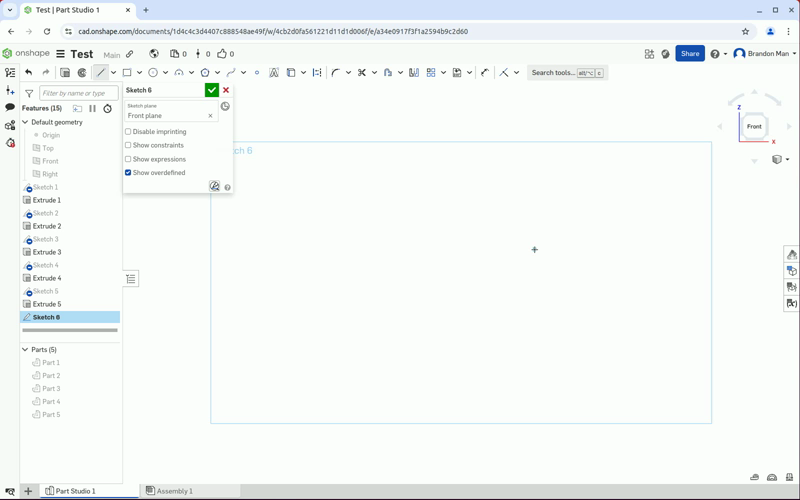
key_down(shift)
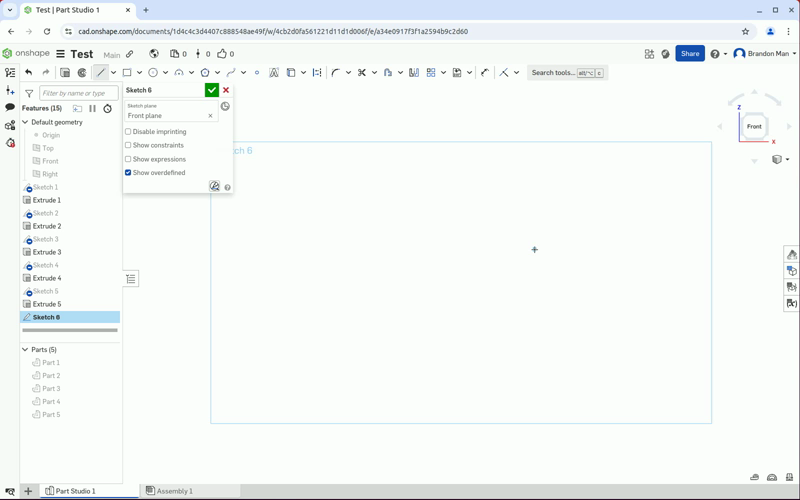
mouse_move(564, 249)
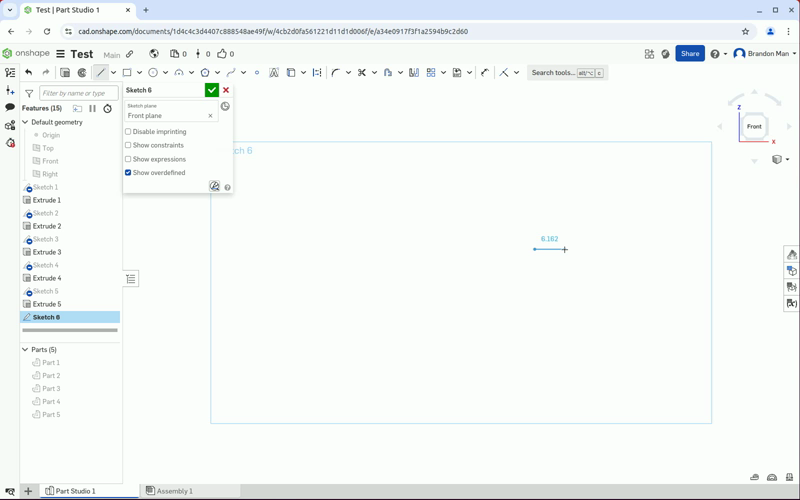
mouse_move(571, 249)
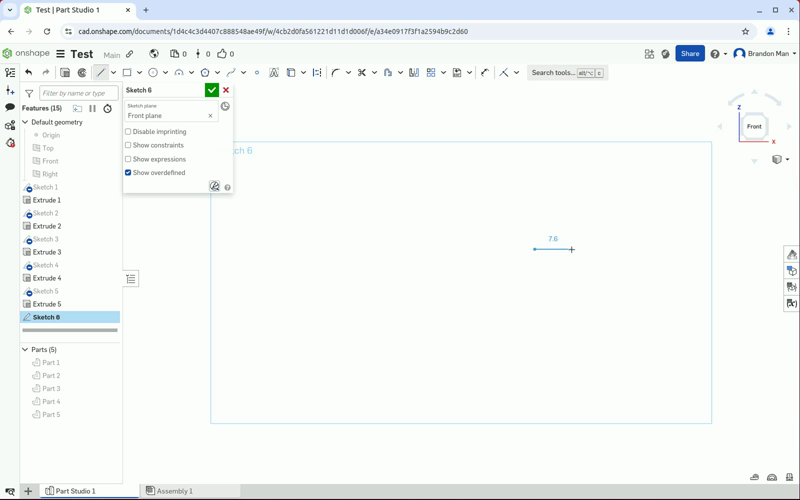
click(571, 249)
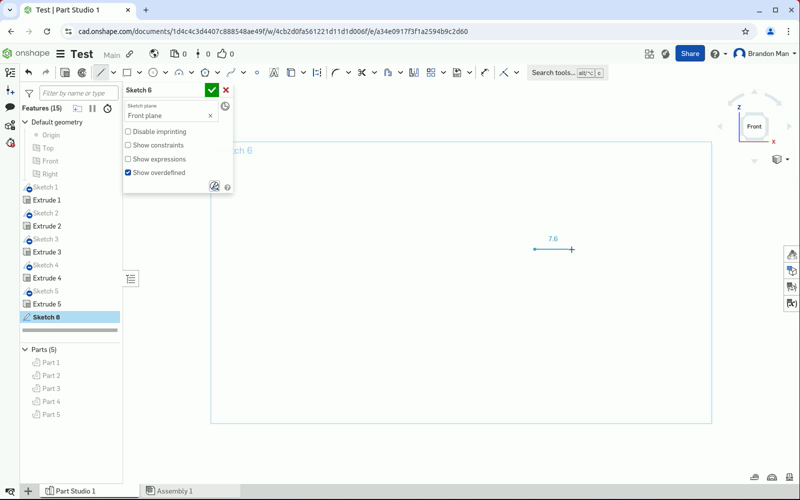
key_up(shift)
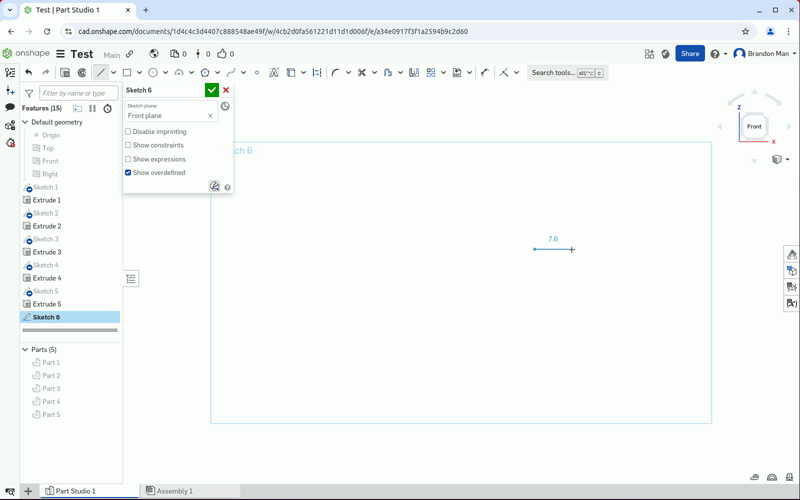
key_down(shift)
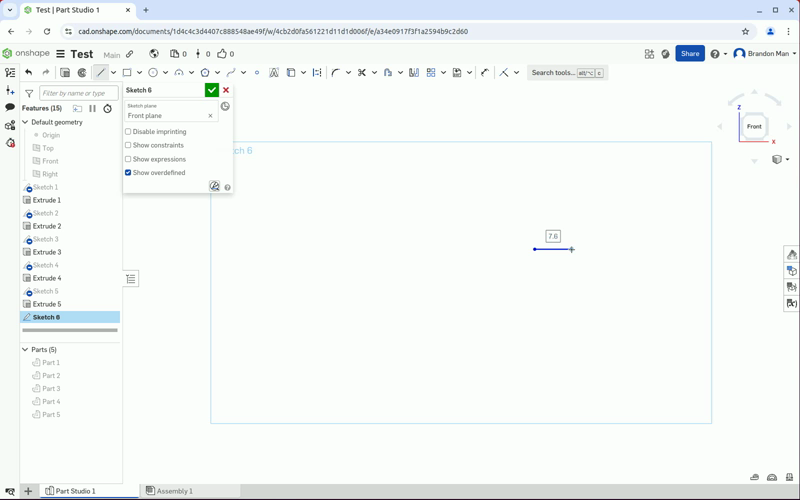
mouse_move(589, 249)
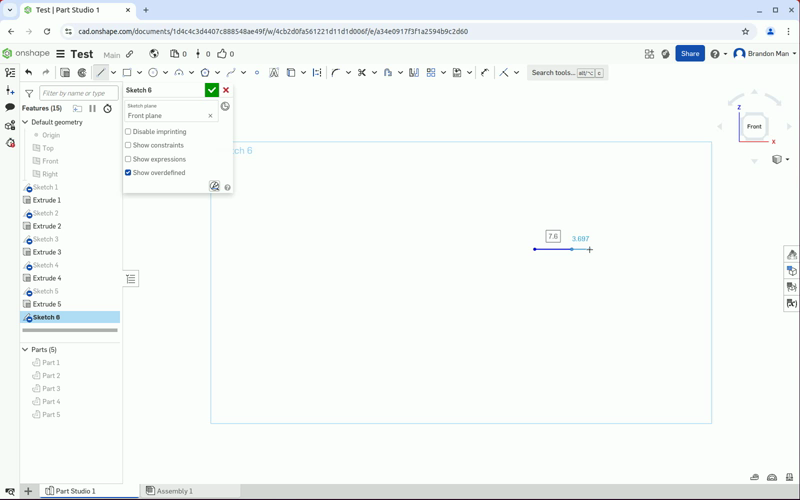
mouse_move(571, 223)
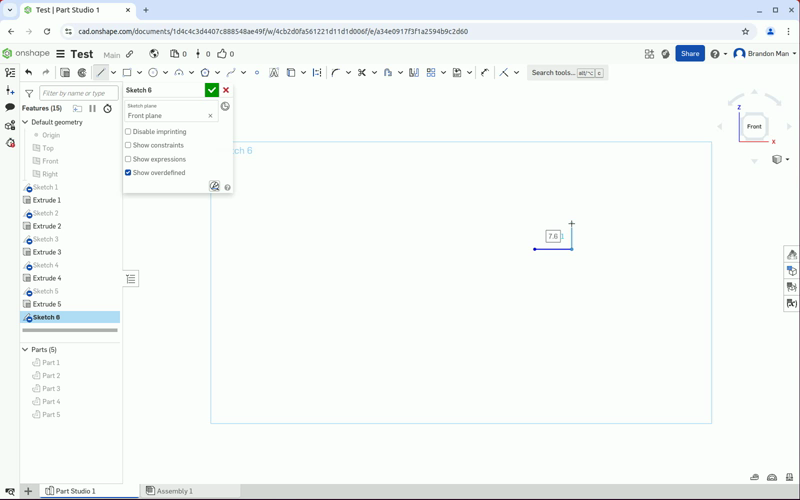
click(571, 223)
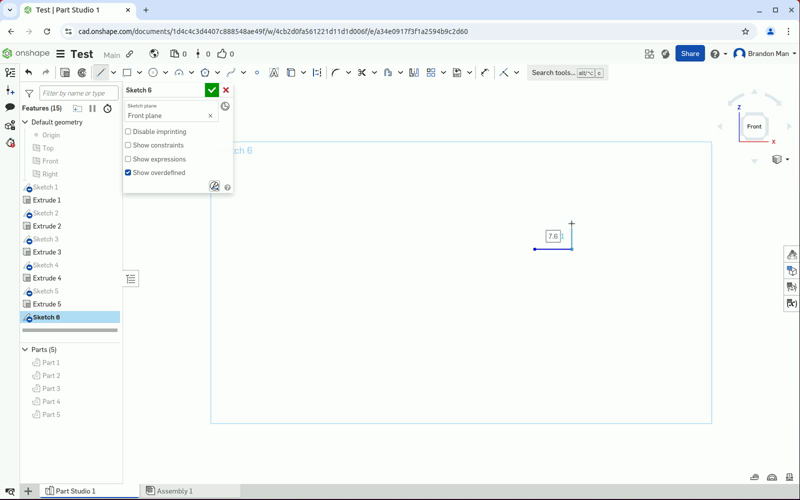
key_up(shift)
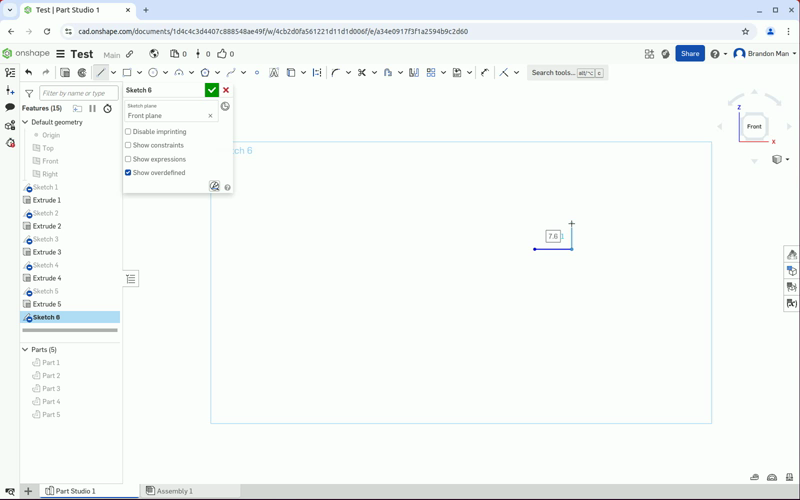
key_down(shift)
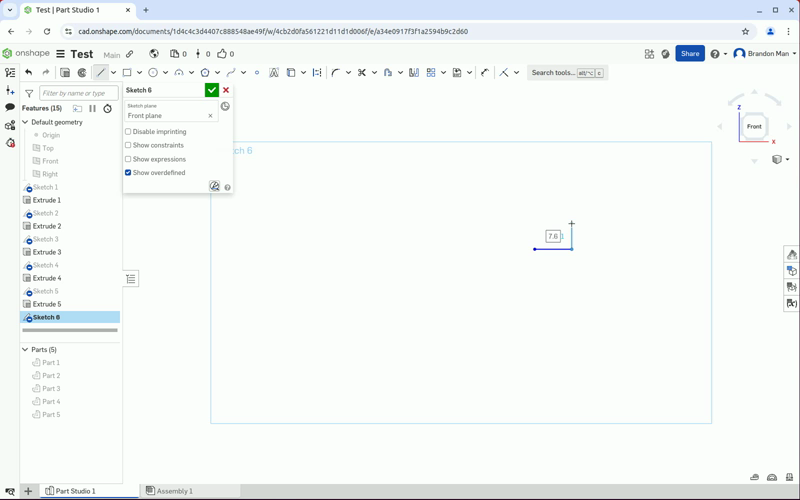
mouse_move(589, 223)
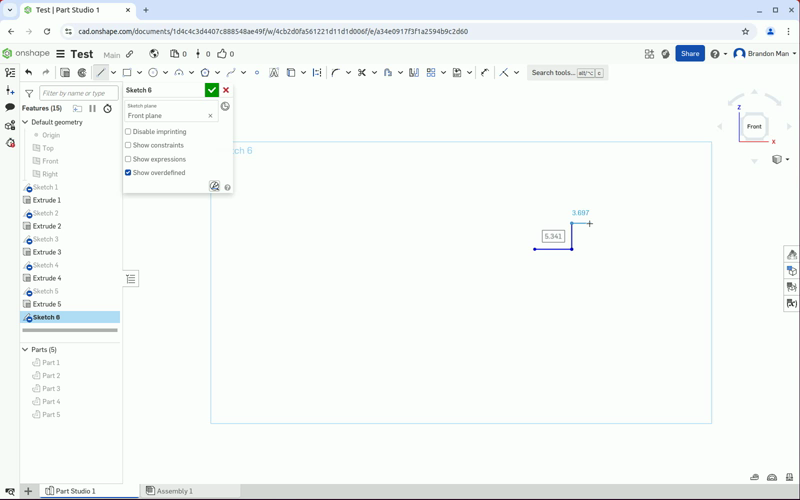
mouse_move(534, 223)
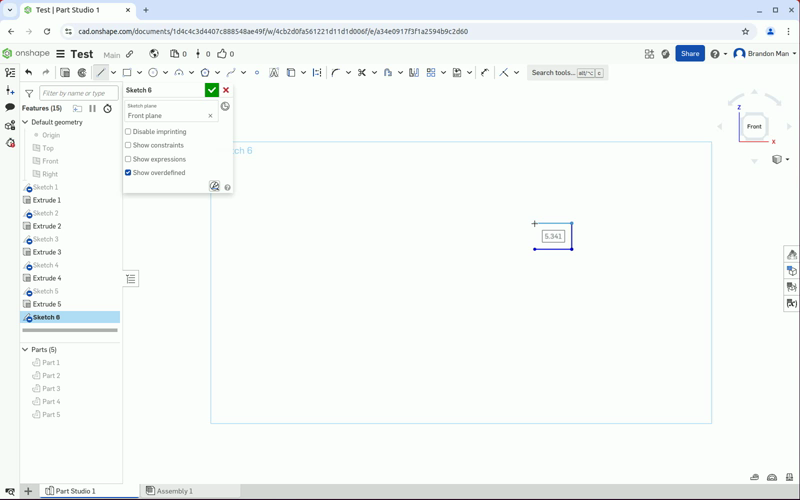
click(534, 223)
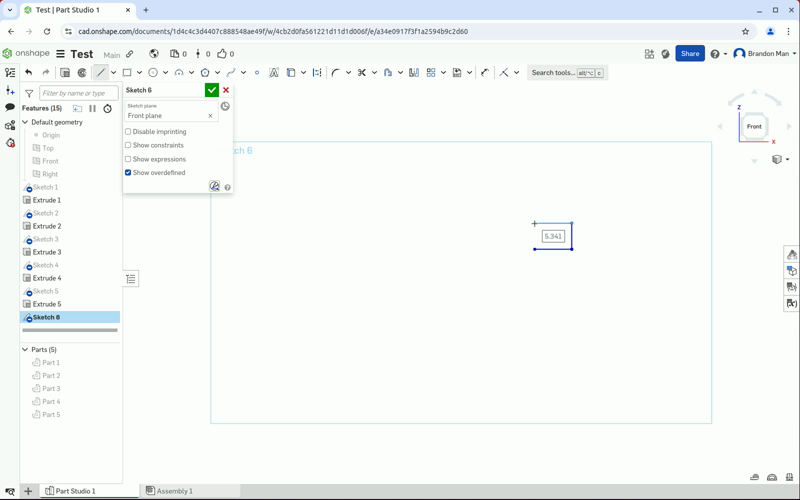
key_up(shift)
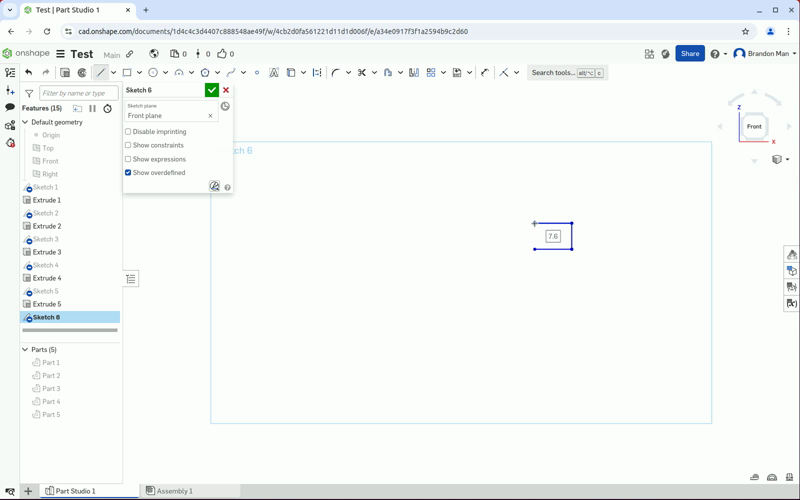
key_down(shift)
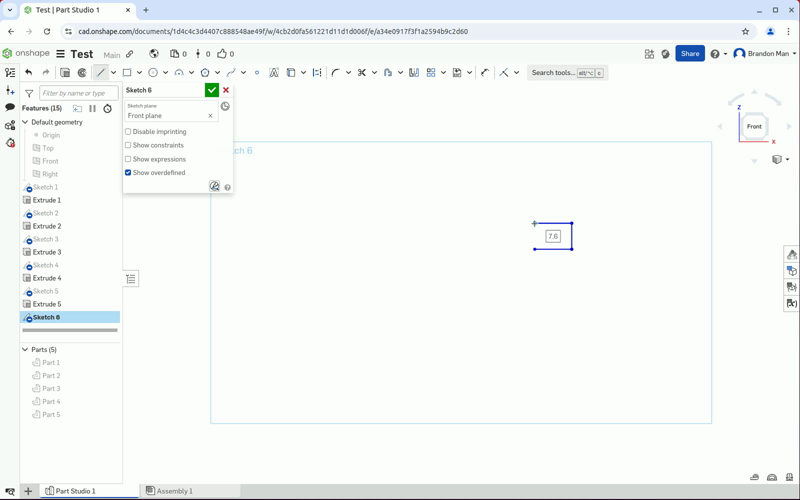
mouse_move(564, 223)
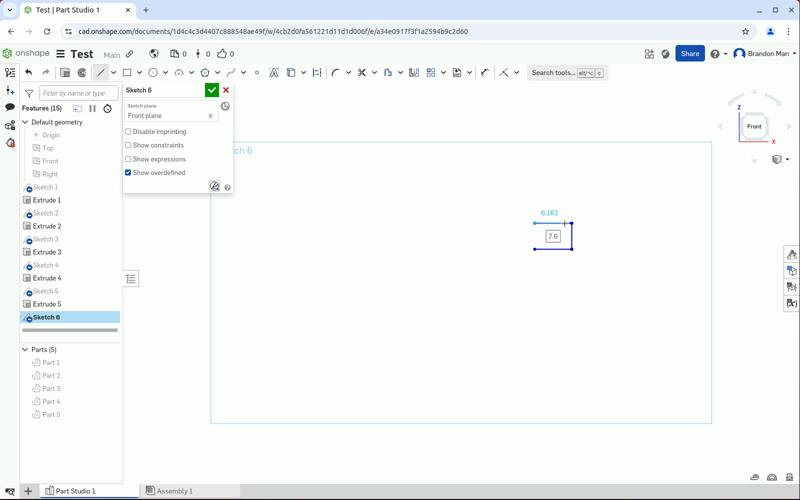
mouse_move(534, 227)
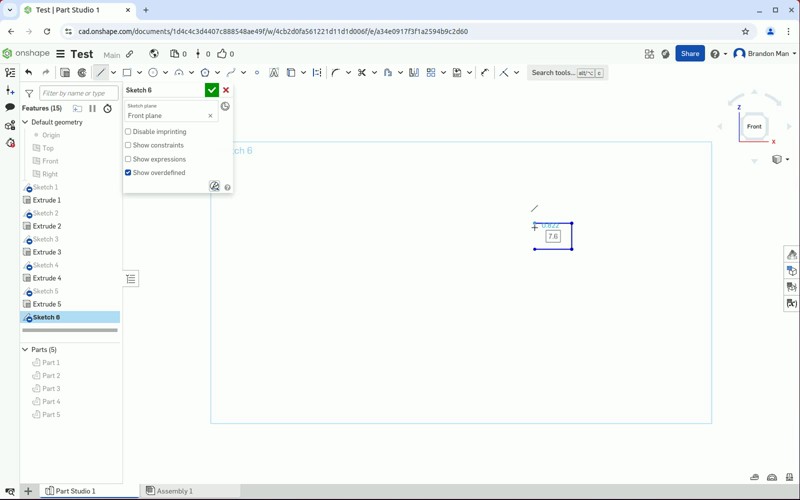
scroll(6)
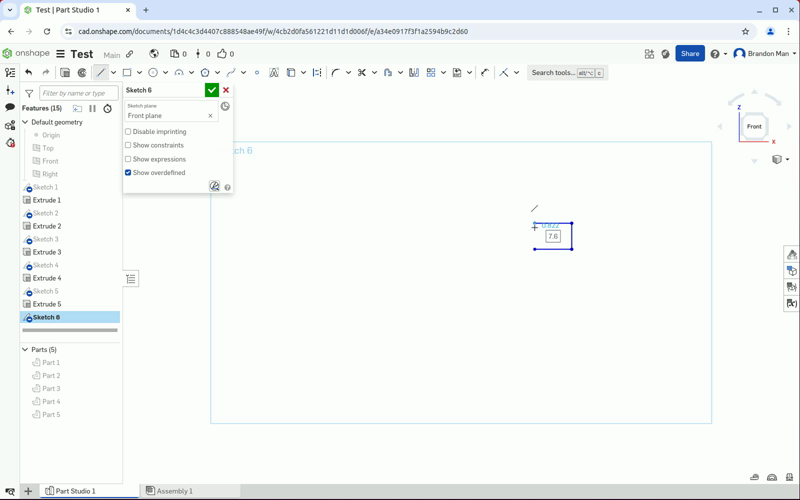
scroll(6)
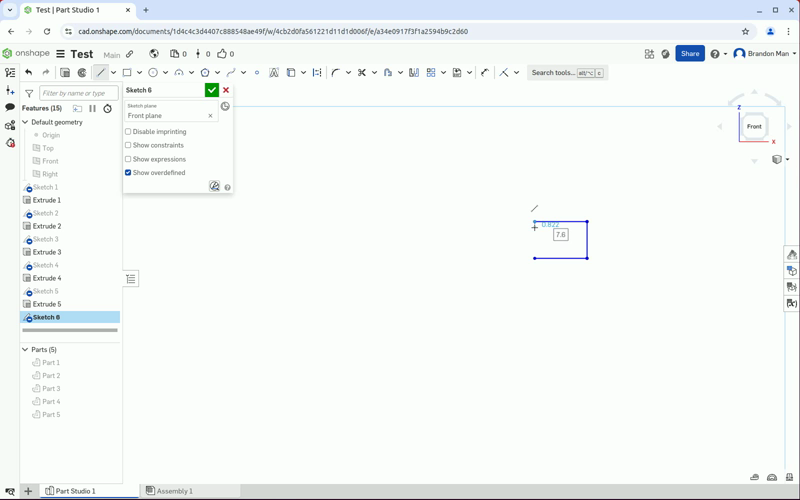
scroll(6)
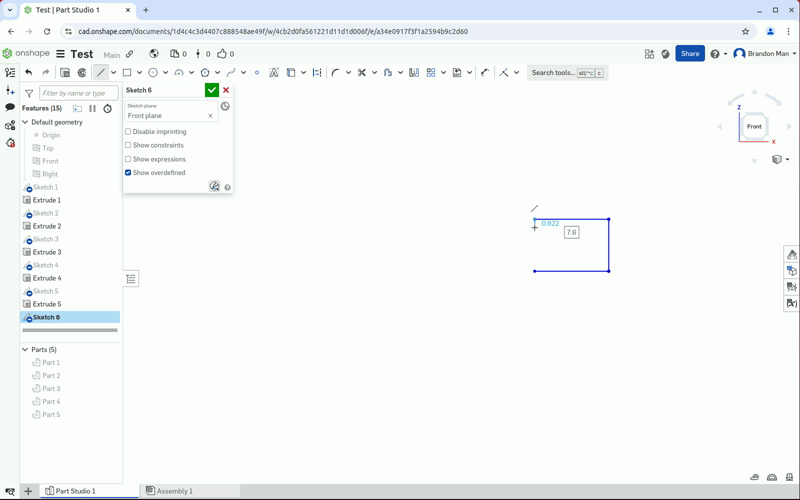
scroll(6)
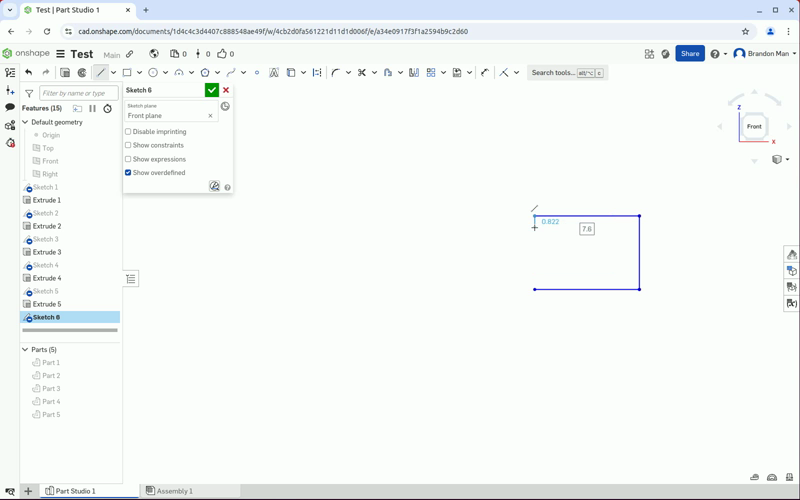
scroll(6)
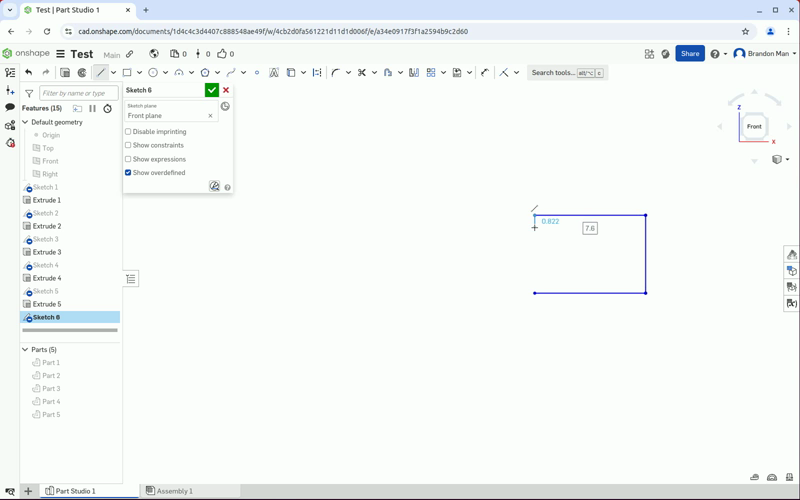
scroll(6)
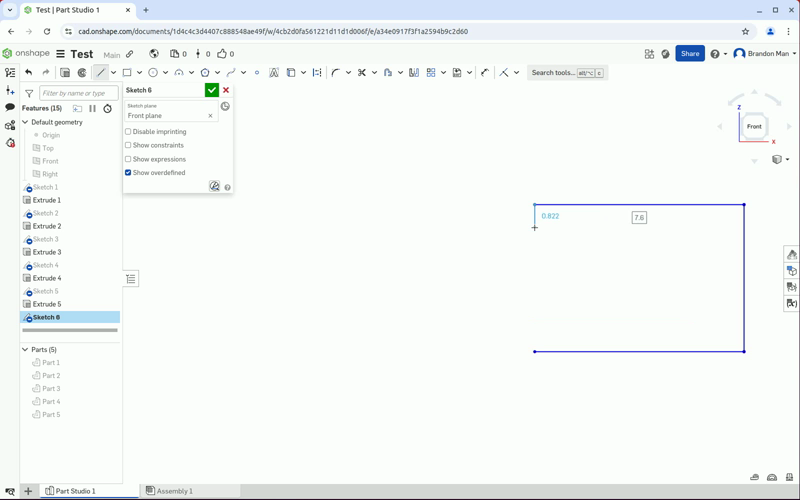
scroll(6)
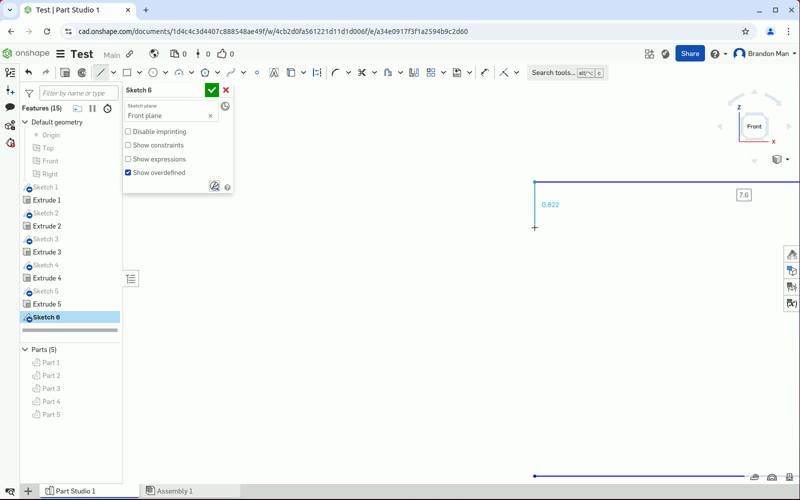
click(534, 227)
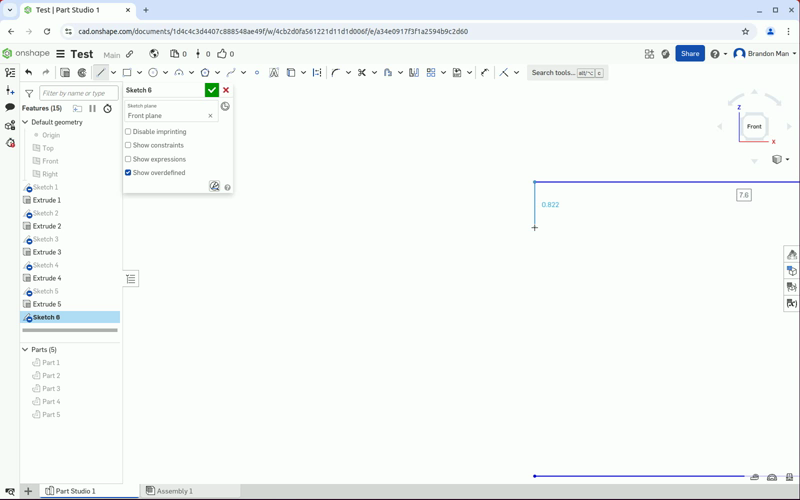
scroll(-6)
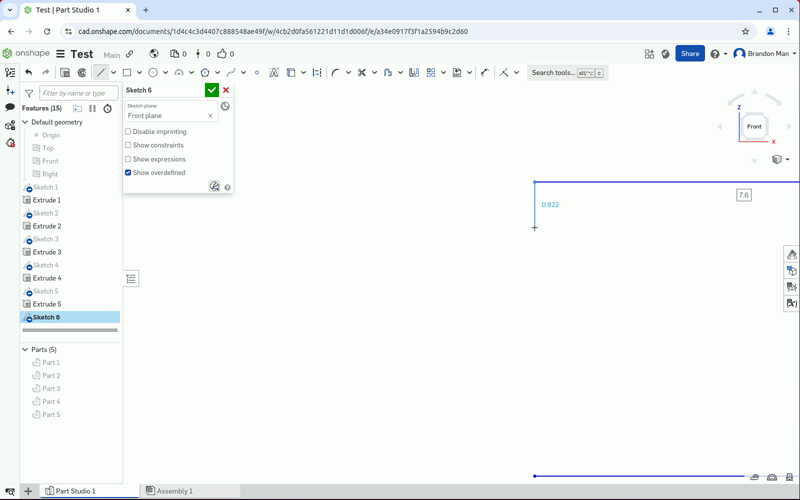
scroll(-6)
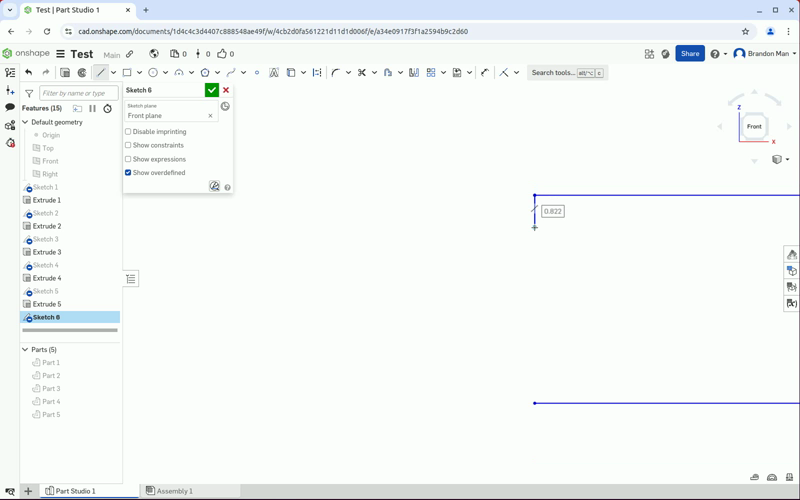
scroll(-6)
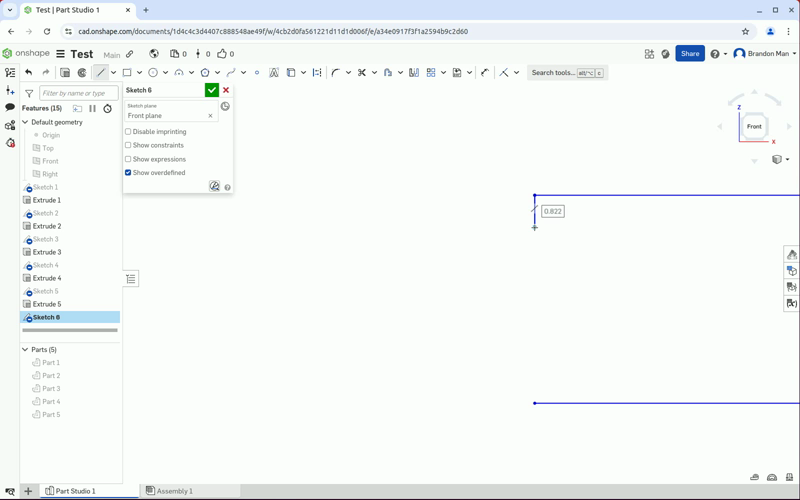
scroll(-6)
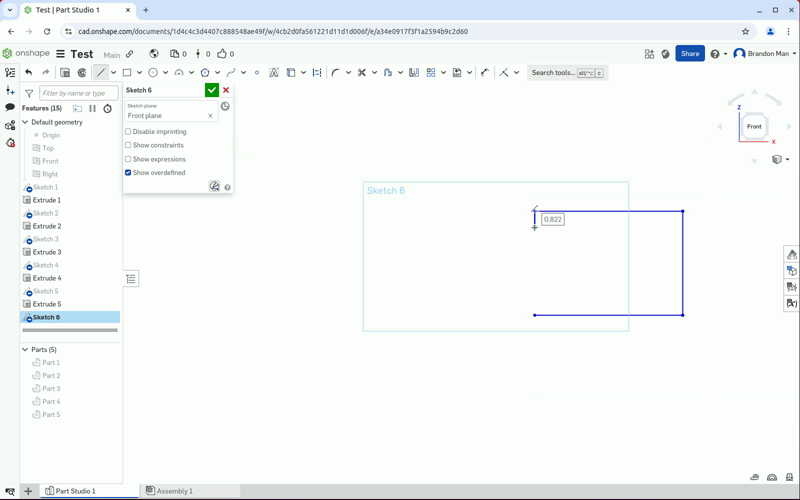
scroll(-6)
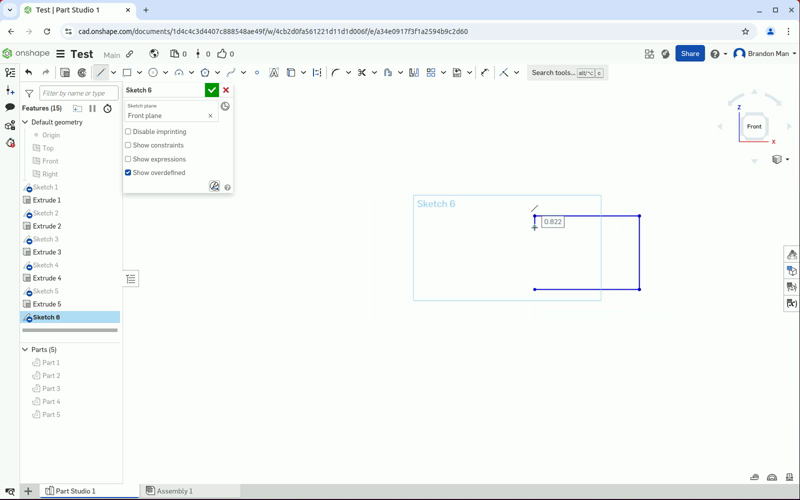
scroll(-6)
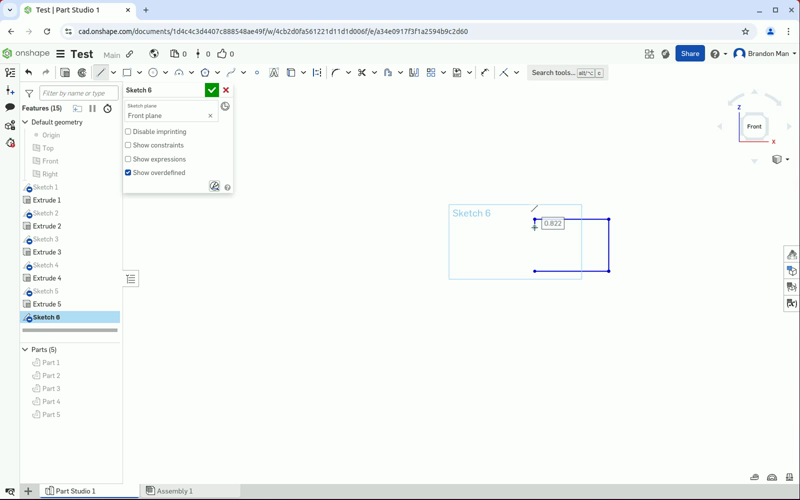
scroll(-6)
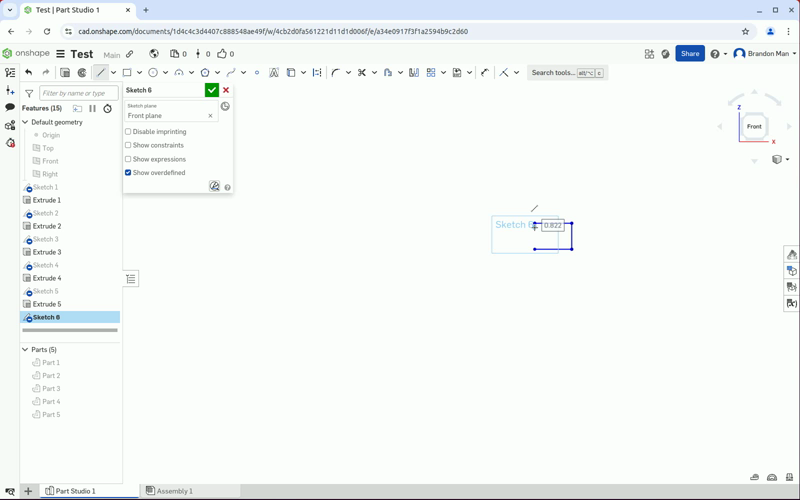
key_up(shift)
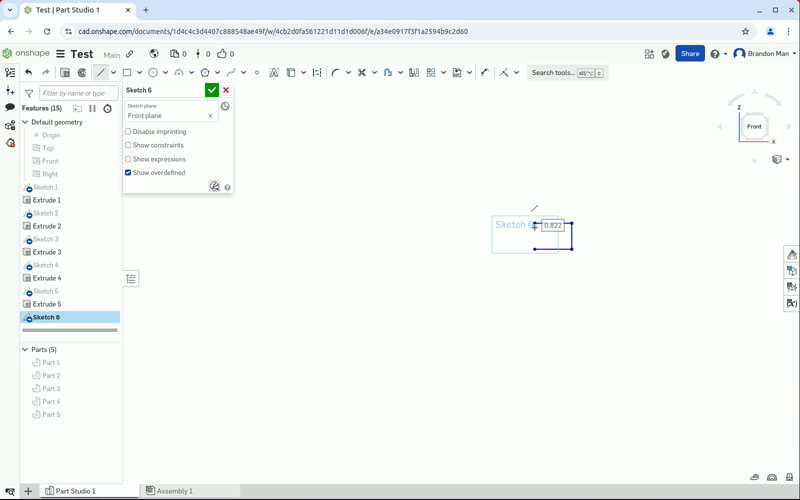
key_down(shift)
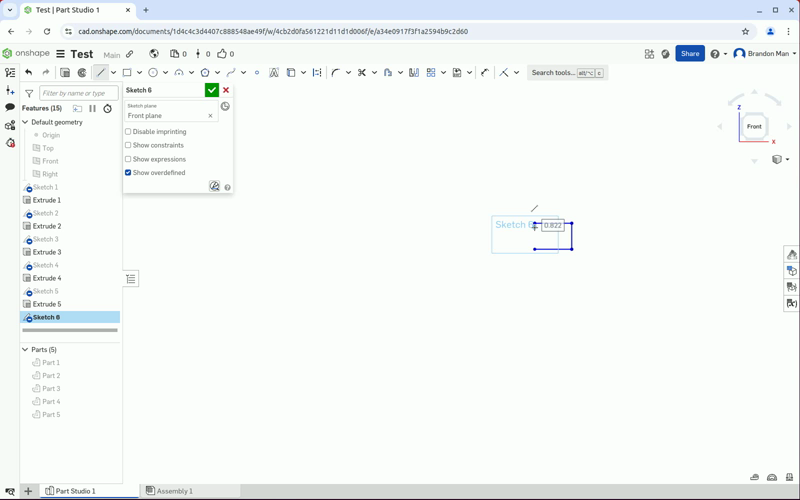
mouse_move(564, 227)
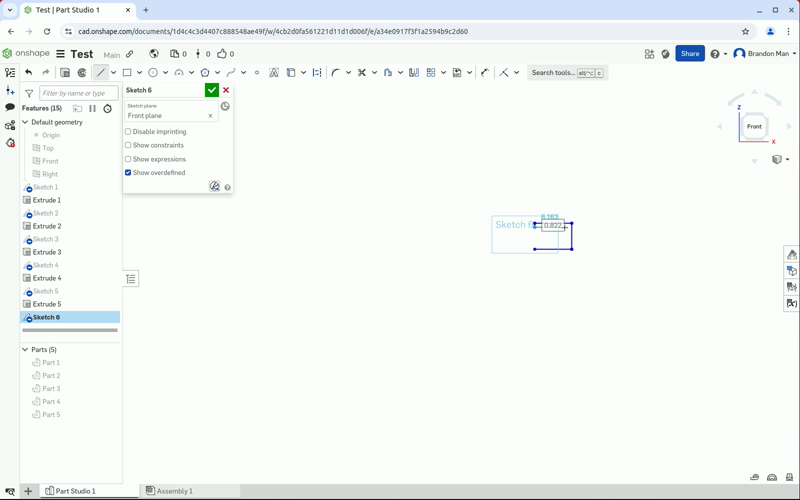
mouse_move(534, 244)
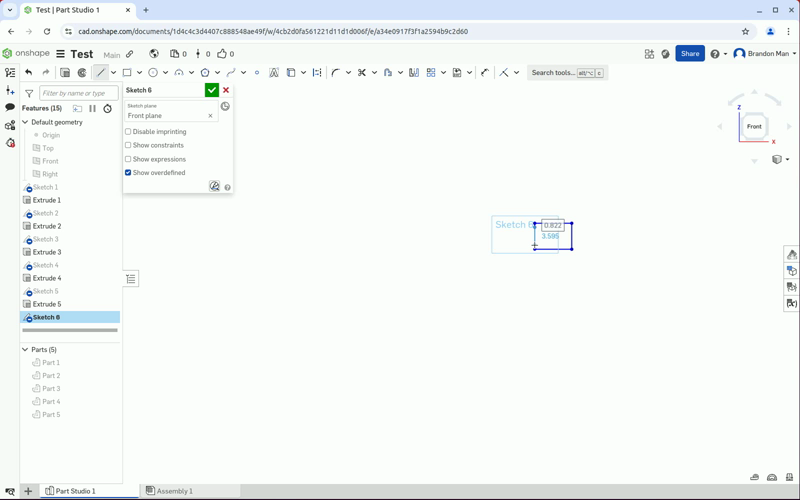
scroll(6)
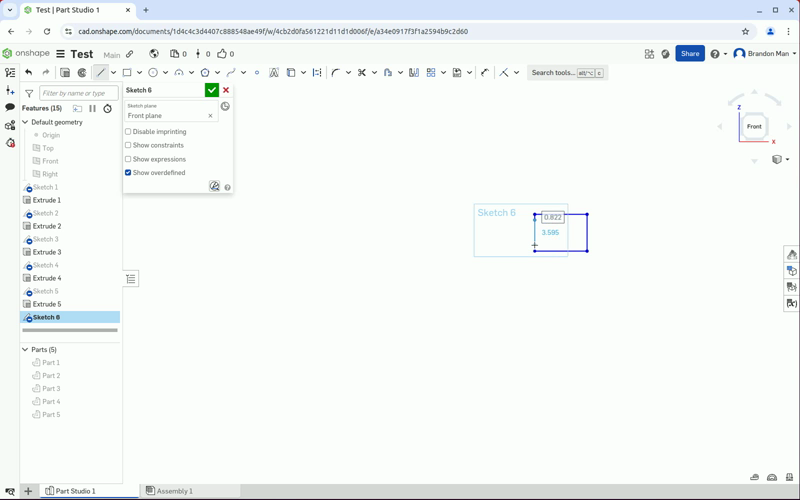
scroll(6)
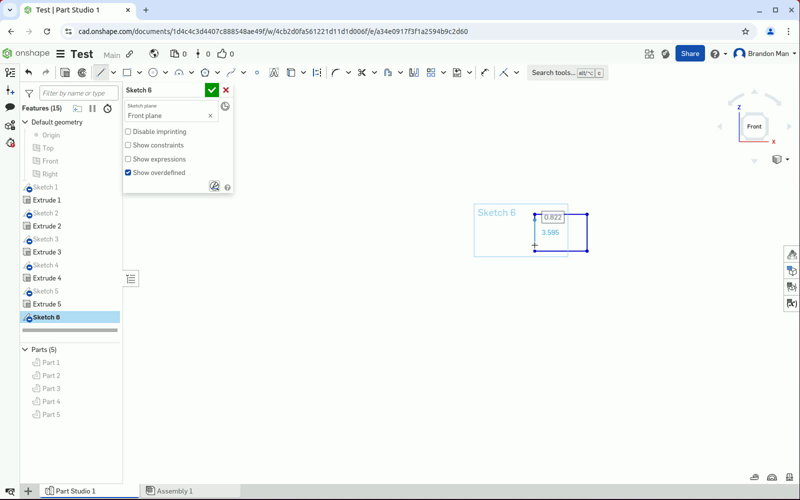
scroll(6)
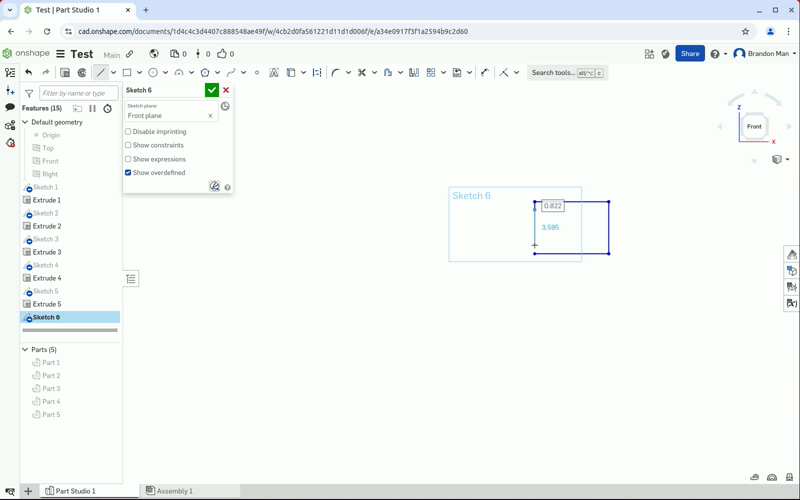
scroll(6)
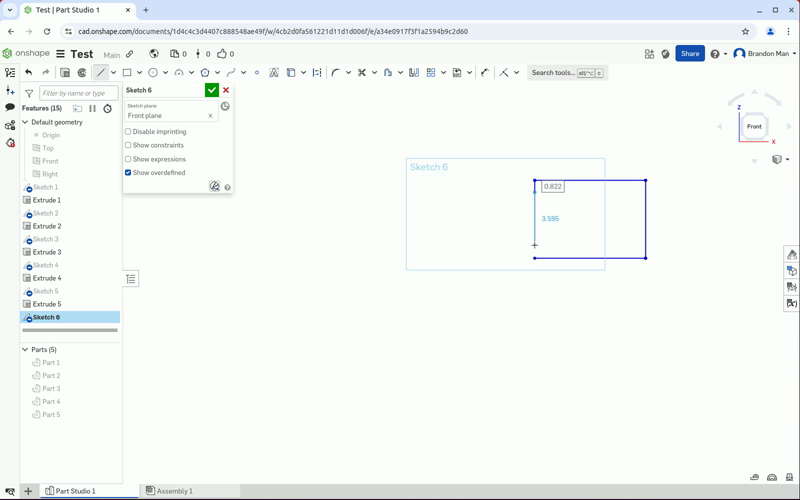
scroll(6)
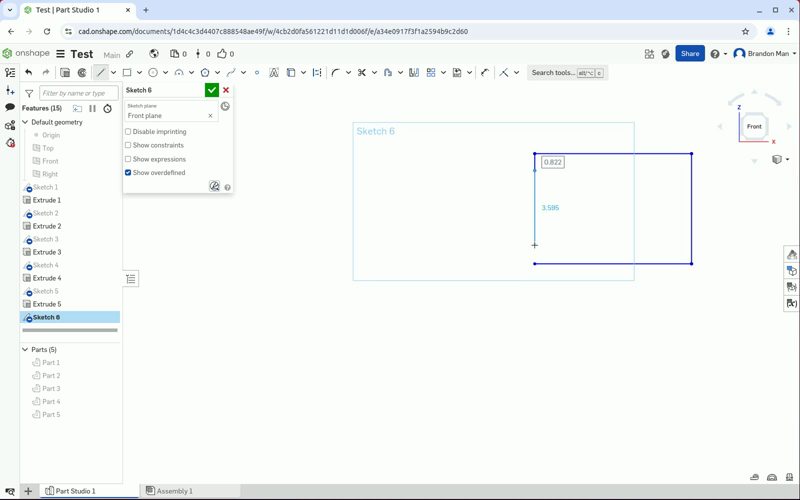
scroll(6)
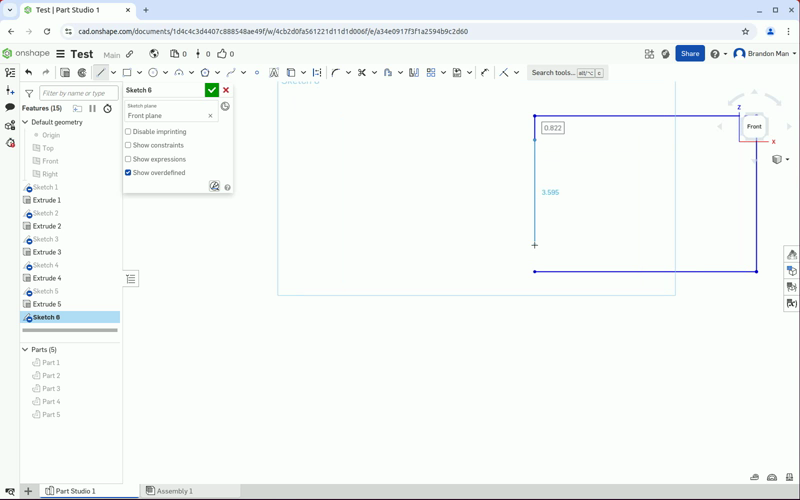
scroll(6)
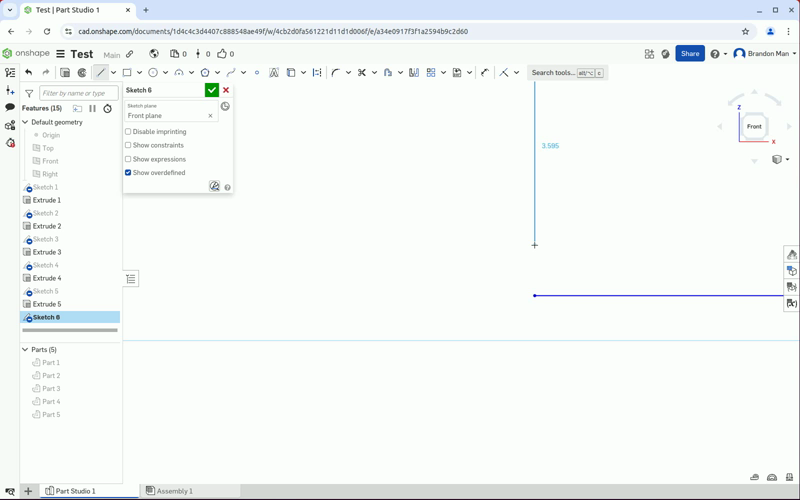
click(534, 244)
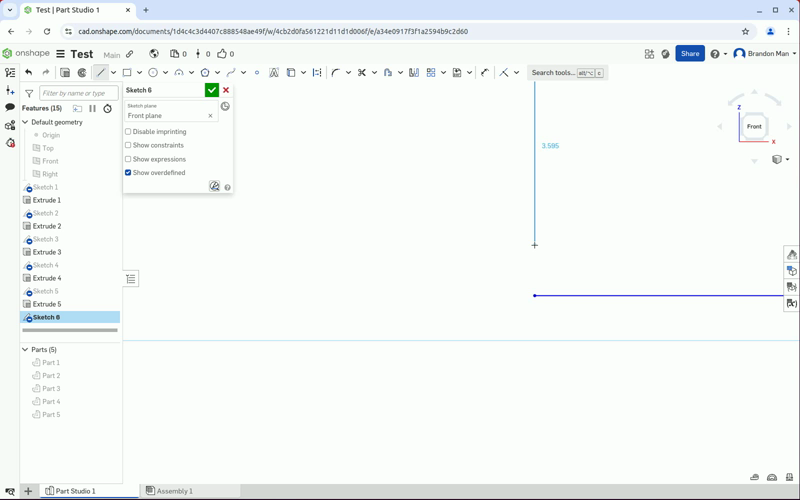
scroll(-6)
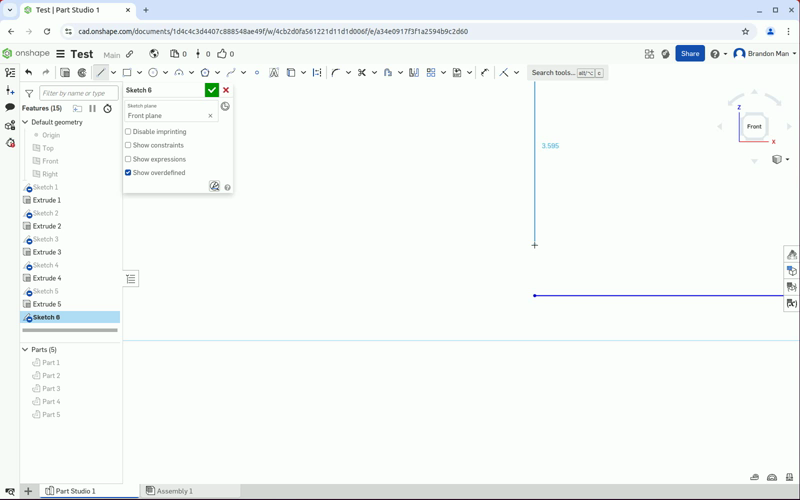
scroll(-6)
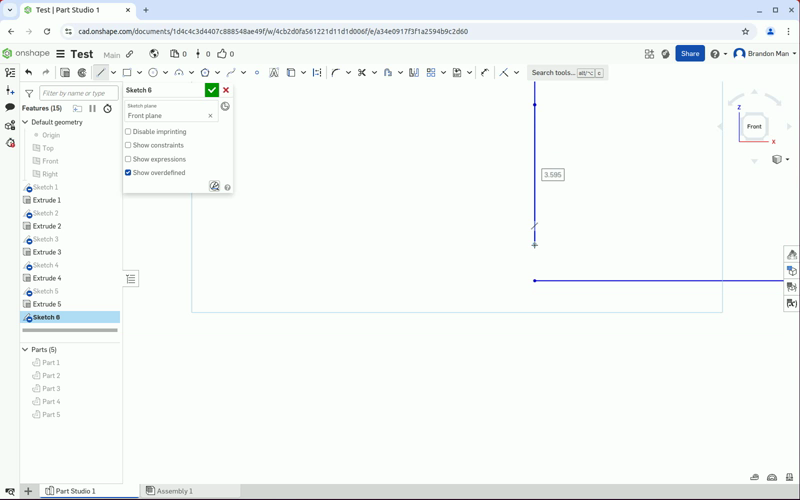
scroll(-6)
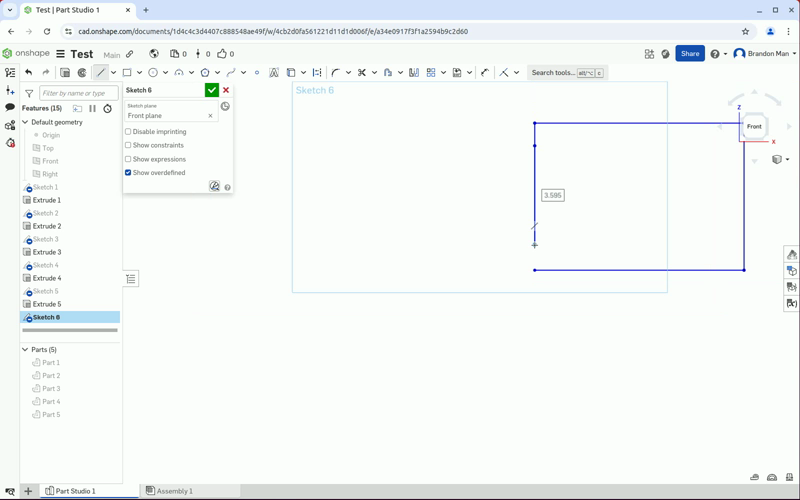
scroll(-6)
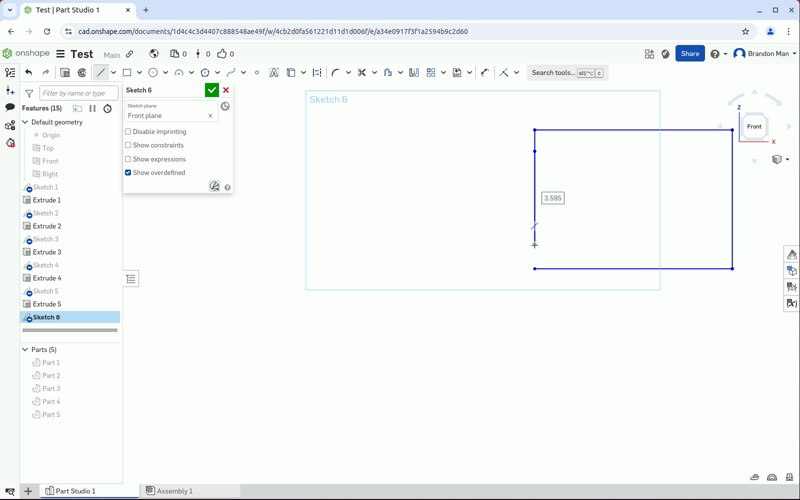
scroll(-6)
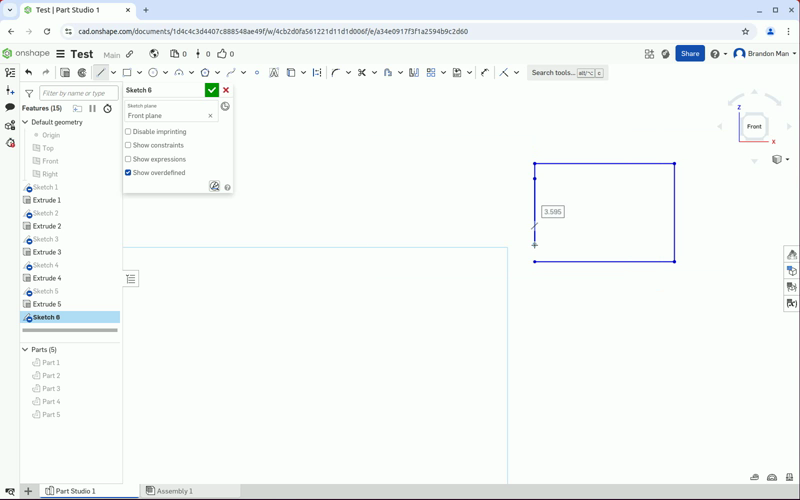
scroll(-6)
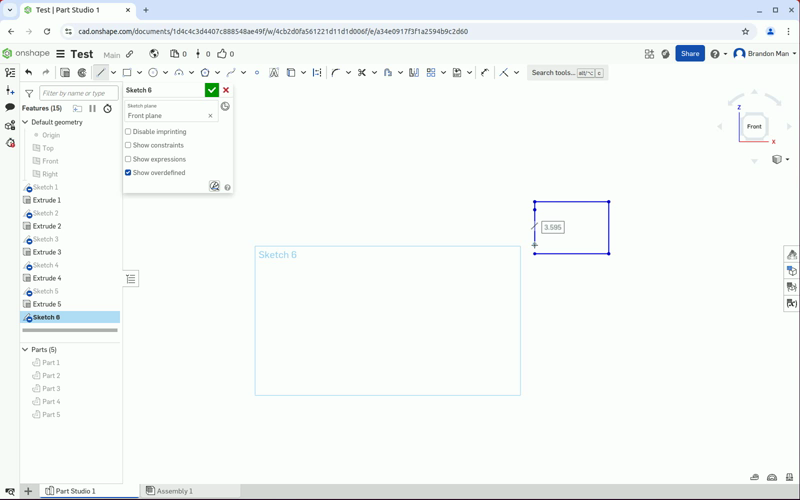
scroll(-6)
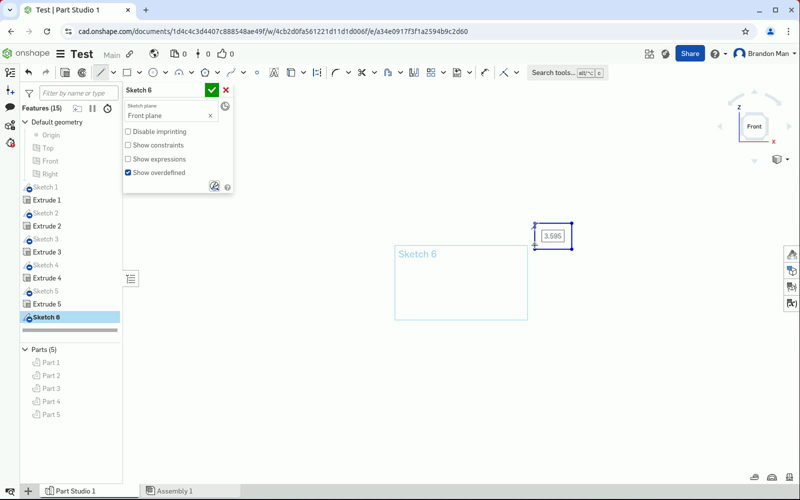
key_up(shift)
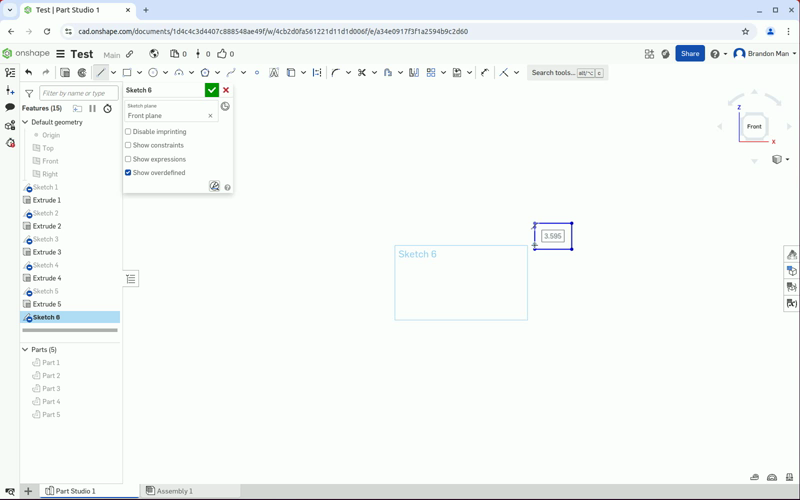
mouse_move(564, 244)
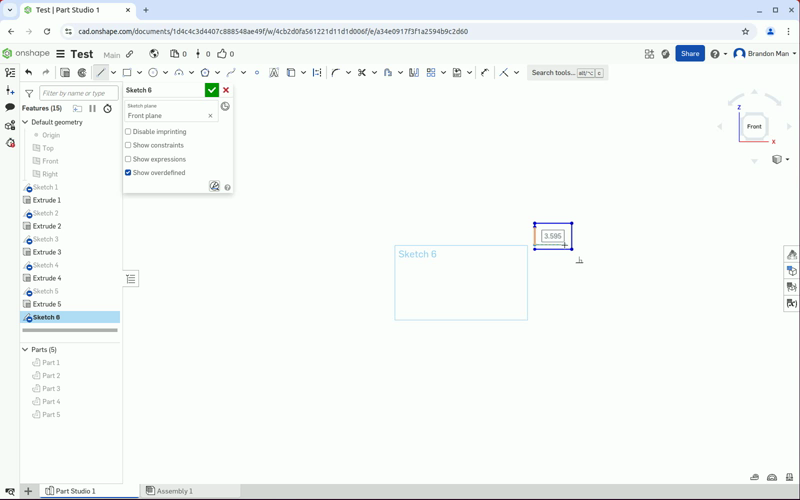
key_down(shift)
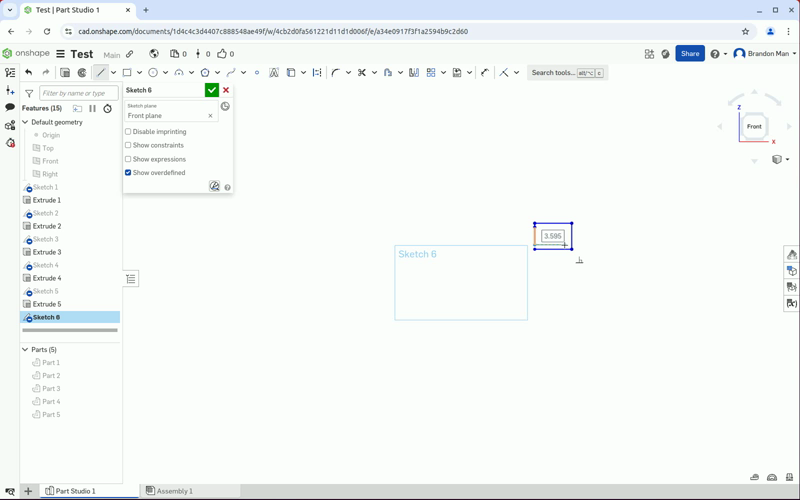
mouse_move(534, 249)
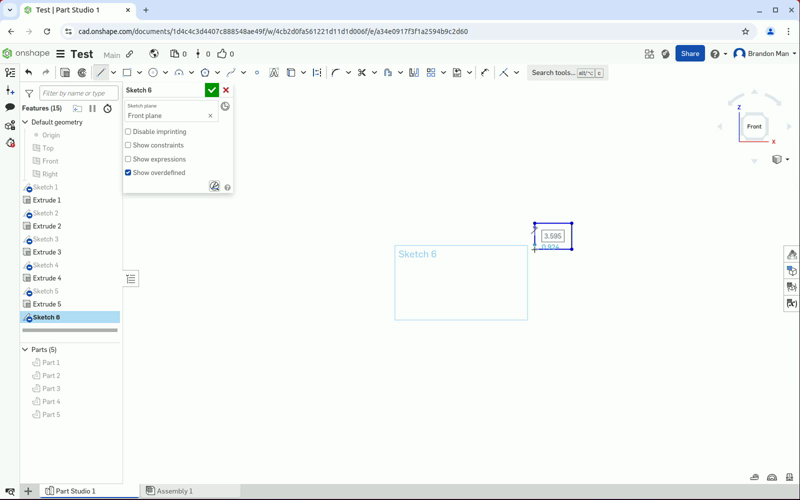
scroll(6)
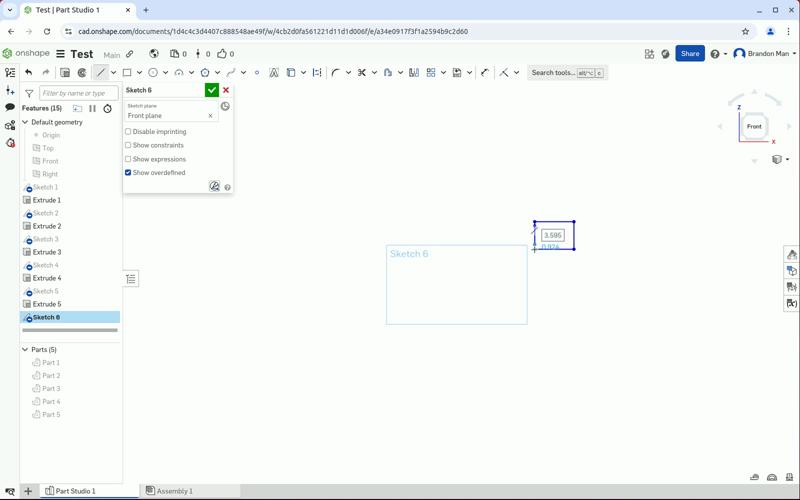
scroll(6)
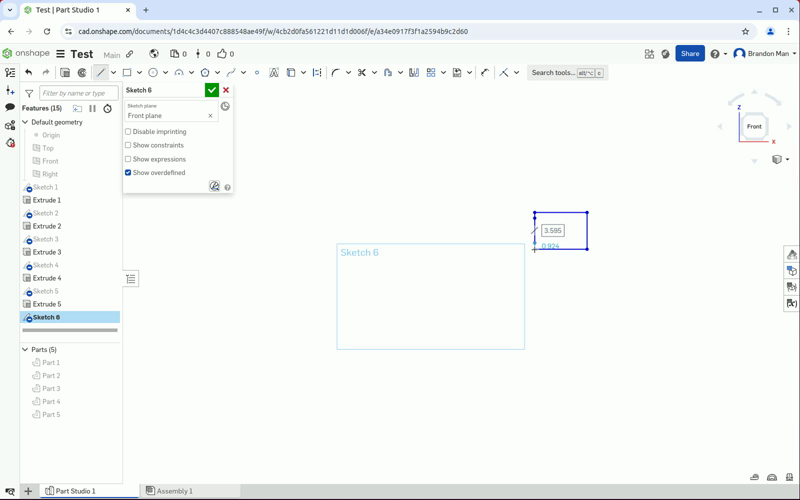
scroll(6)
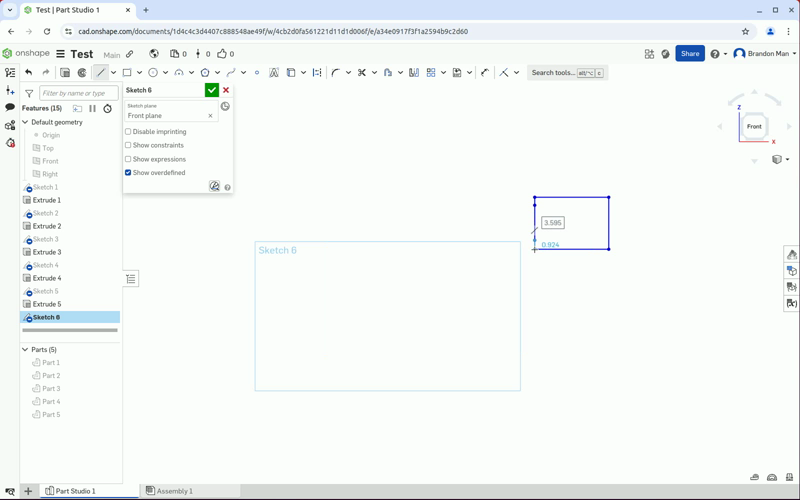
scroll(6)
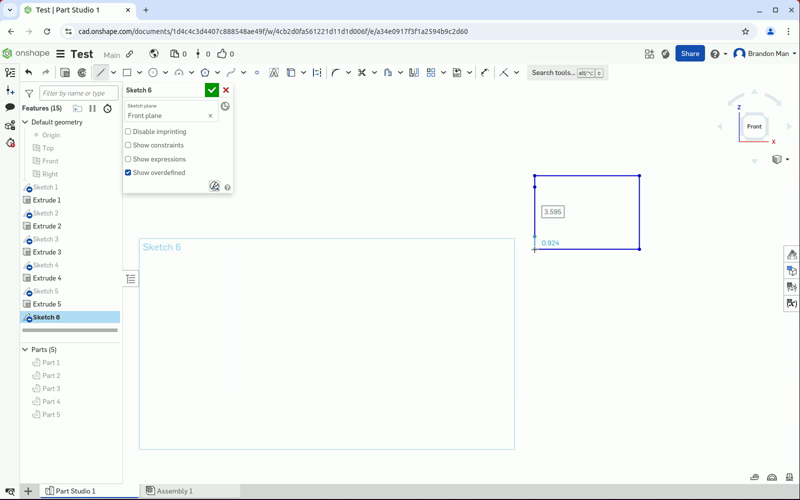
scroll(6)
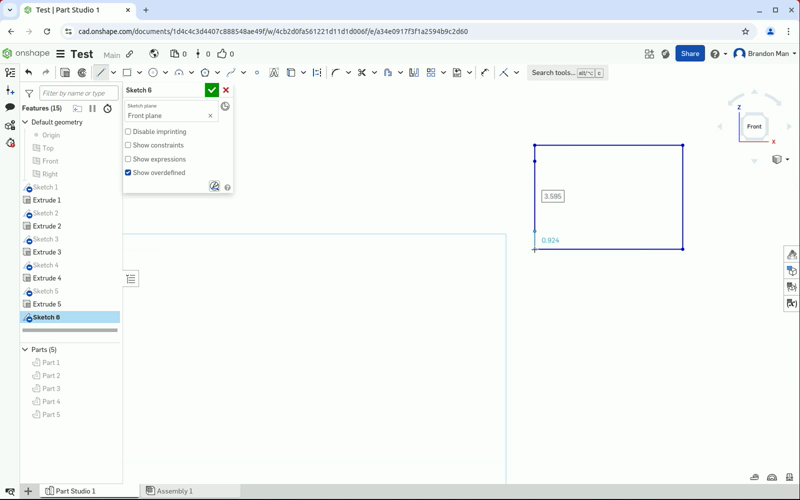
scroll(6)
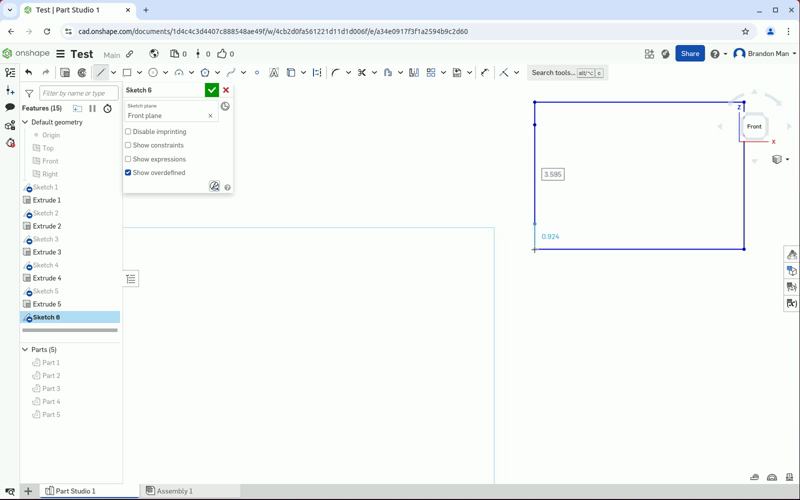
scroll(6)
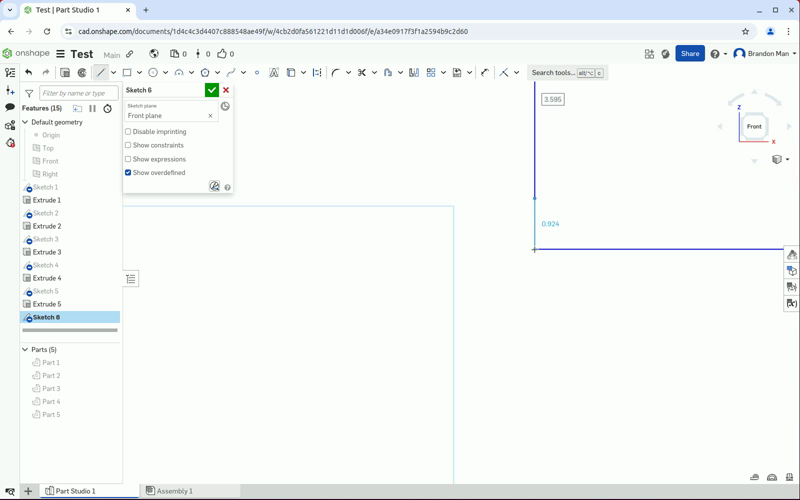
key_up(shift)
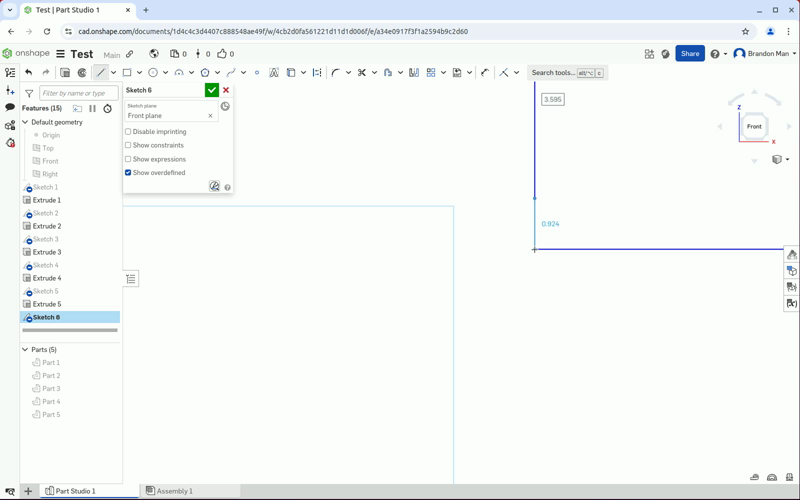
click(534, 249)
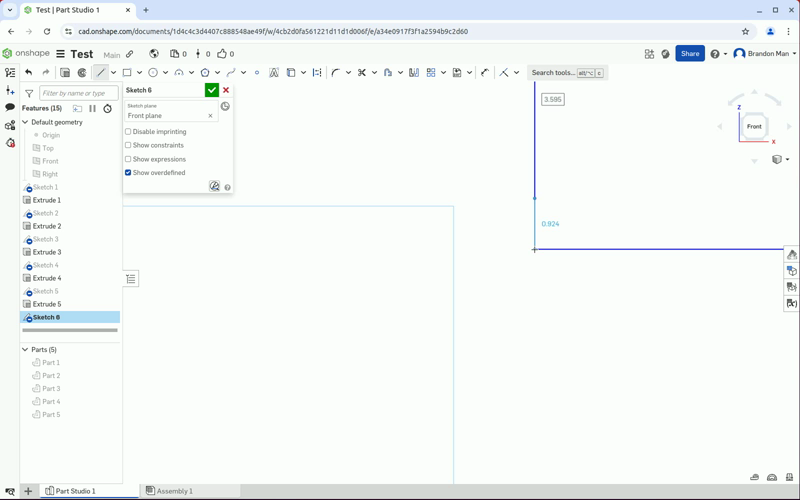
scroll(-6)
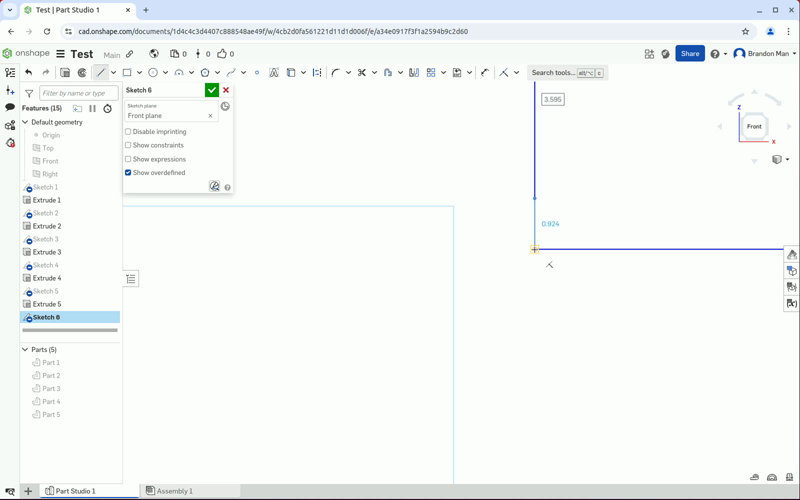
scroll(-6)
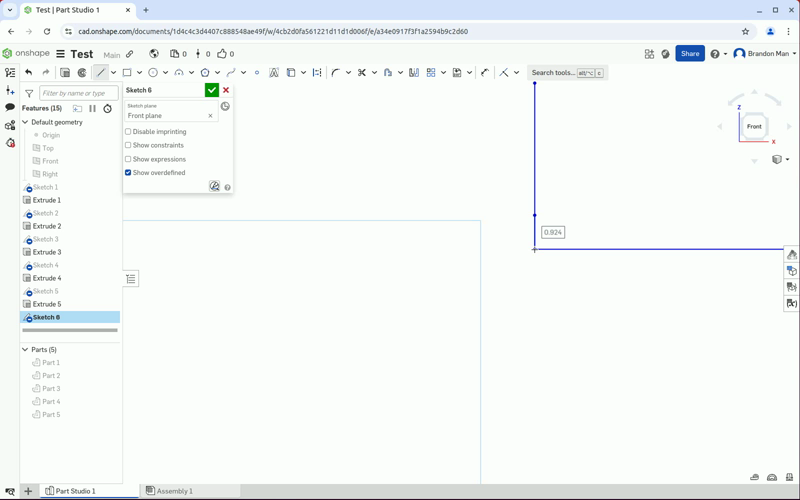
scroll(-6)
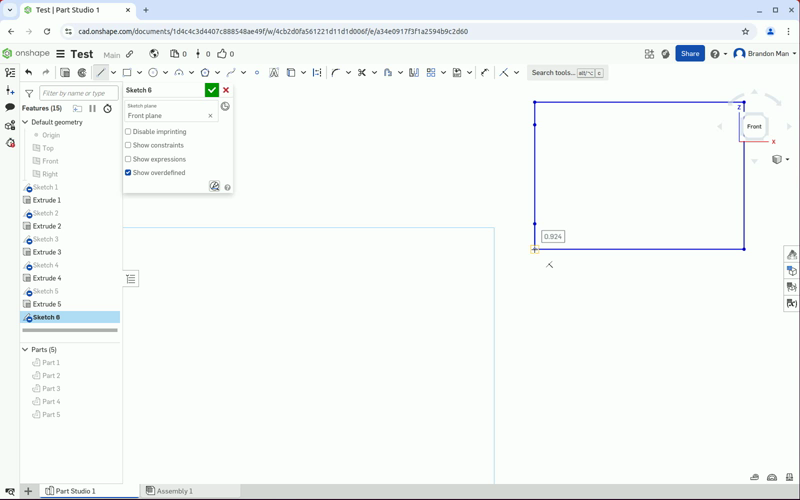
scroll(-6)
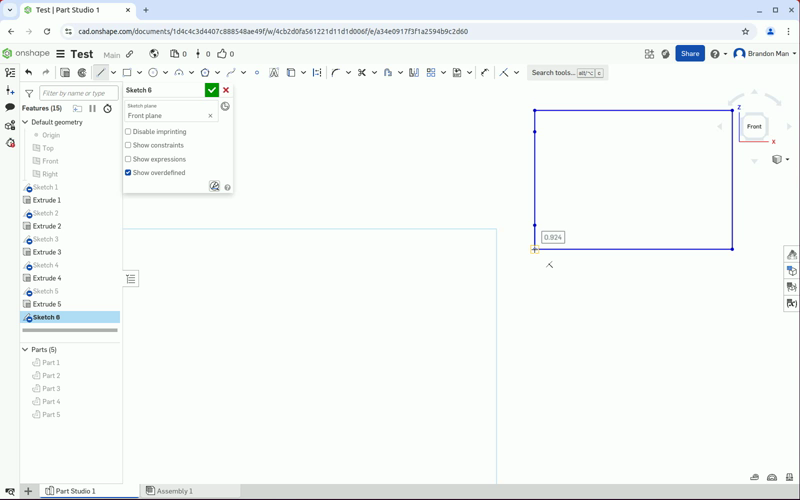
scroll(-6)
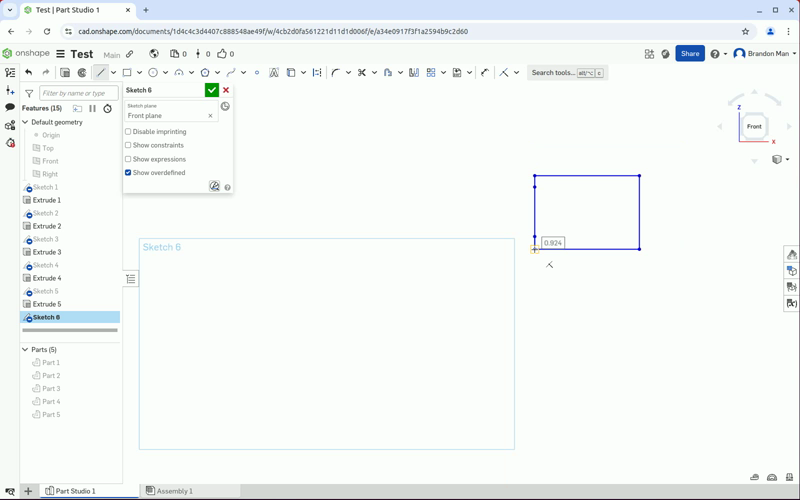
scroll(-6)
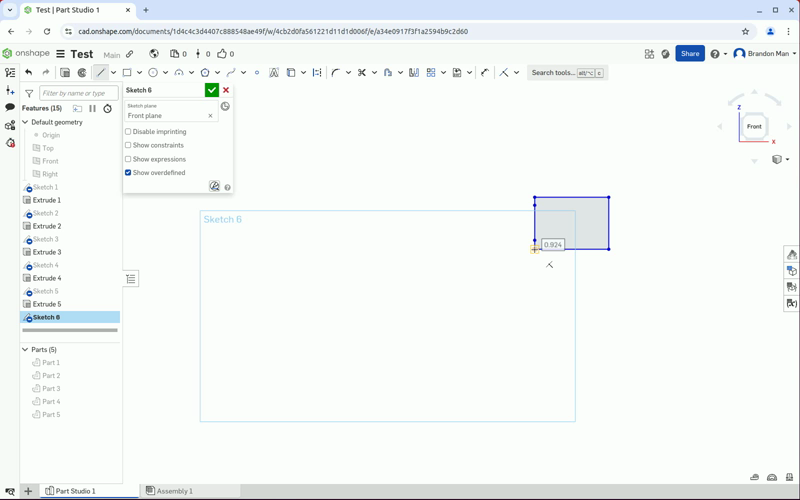
scroll(-6)
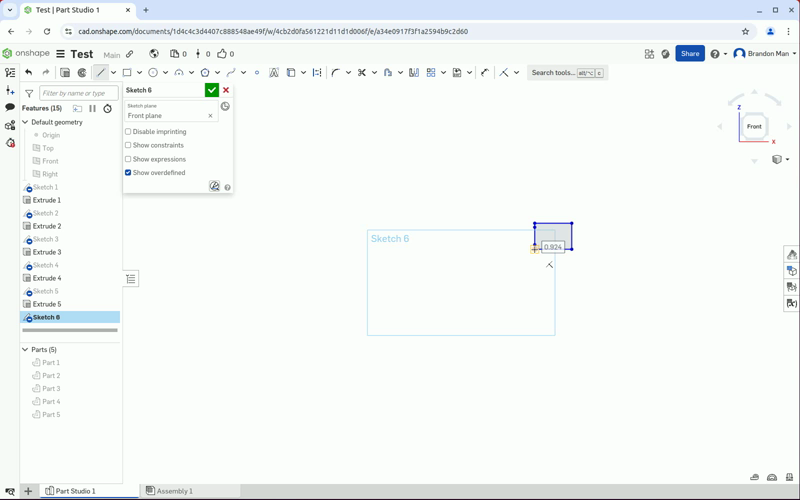
key(esc)
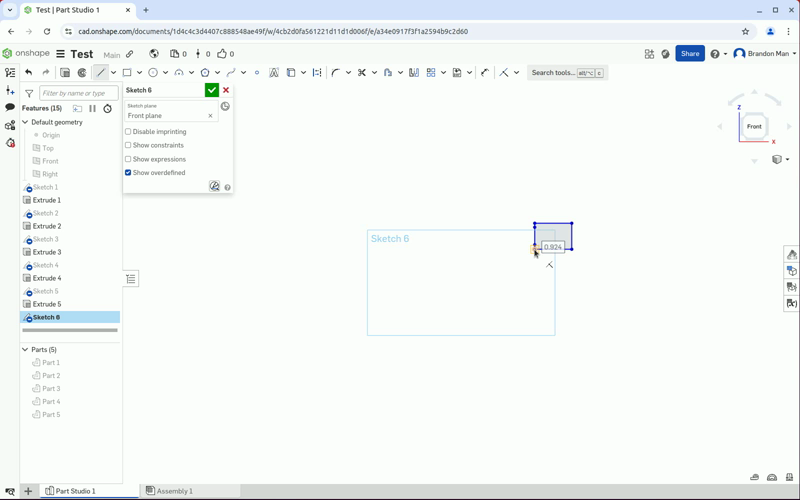
mouse_move(535, 232)
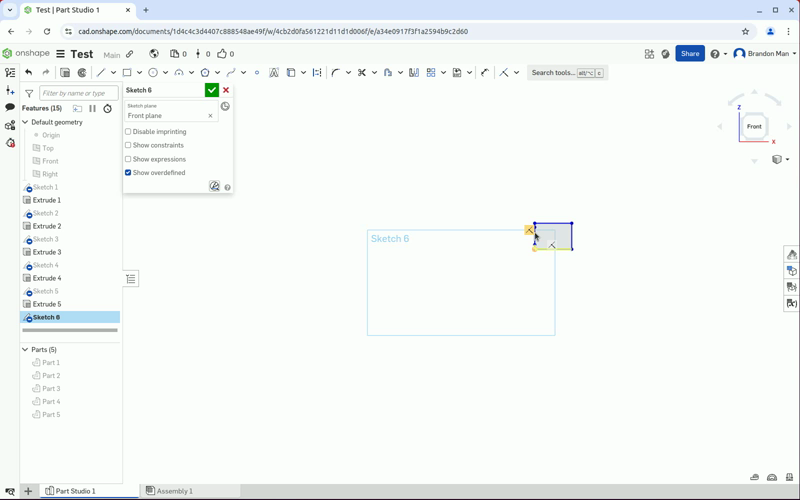
scroll(6)
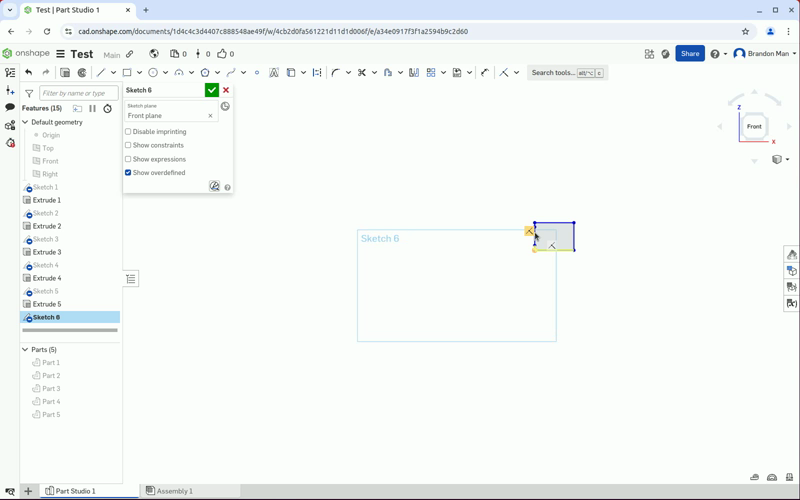
scroll(6)
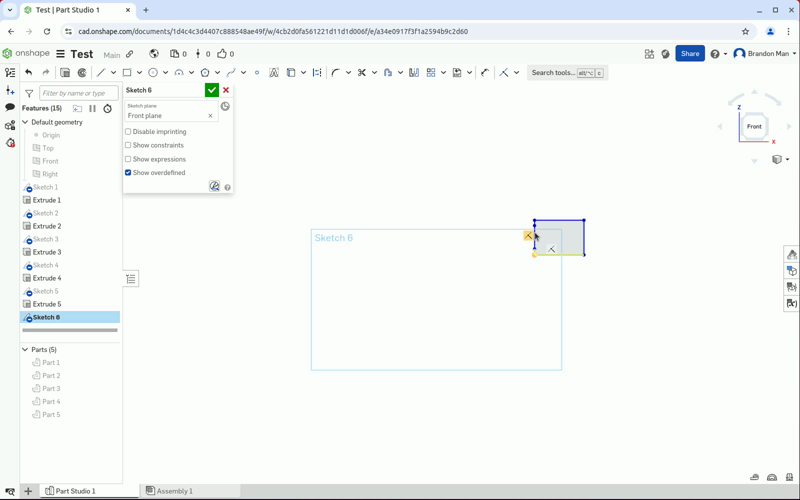
scroll(6)
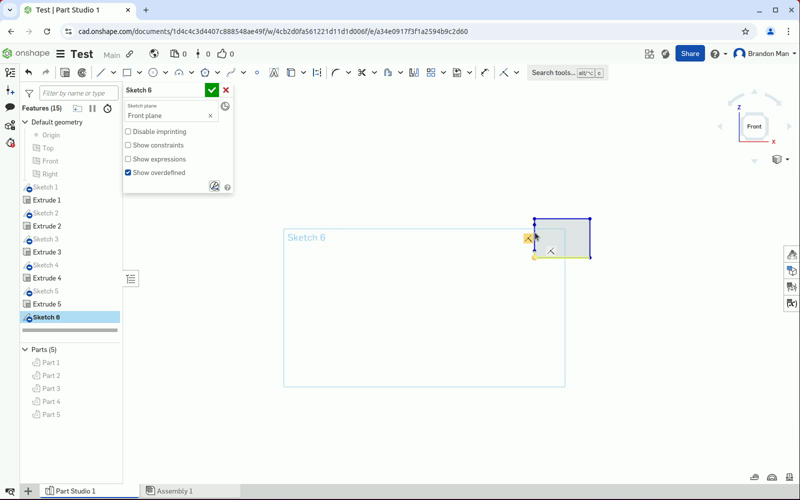
scroll(6)
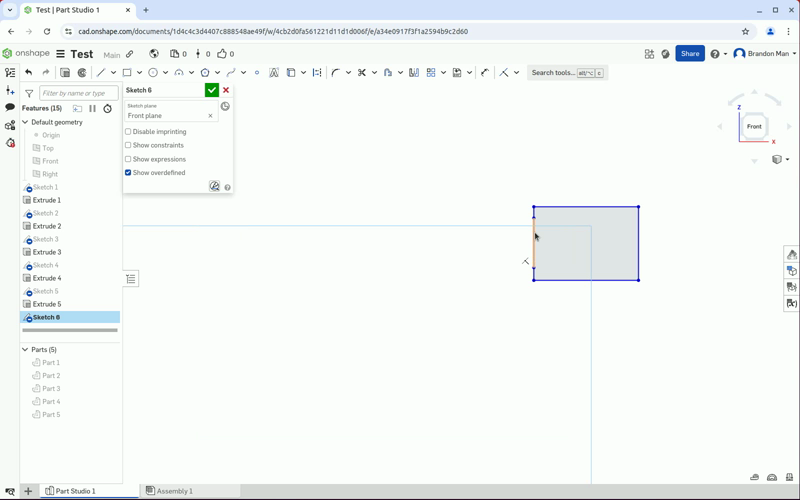
scroll(6)
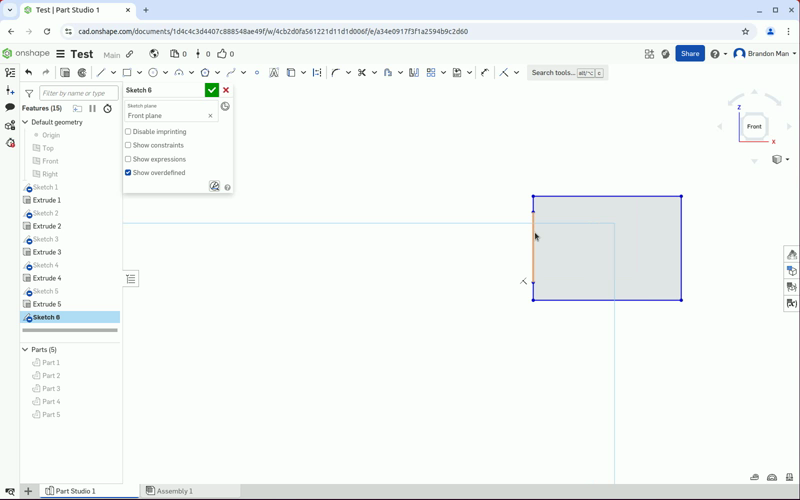
scroll(6)
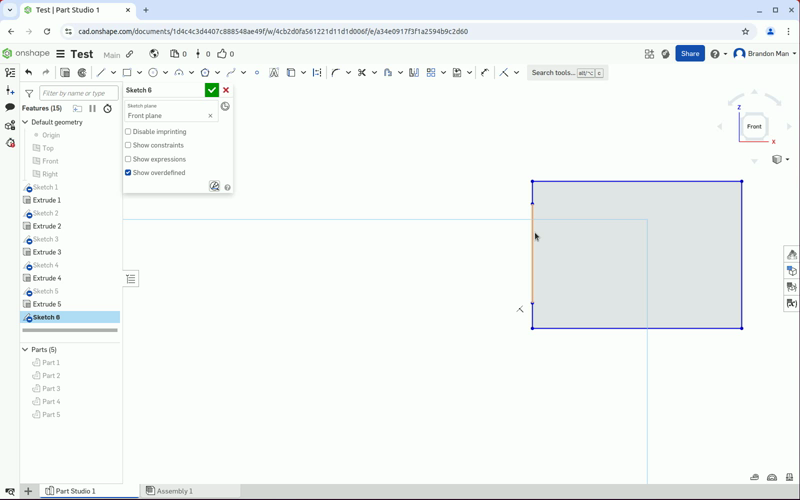
scroll(6)
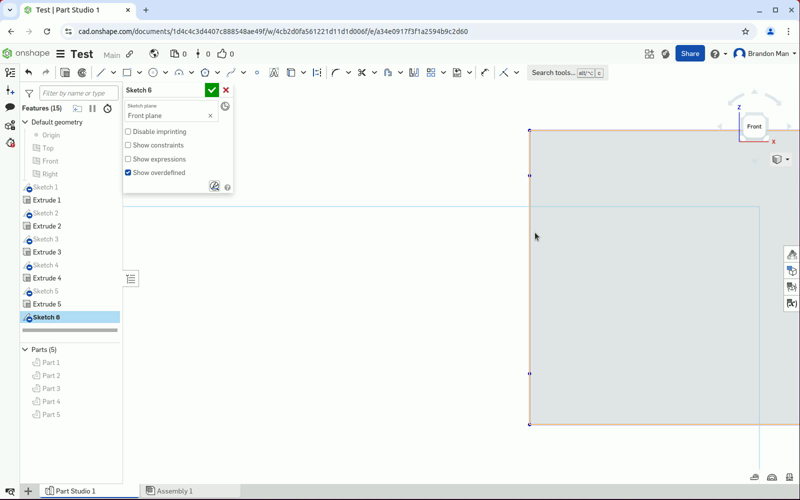
click(535, 232)
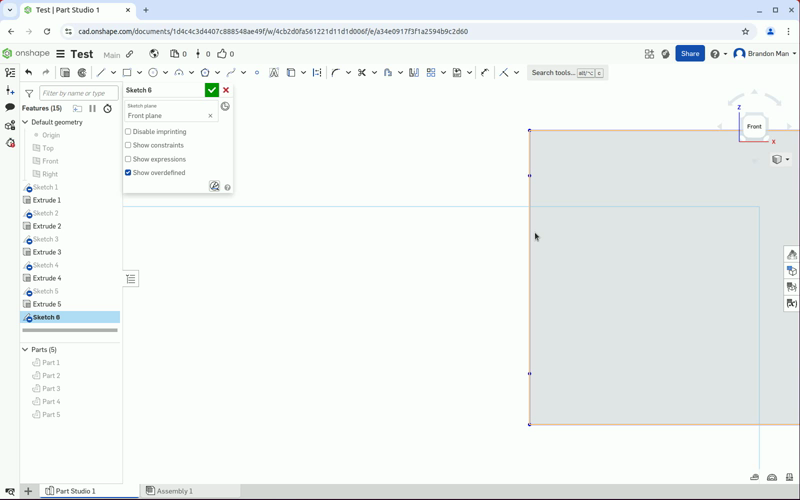
scroll(-6)
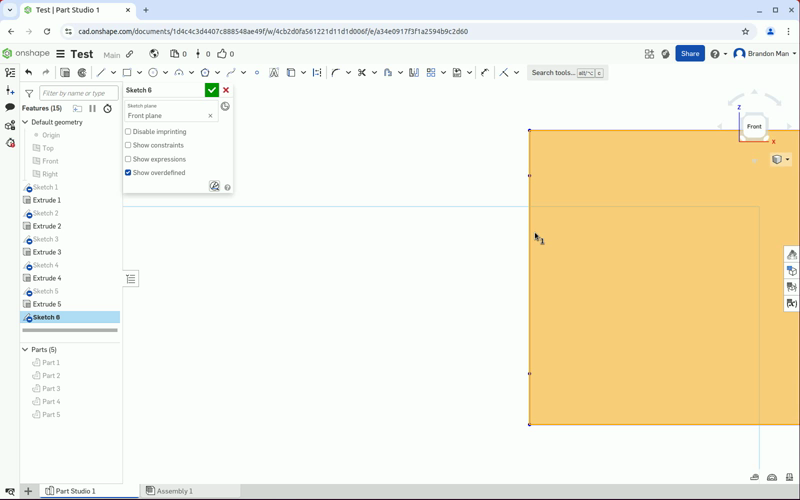
scroll(-6)
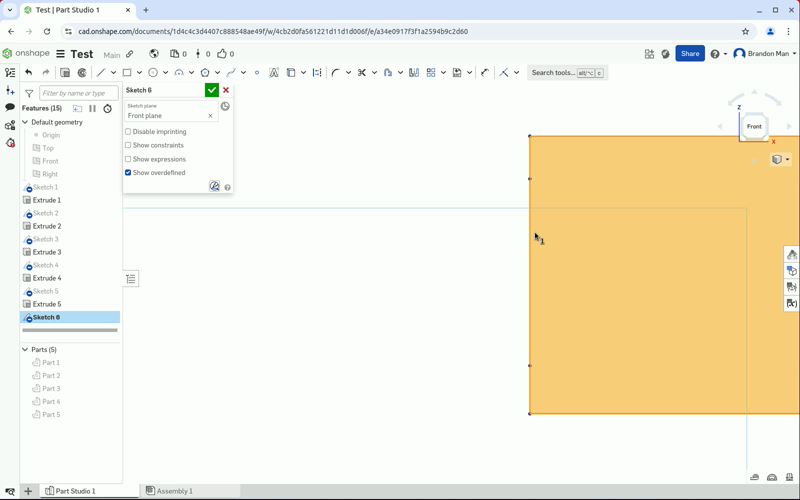
scroll(-6)
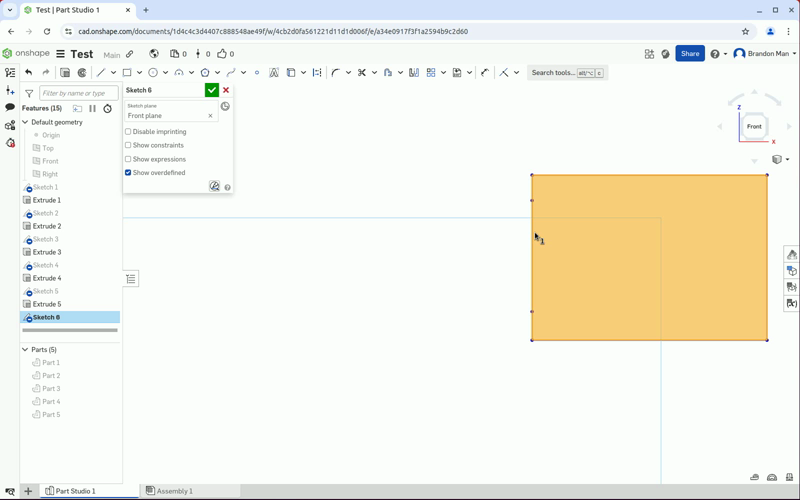
scroll(-6)
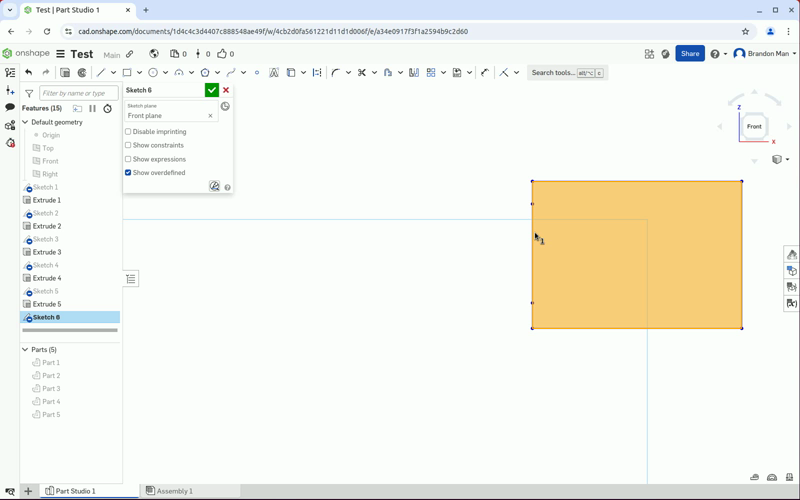
scroll(-6)
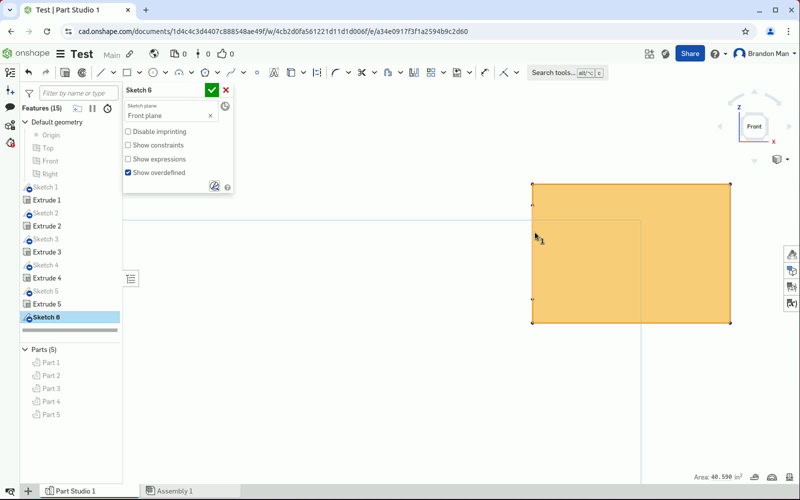
scroll(-6)
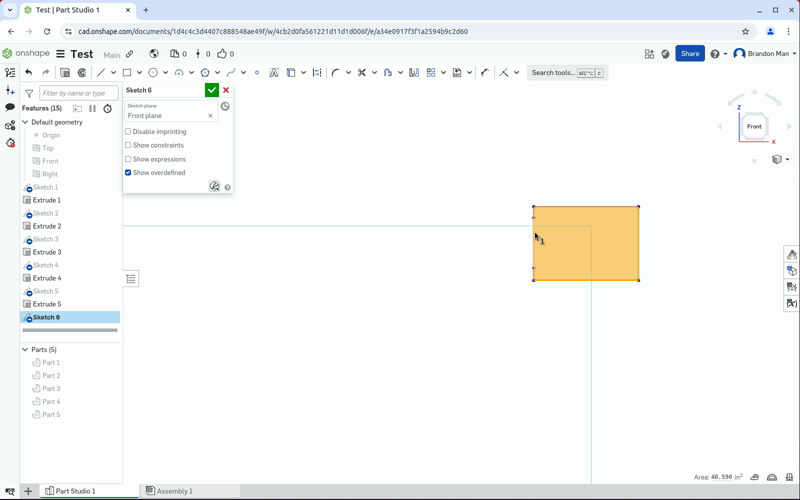
scroll(-6)
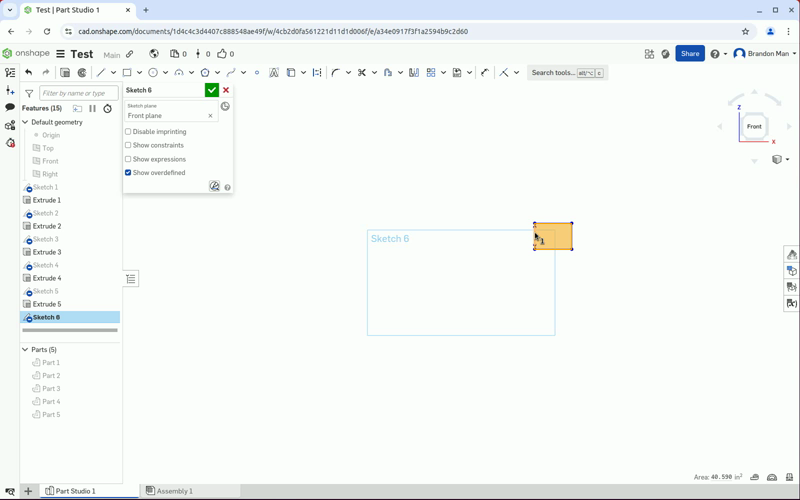
mouse_move(73, 352)
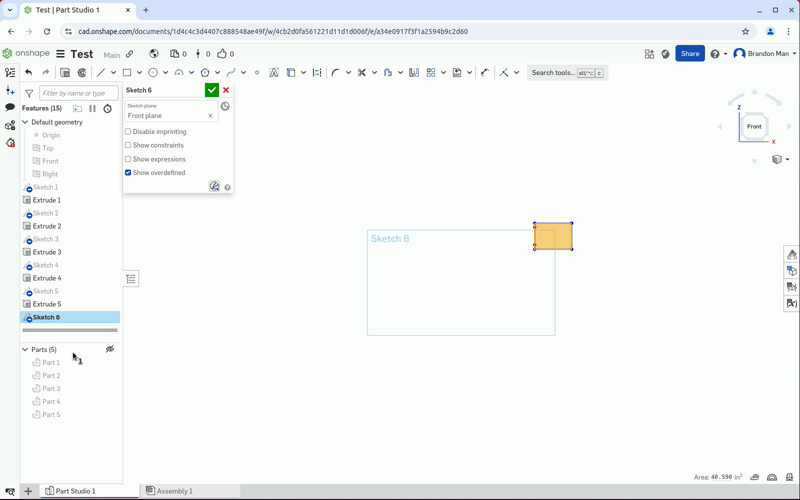
key(shift+y)
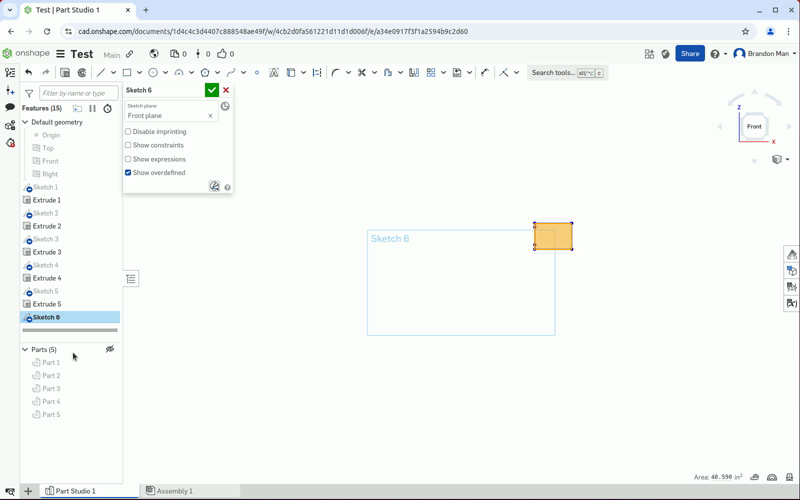
key(shift+e)
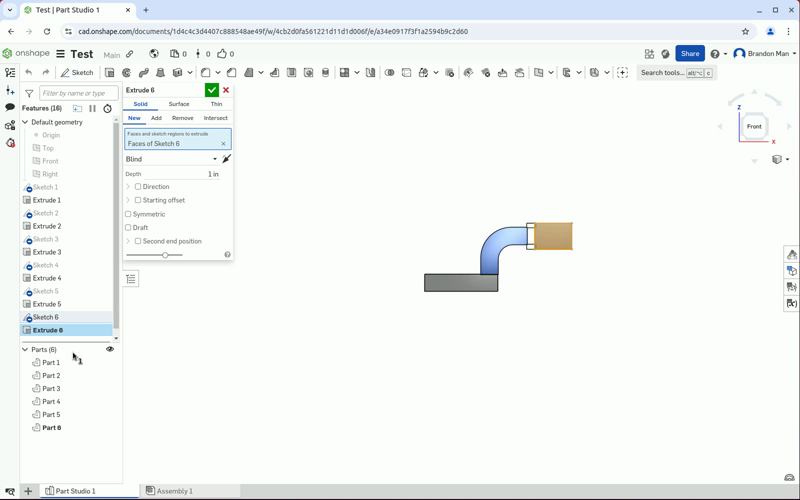
mouse_move(143, 106)
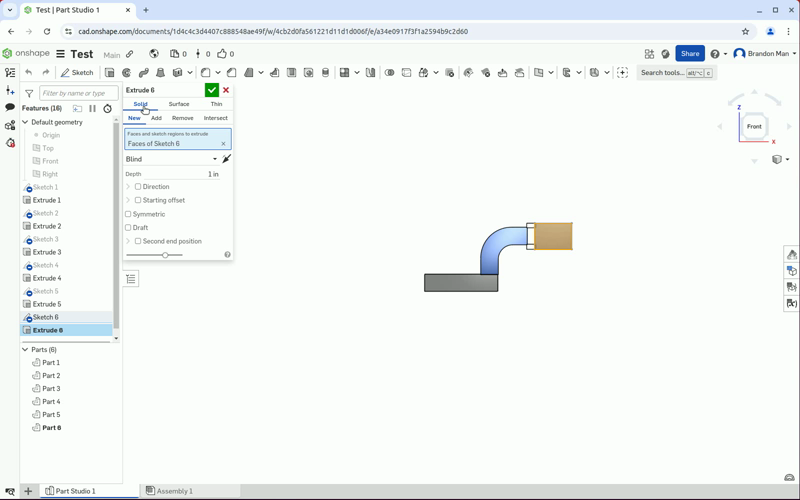
click(143, 106)
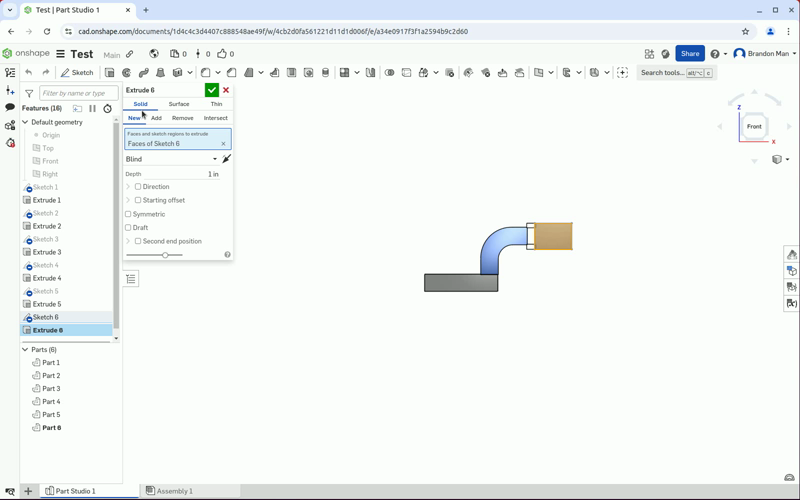
mouse_move(137, 120)
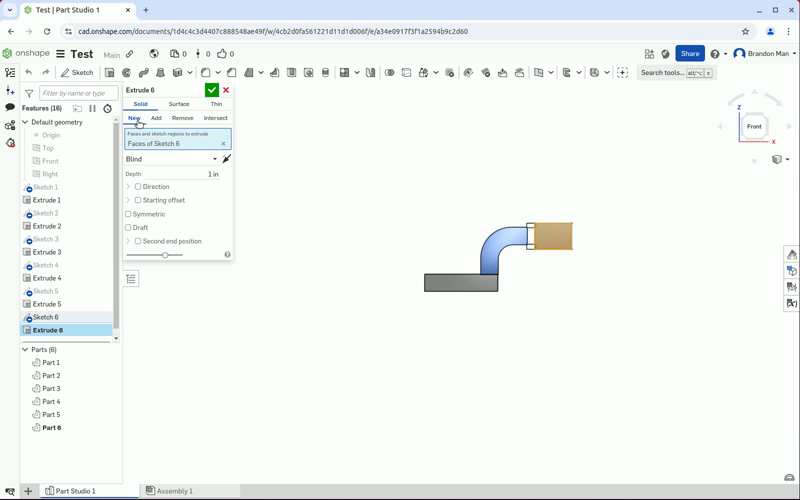
click(137, 120)
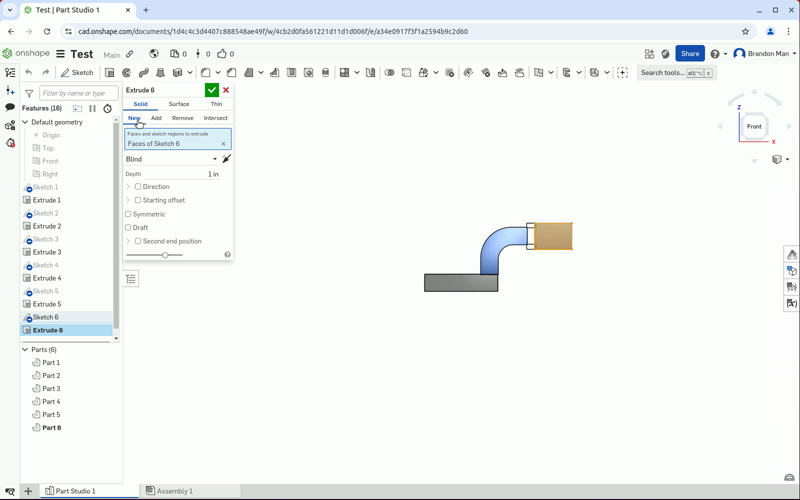
key(tab, 4)
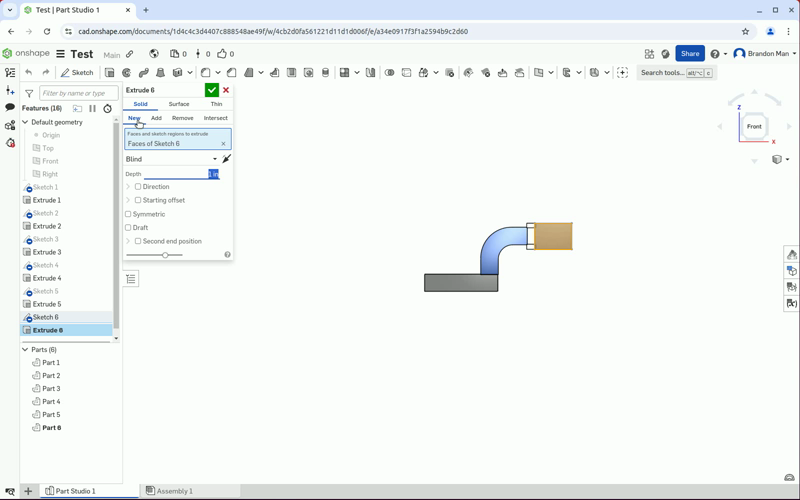
text(23.108)
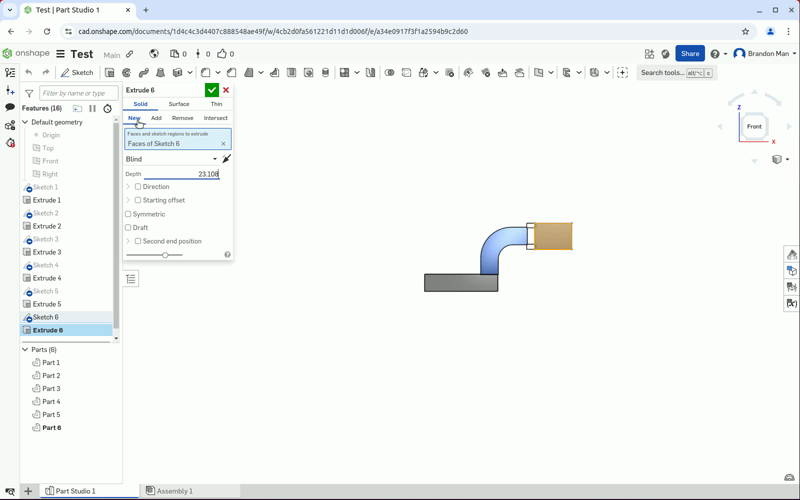
key(enter)
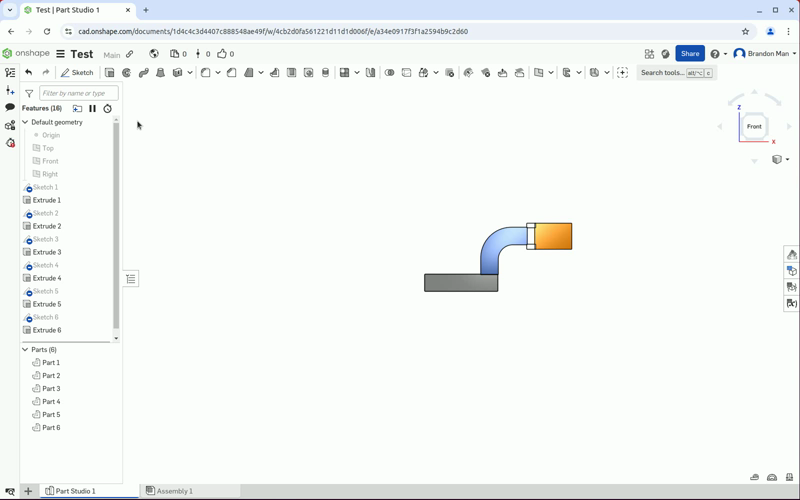
key(shift+h)
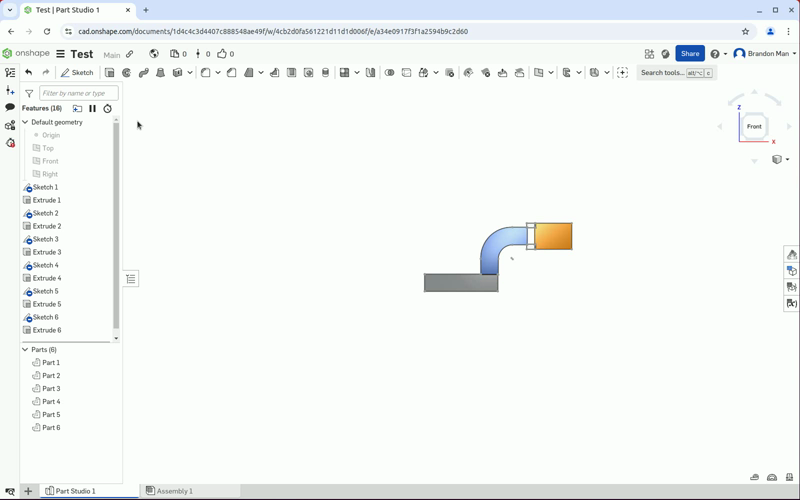
key(shift+h)
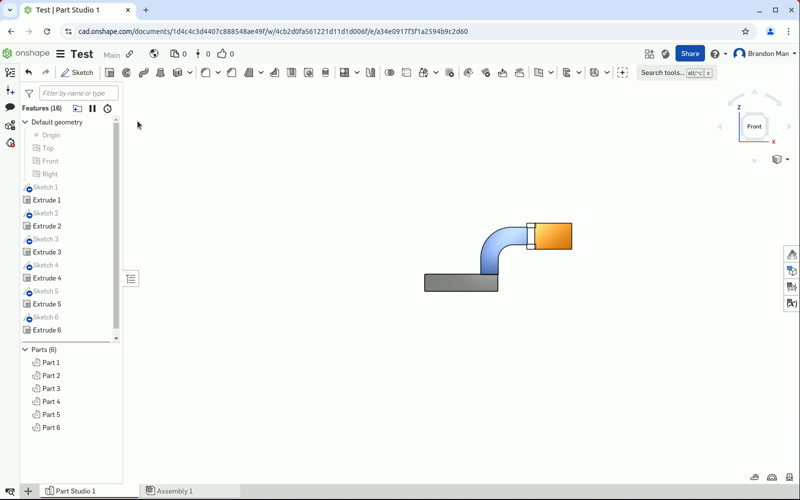
mouse_move(69, 189)
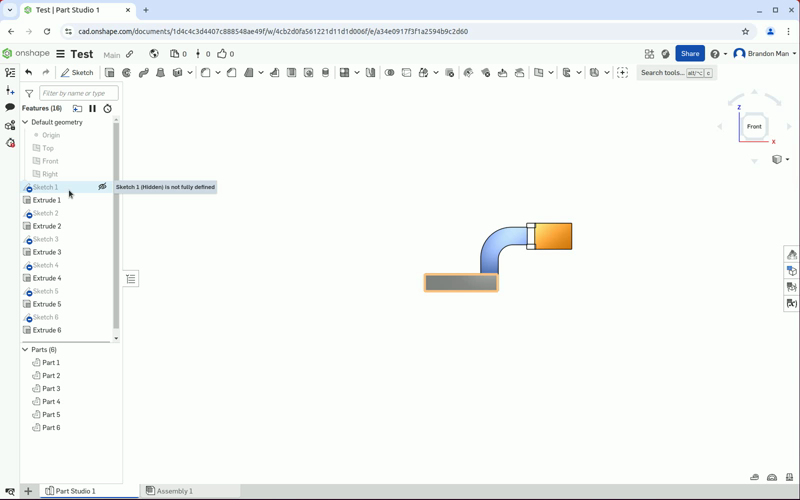
click(69, 189)
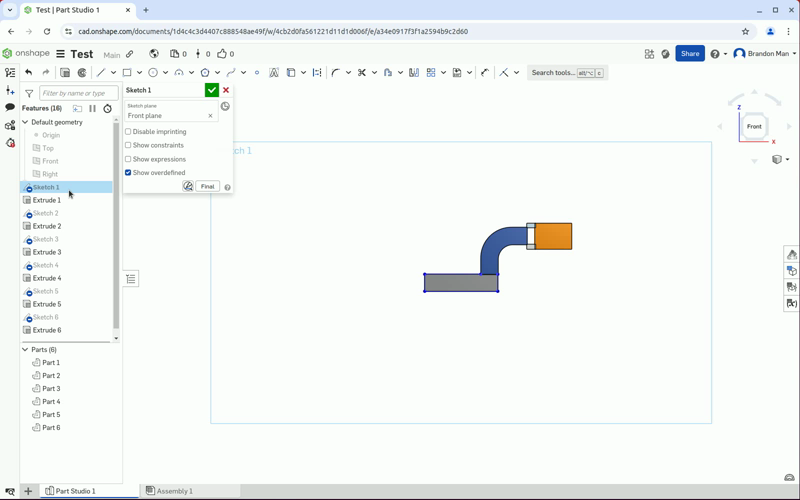
mouse_move(229, 92)
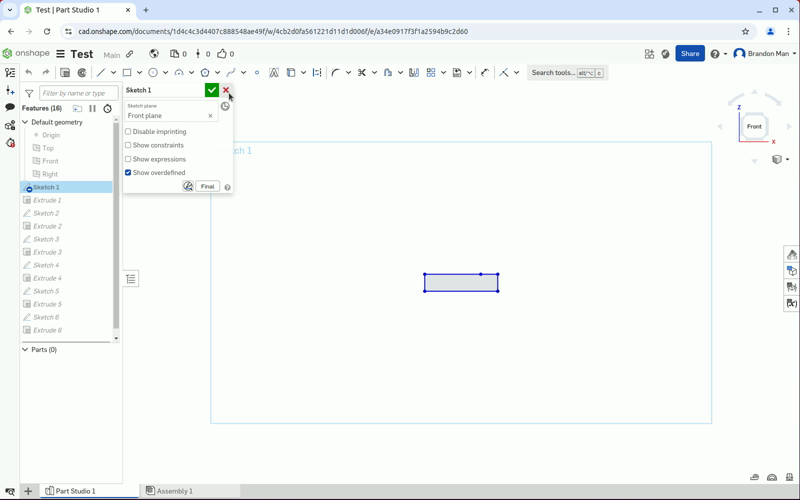
click(229, 92)
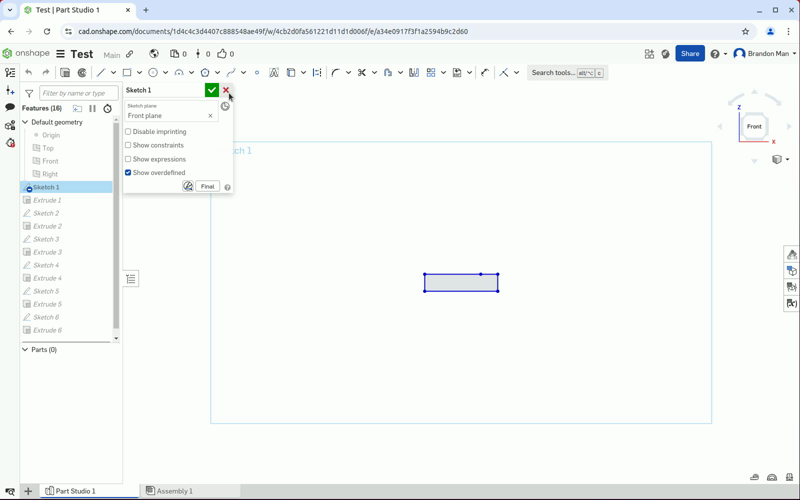
key(shift+s)
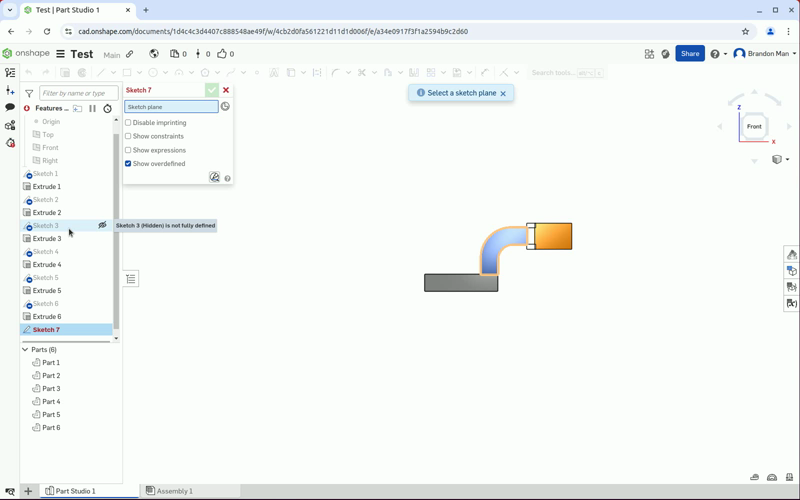
scroll(3)
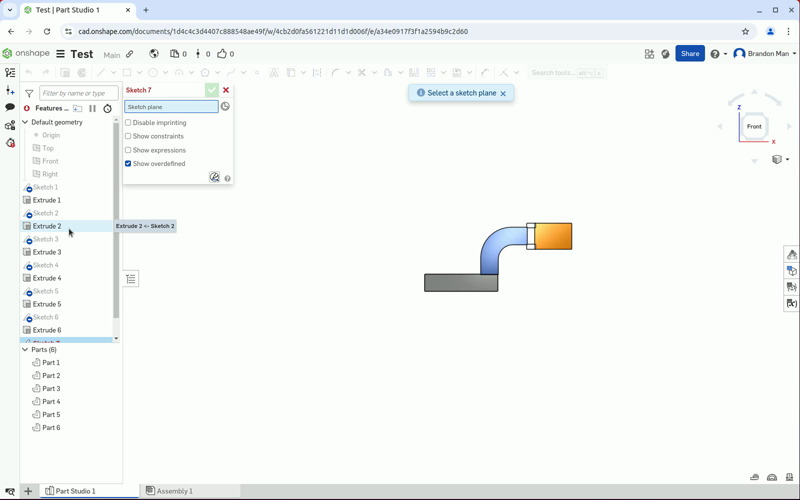
mouse_move(69, 163)
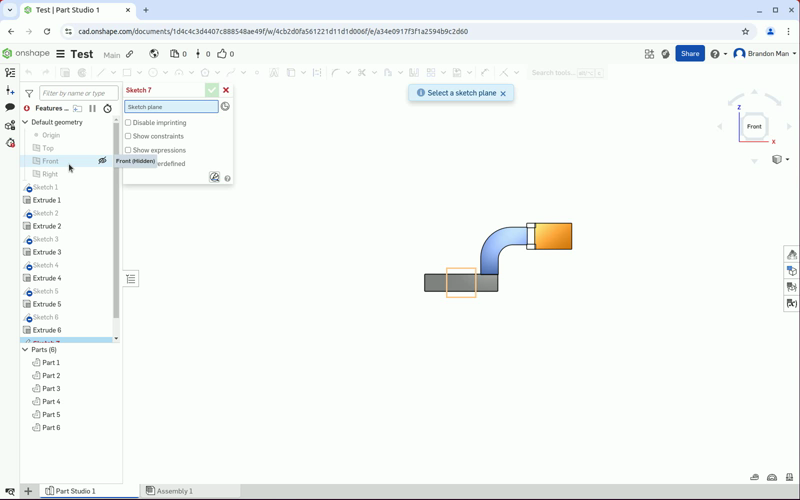
click(69, 163)
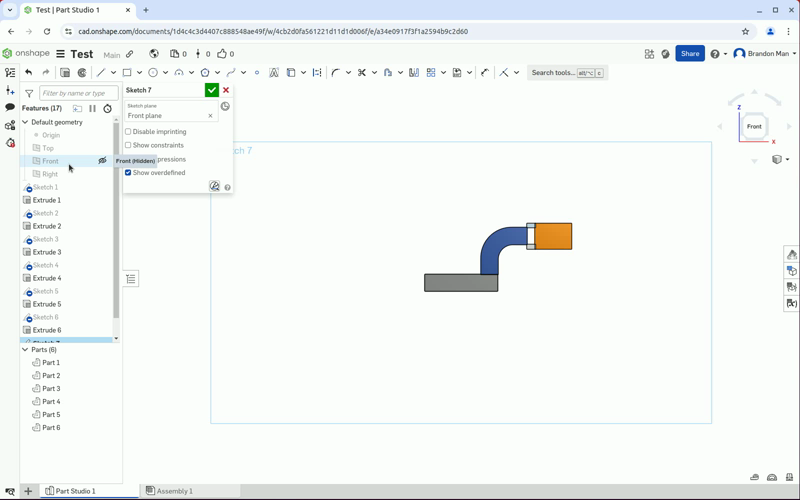
mouse_move(73, 352)
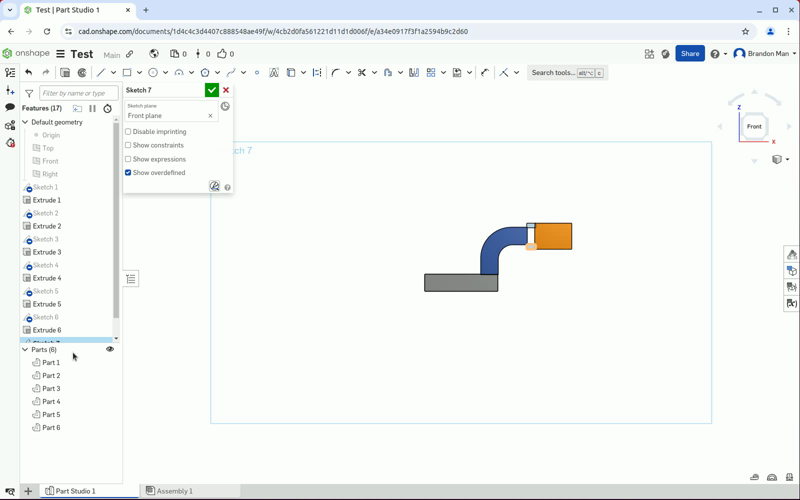
key(y)
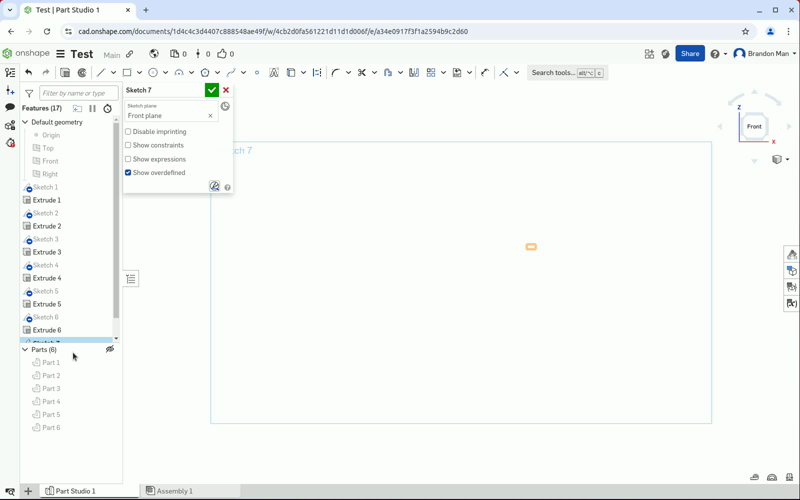
key(l)
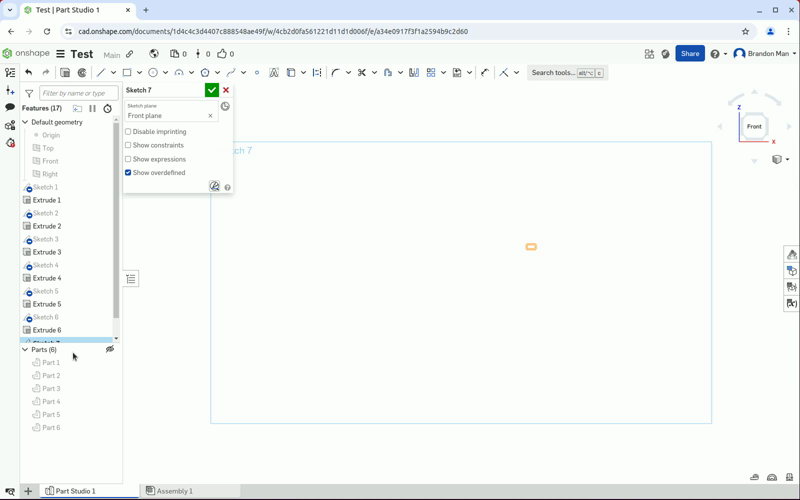
key_down(shift)
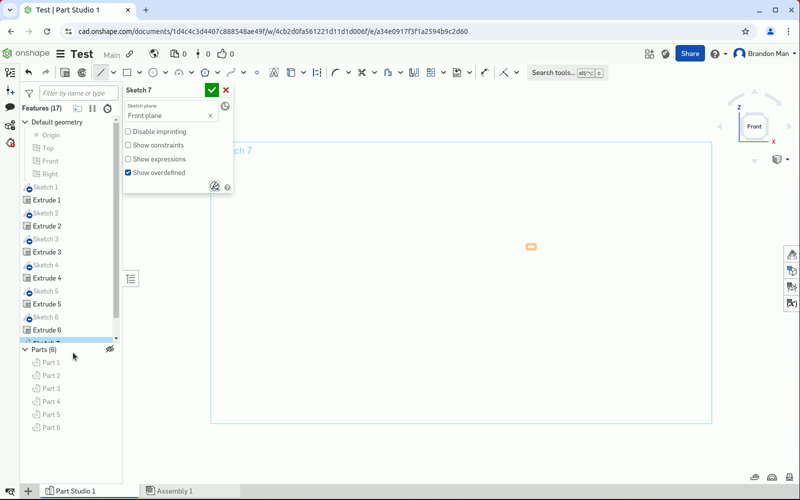
mouse_move(526, 245)
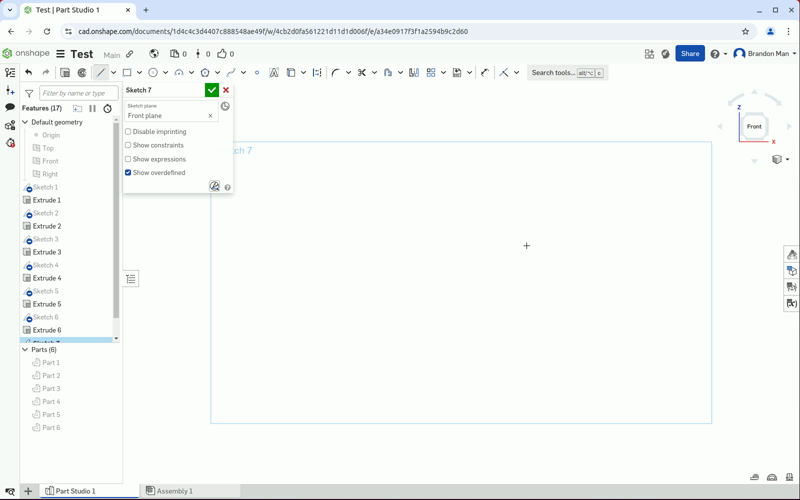
click(526, 245)
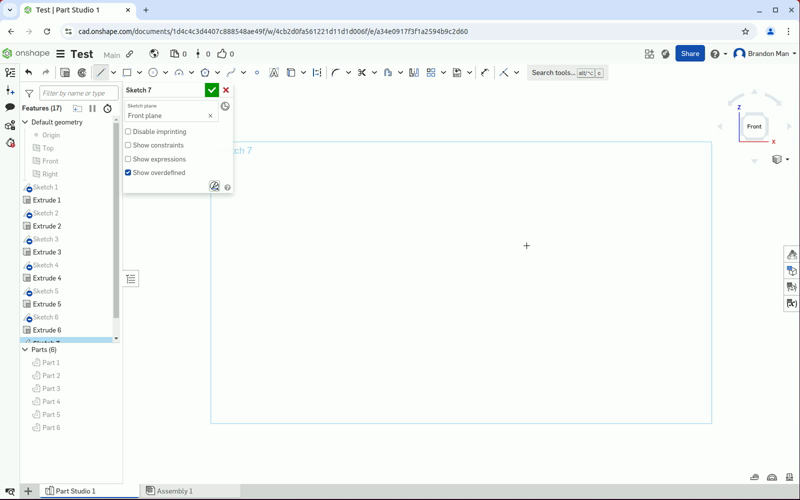
key_up(shift)
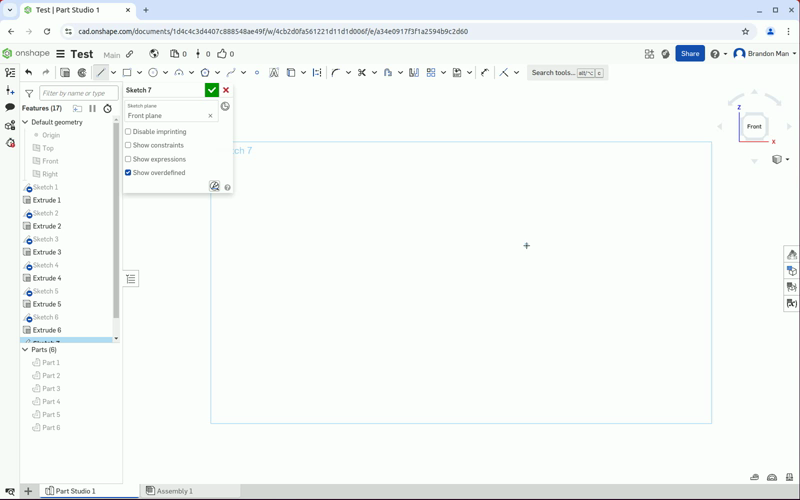
key_down(shift)
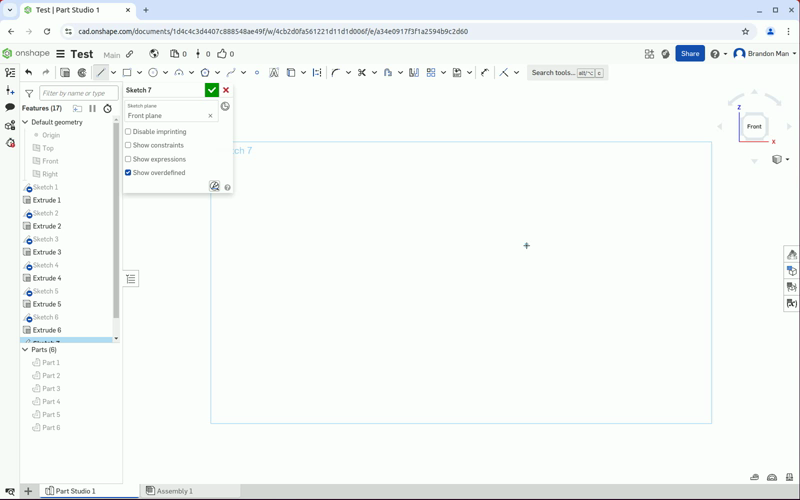
mouse_move(556, 245)
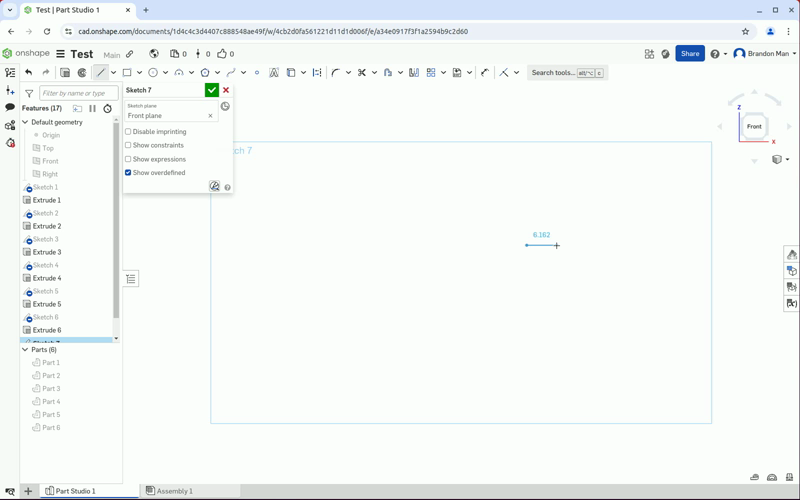
mouse_move(535, 245)
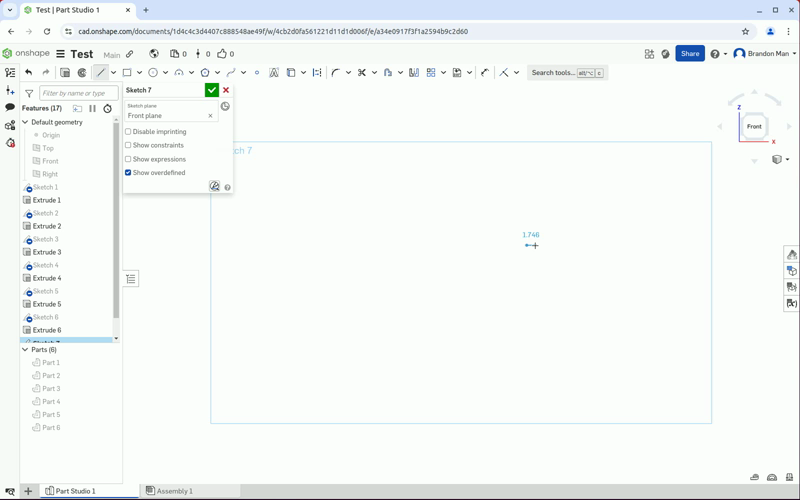
click(535, 245)
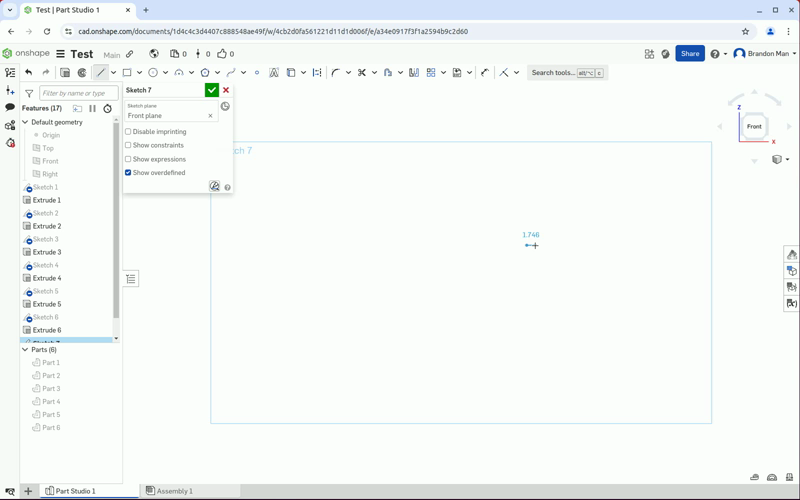
key_up(shift)
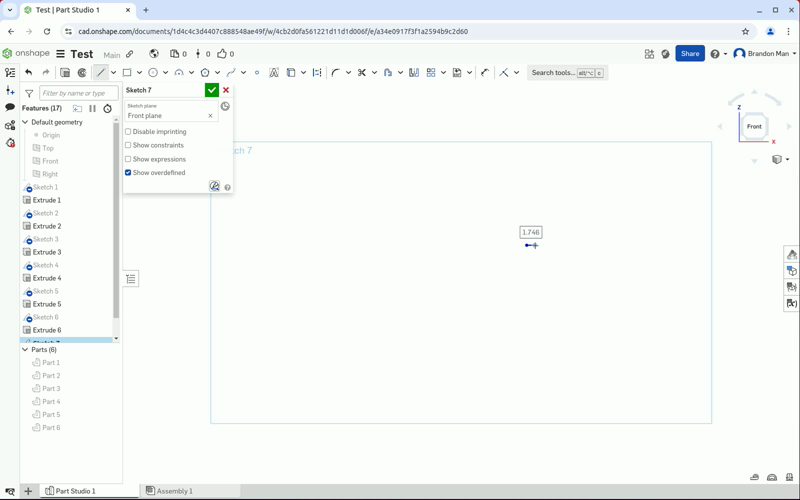
key_down(shift)
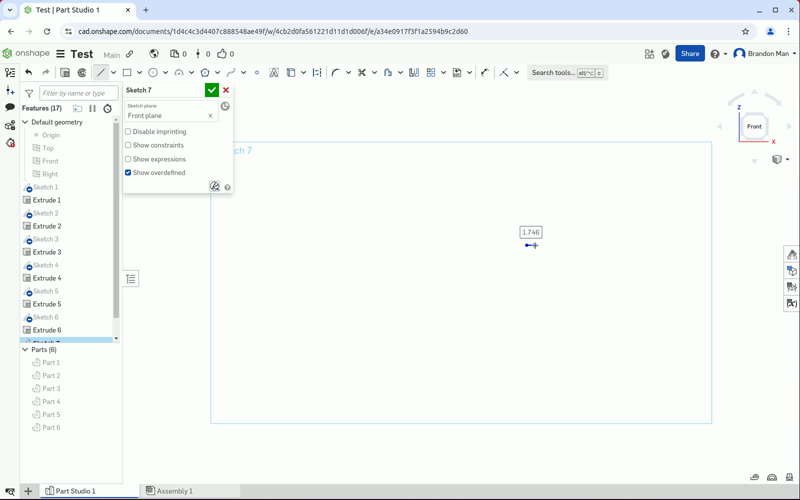
mouse_move(565, 245)
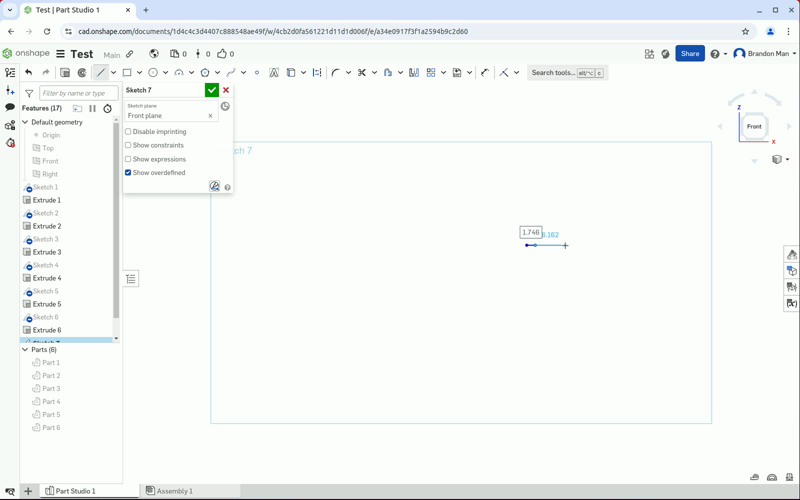
mouse_move(535, 228)
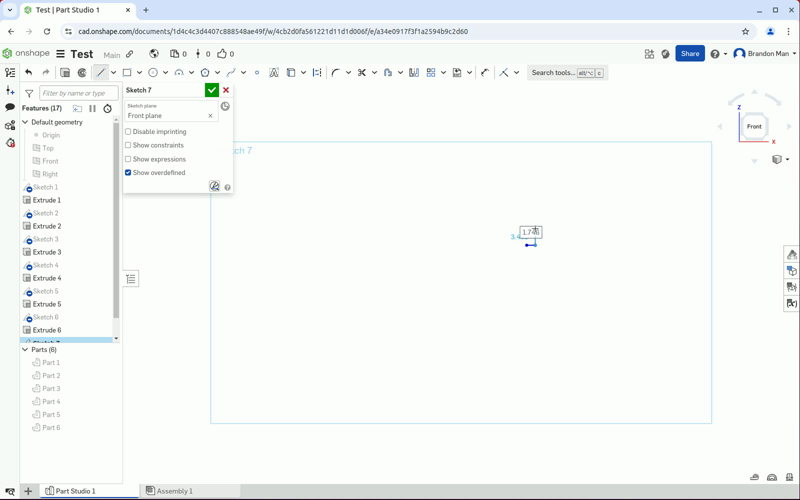
click(535, 228)
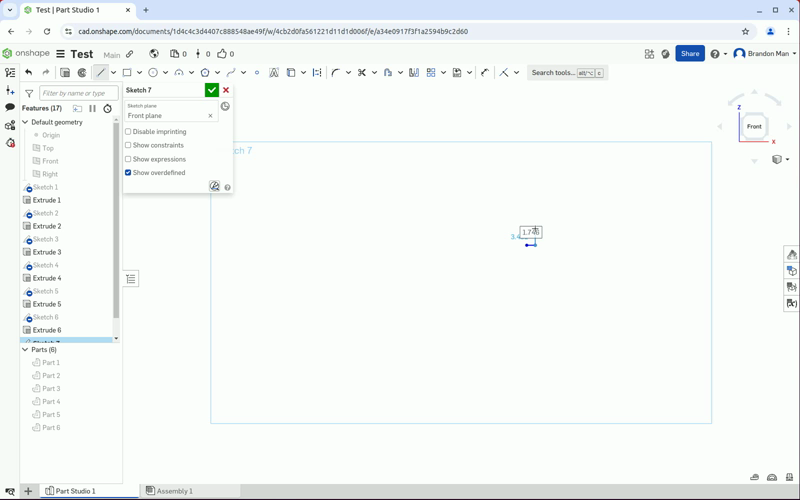
key_up(shift)
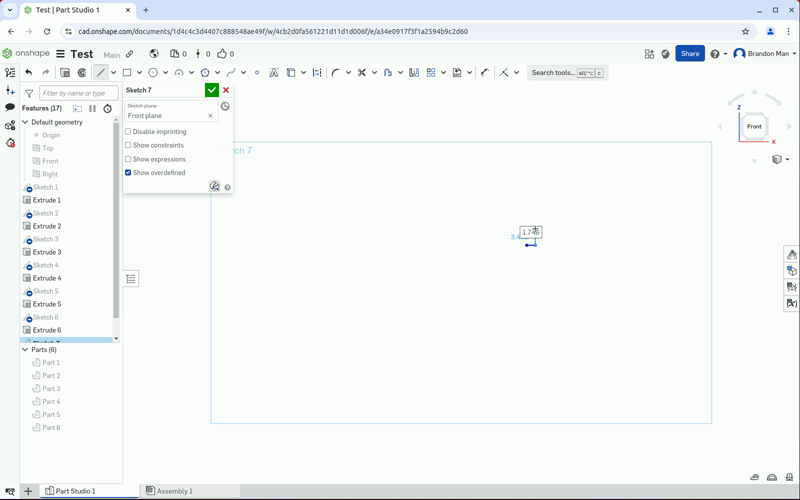
key_down(shift)
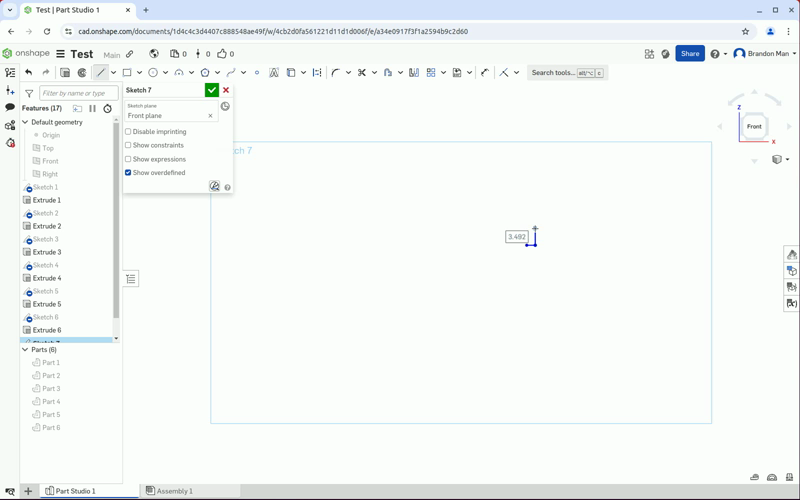
mouse_move(565, 228)
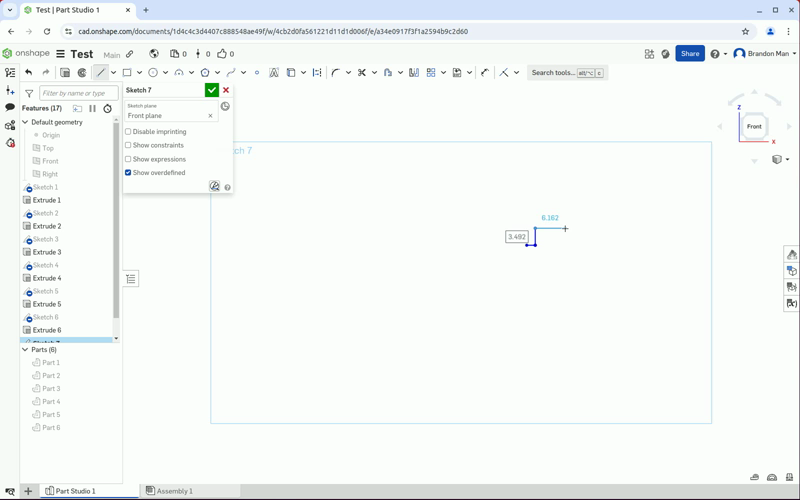
mouse_move(526, 228)
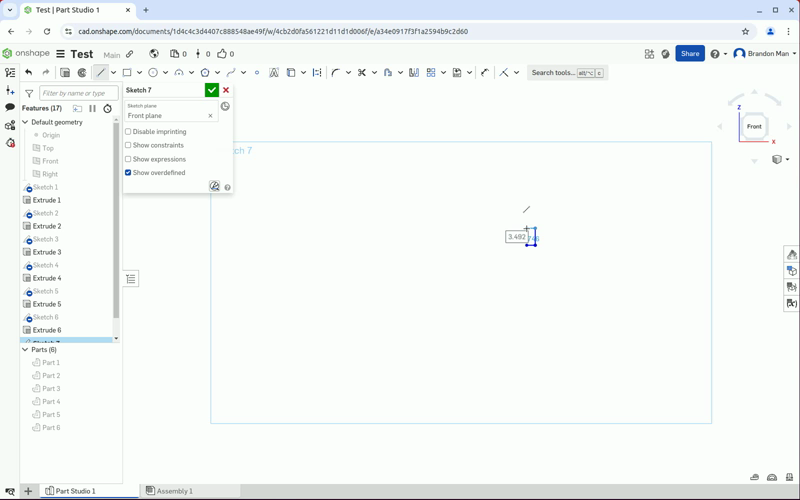
click(526, 228)
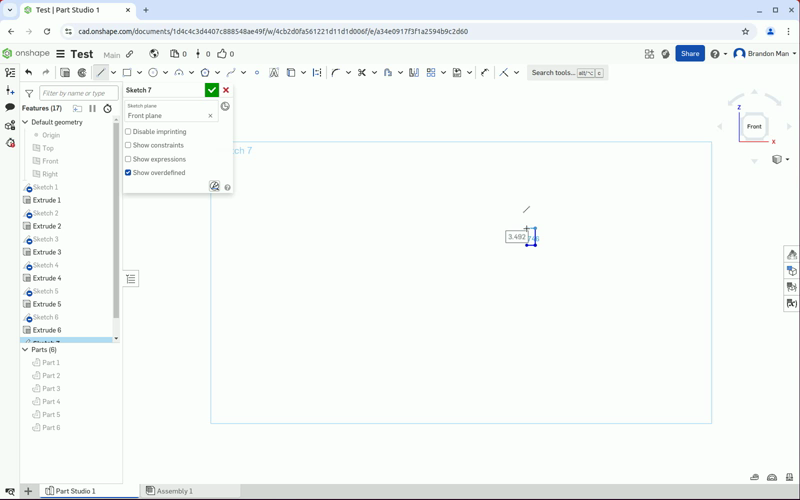
key_up(shift)
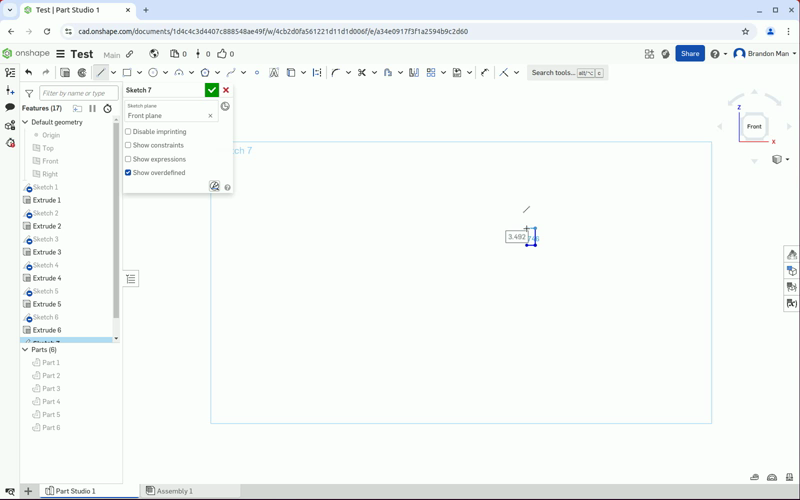
mouse_move(556, 228)
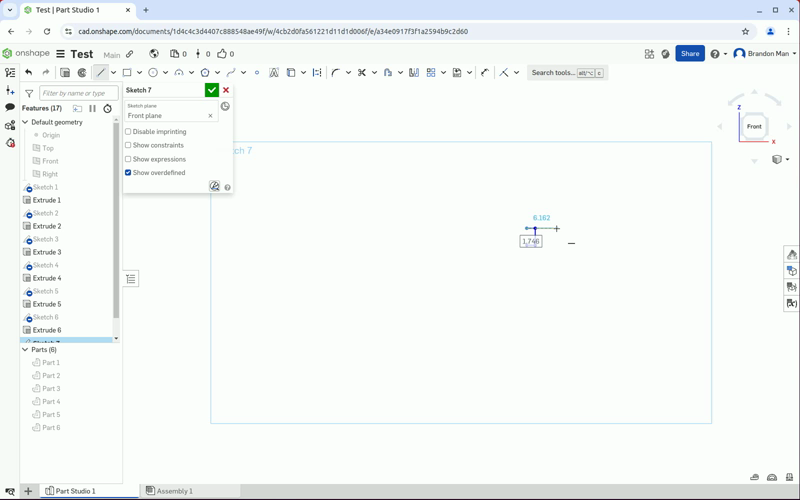
key_down(shift)
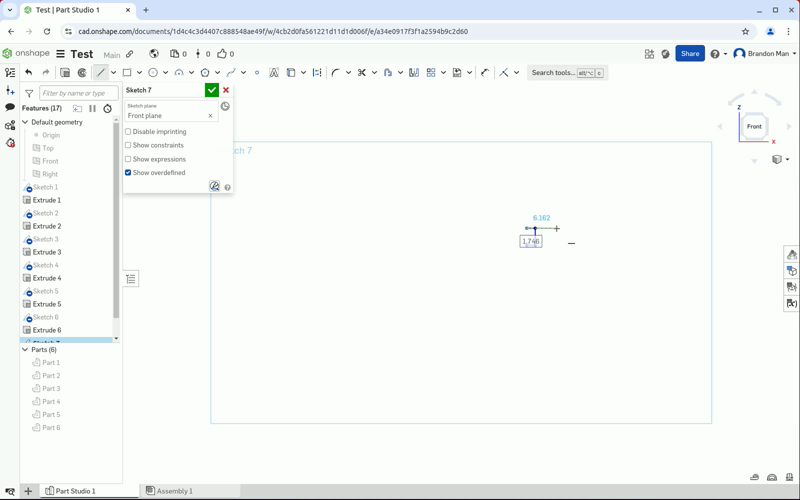
mouse_move(526, 245)
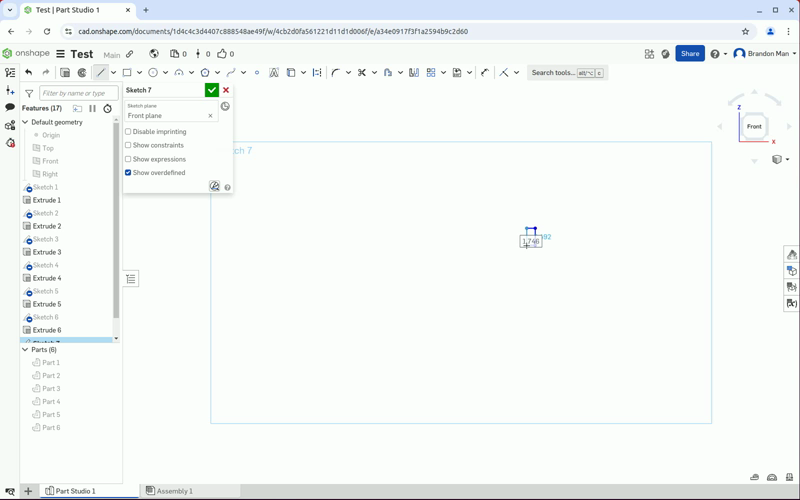
key_up(shift)
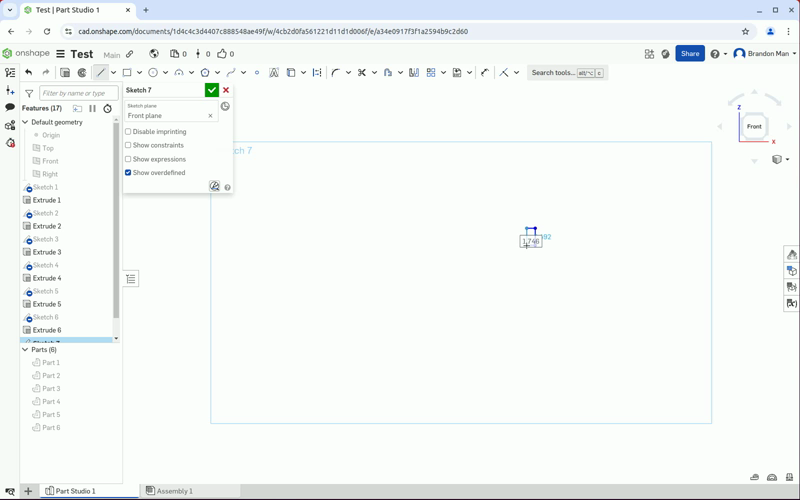
click(526, 245)
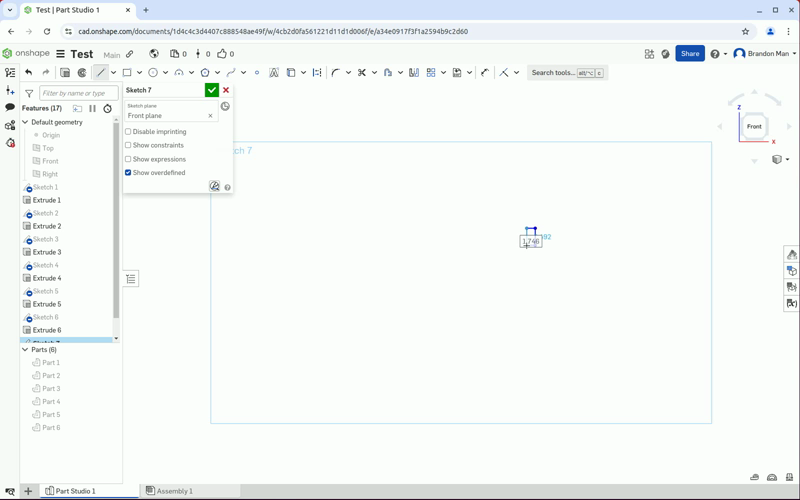
key(esc)
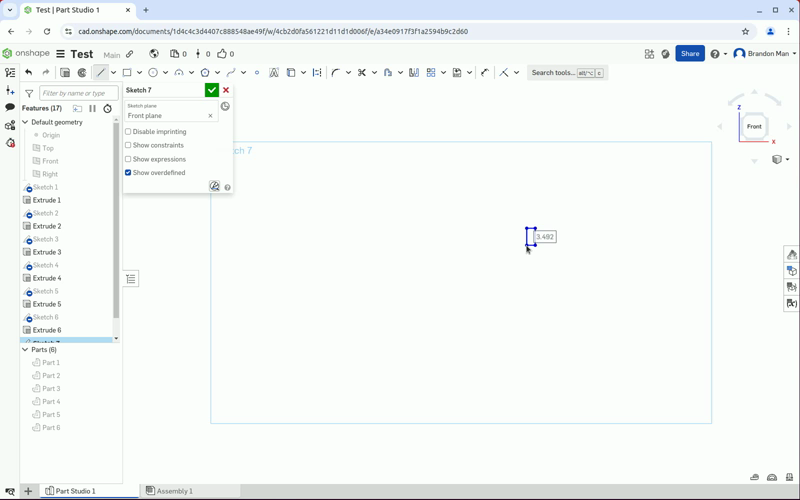
mouse_move(527, 241)
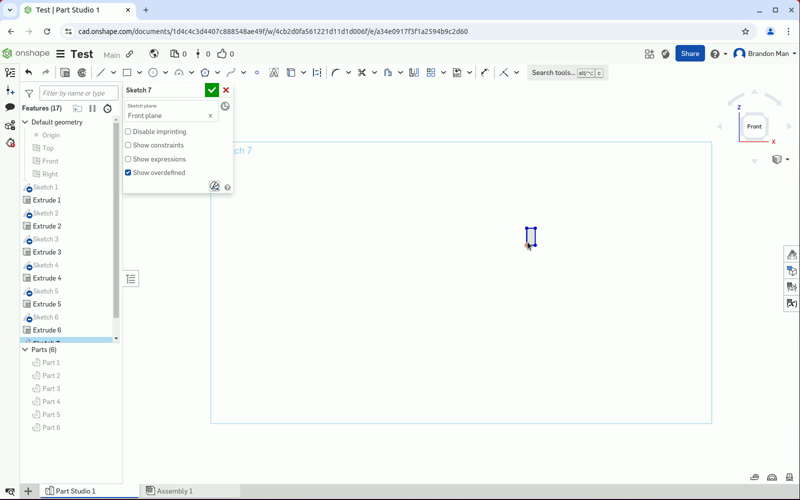
scroll(6)
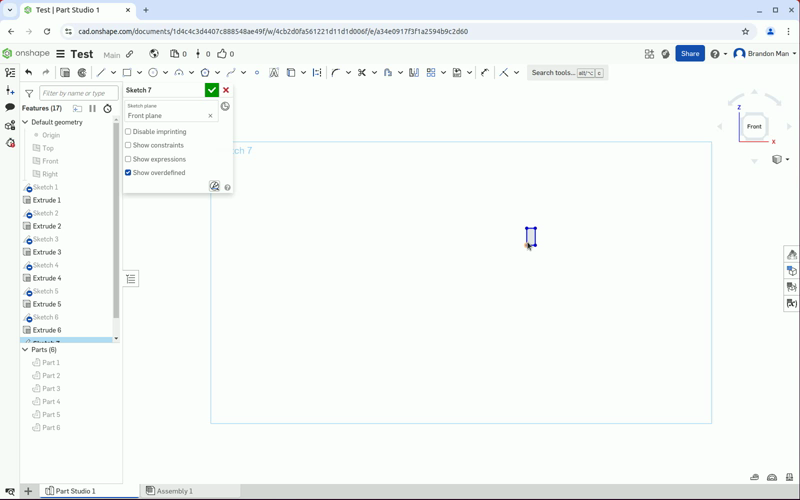
scroll(6)
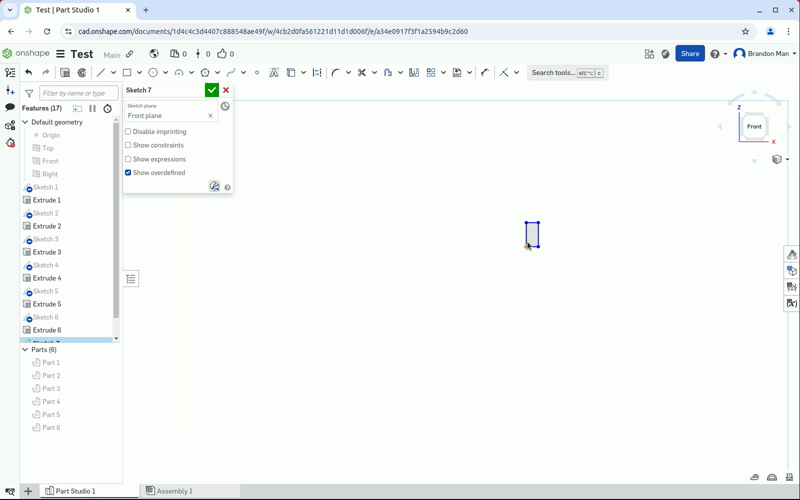
scroll(6)
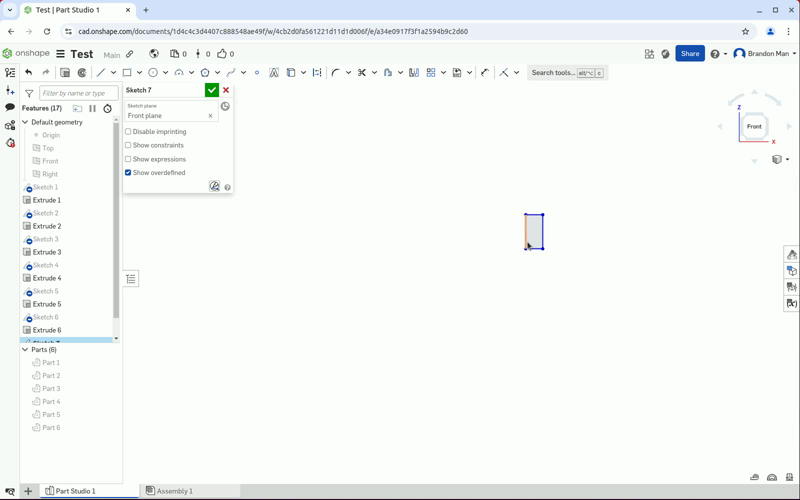
scroll(6)
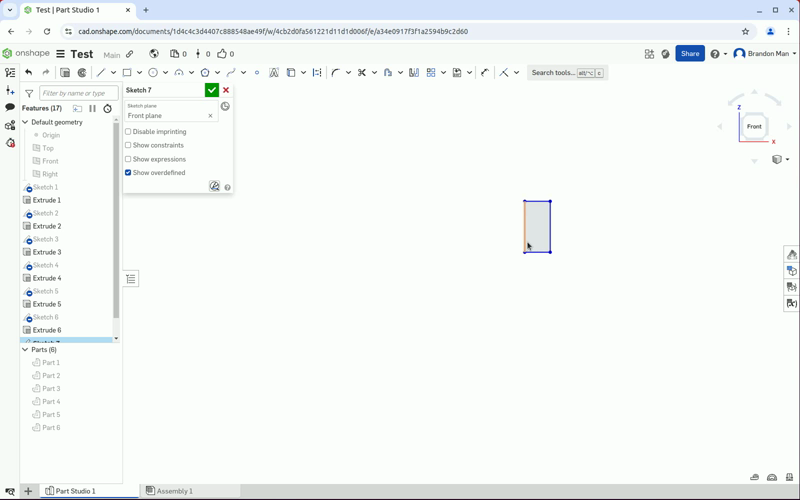
scroll(6)
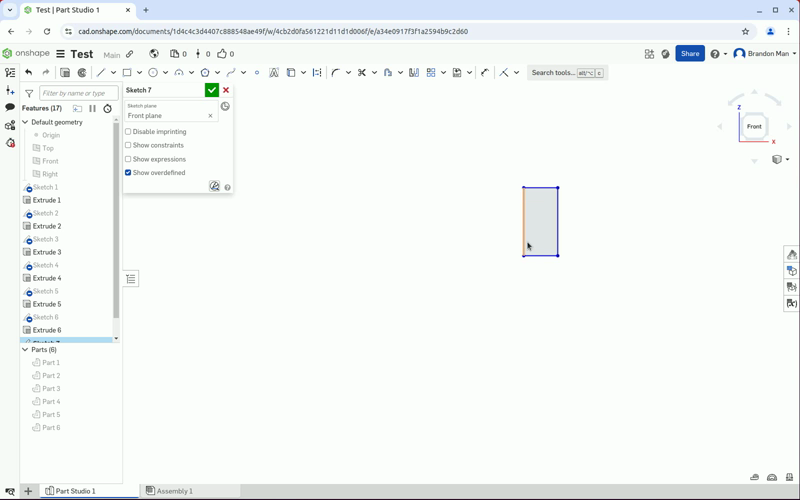
scroll(6)
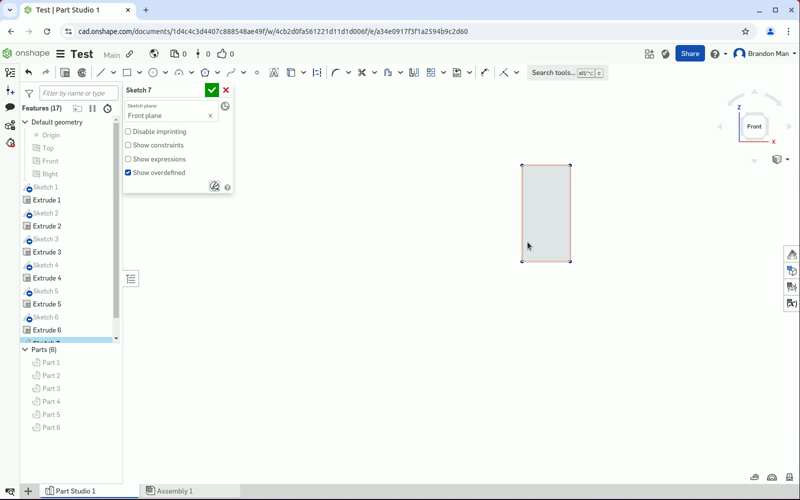
scroll(6)
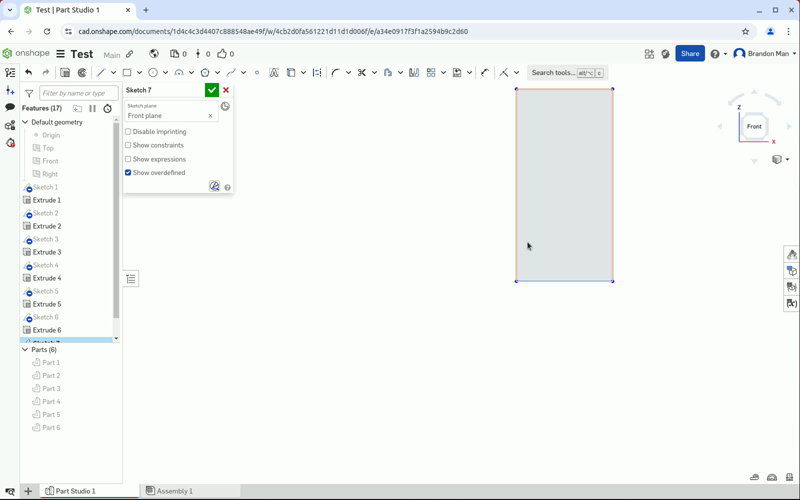
click(527, 241)
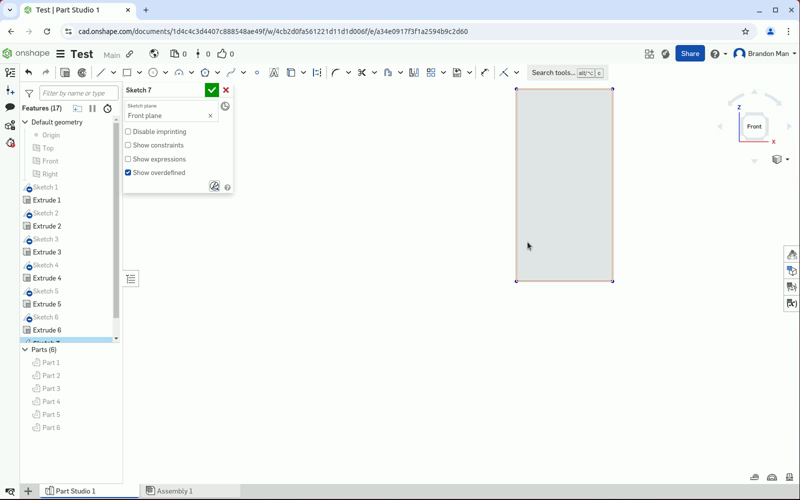
scroll(-6)
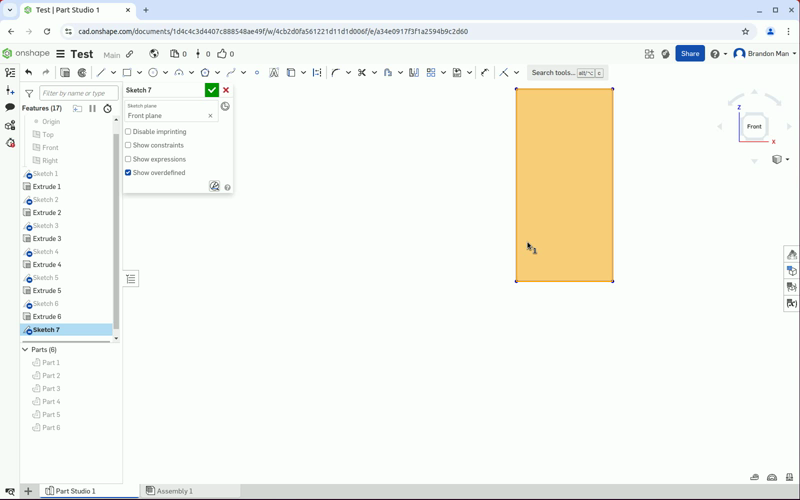
scroll(-6)
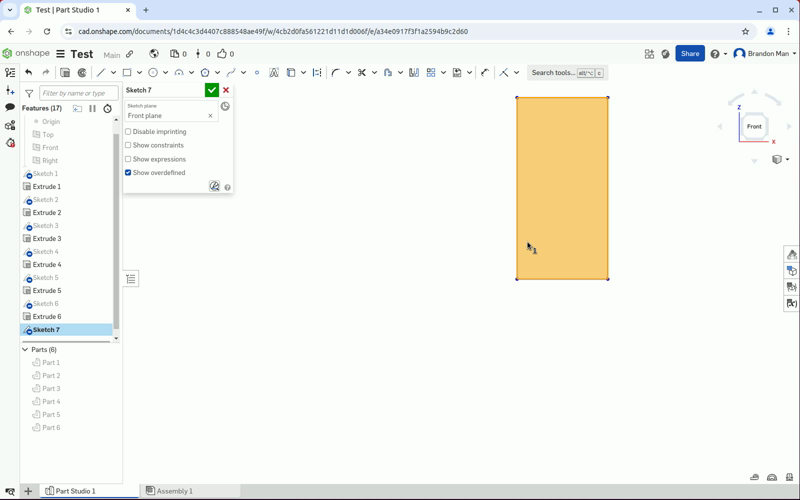
scroll(-6)
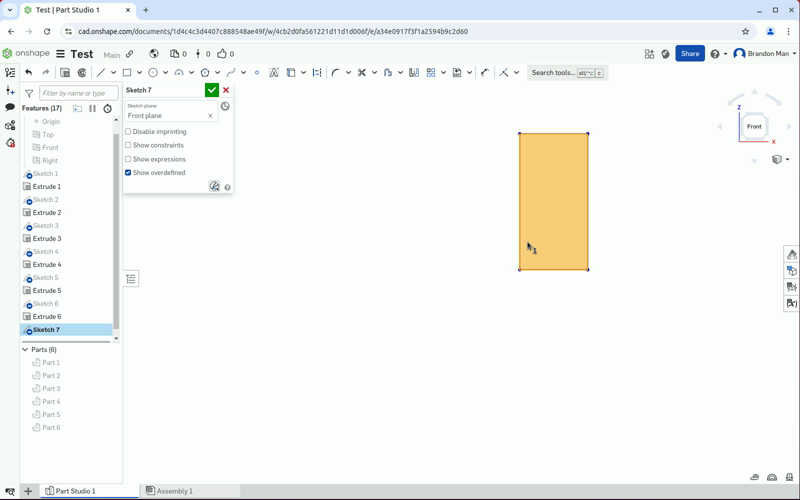
scroll(-6)
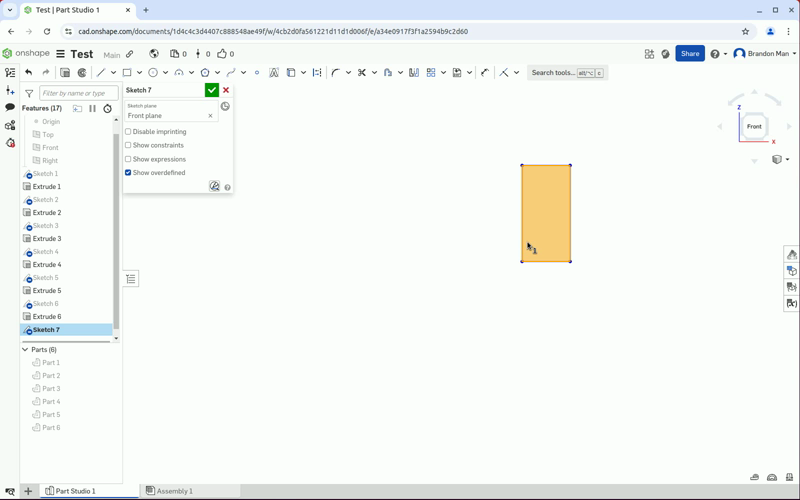
scroll(-6)
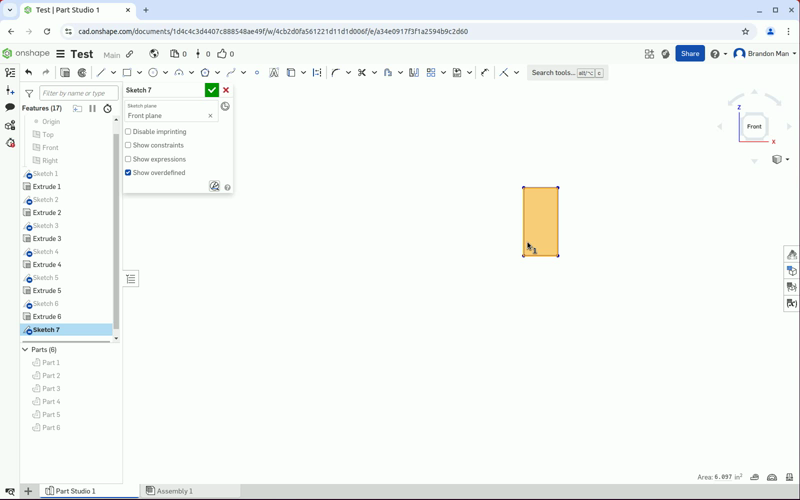
scroll(-6)
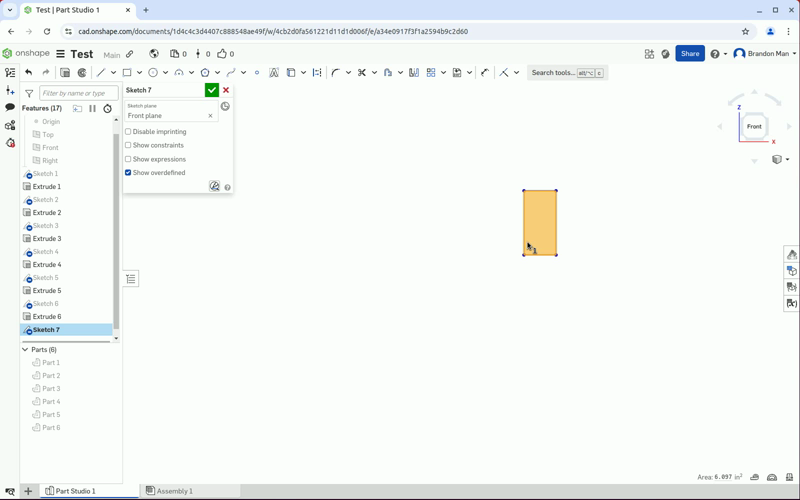
scroll(-6)
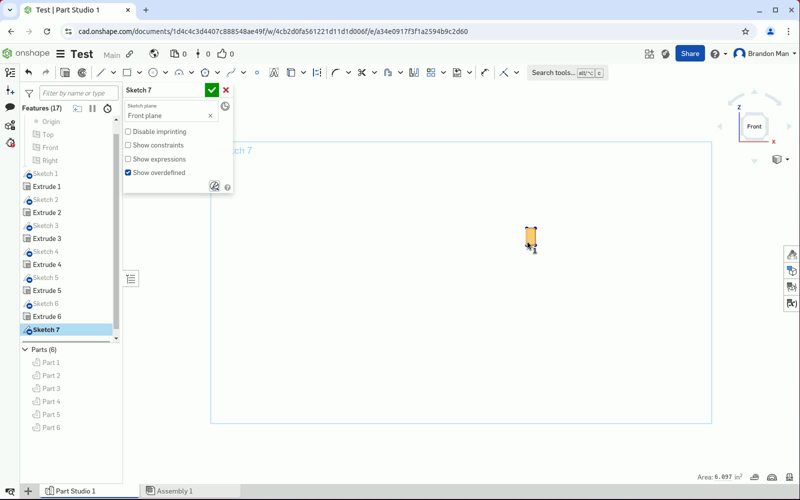
mouse_move(73, 352)
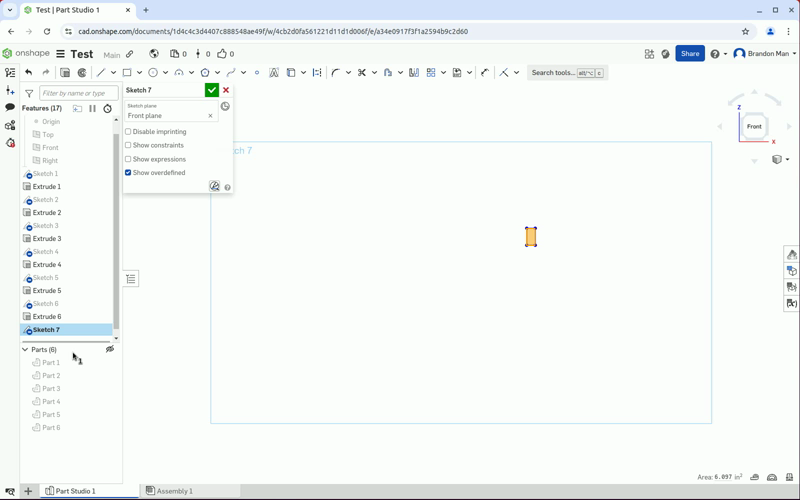
key(shift+y)
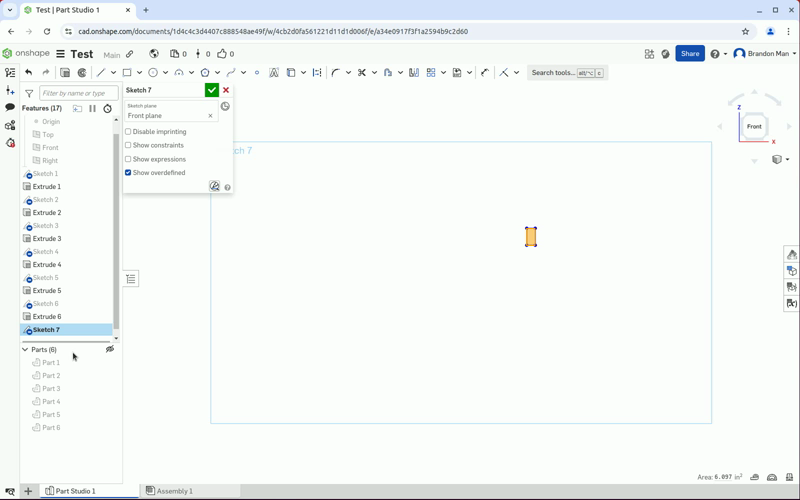
key(shift+e)
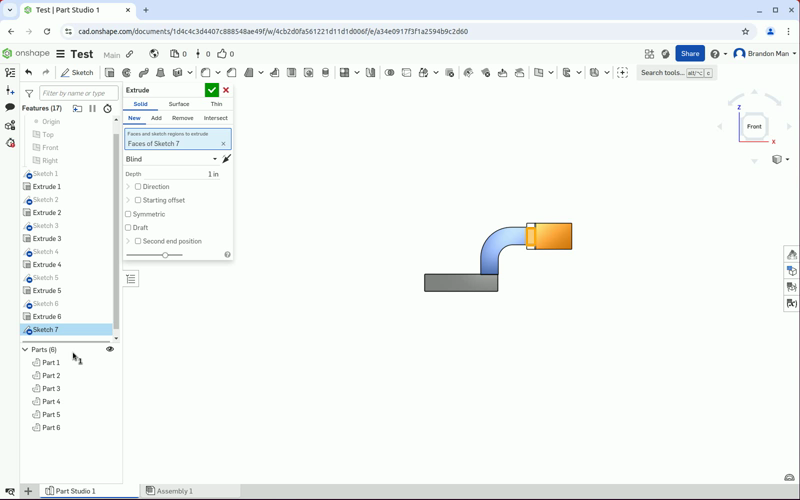
mouse_move(143, 106)
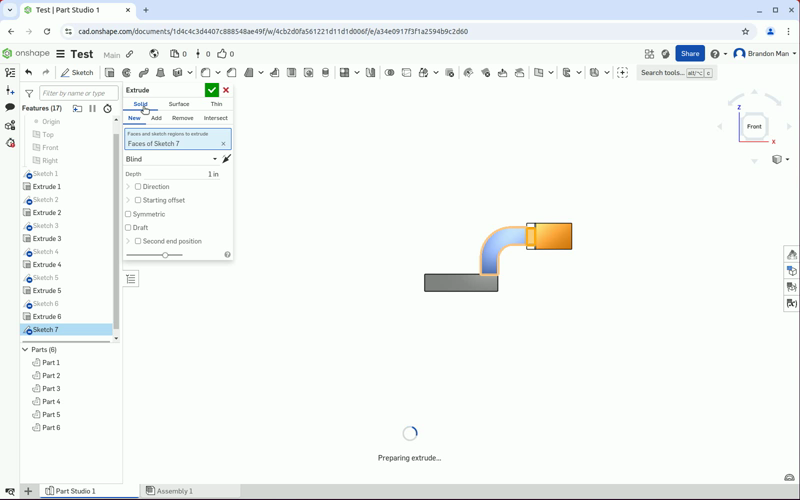
click(143, 106)
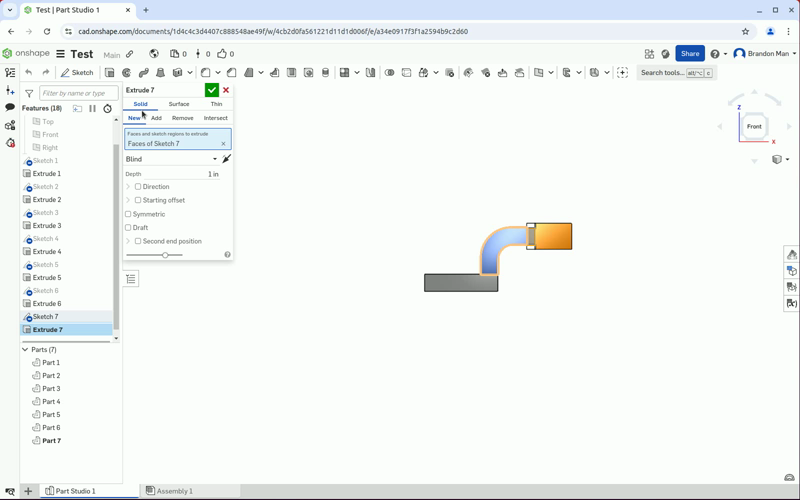
mouse_move(137, 120)
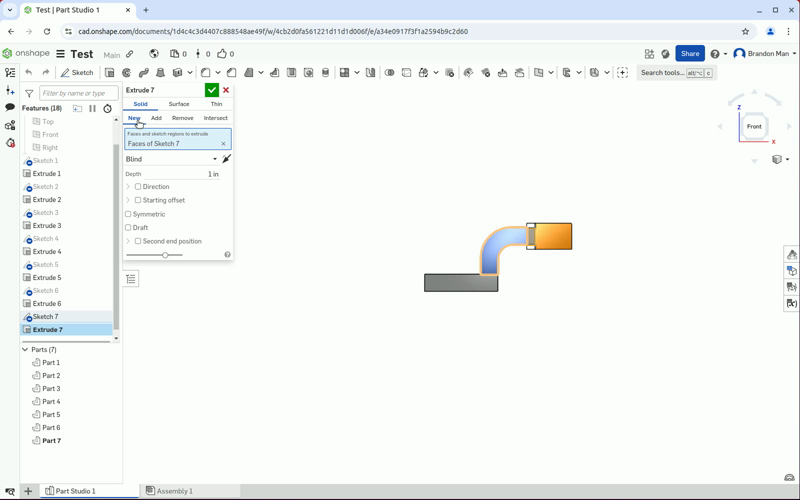
click(137, 120)
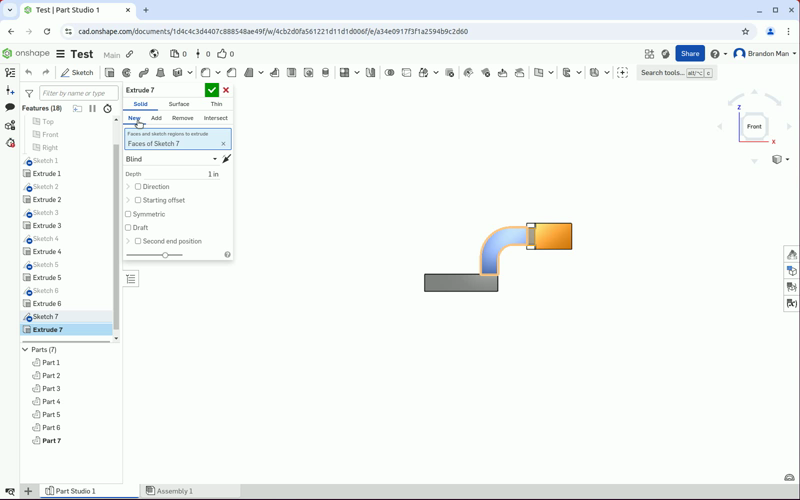
key(tab, 4)
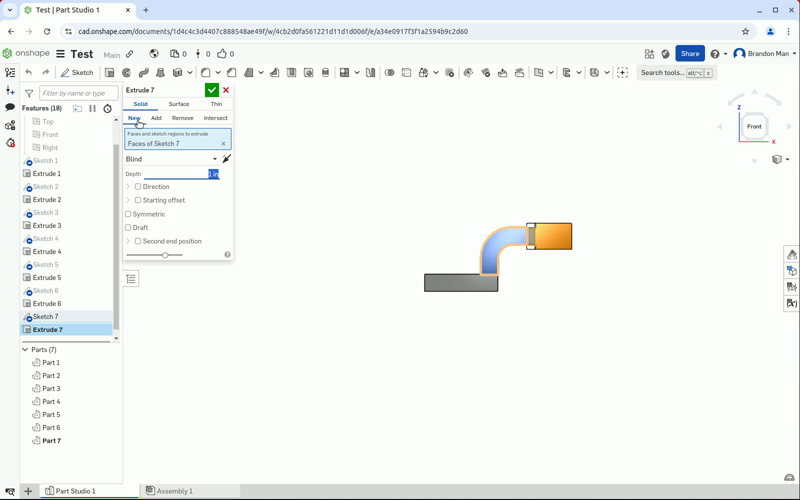
text(23.108)
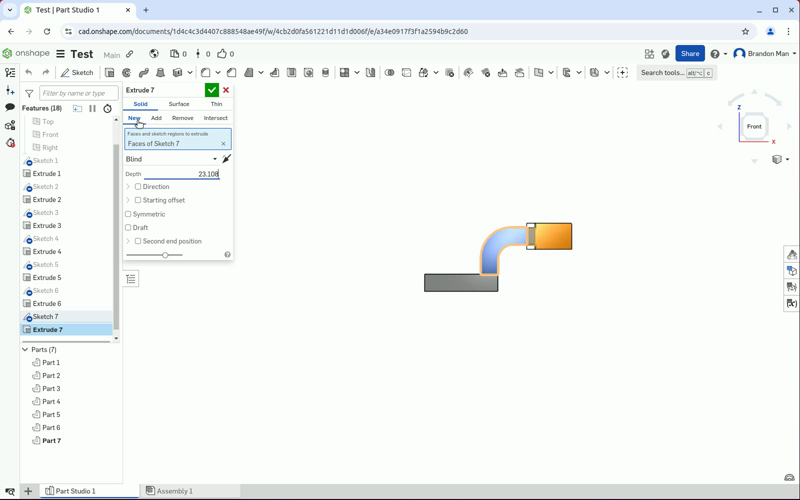
key(enter)
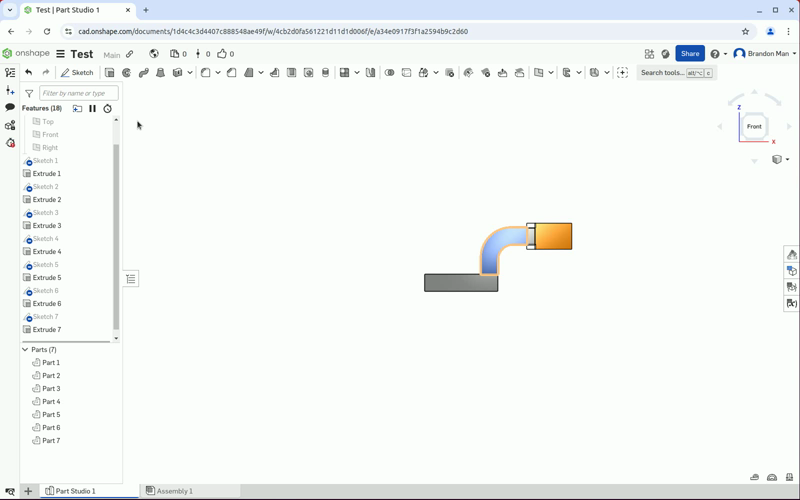
key(shift+h)
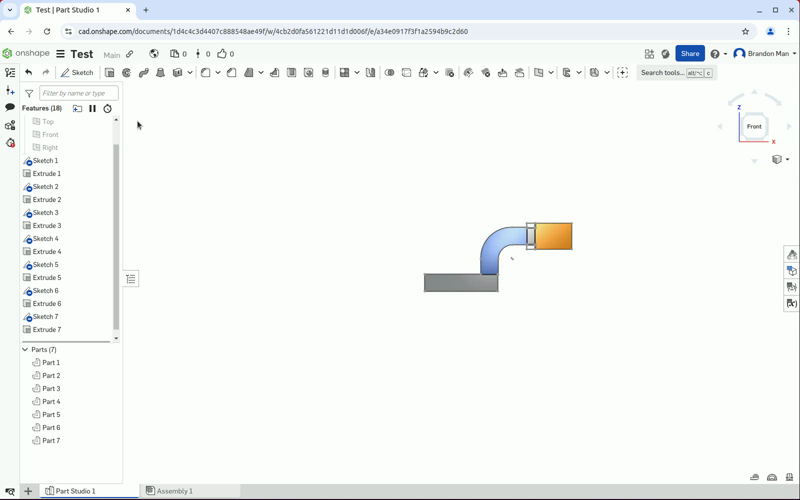
key(shift+h)
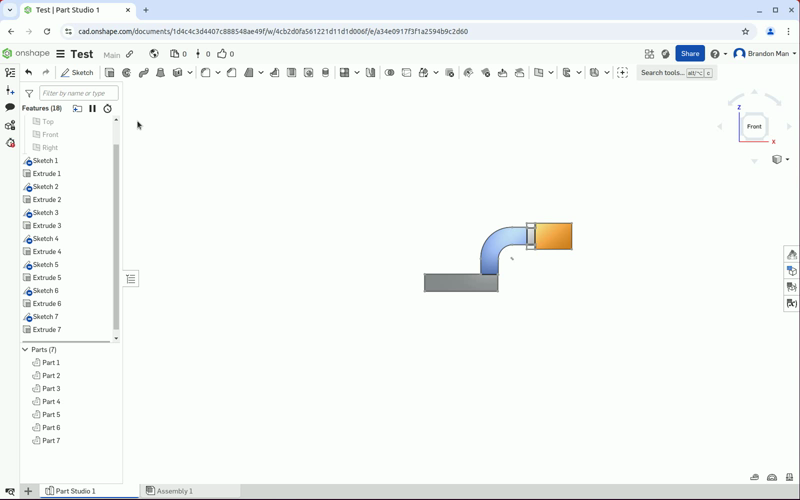
key(shift+7)
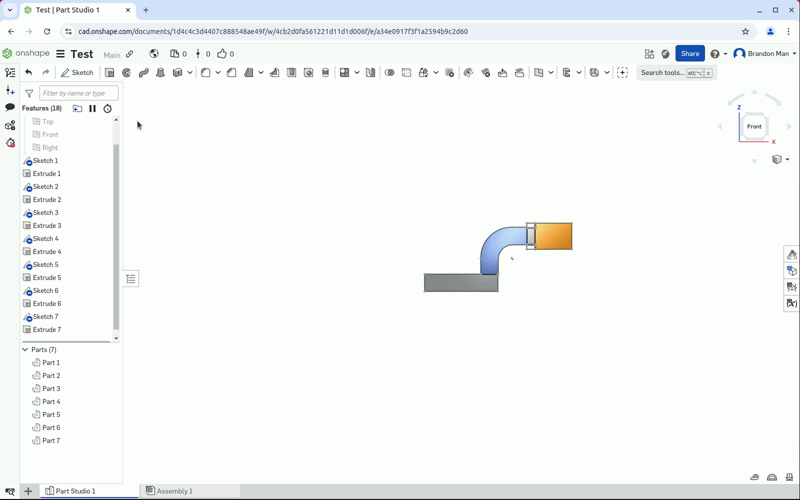
key(left, 2)
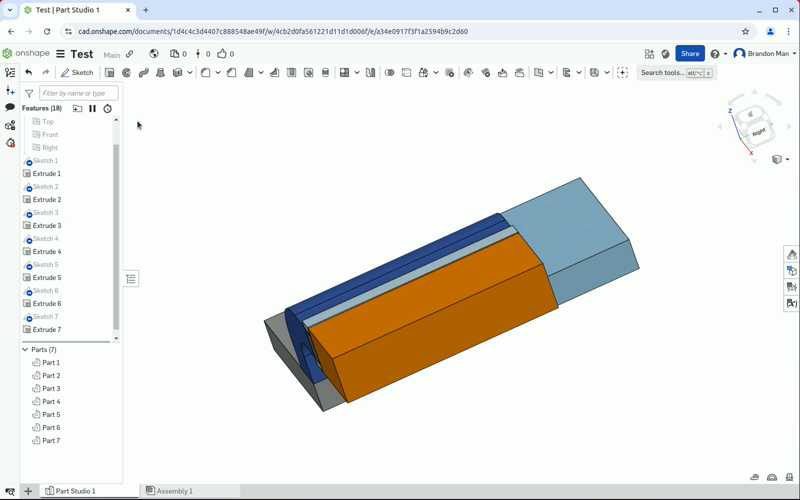
key(down, 2)
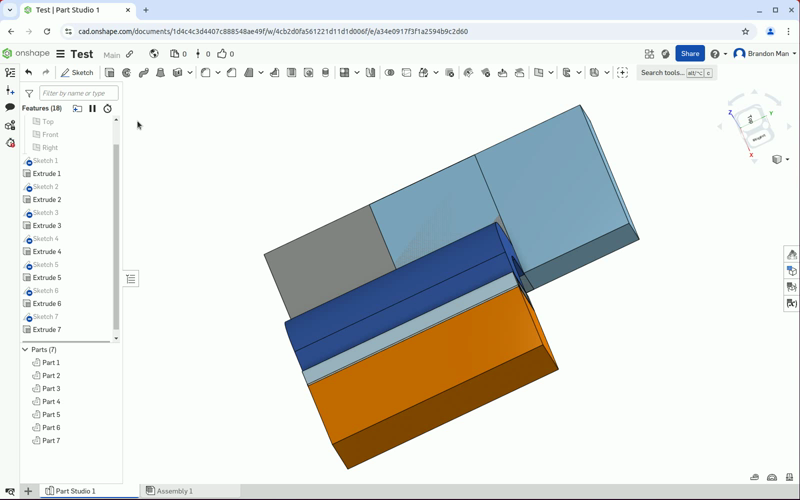
key(up, 2)
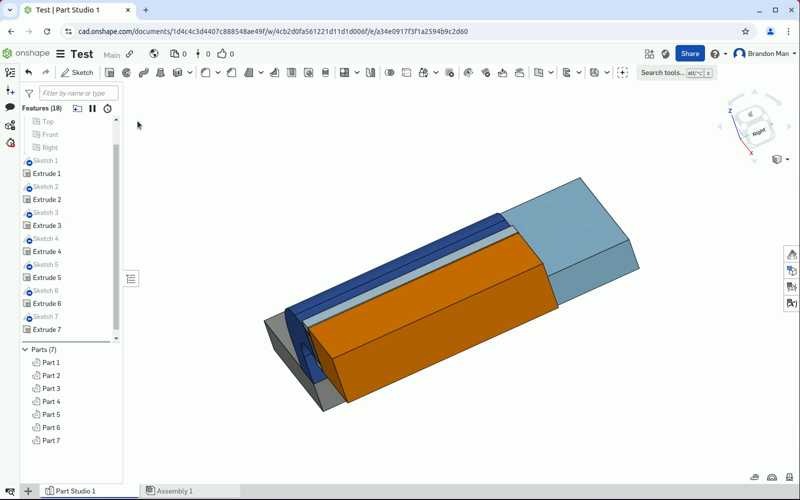
key(right, 2)
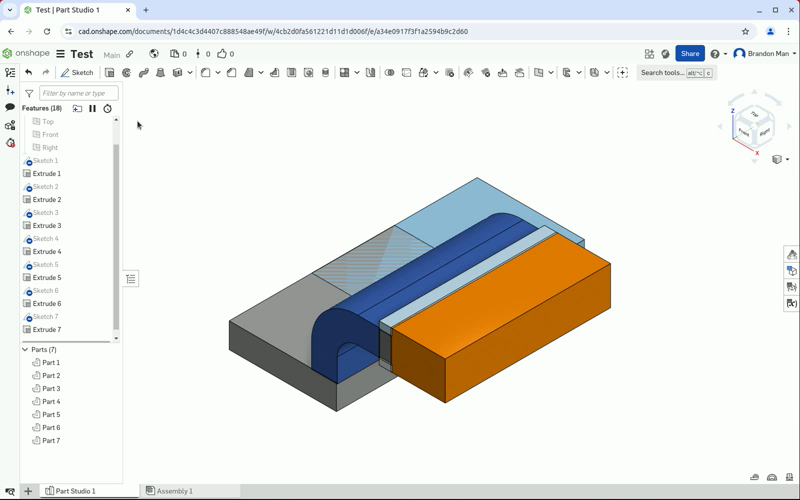
mouse_move(69, 163)
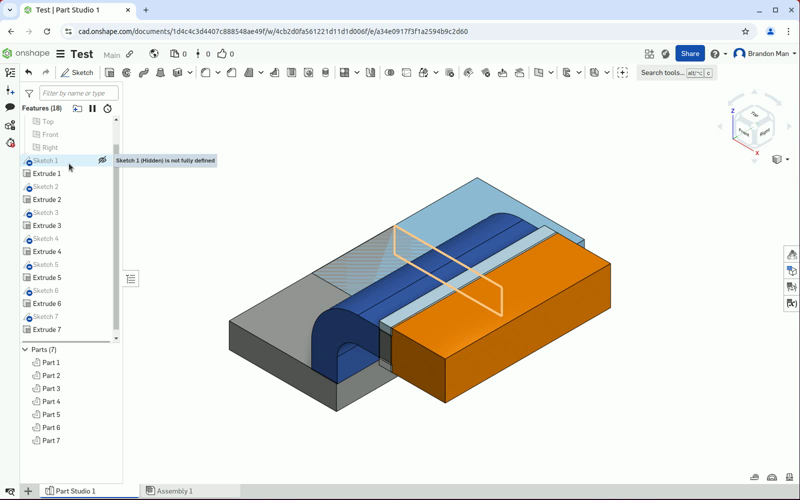
click(69, 163)